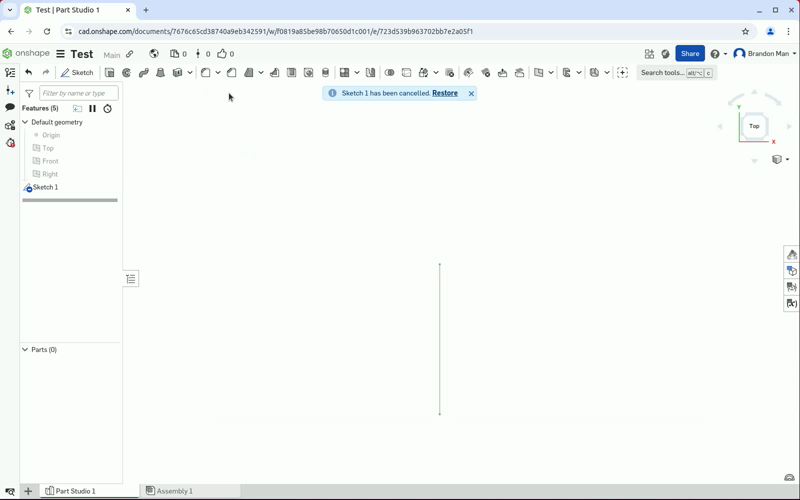
key(shift+h)
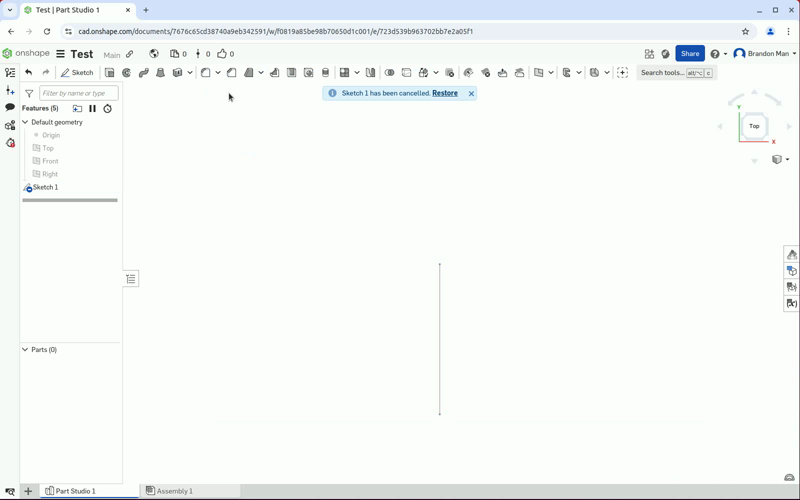
key(shift+s)
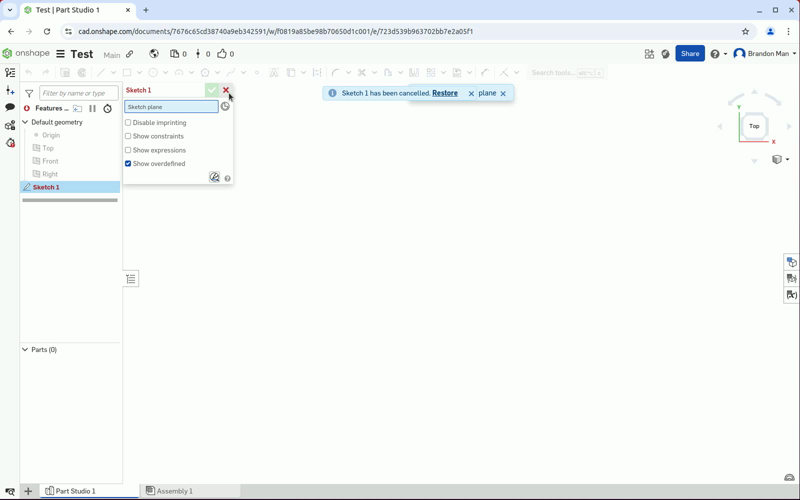
mouse_move(73, 150)
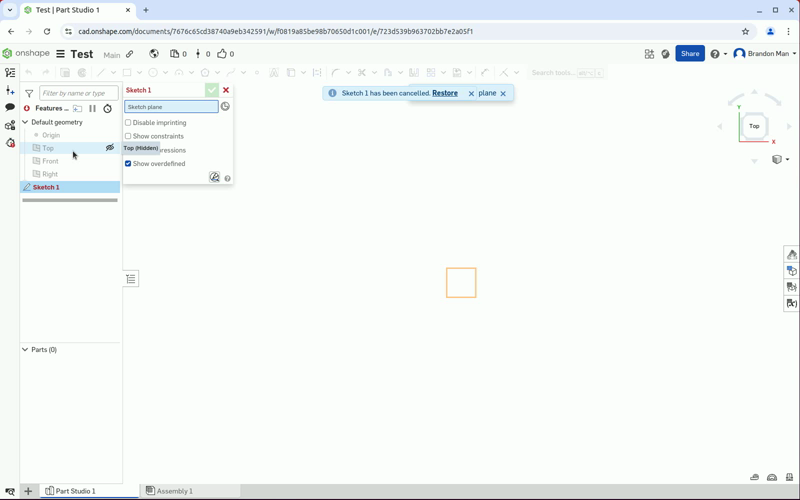
click(73, 150)
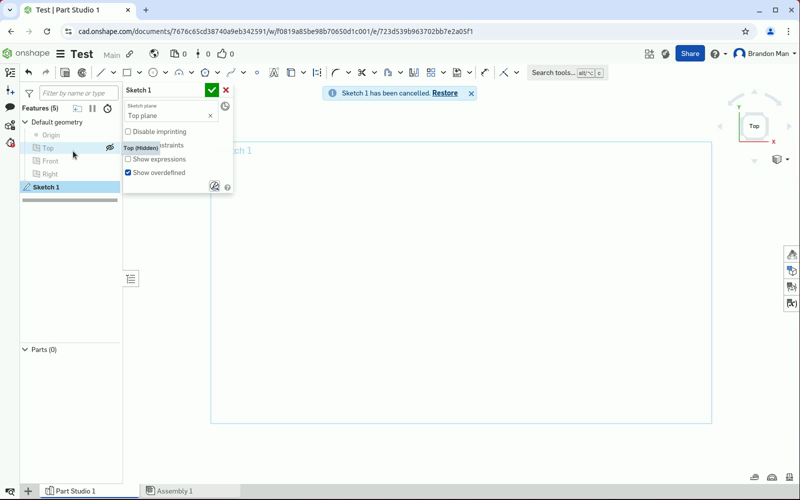
mouse_move(73, 352)
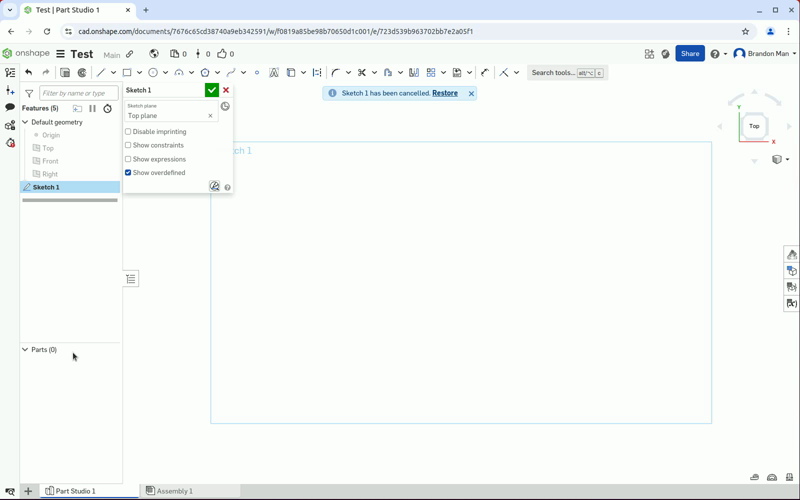
key(y)
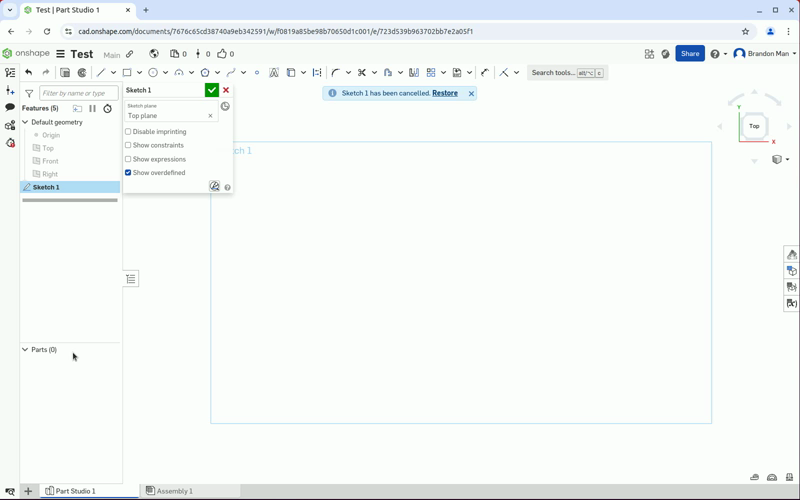
key(l)
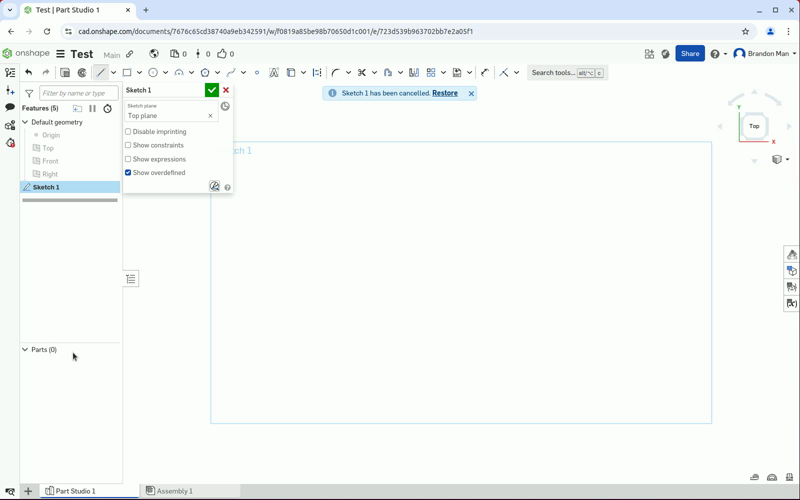
key_down(shift)
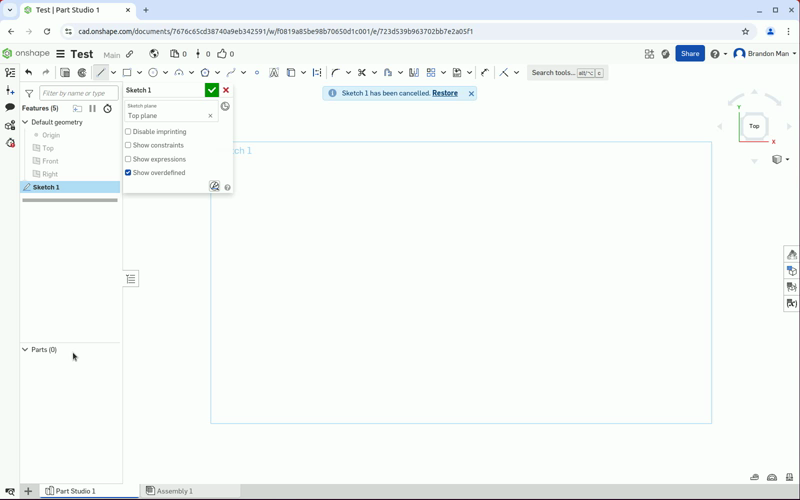
mouse_move(411, 182)
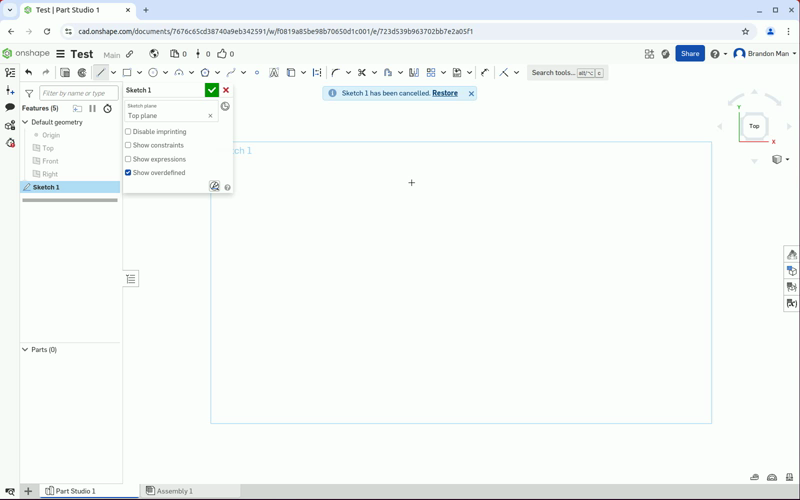
click(411, 182)
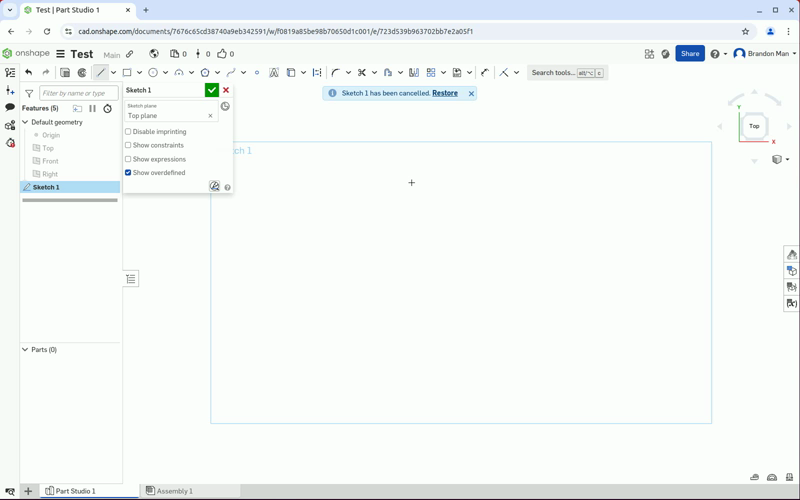
key_up(shift)
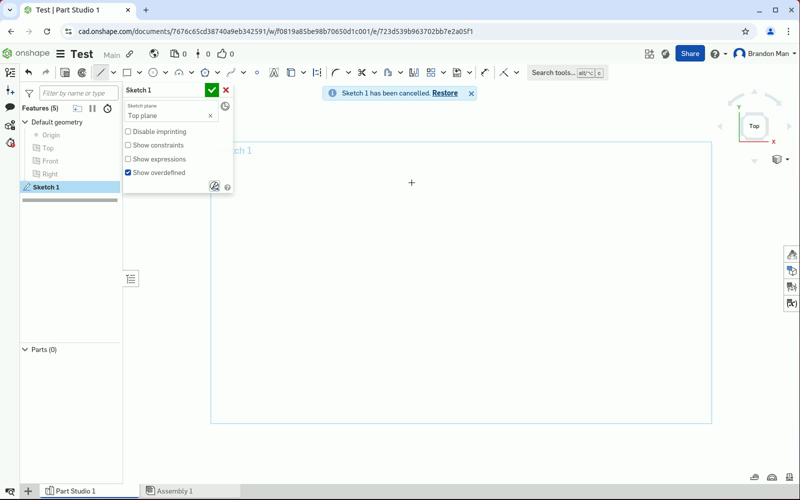
key_down(shift)
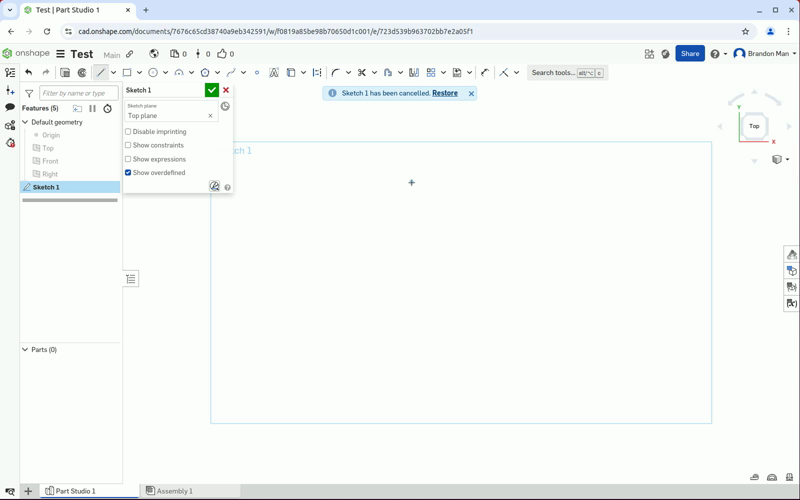
mouse_move(491, 228)
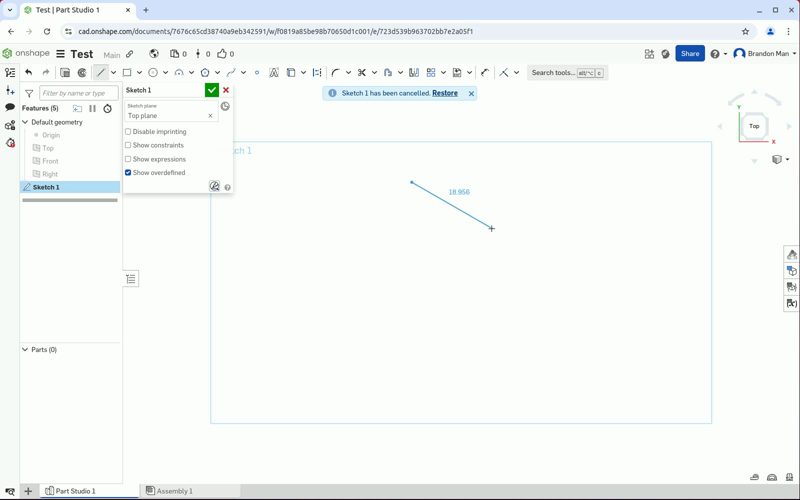
click(491, 228)
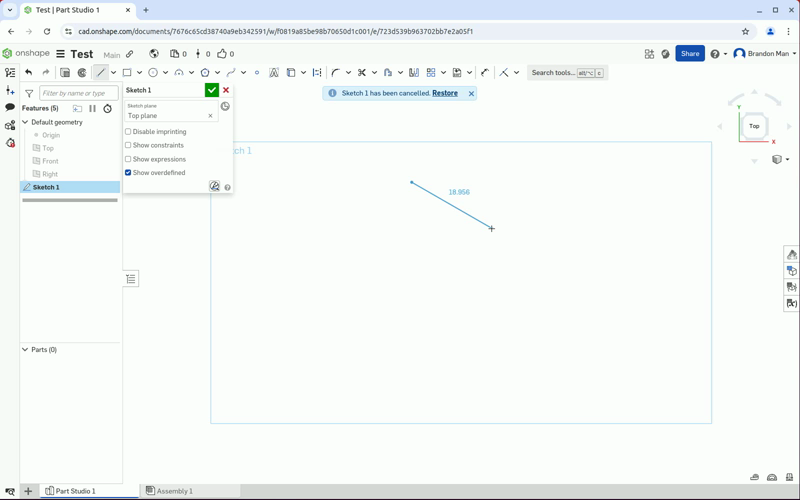
key_up(shift)
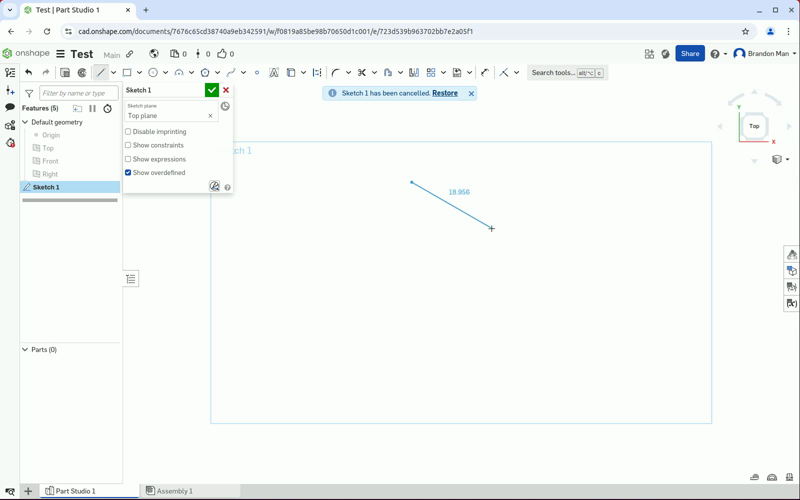
key_down(shift)
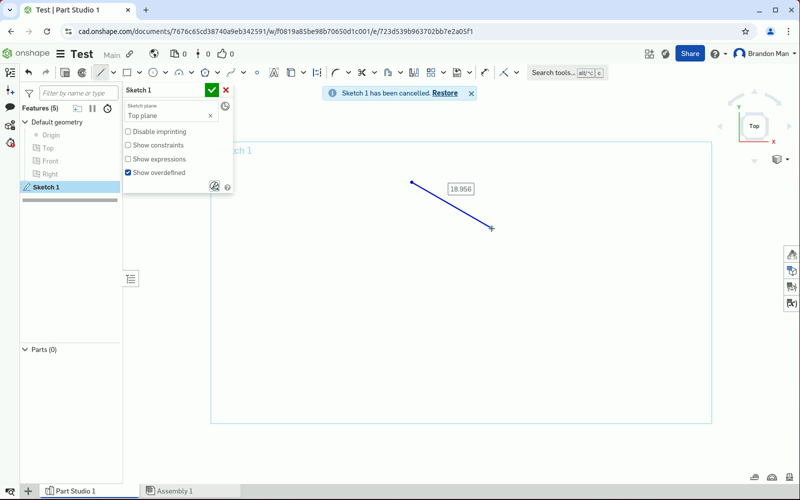
mouse_move(521, 228)
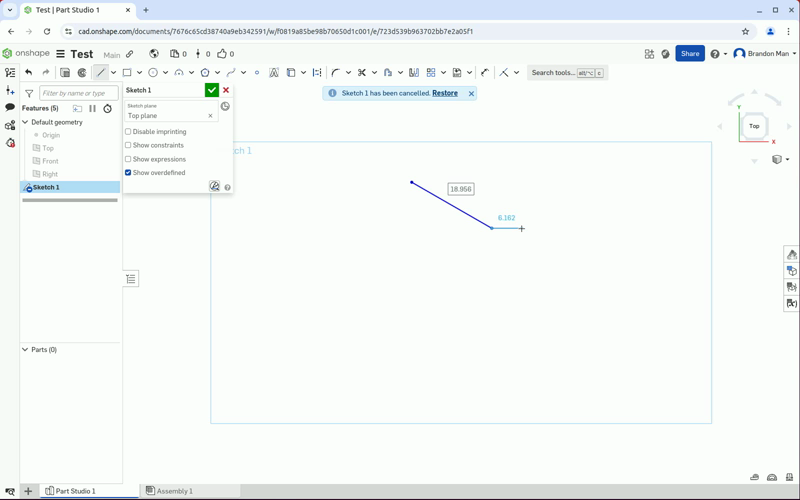
mouse_move(479, 193)
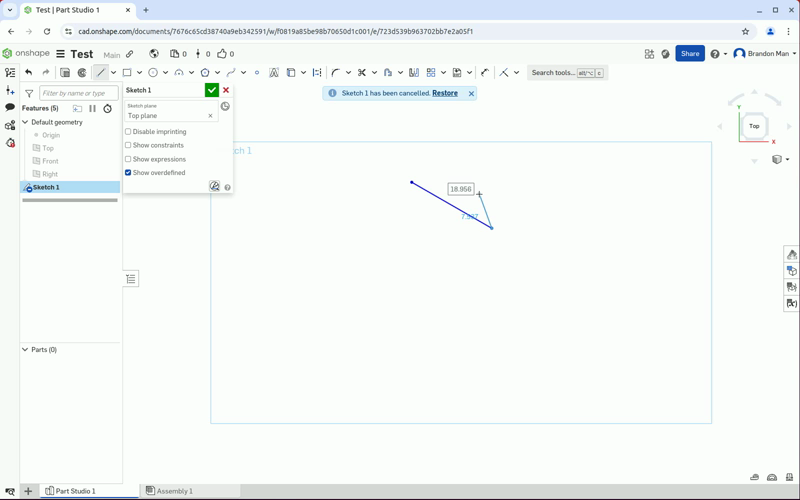
click(479, 193)
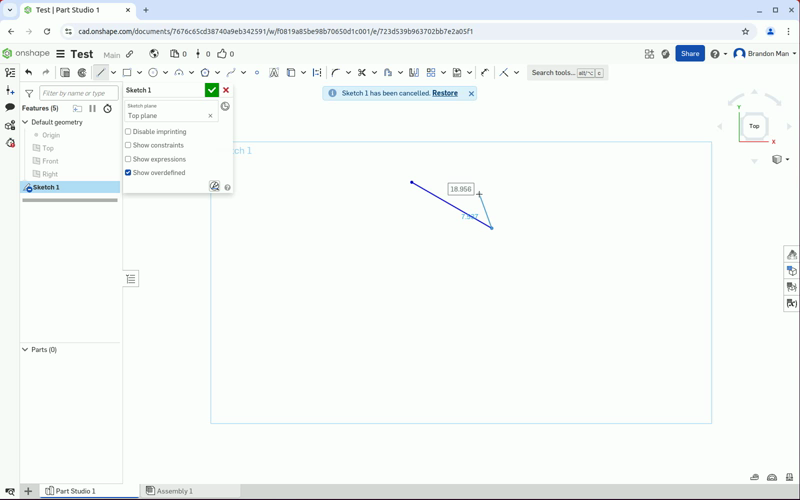
key_up(shift)
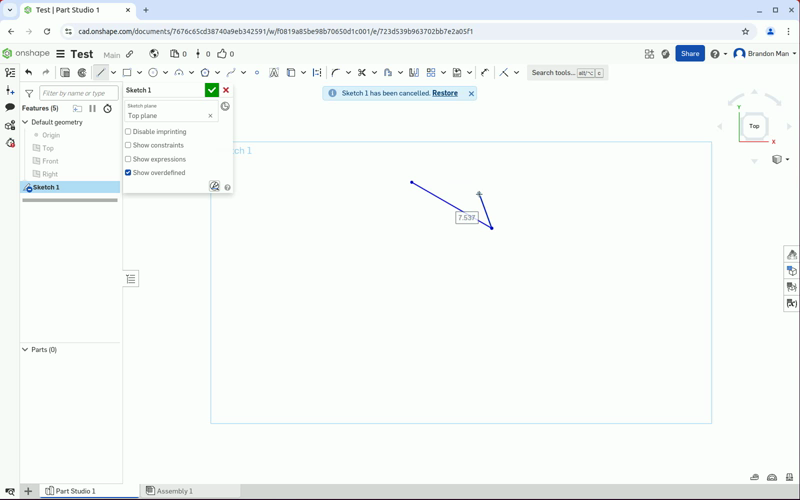
key_down(shift)
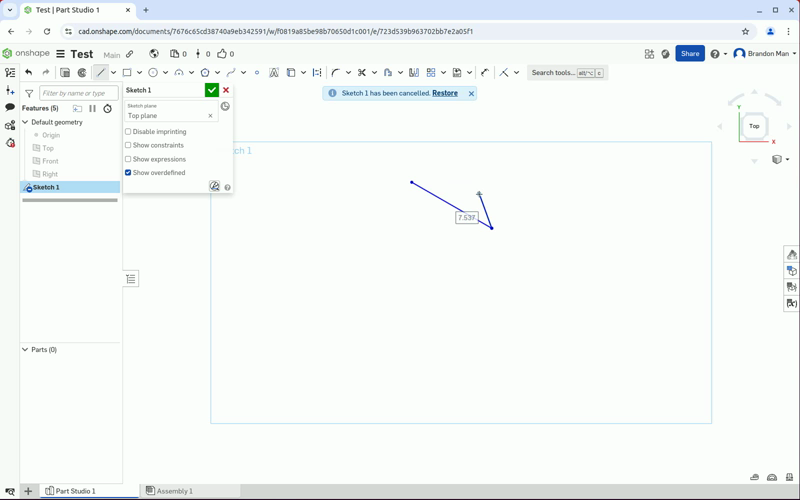
mouse_move(411, 182)
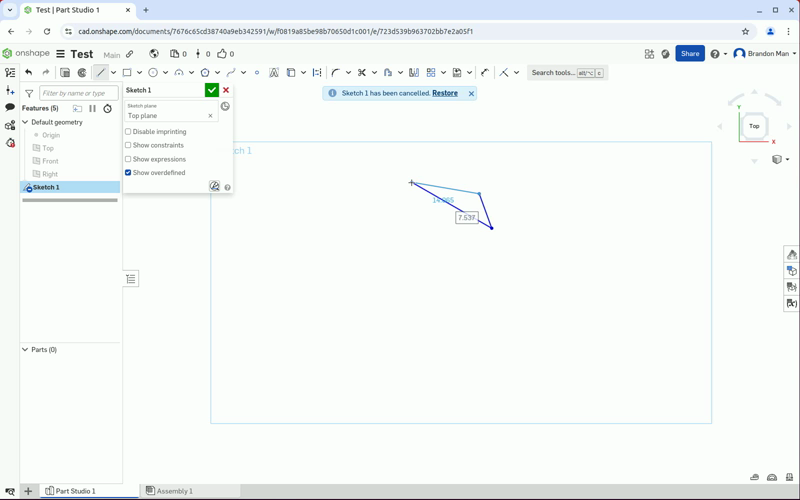
key_up(shift)
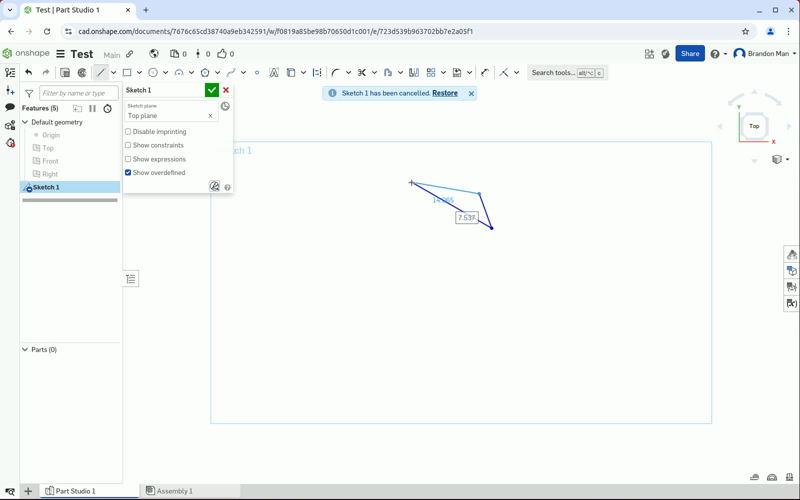
click(411, 182)
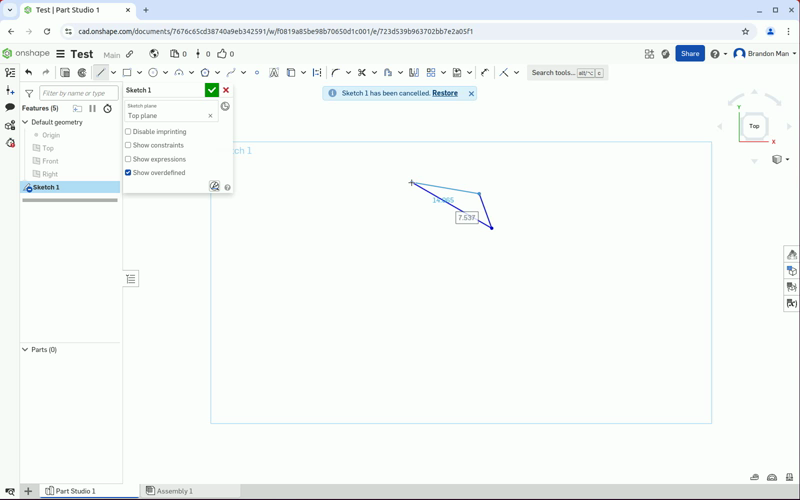
key(esc)
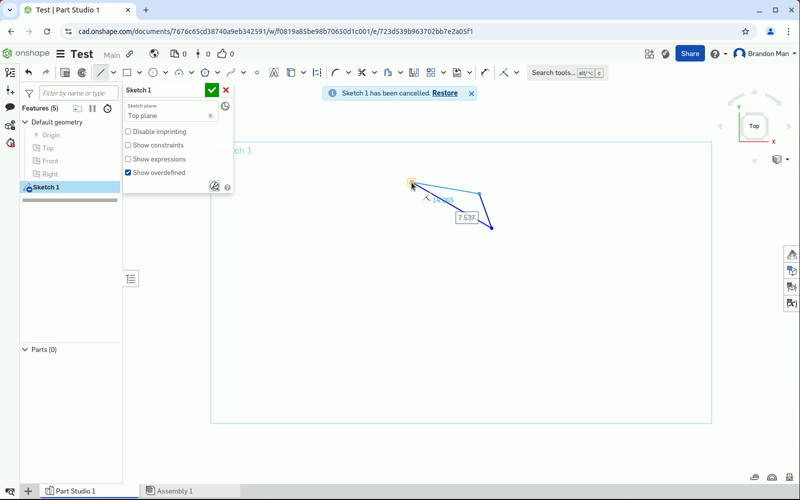
mouse_move(469, 211)
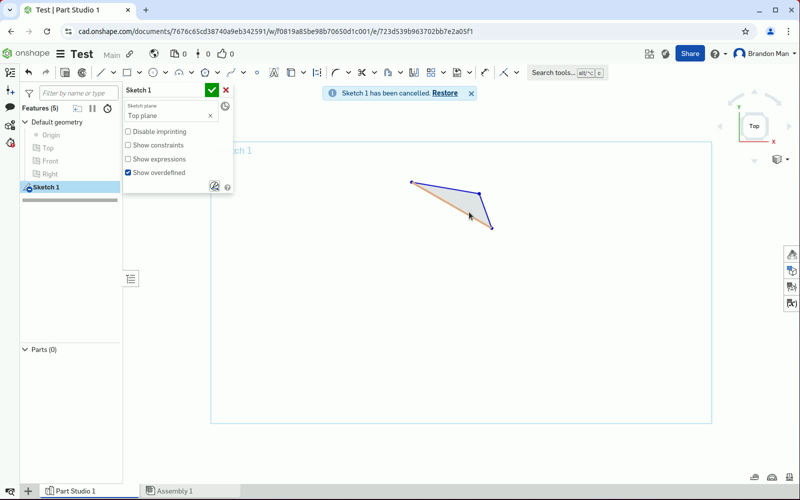
scroll(6)
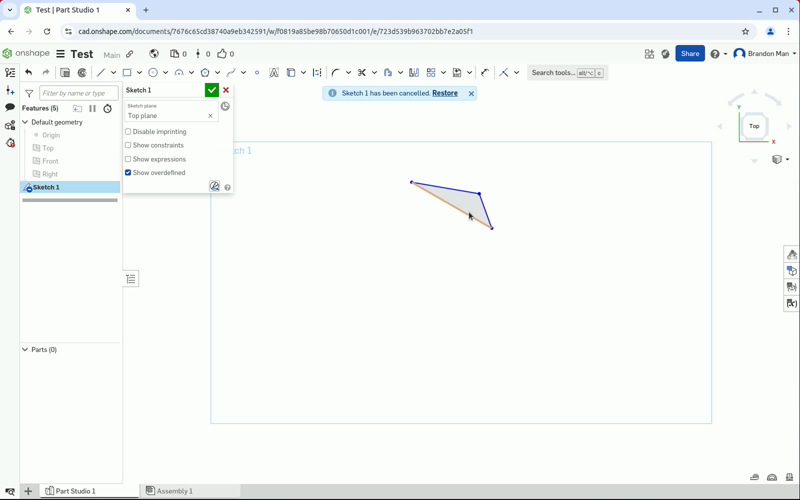
scroll(6)
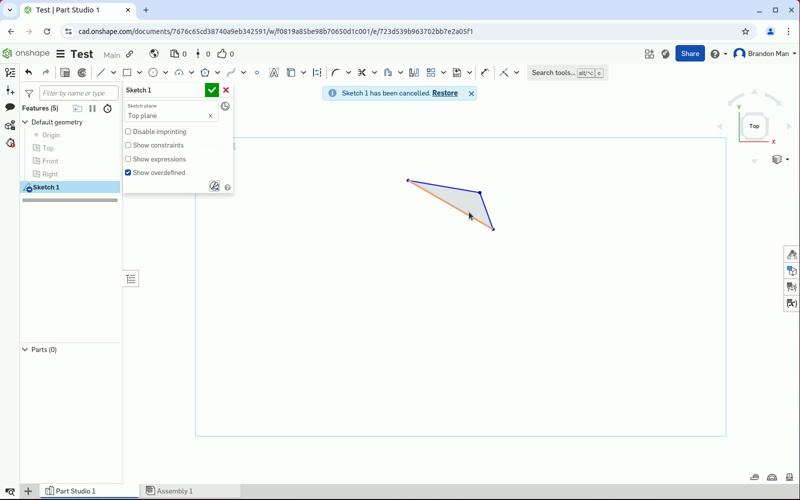
scroll(6)
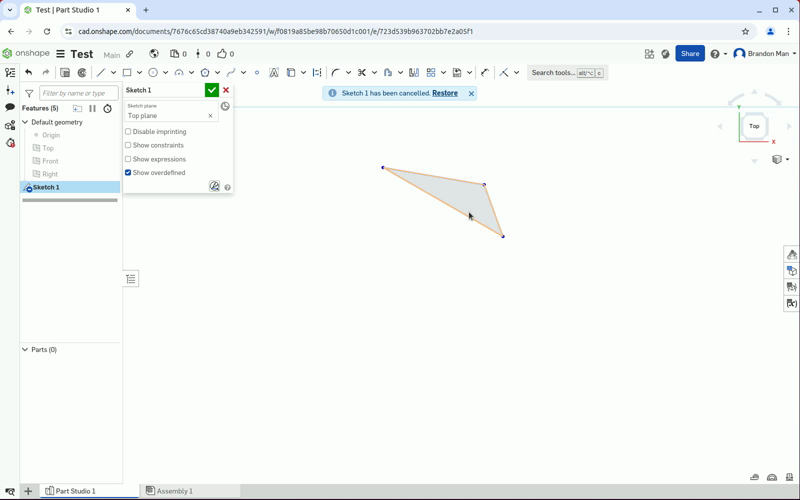
scroll(6)
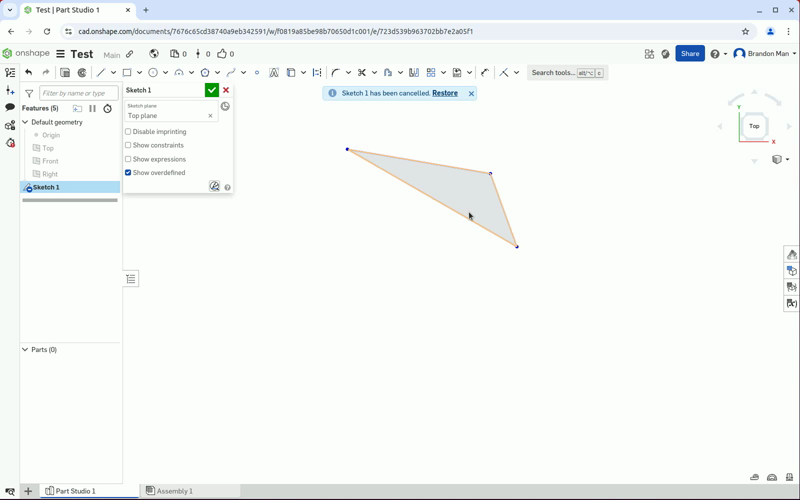
scroll(6)
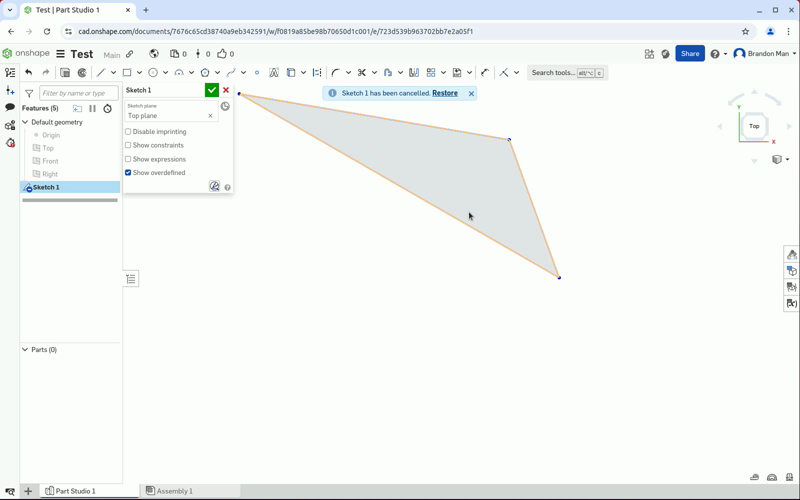
scroll(6)
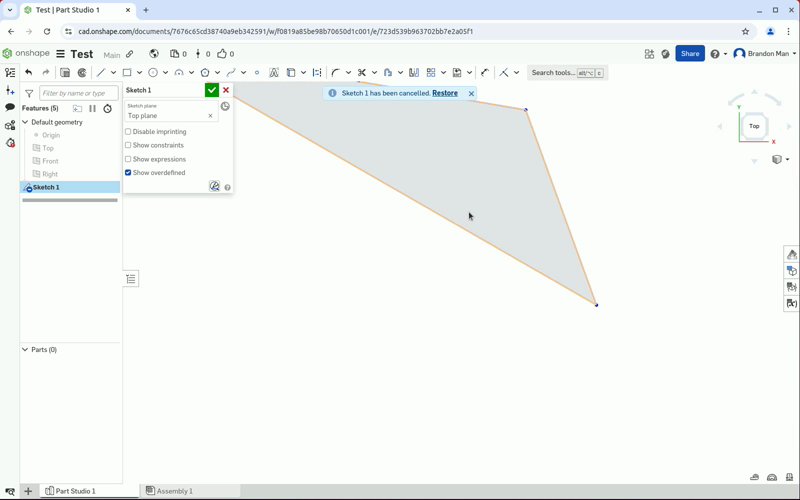
scroll(6)
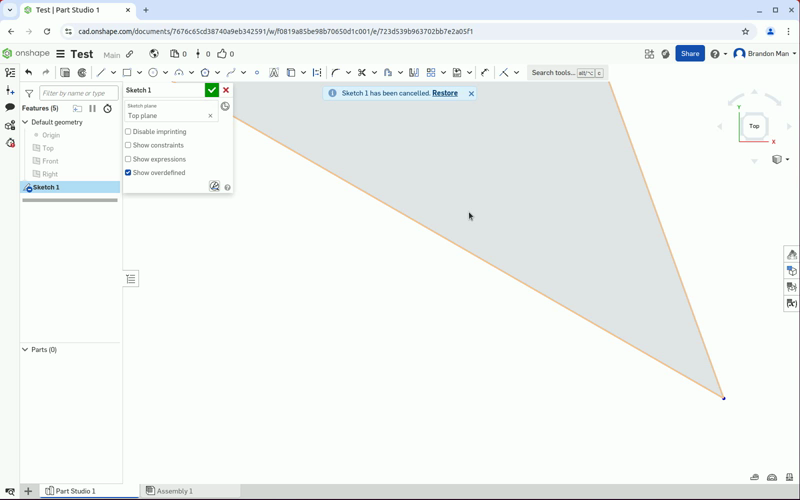
click(469, 211)
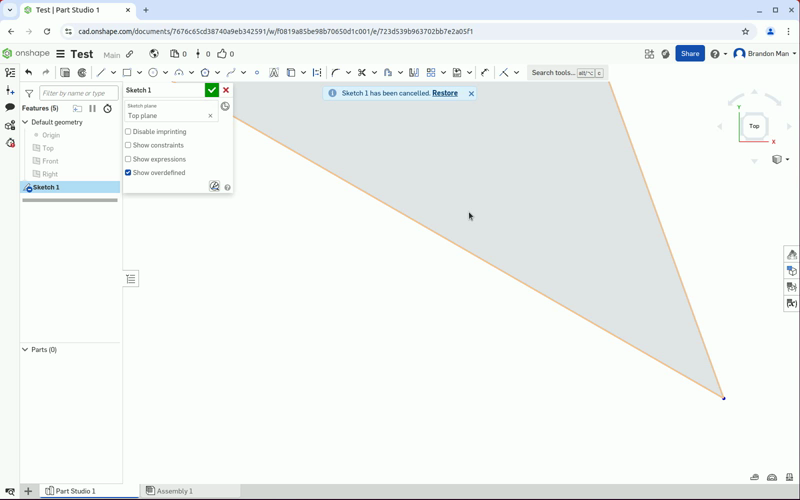
scroll(-6)
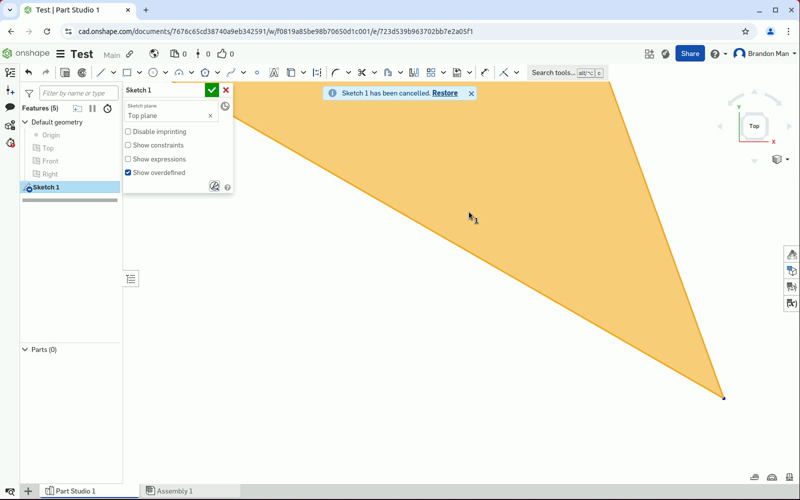
scroll(-6)
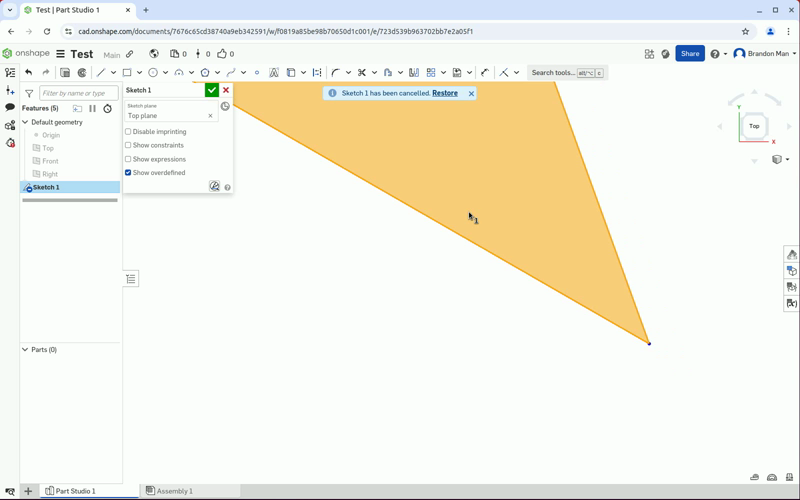
scroll(-6)
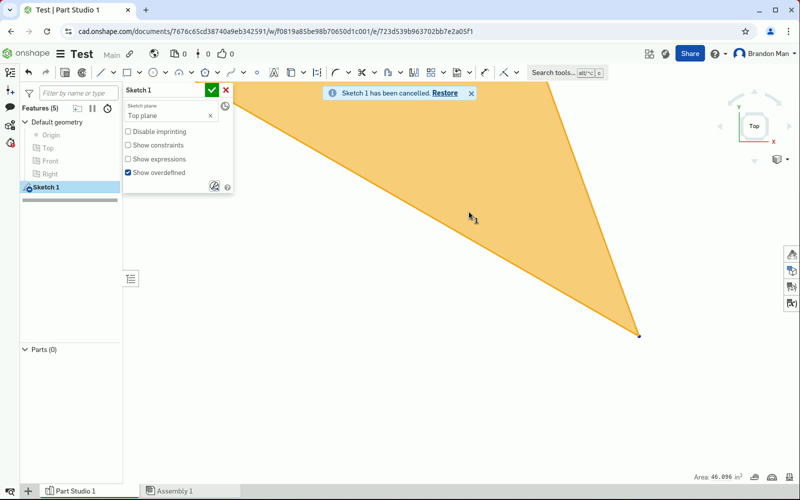
scroll(-6)
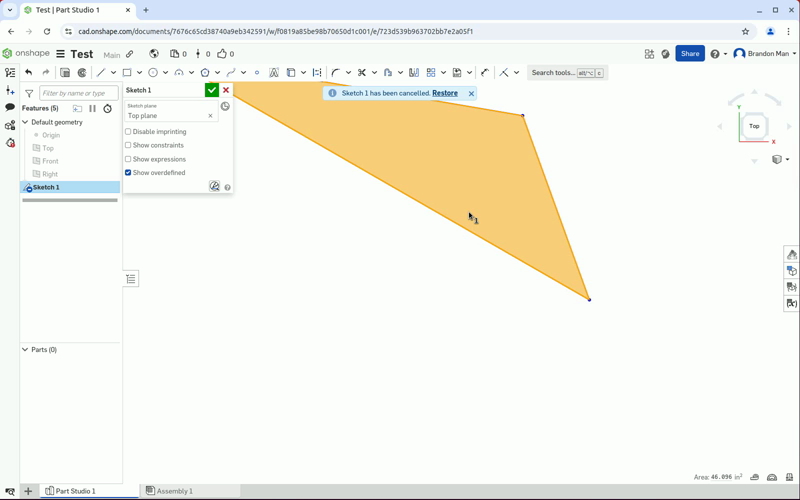
scroll(-6)
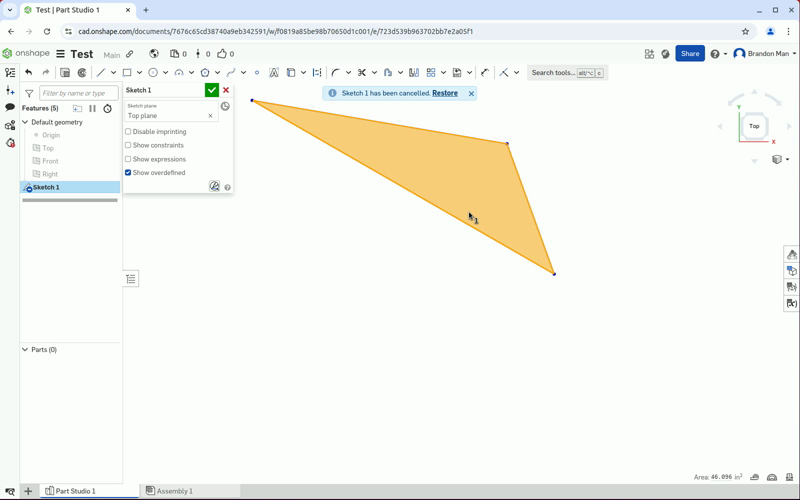
scroll(-6)
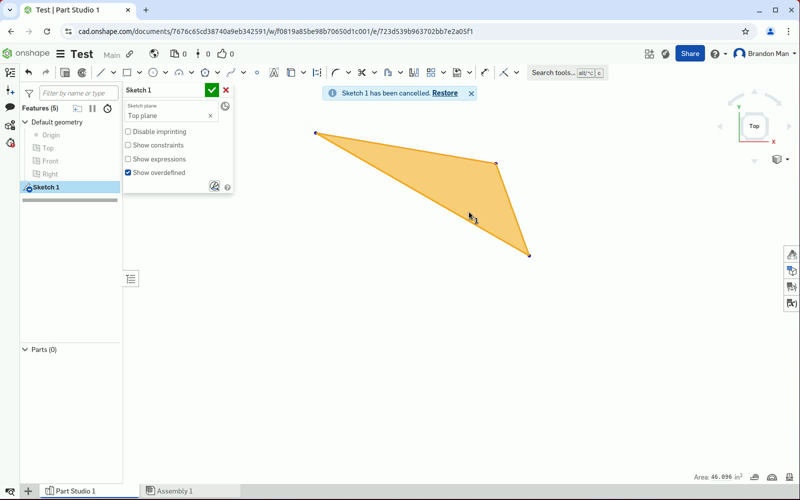
scroll(-6)
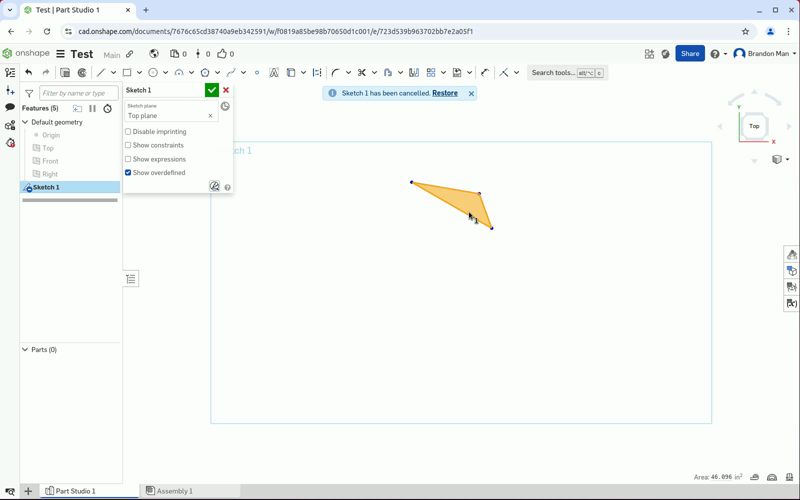
mouse_move(73, 352)
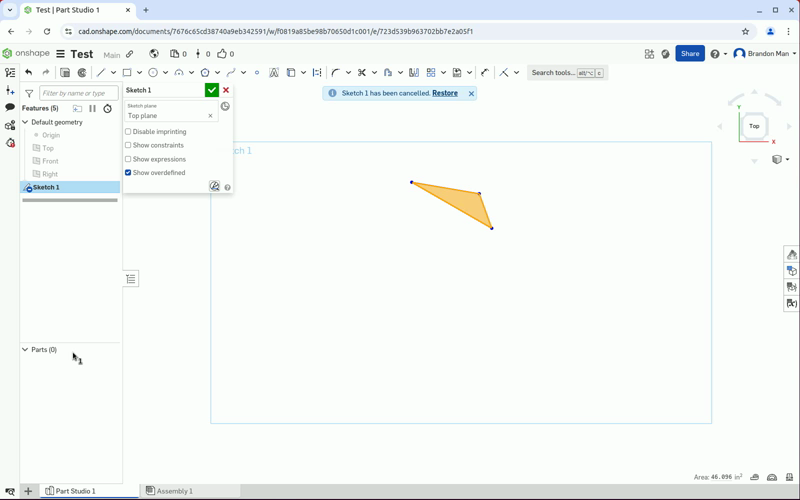
key(shift+y)
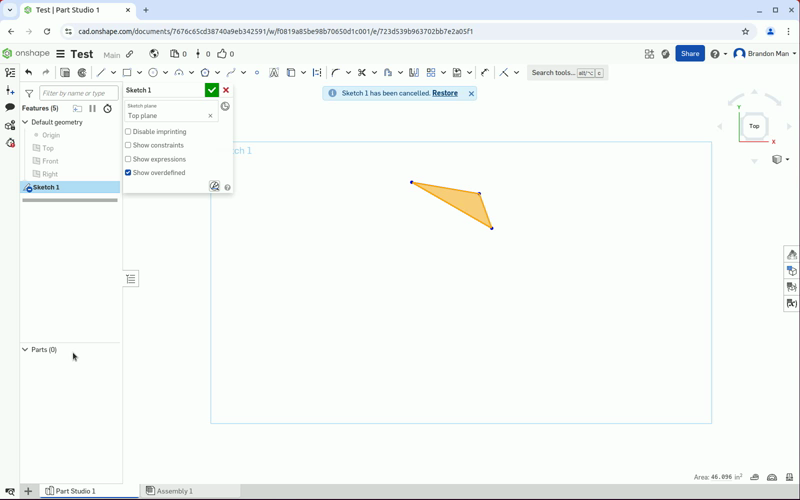
key(shift+e)
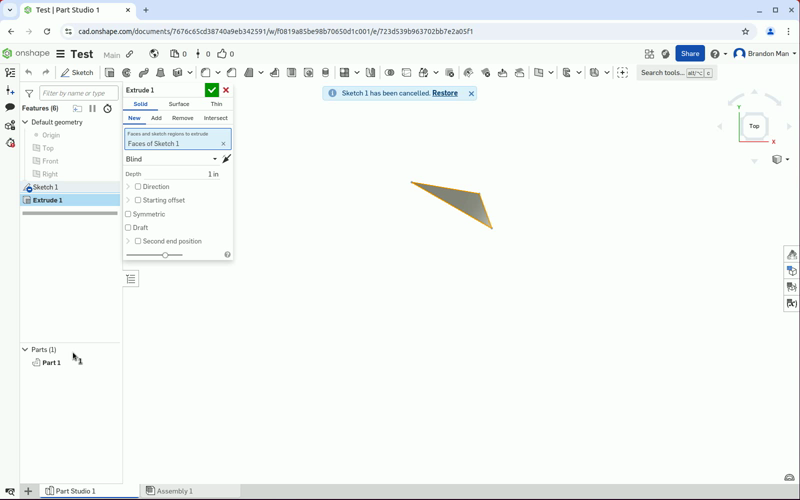
mouse_move(143, 106)
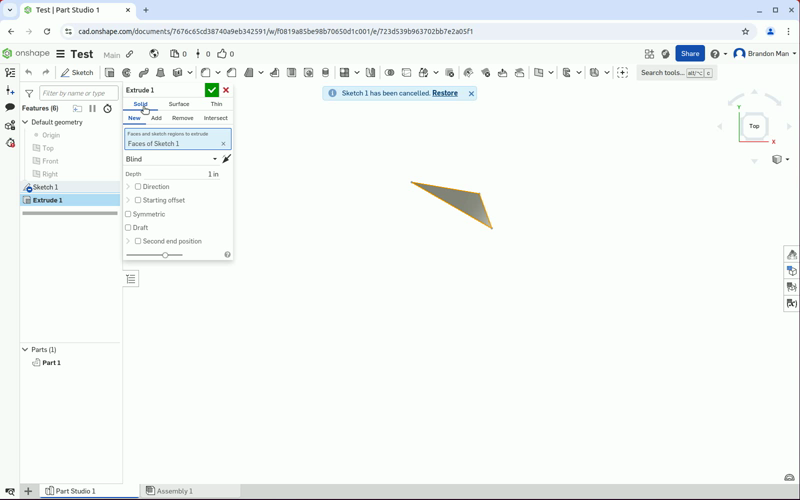
click(143, 106)
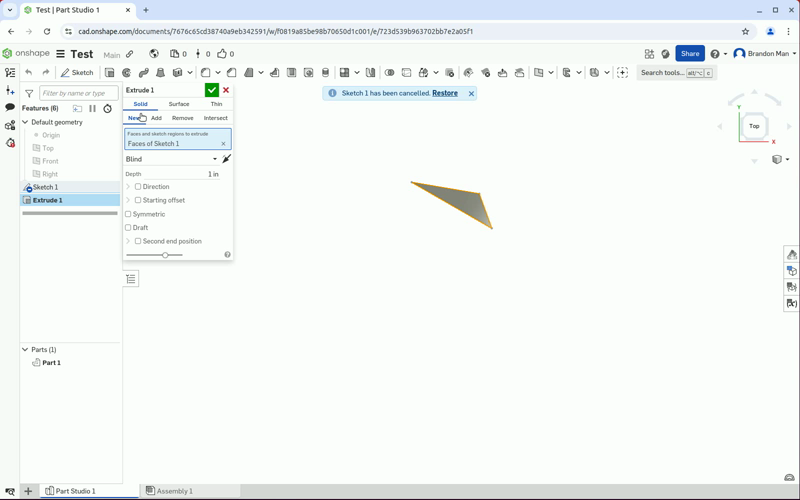
mouse_move(137, 120)
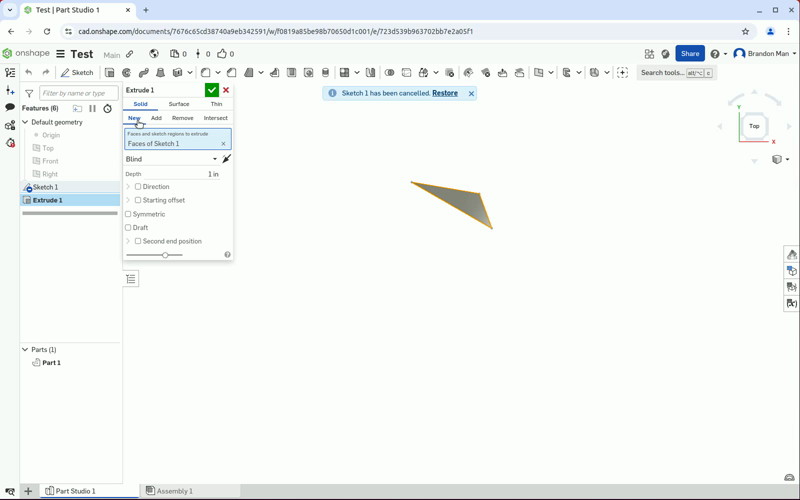
click(137, 120)
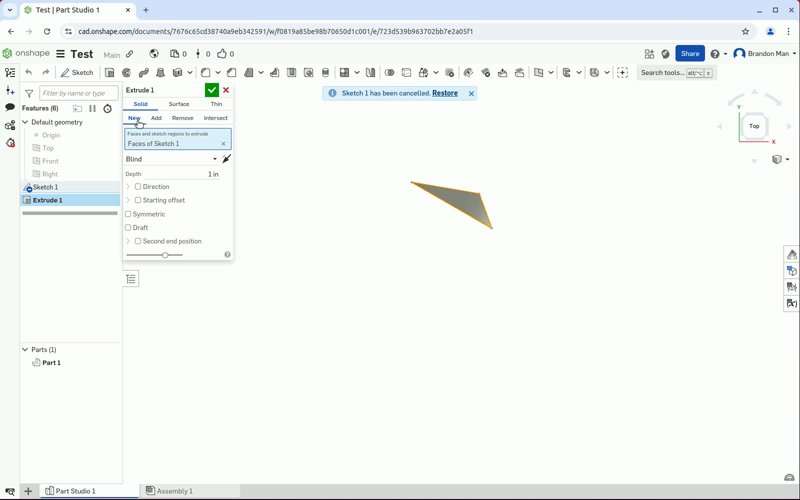
key(tab, 4)
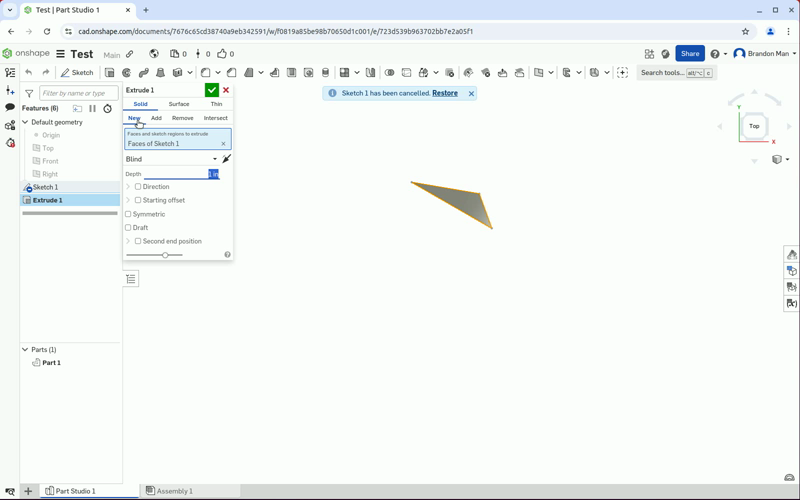
text(0.722)
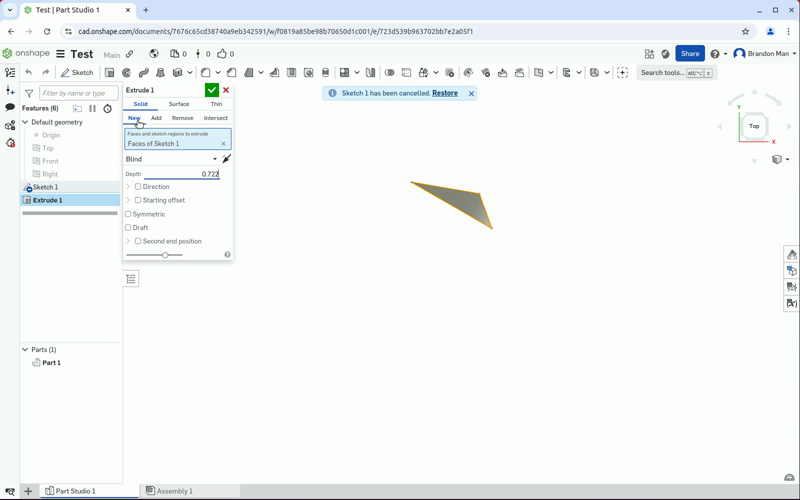
key(enter)
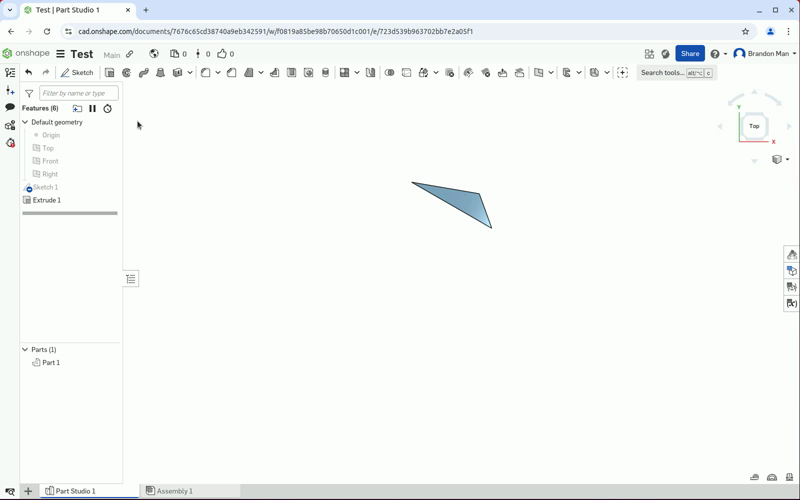
key(shift+h)
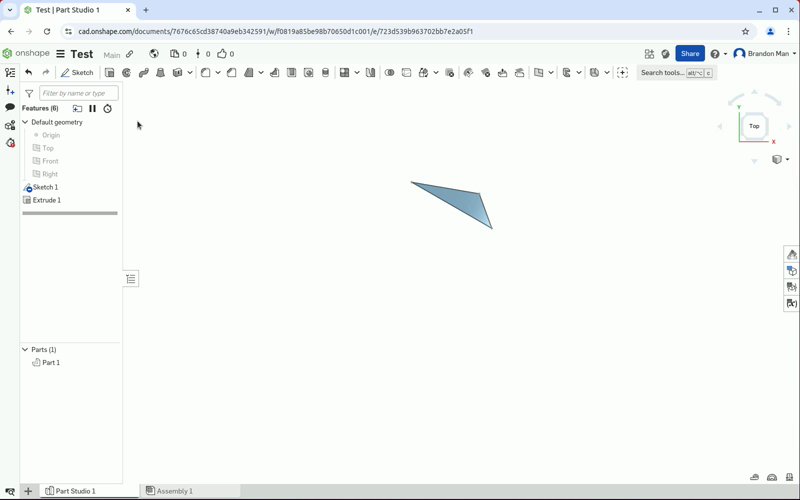
key(shift+h)
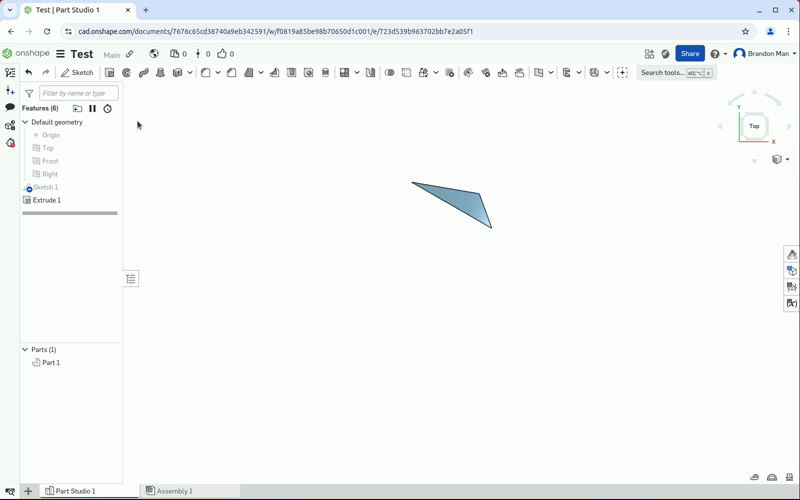
mouse_move(73, 189)
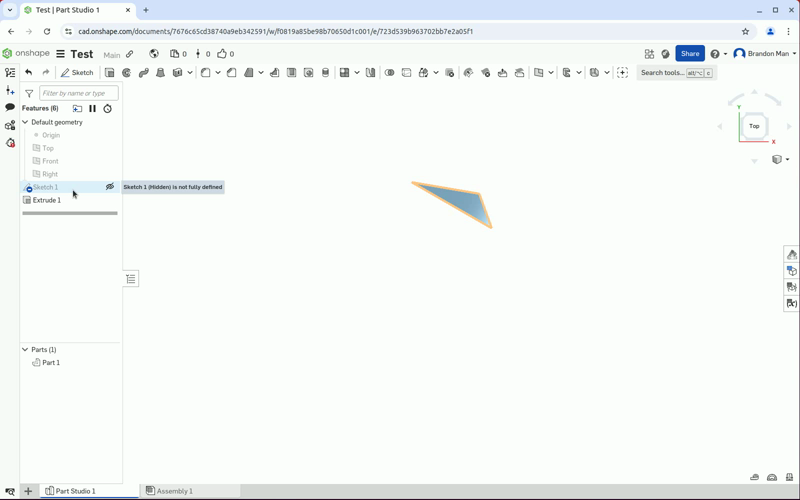
click(73, 189)
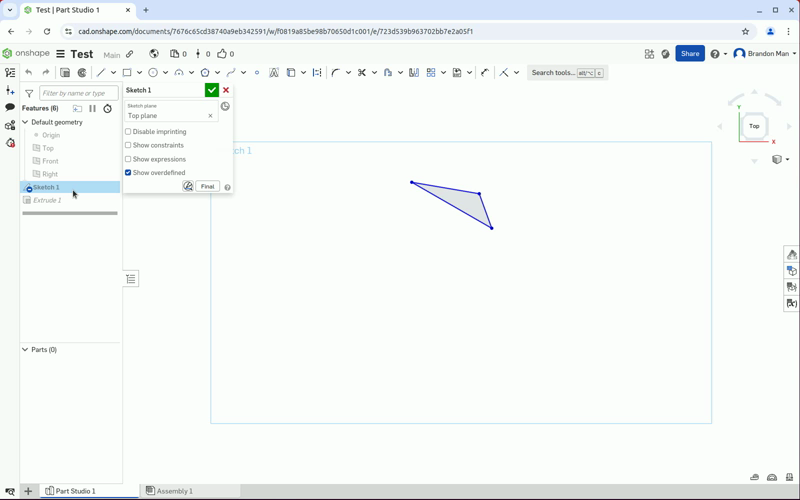
mouse_move(229, 92)
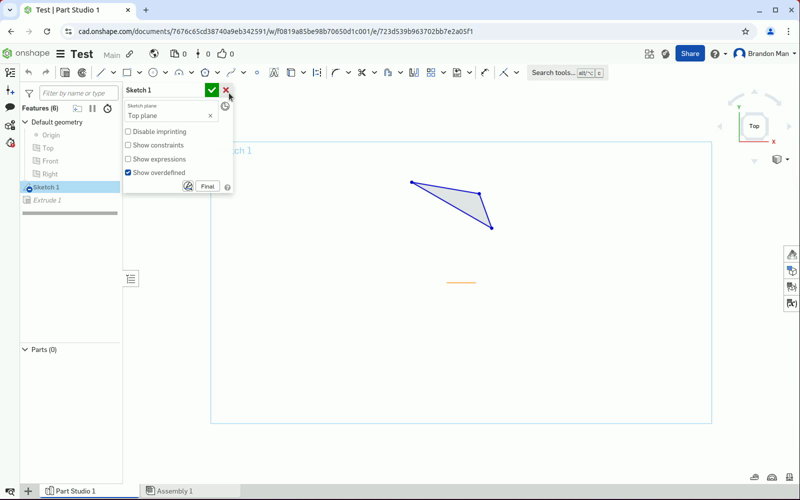
click(229, 92)
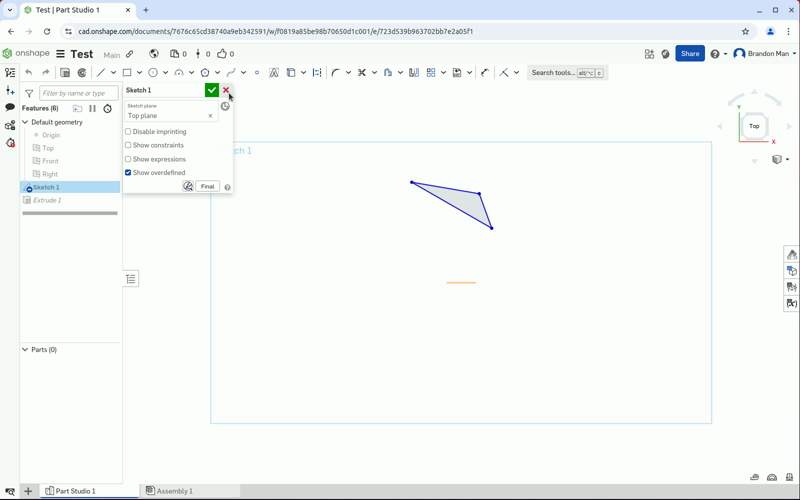
key(shift+s)
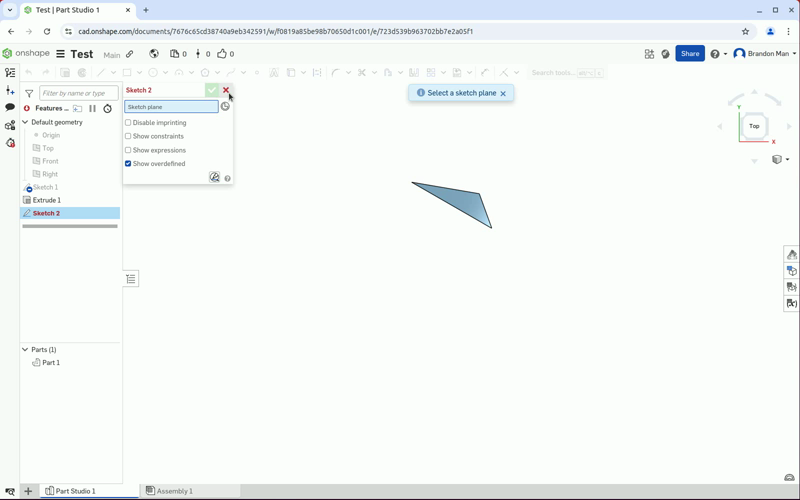
mouse_move(73, 150)
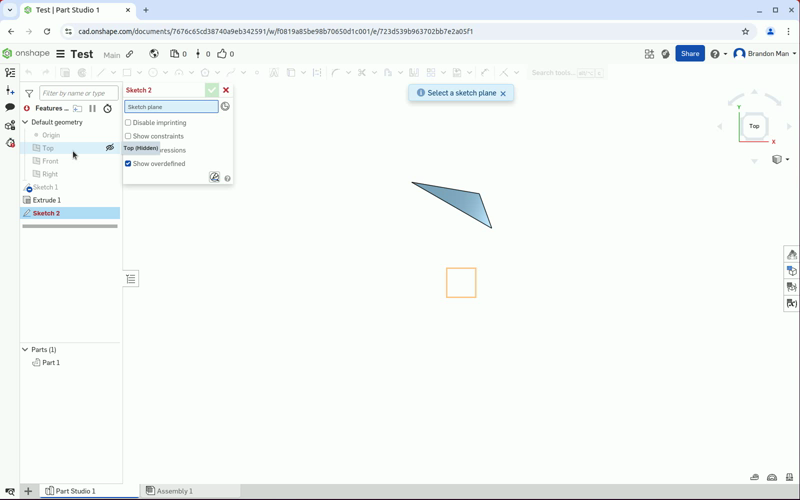
click(73, 150)
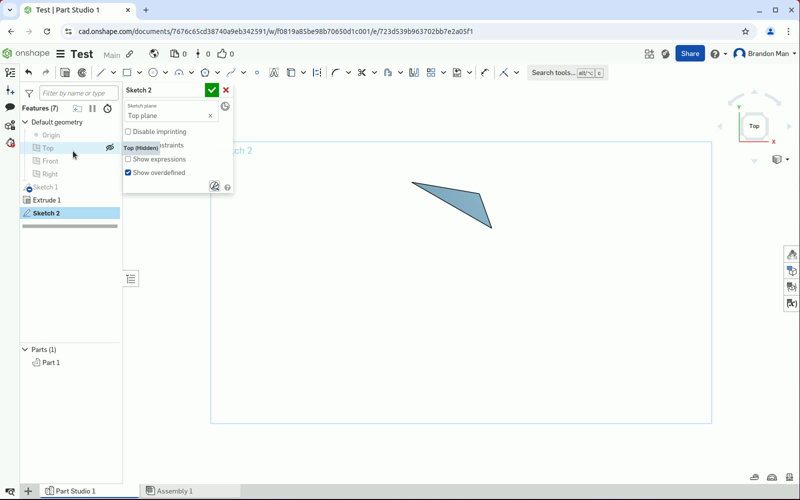
mouse_move(73, 352)
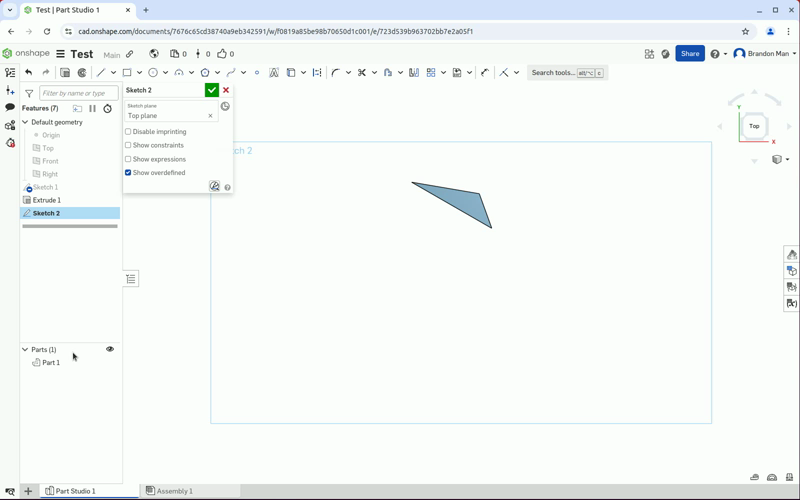
key(y)
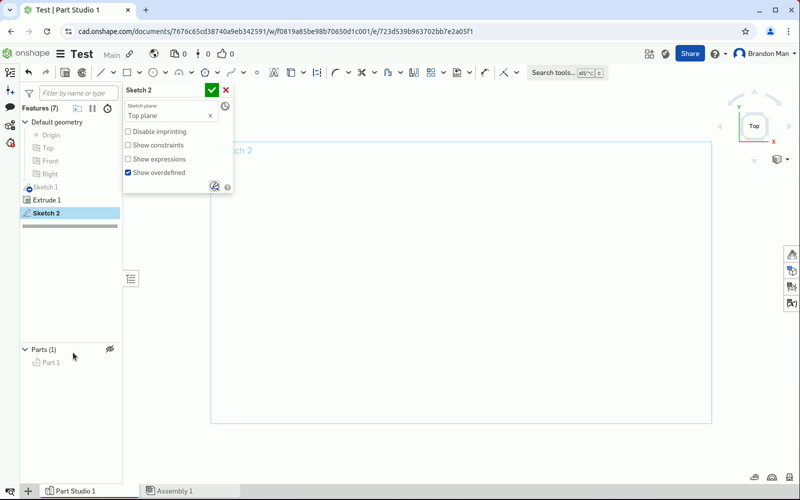
key(l)
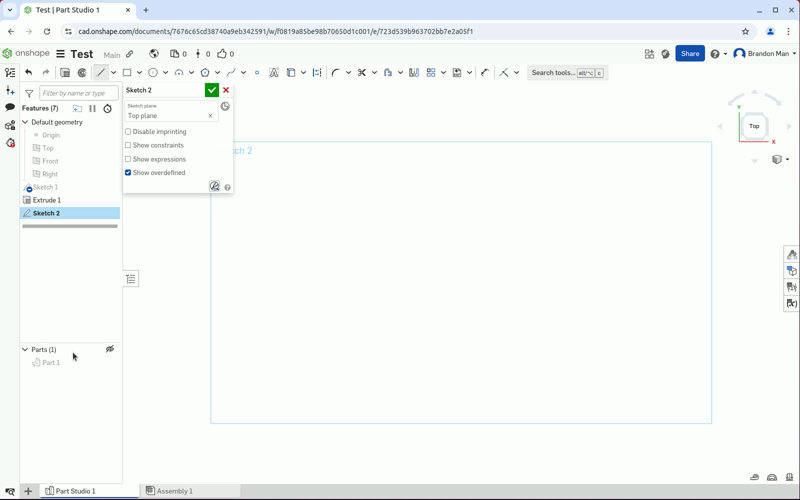
key_down(shift)
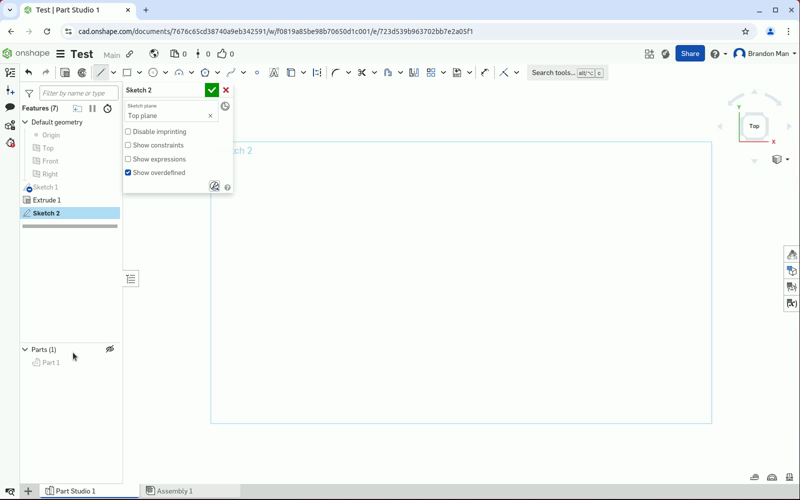
mouse_move(350, 258)
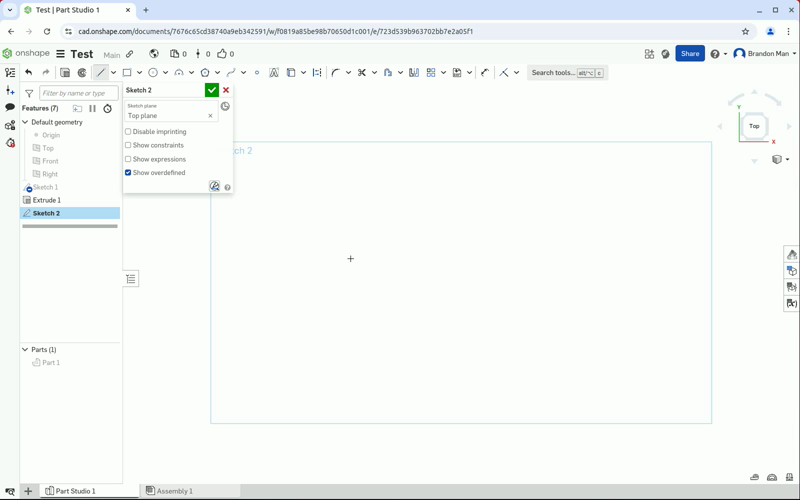
click(350, 258)
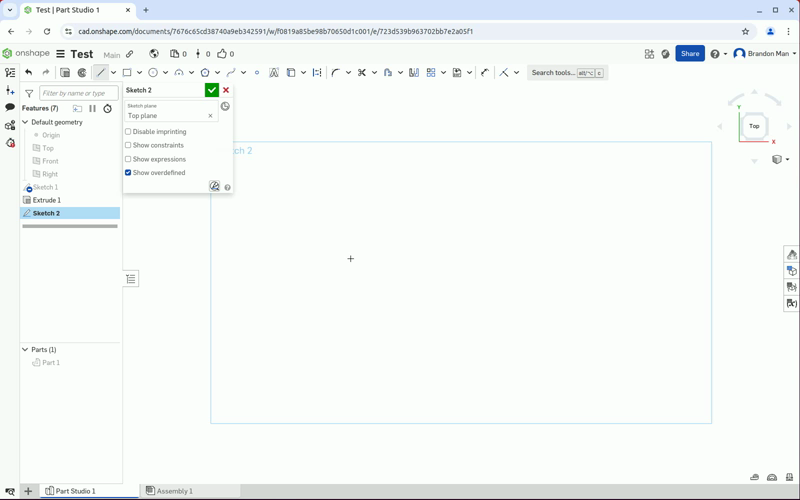
key_up(shift)
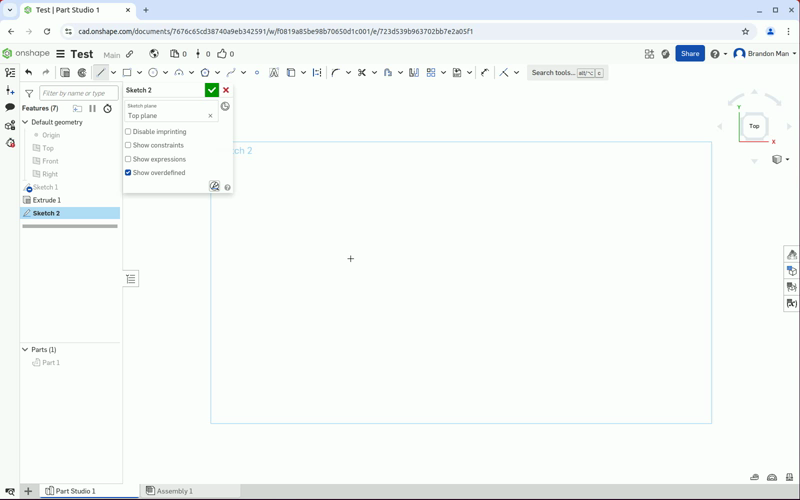
key_down(shift)
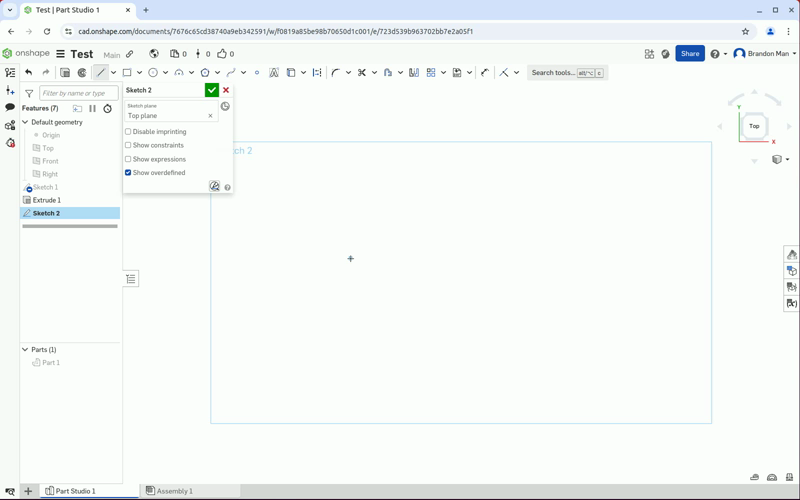
mouse_move(436, 225)
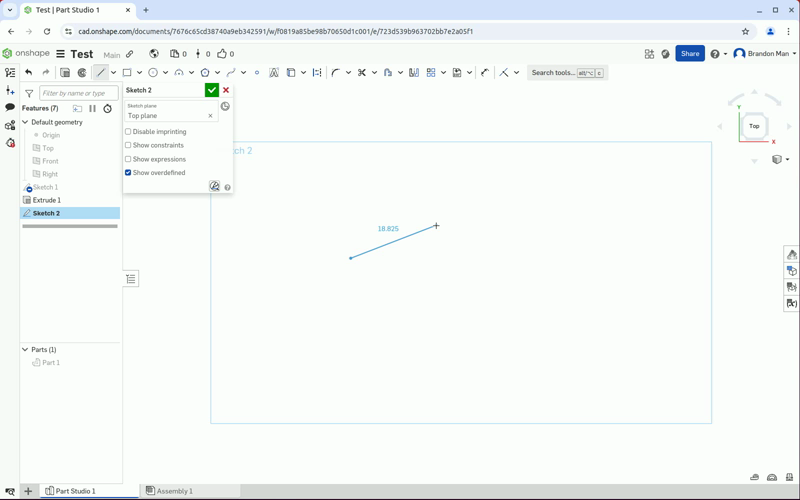
click(436, 225)
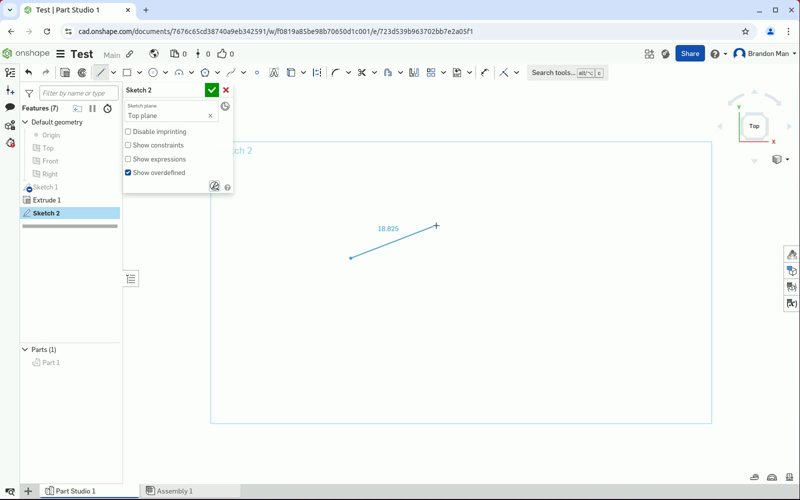
key_up(shift)
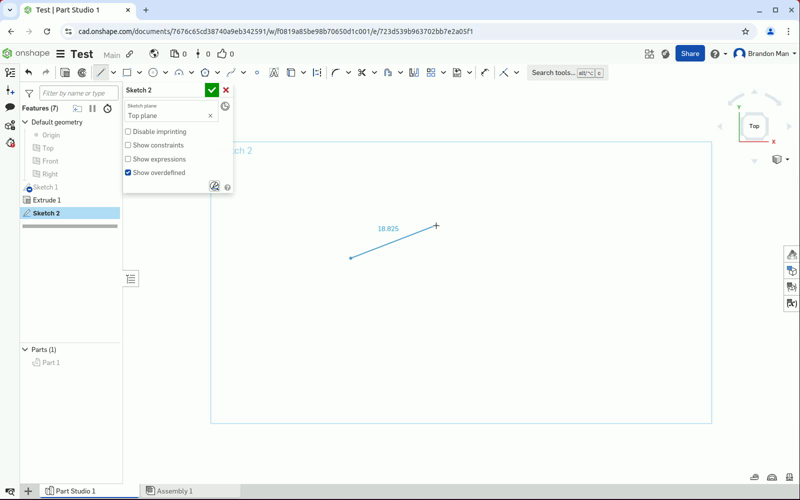
key_down(shift)
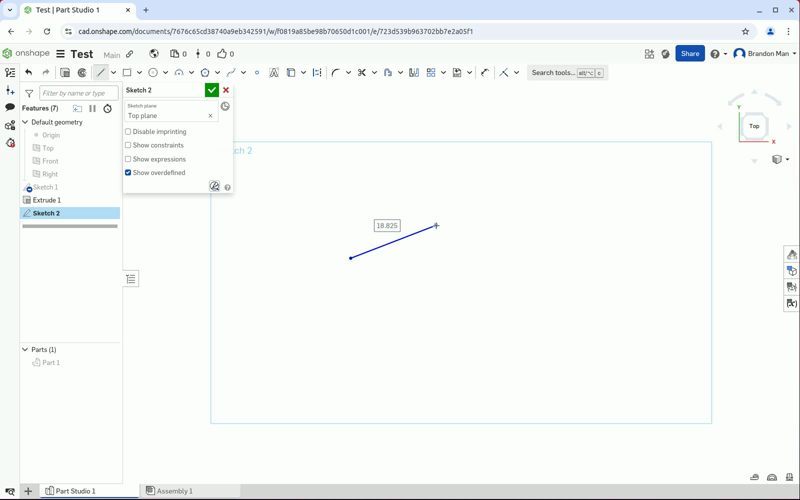
mouse_move(466, 225)
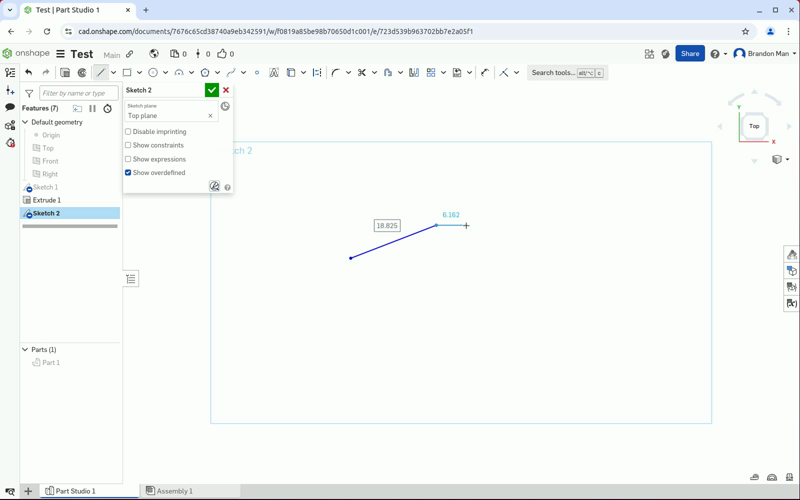
mouse_move(402, 213)
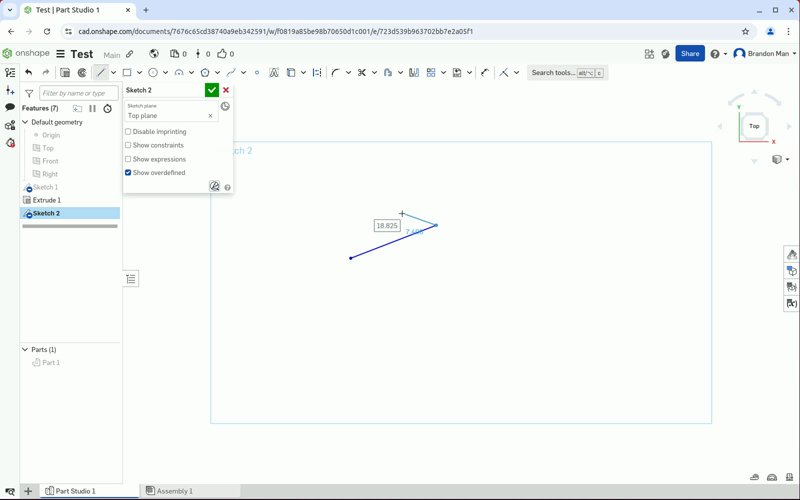
click(402, 213)
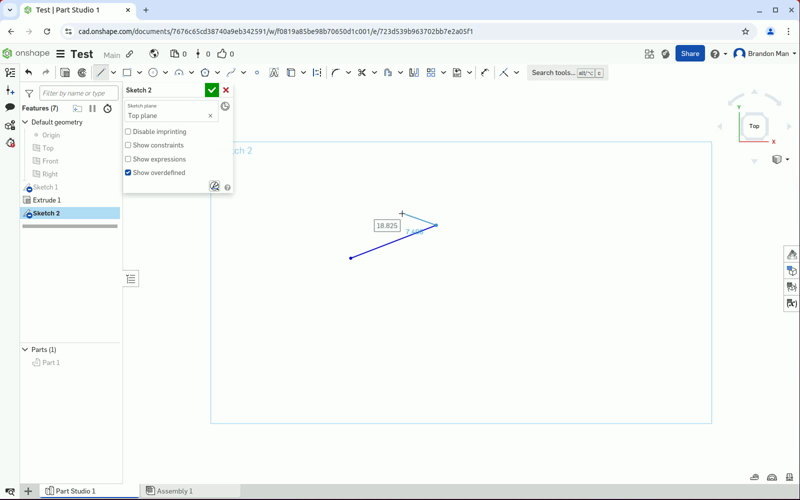
key_up(shift)
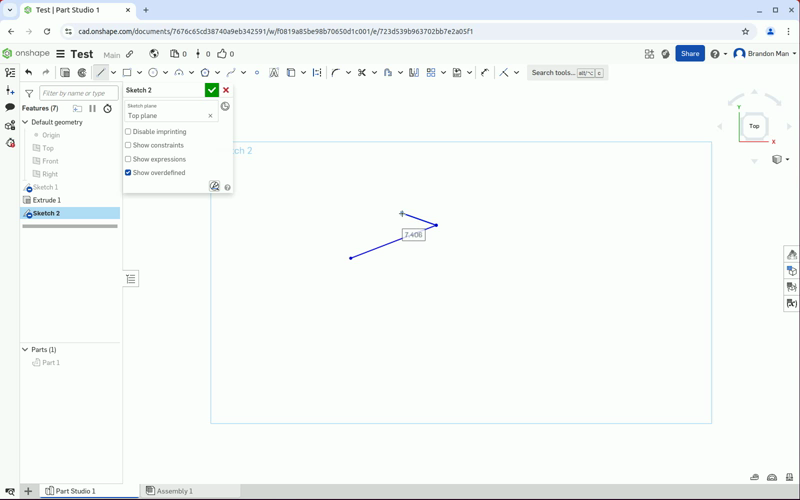
key_down(shift)
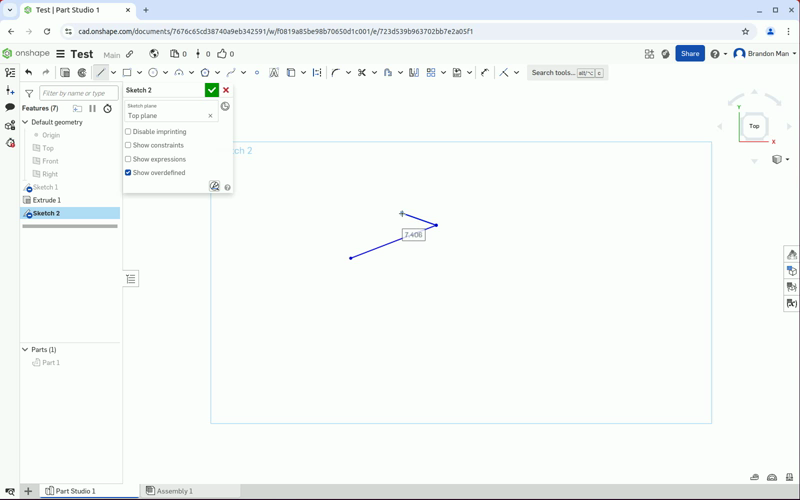
mouse_move(350, 258)
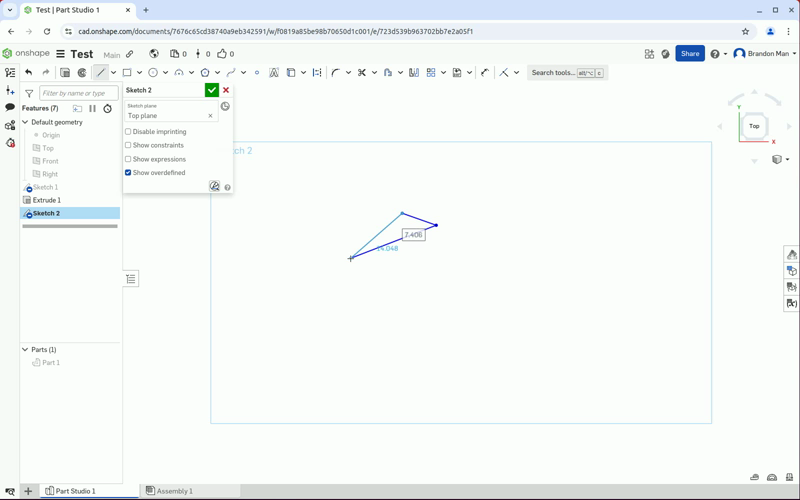
key_up(shift)
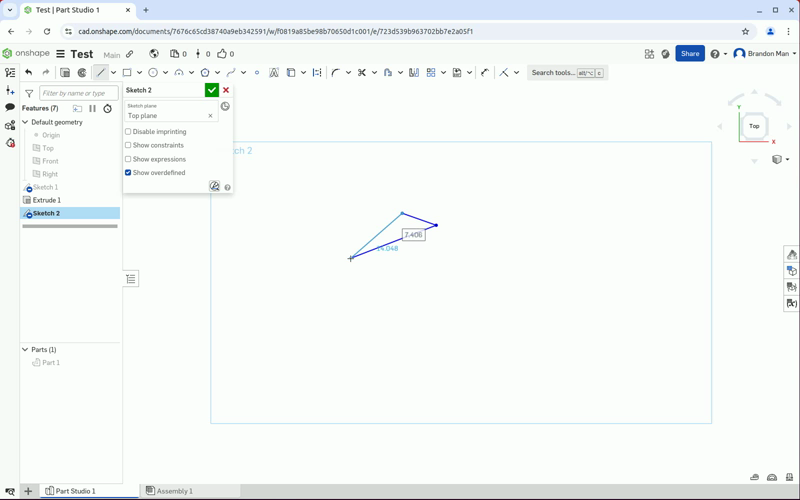
click(350, 258)
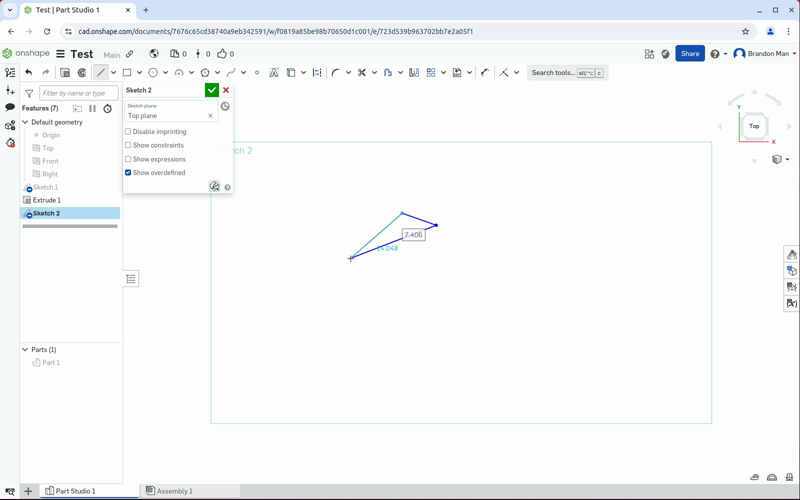
key(esc)
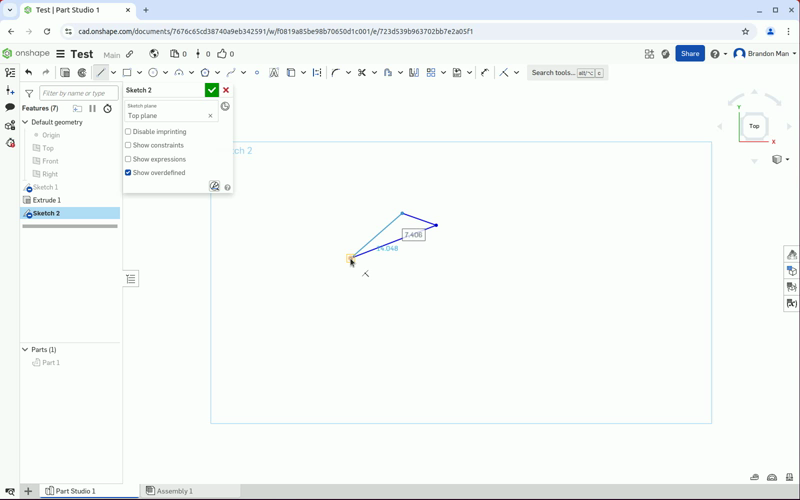
mouse_move(425, 223)
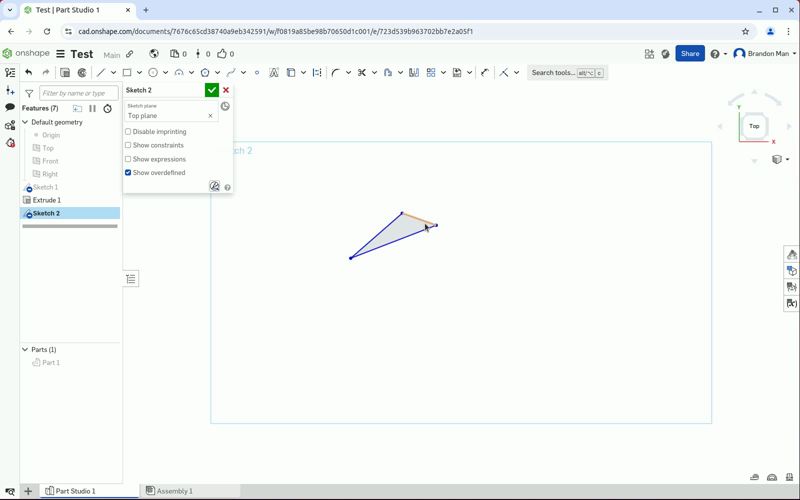
scroll(6)
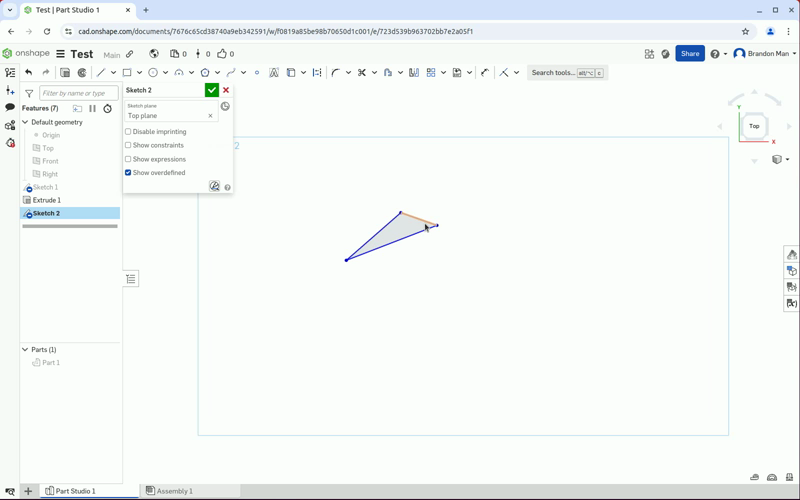
scroll(6)
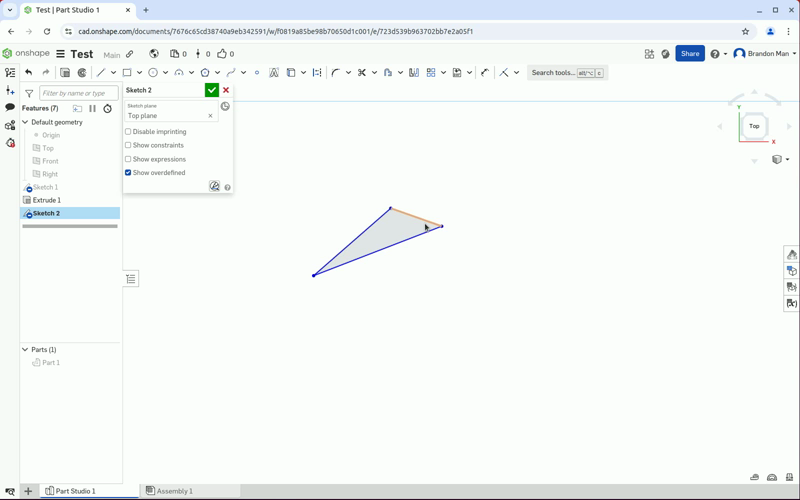
scroll(6)
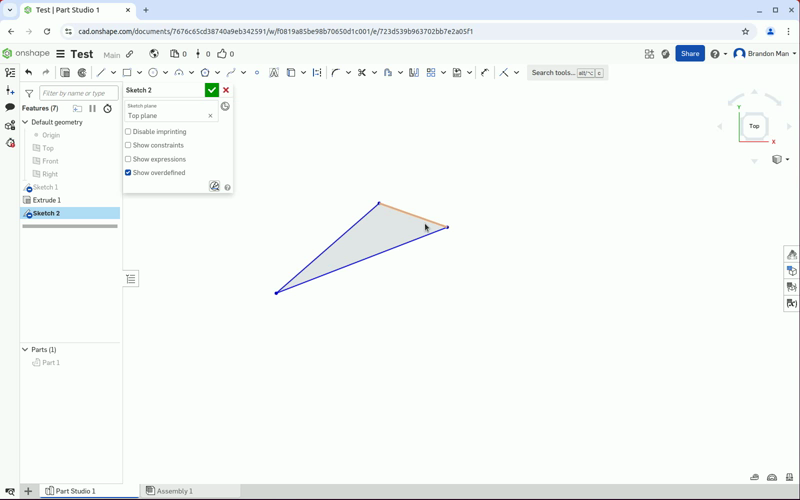
scroll(6)
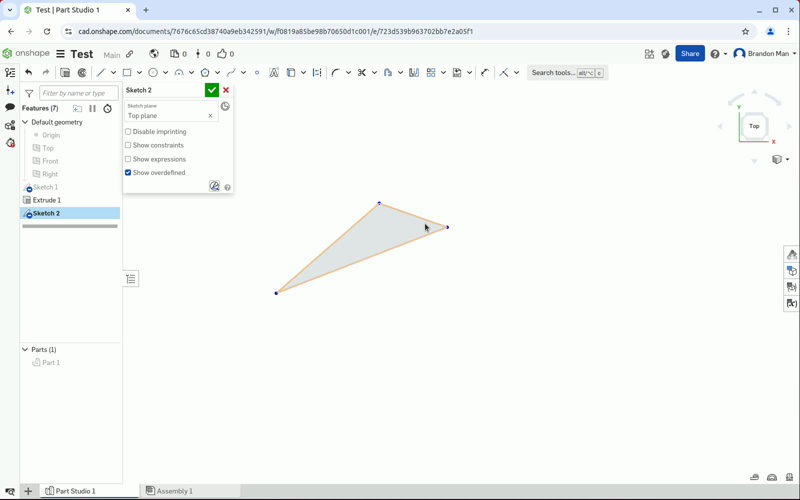
scroll(6)
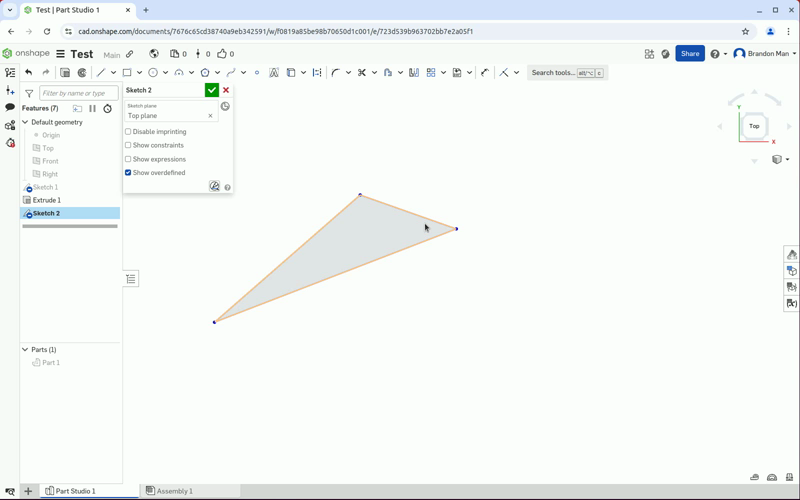
scroll(6)
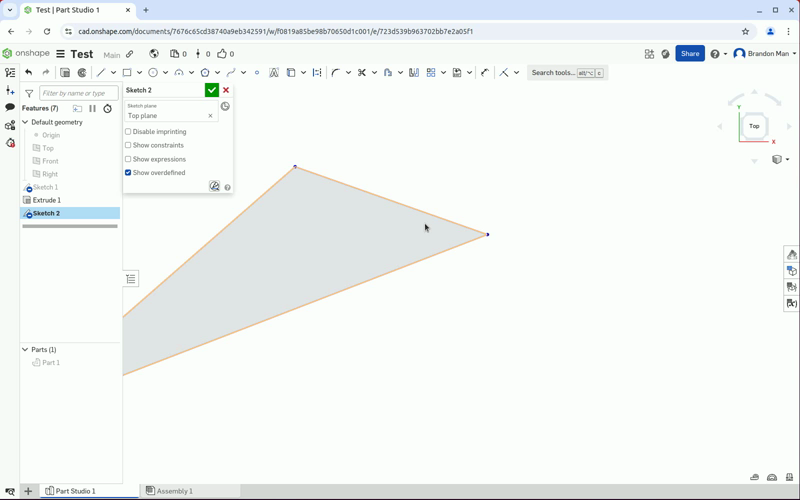
scroll(6)
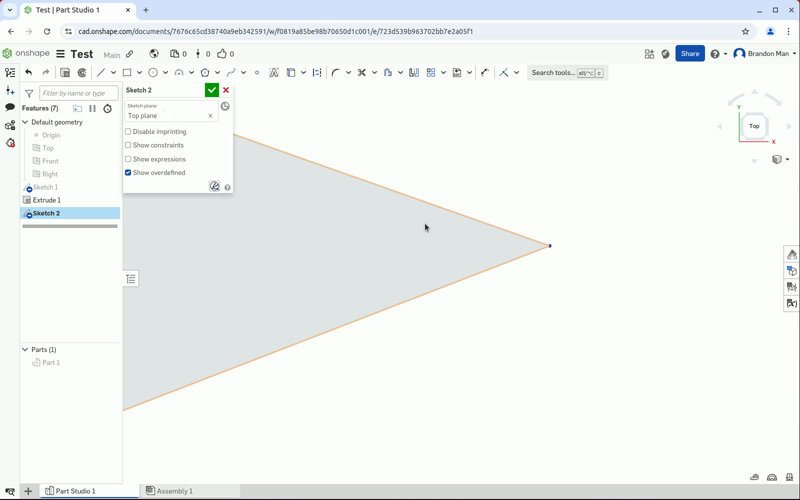
click(425, 223)
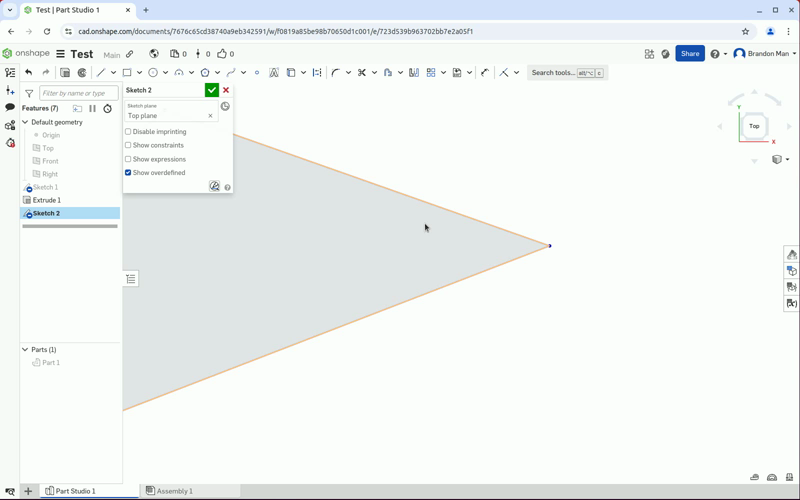
scroll(-6)
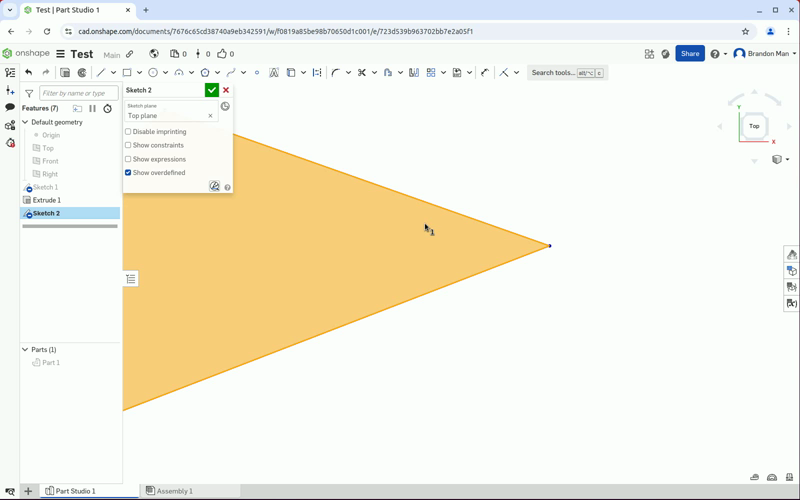
scroll(-6)
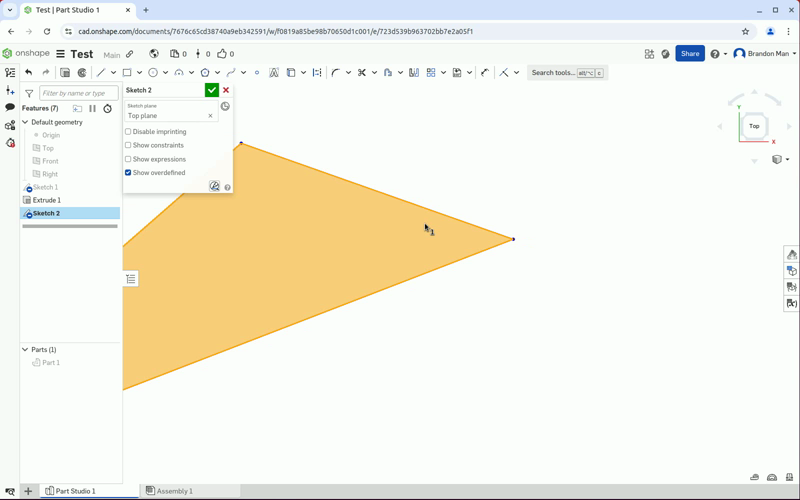
scroll(-6)
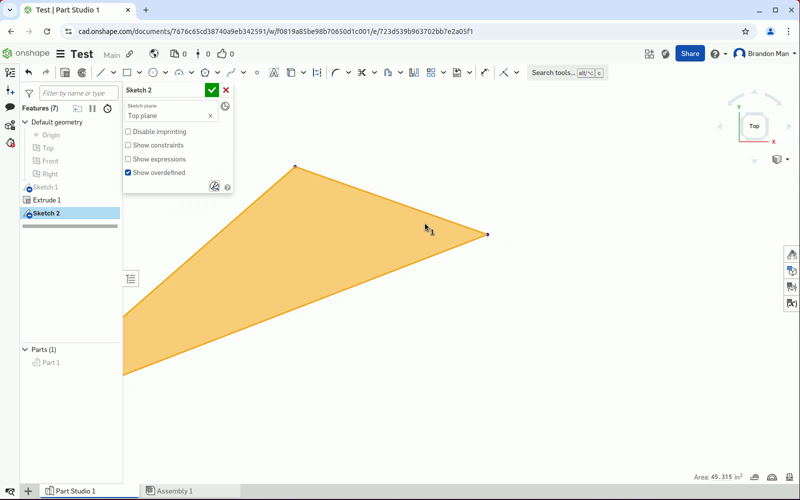
scroll(-6)
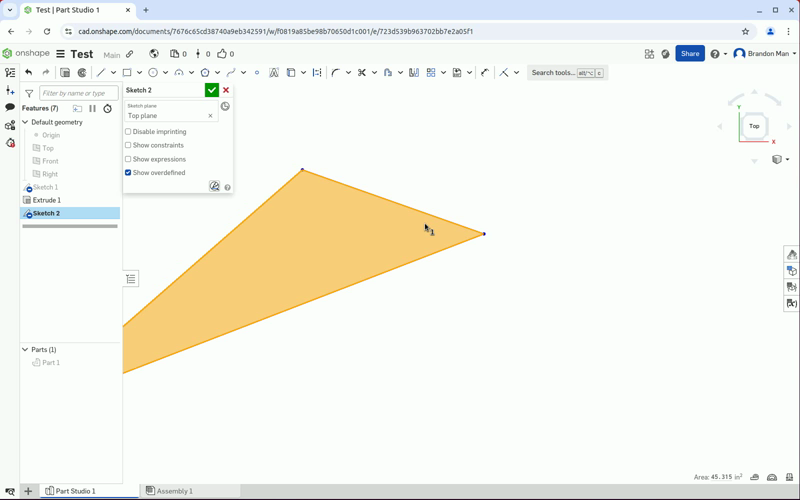
scroll(-6)
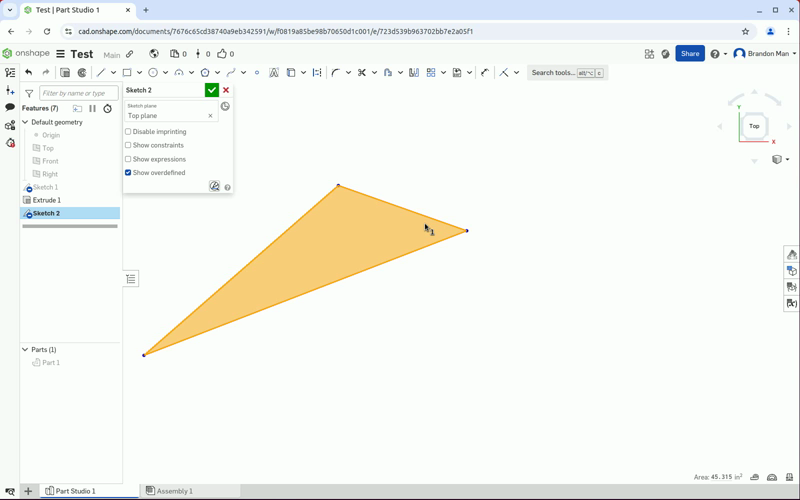
scroll(-6)
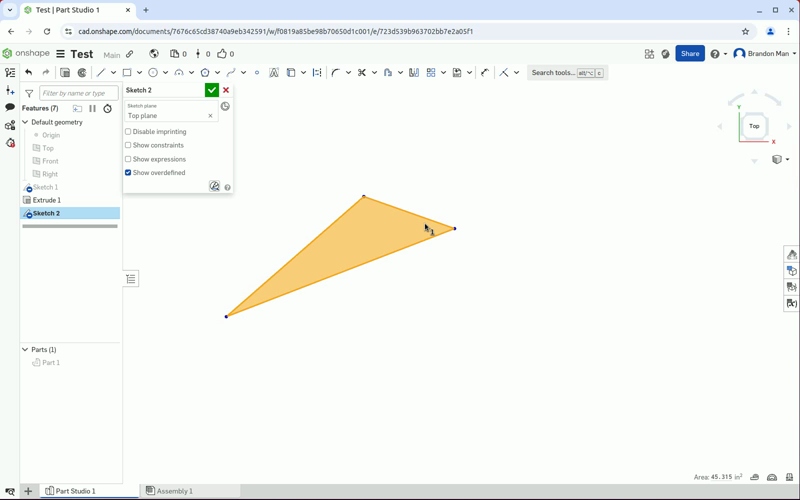
scroll(-6)
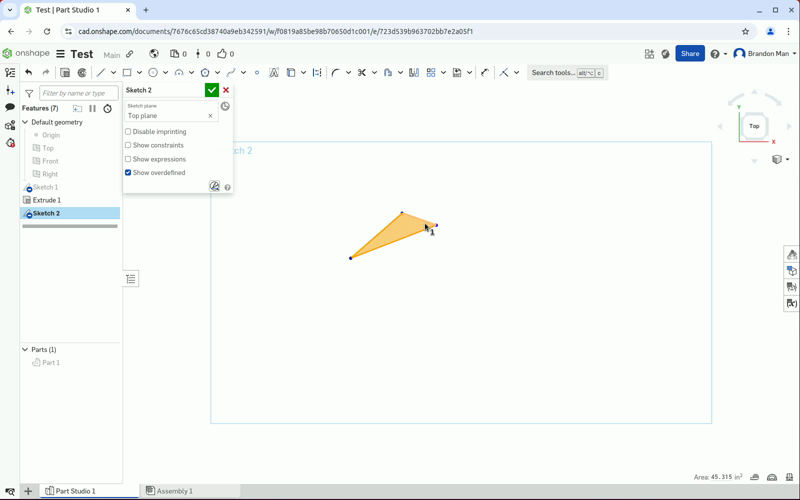
mouse_move(73, 352)
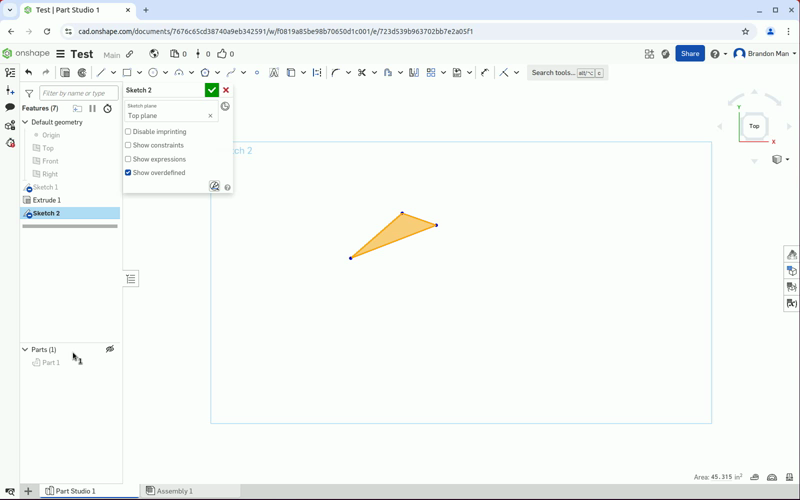
key(shift+y)
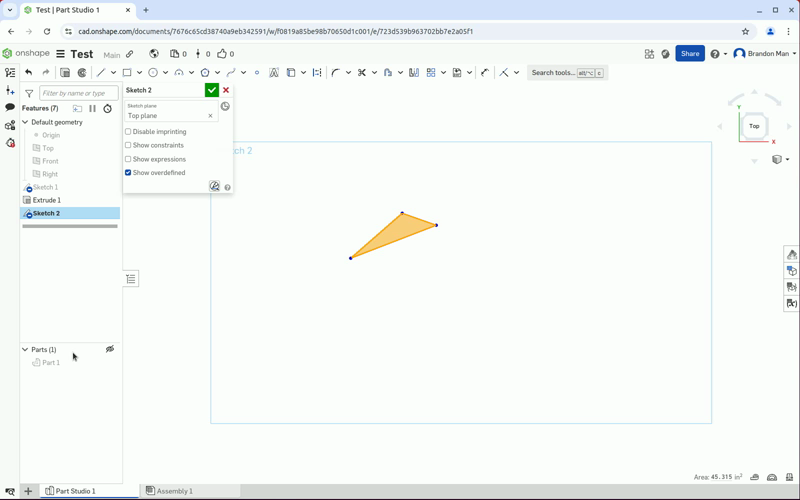
key(shift+e)
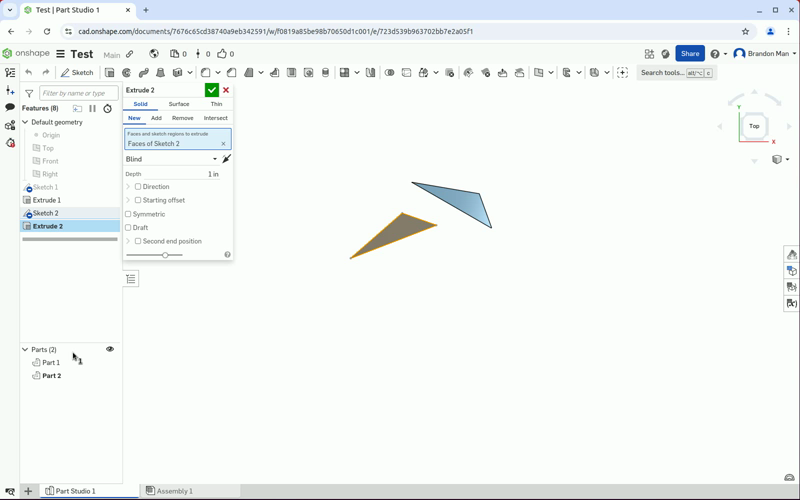
mouse_move(143, 106)
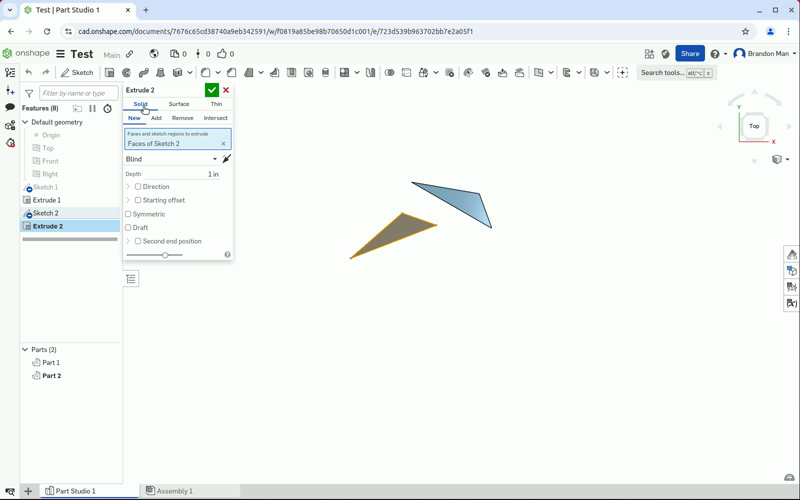
click(143, 106)
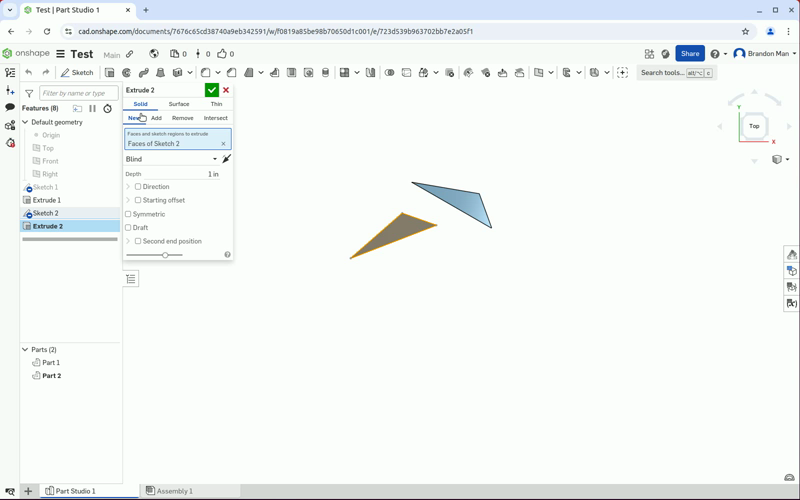
mouse_move(137, 120)
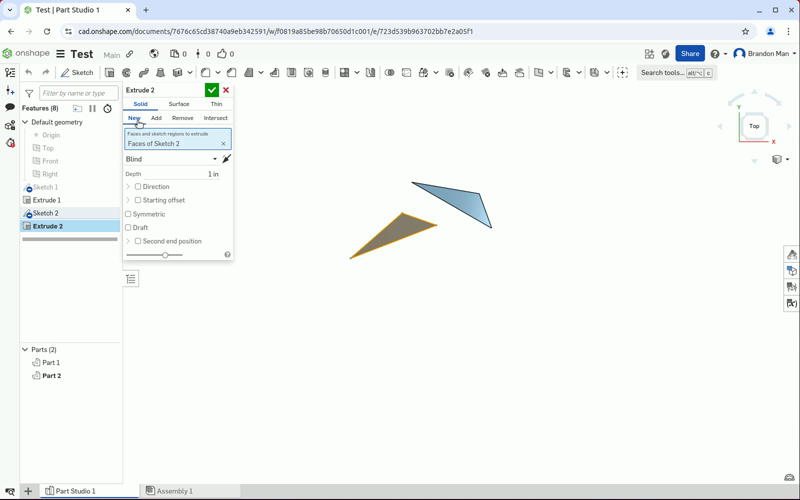
click(137, 120)
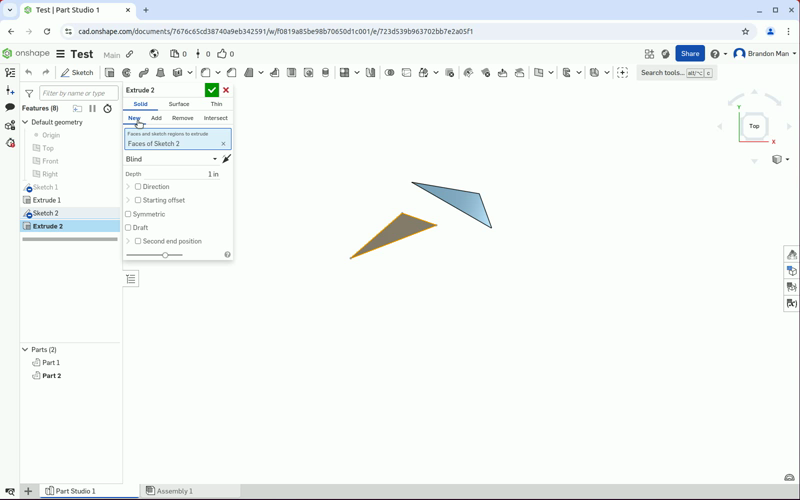
key(tab, 4)
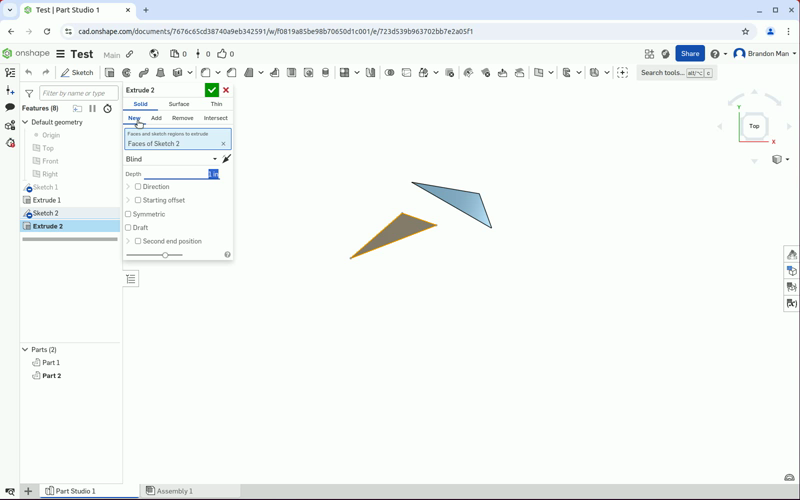
text(0.722)
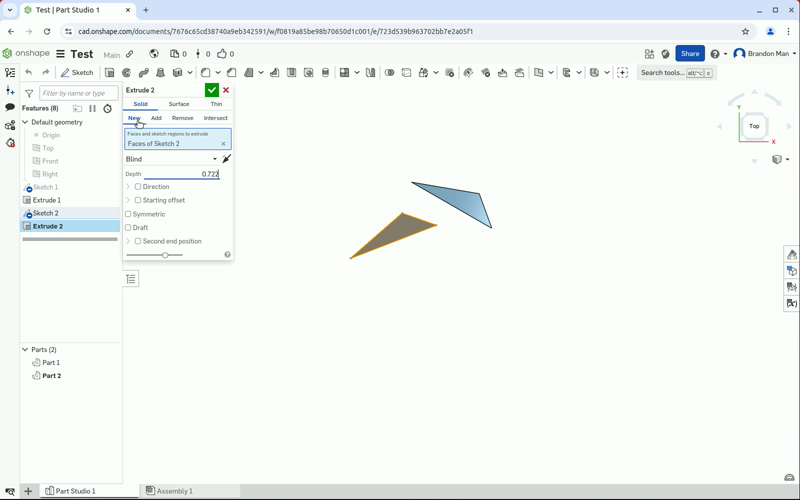
key(enter)
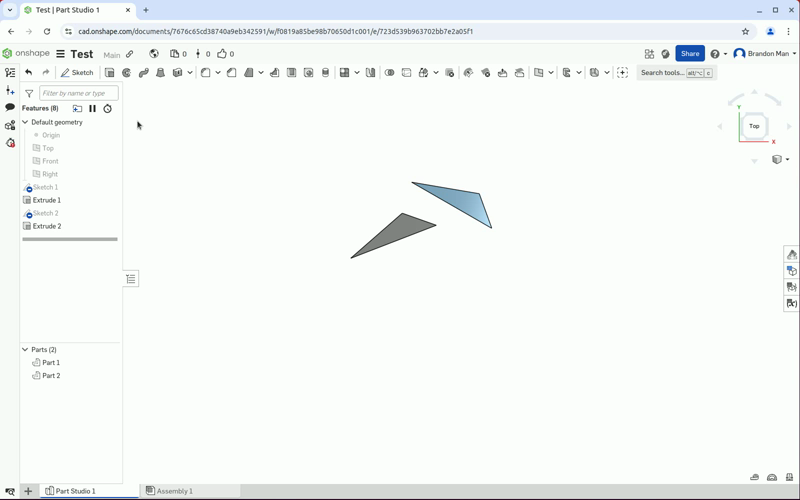
key(shift+h)
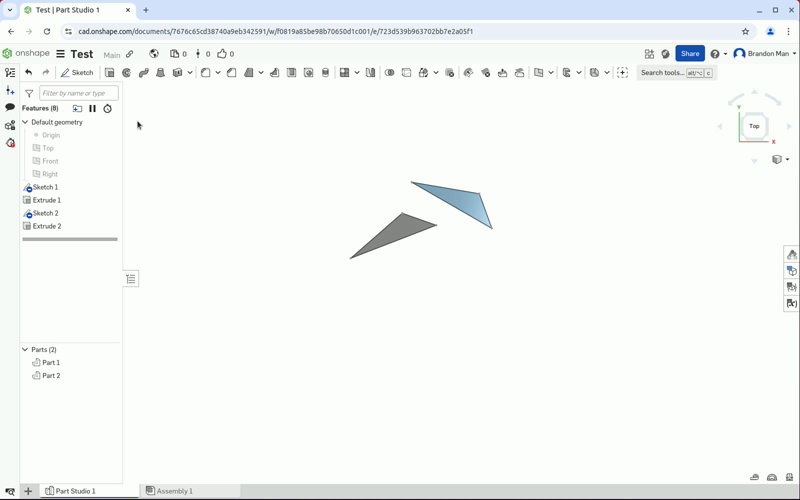
key(shift+h)
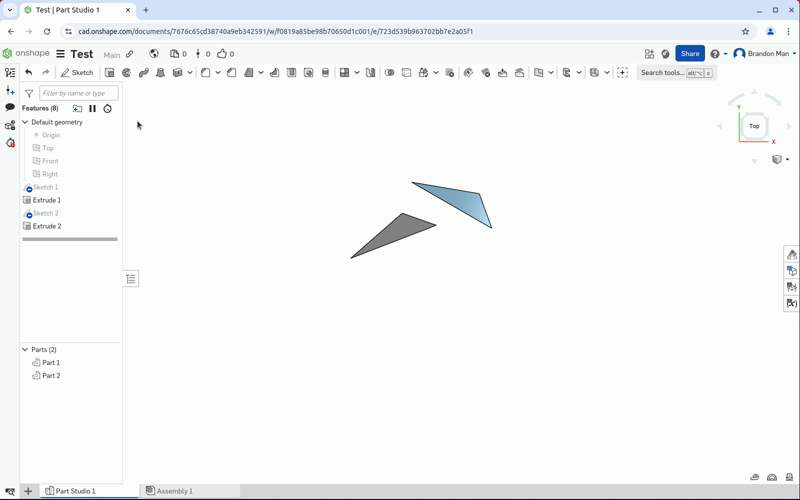
mouse_move(73, 189)
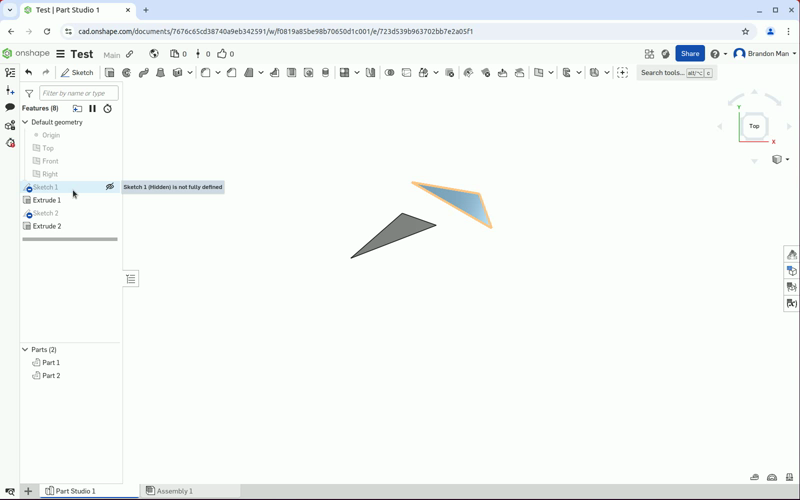
click(73, 189)
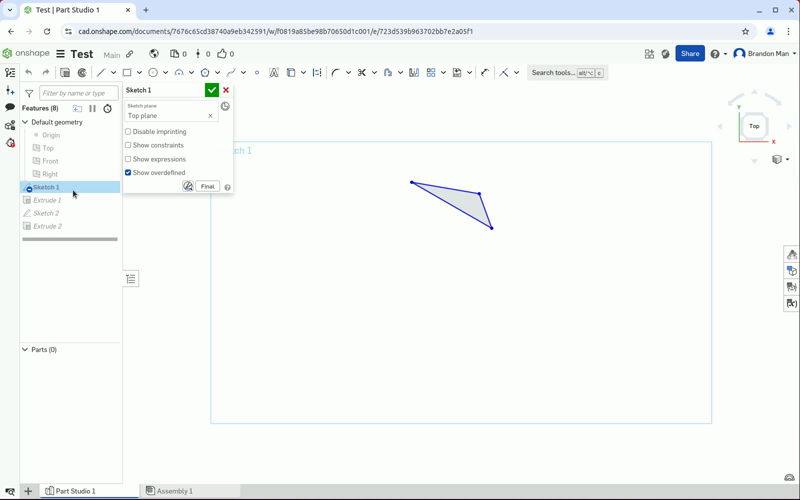
mouse_move(229, 92)
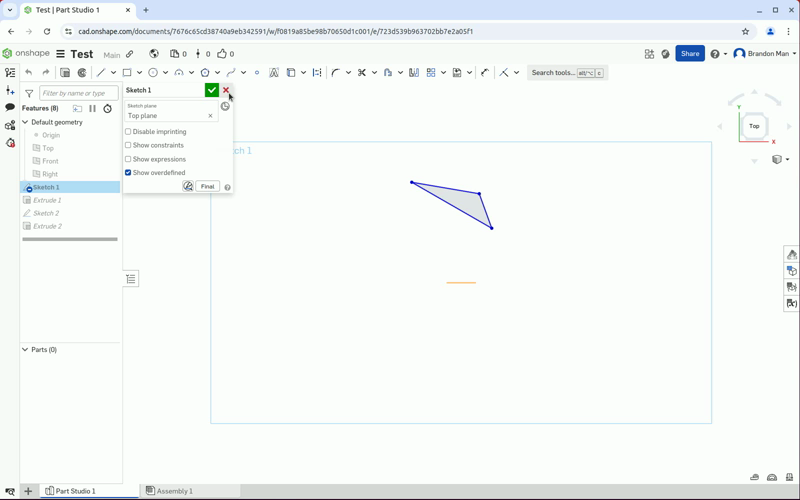
click(229, 92)
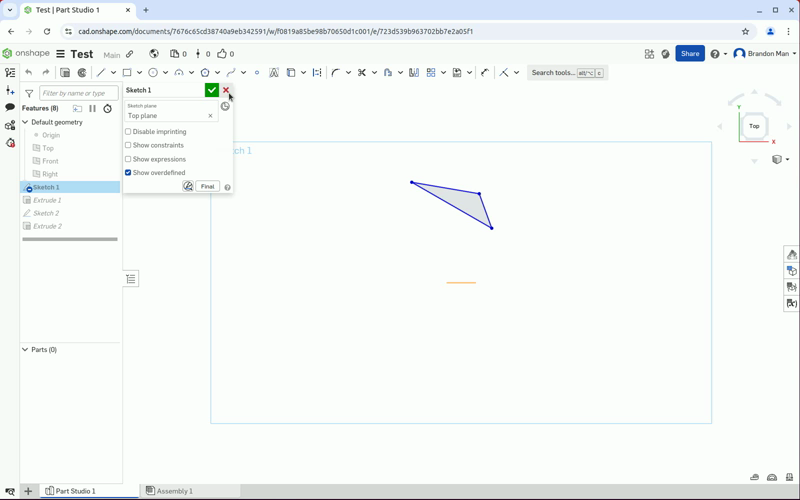
key(shift+s)
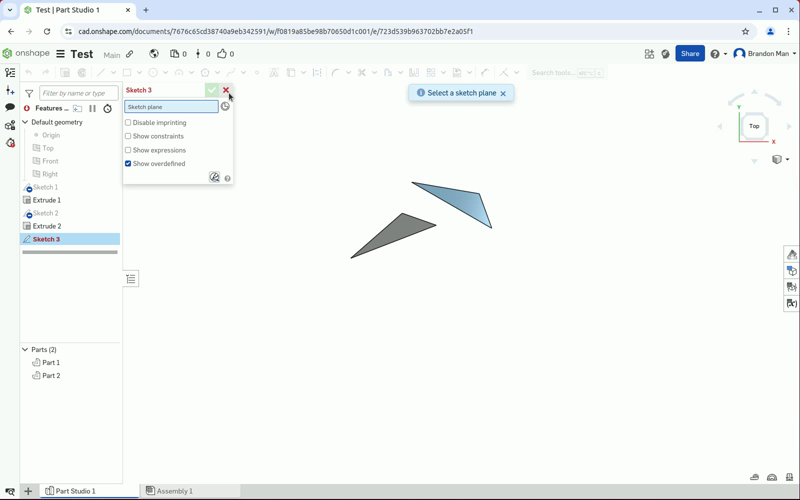
mouse_move(73, 150)
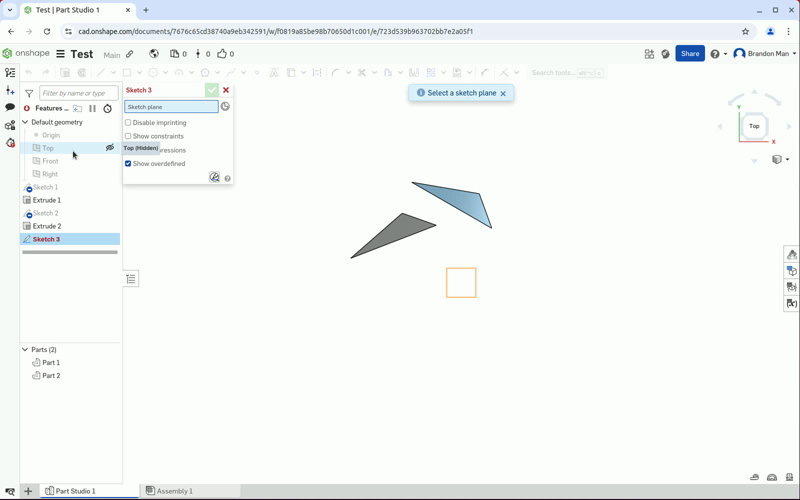
click(73, 150)
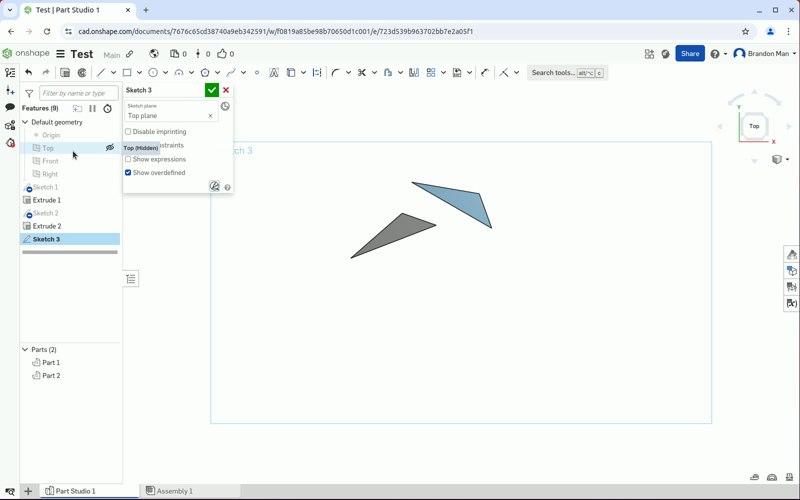
mouse_move(73, 352)
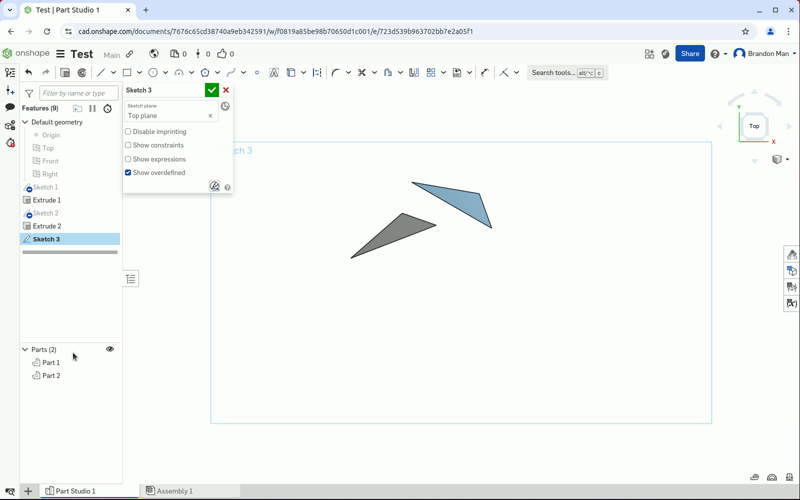
key(y)
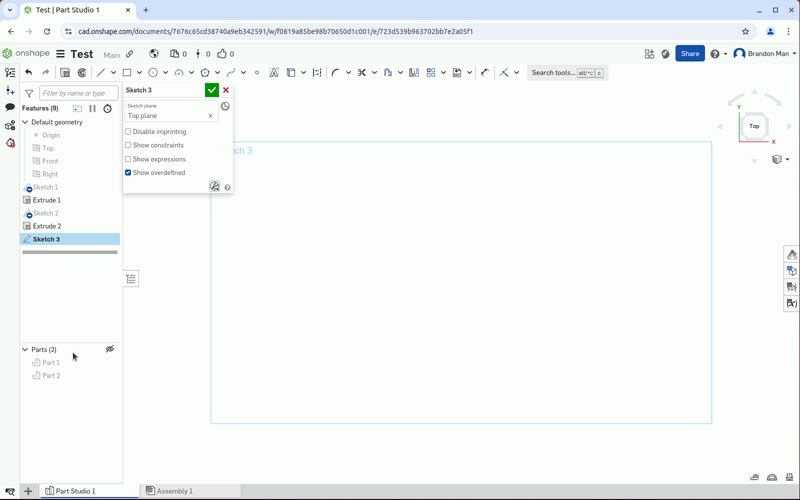
key(l)
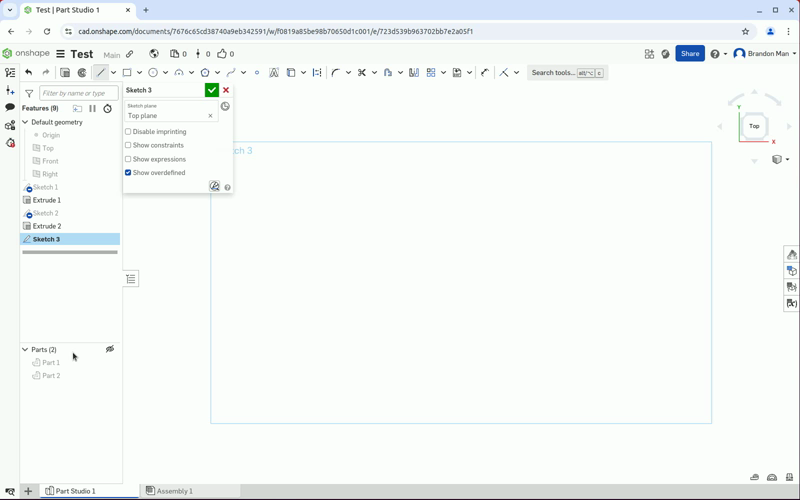
key_down(shift)
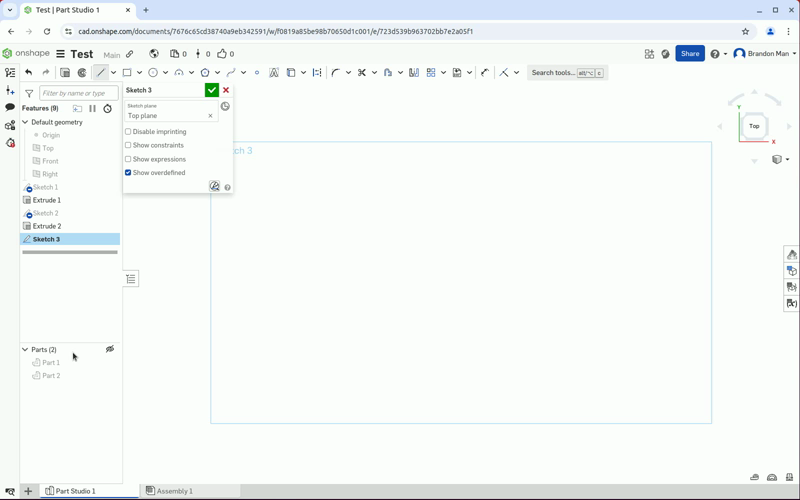
mouse_move(369, 285)
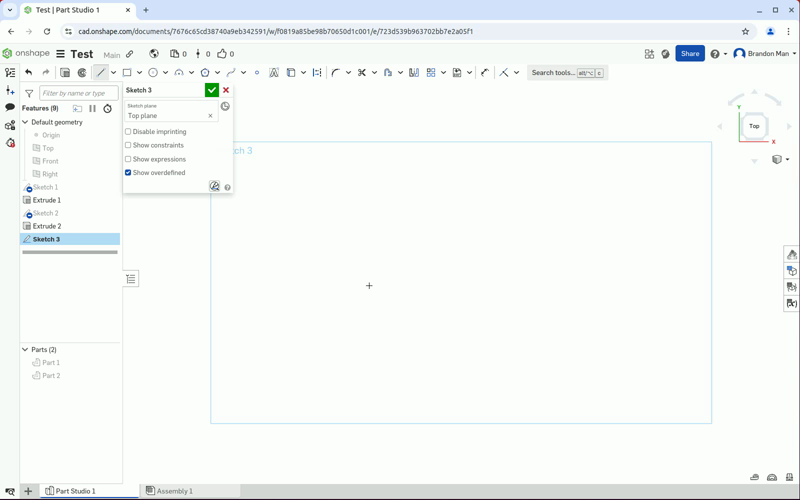
click(369, 285)
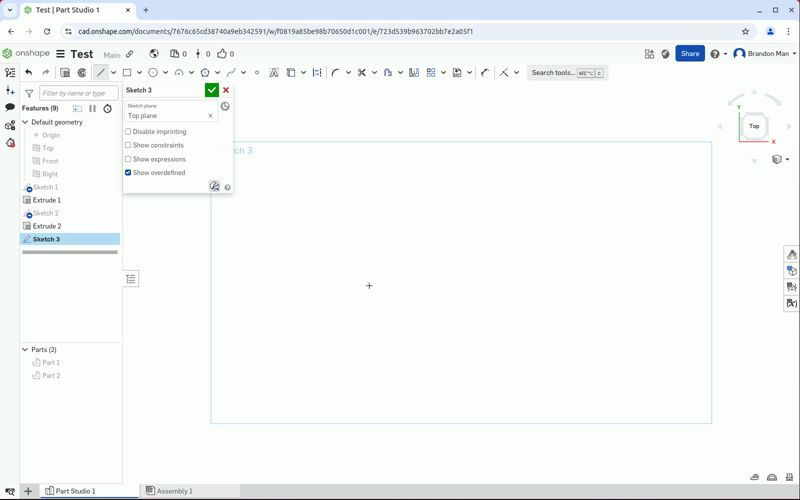
key_up(shift)
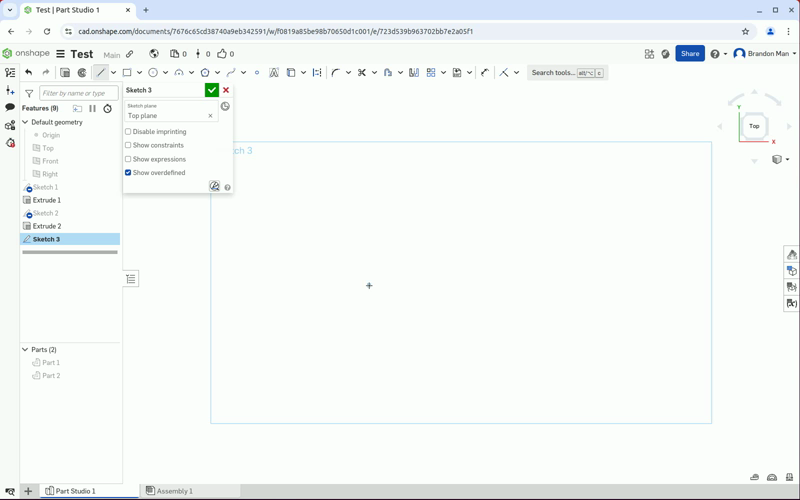
key_down(shift)
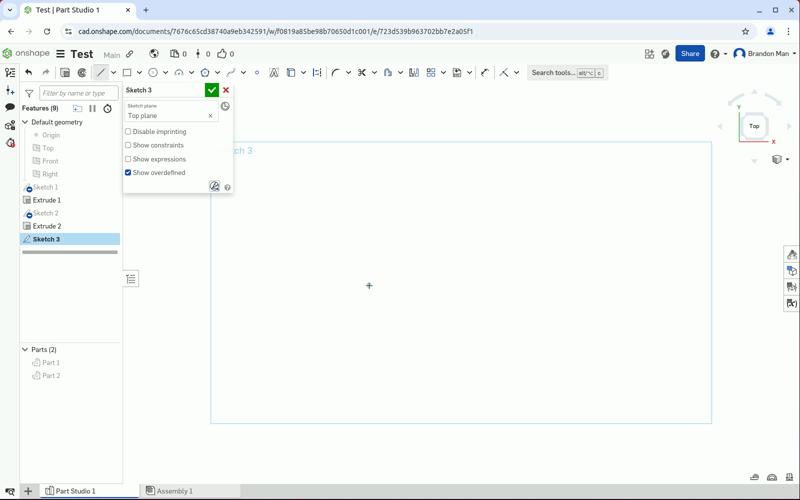
mouse_move(373, 353)
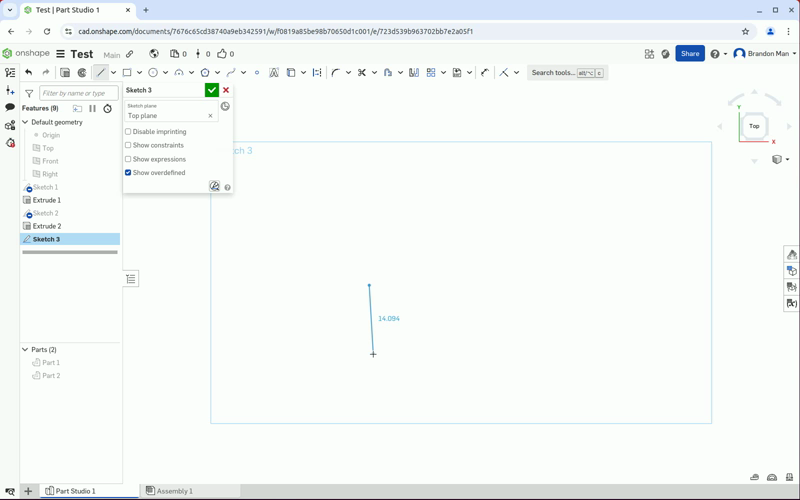
click(373, 353)
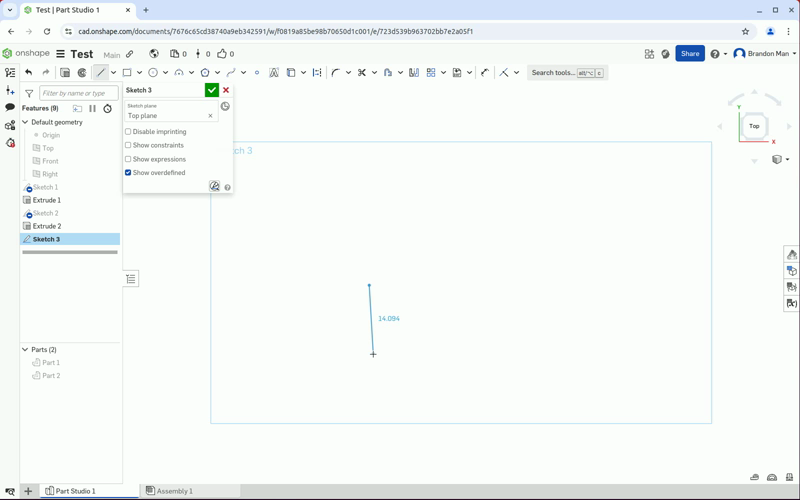
key_up(shift)
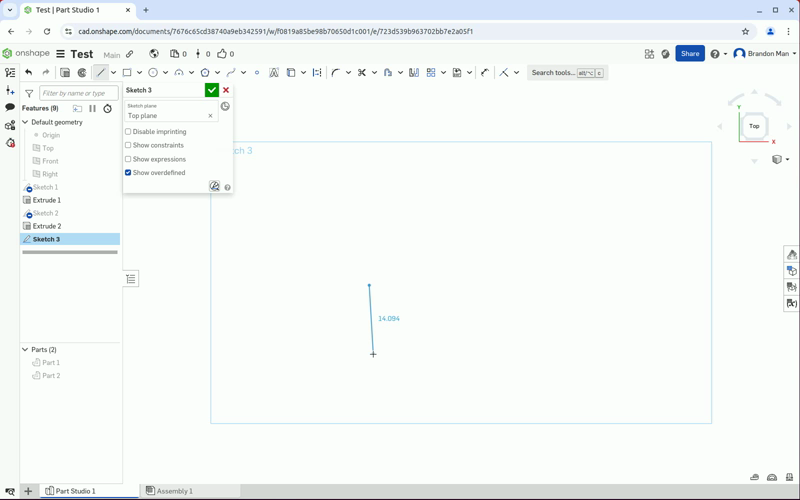
key_down(shift)
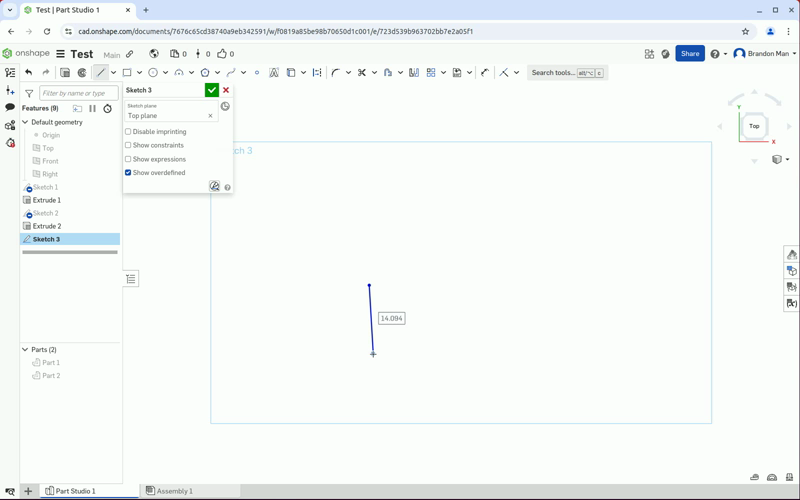
mouse_move(400, 265)
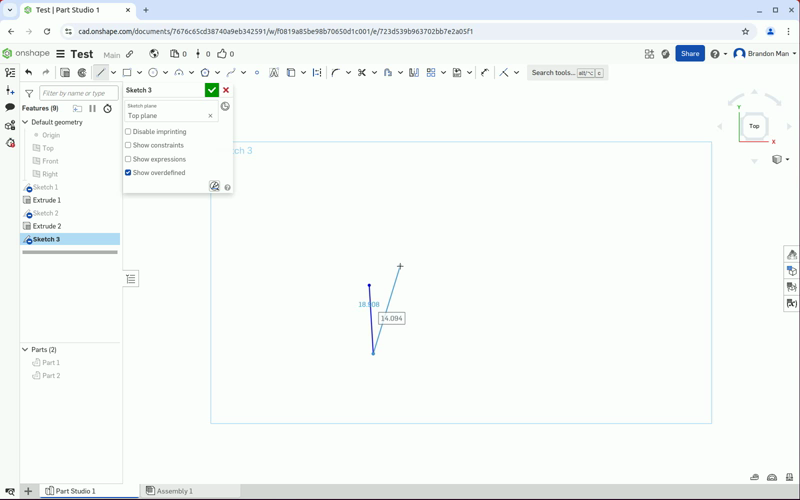
click(400, 265)
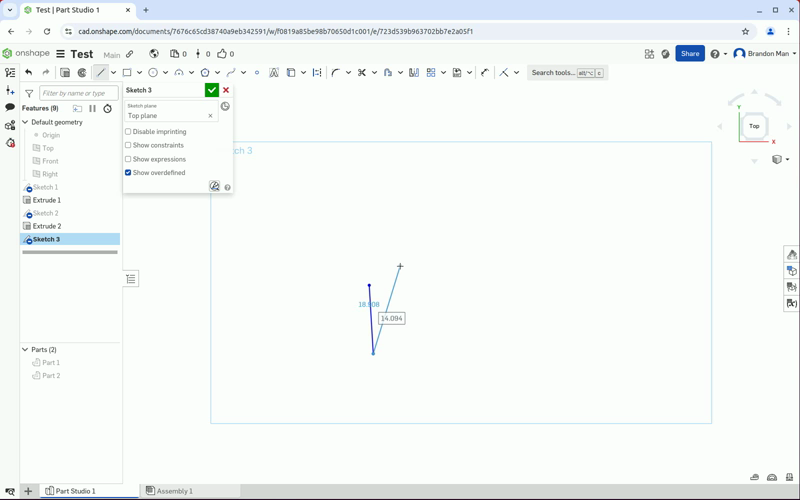
key_up(shift)
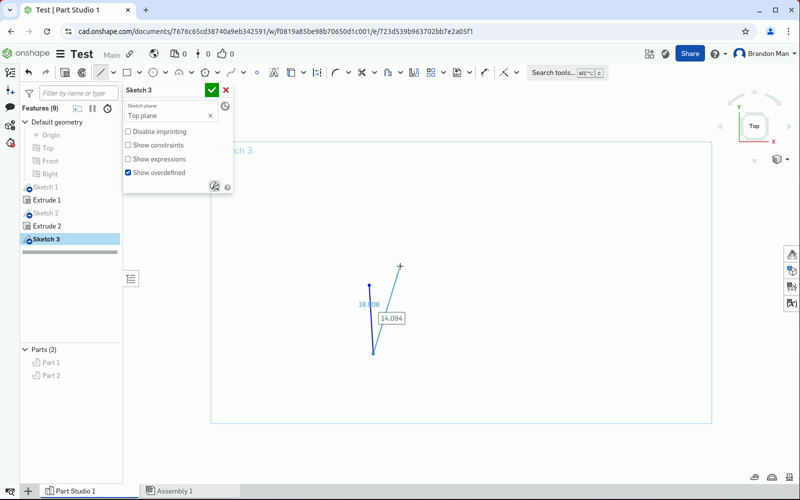
mouse_move(430, 265)
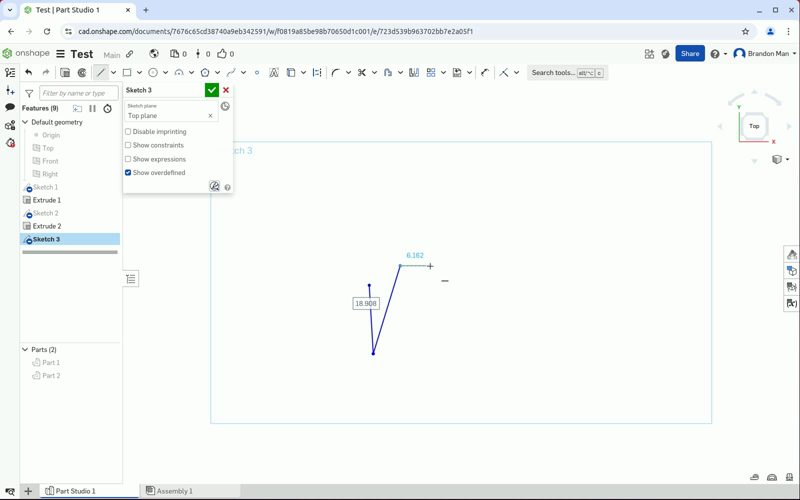
key_down(shift)
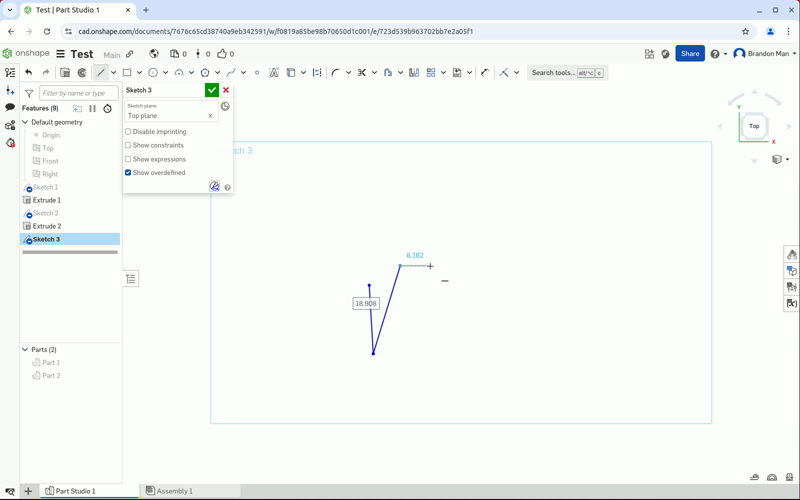
mouse_move(369, 285)
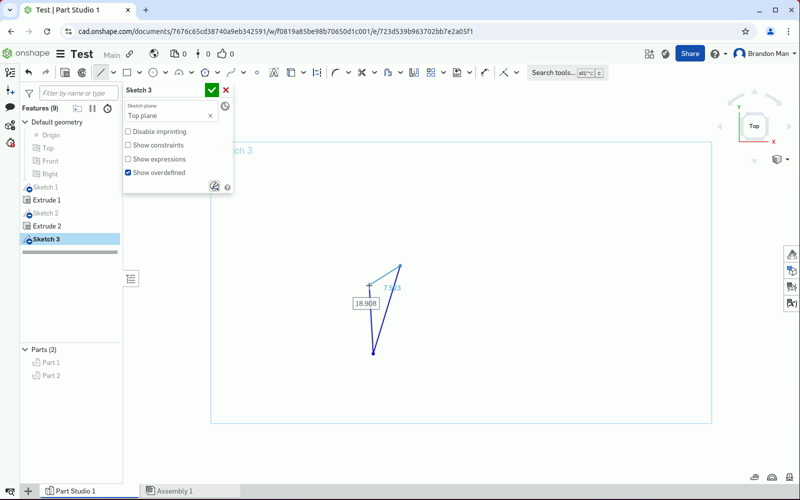
key_up(shift)
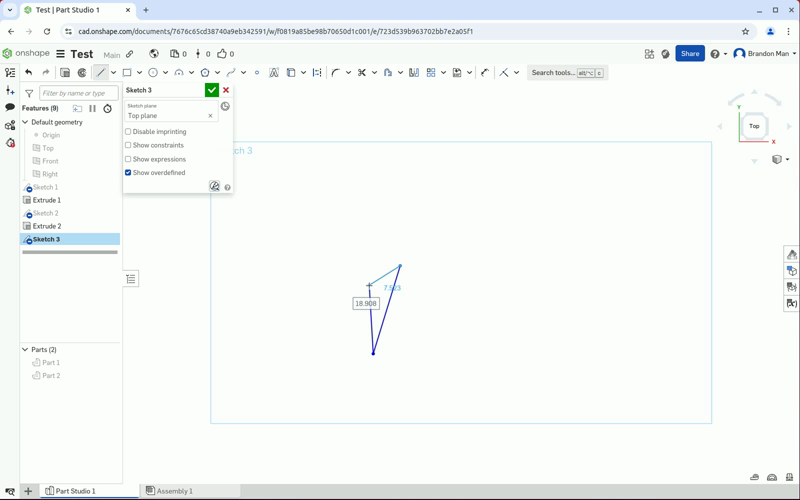
click(369, 285)
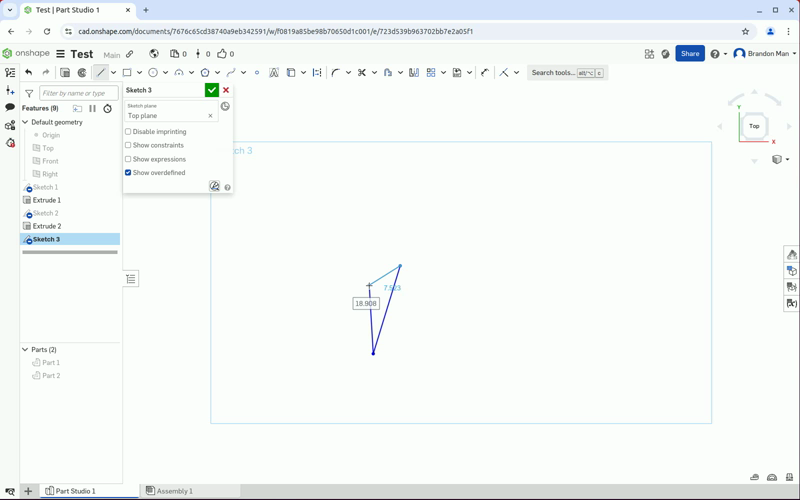
key(esc)
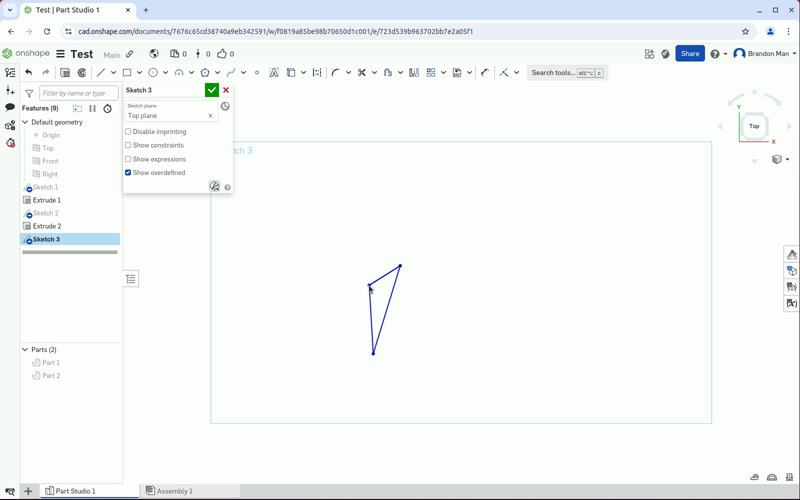
mouse_move(379, 298)
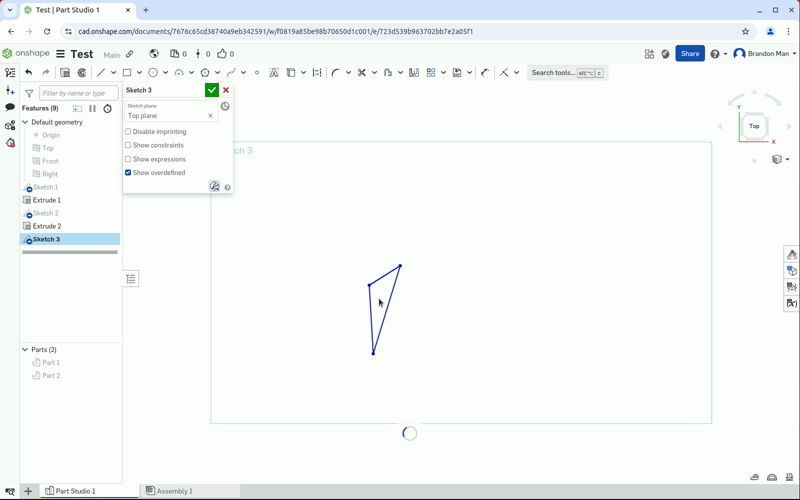
scroll(6)
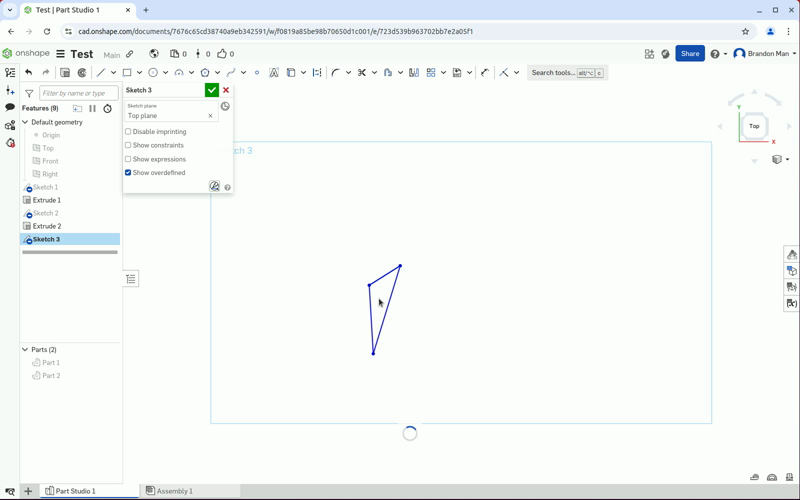
scroll(6)
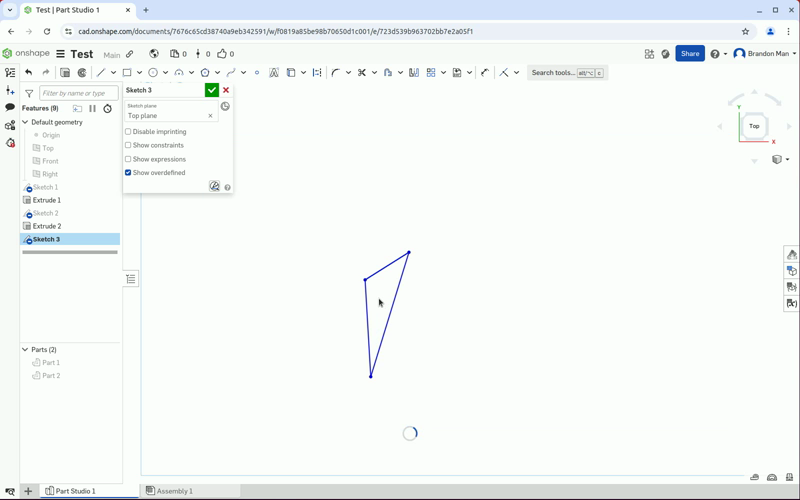
scroll(6)
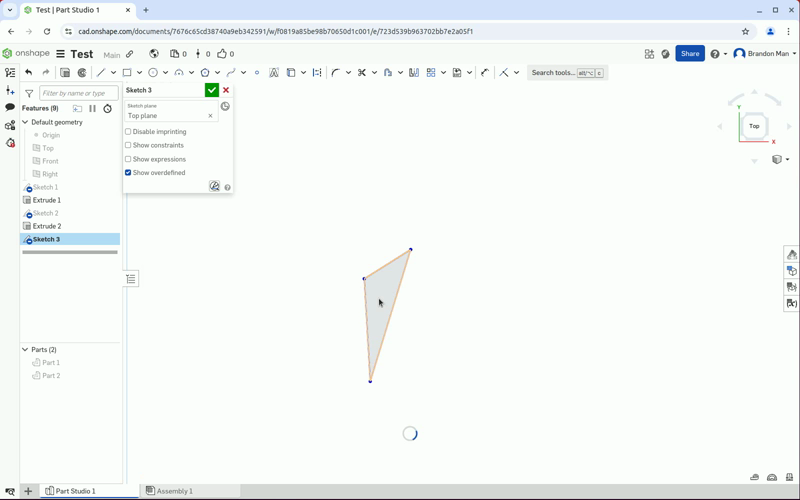
scroll(6)
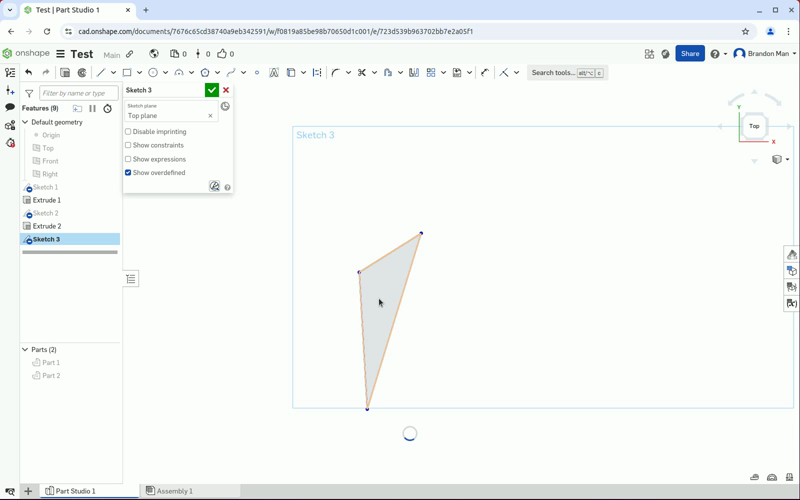
scroll(6)
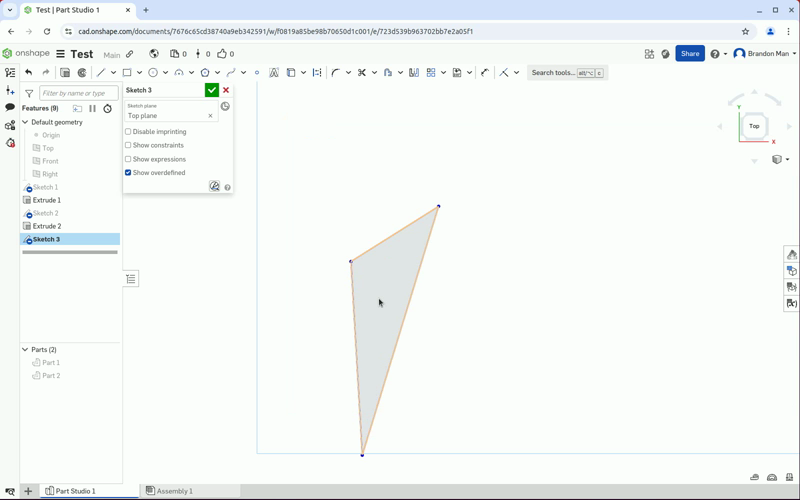
scroll(6)
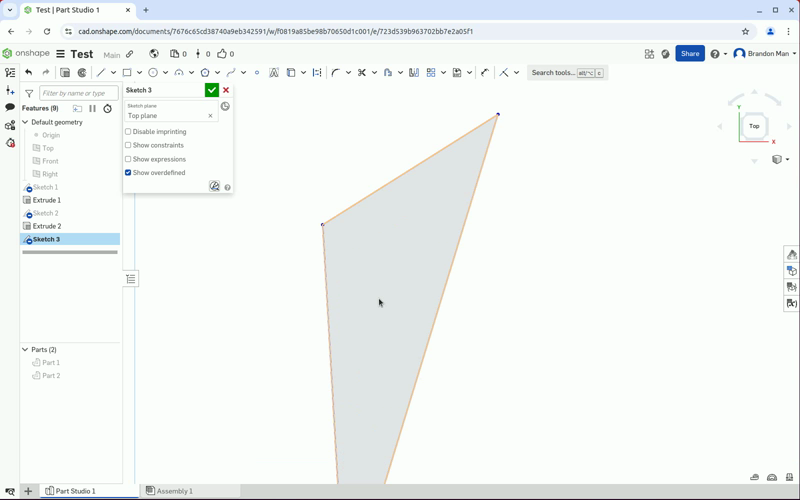
scroll(6)
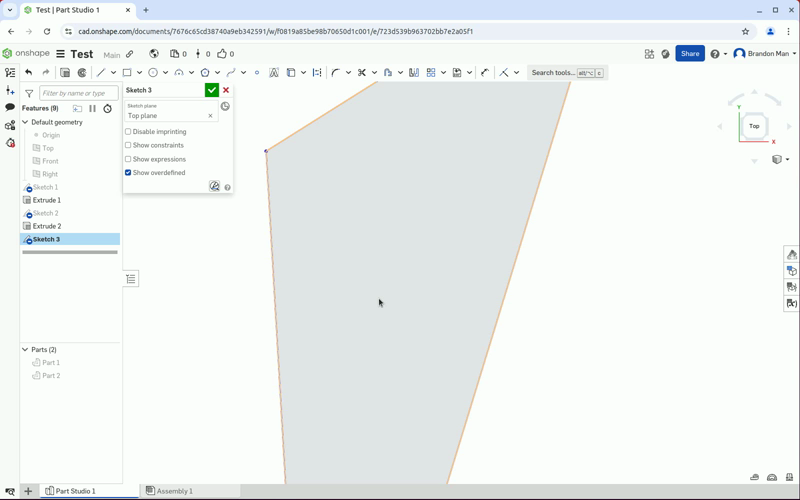
click(379, 298)
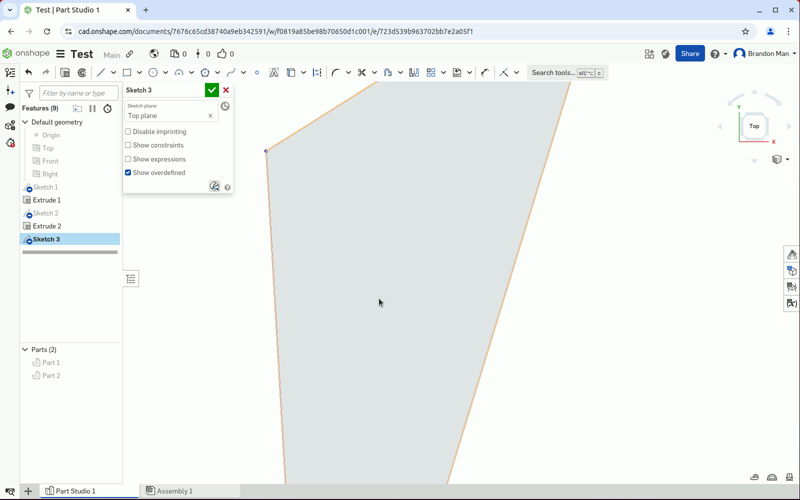
scroll(-6)
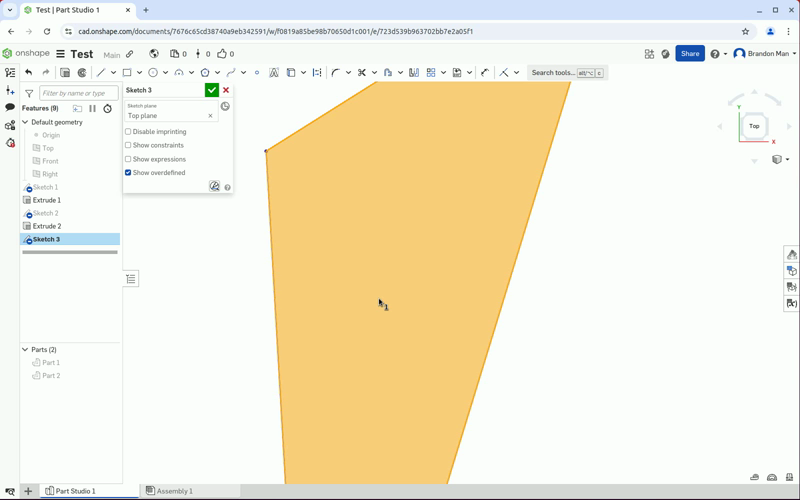
scroll(-6)
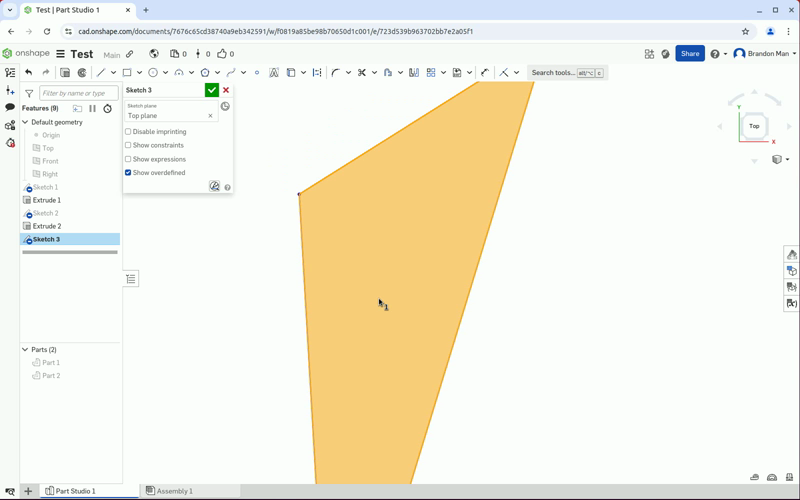
scroll(-6)
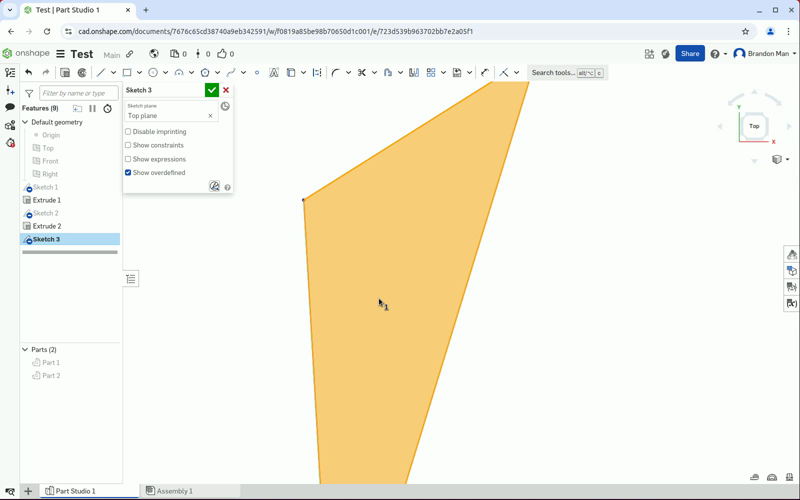
scroll(-6)
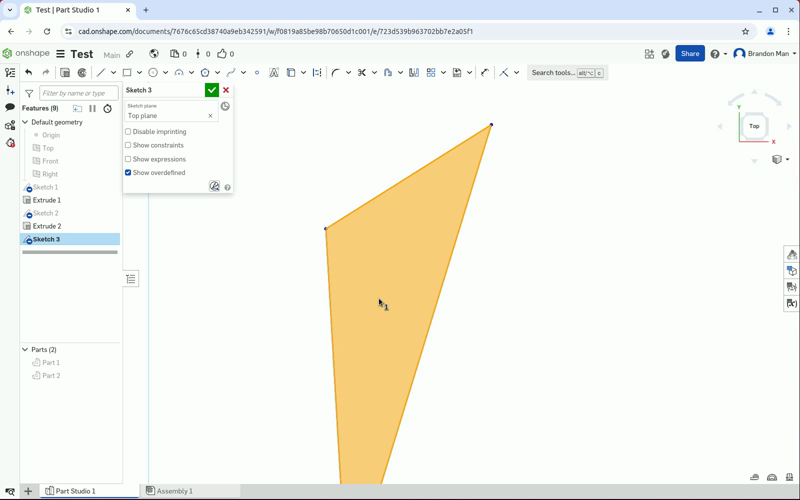
scroll(-6)
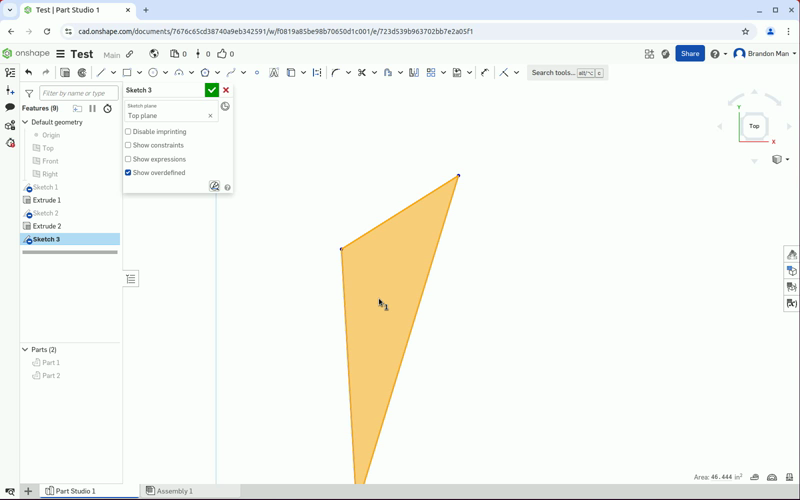
scroll(-6)
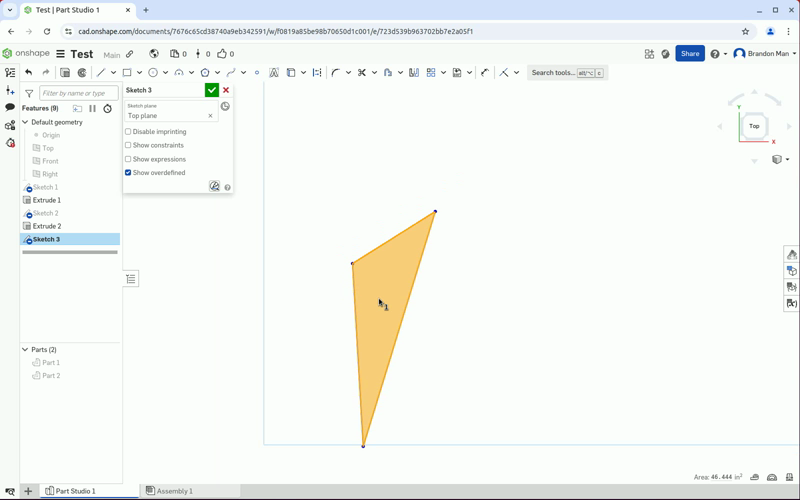
scroll(-6)
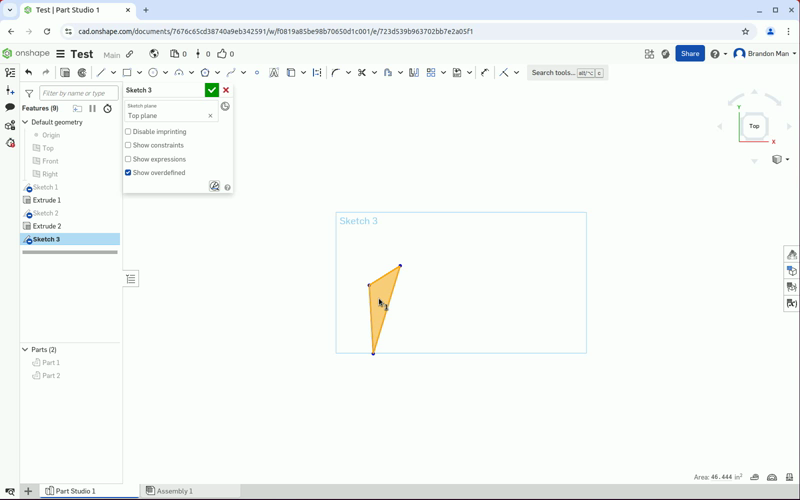
mouse_move(73, 352)
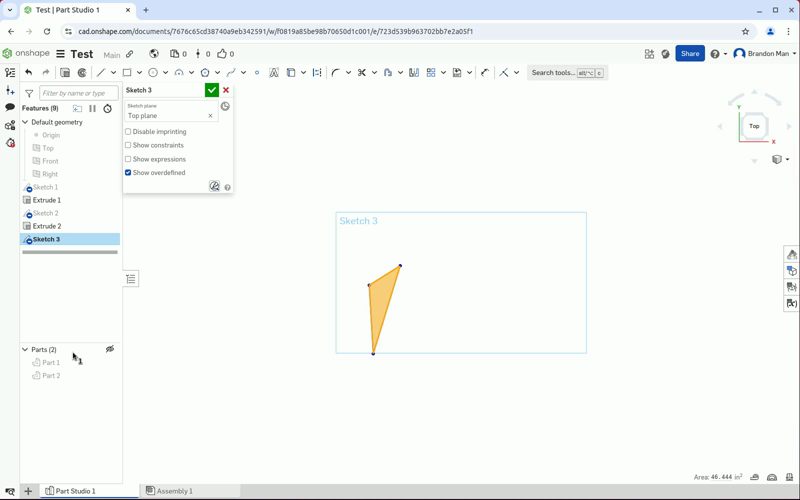
key(shift+y)
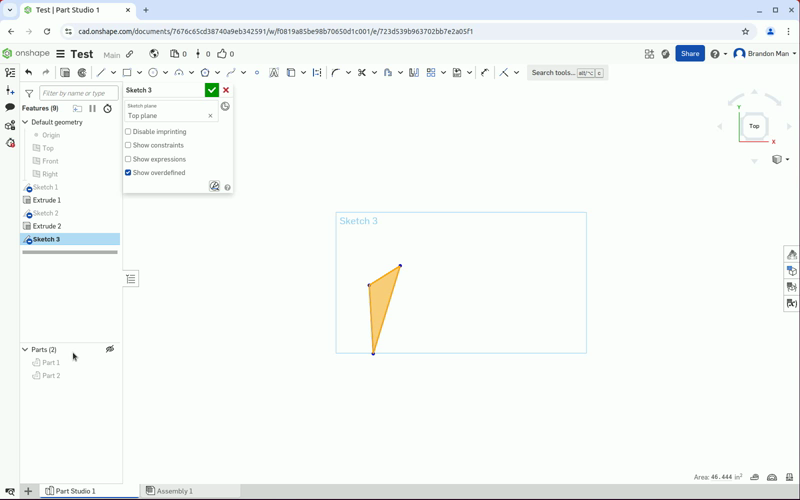
key(shift+e)
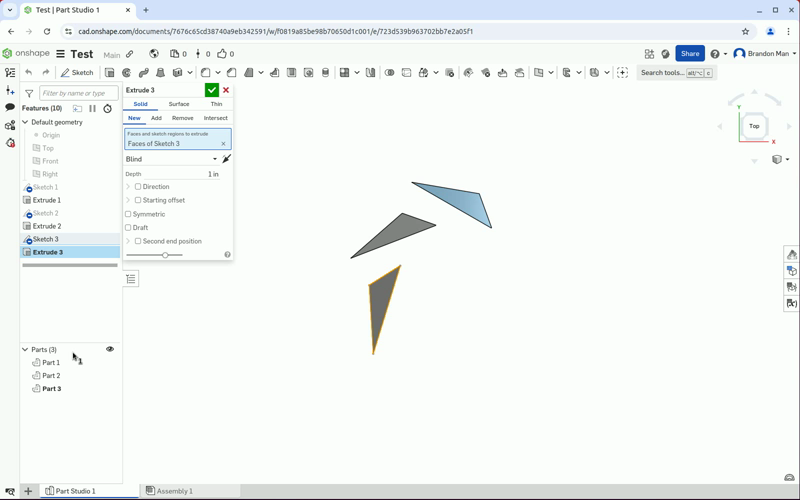
mouse_move(143, 106)
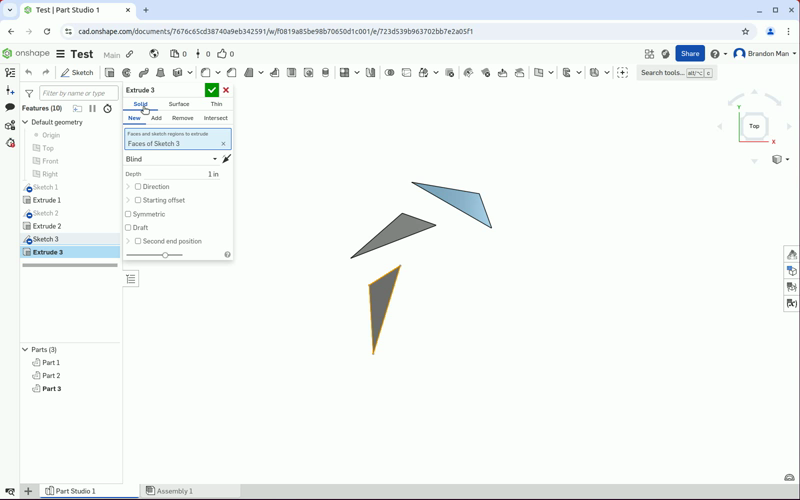
click(143, 106)
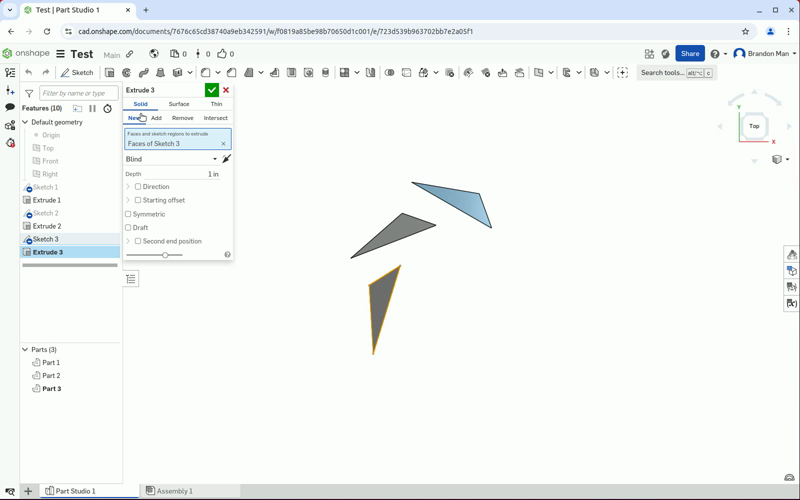
mouse_move(137, 120)
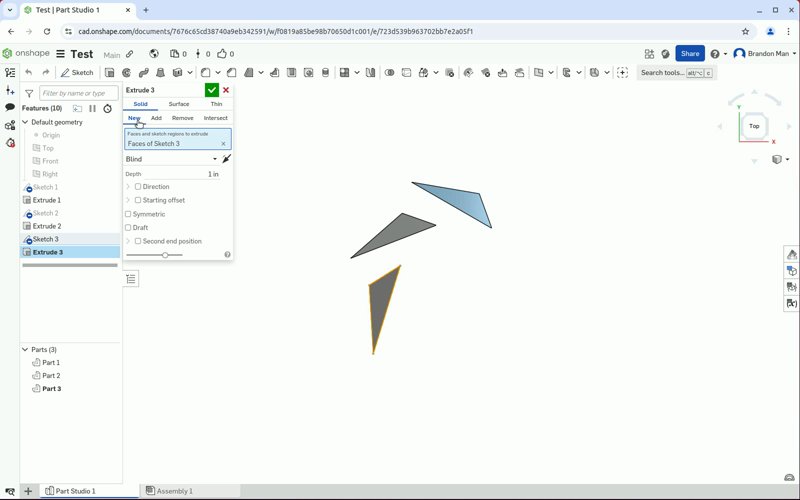
click(137, 120)
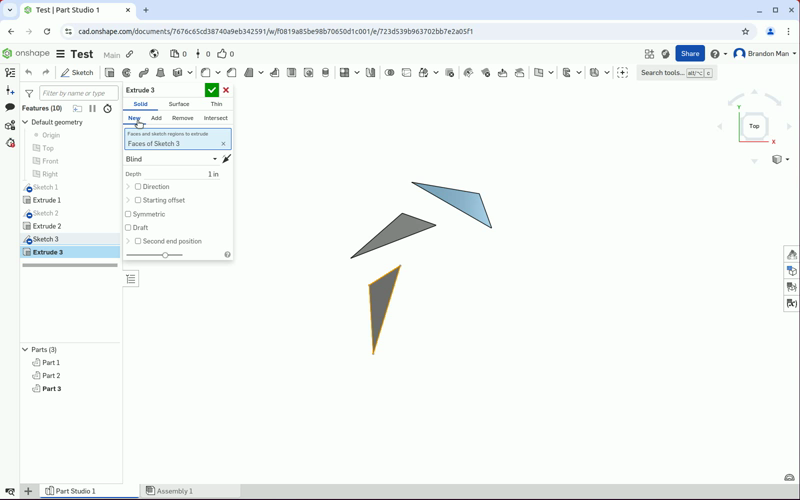
key(tab, 4)
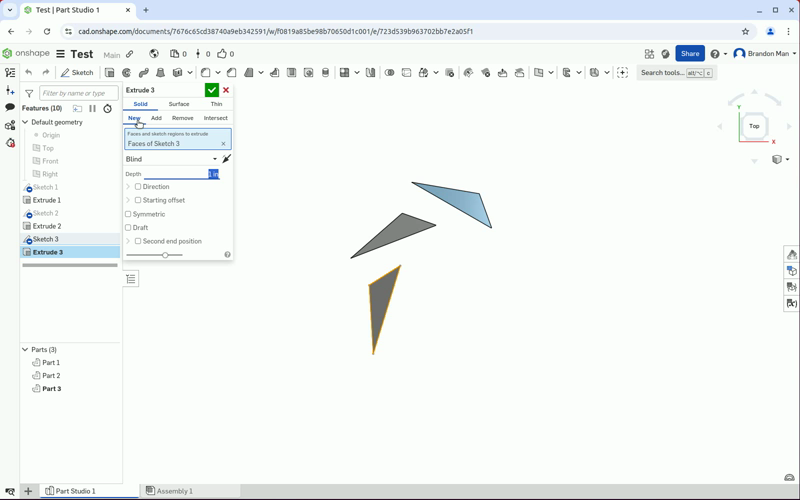
text(0.722)
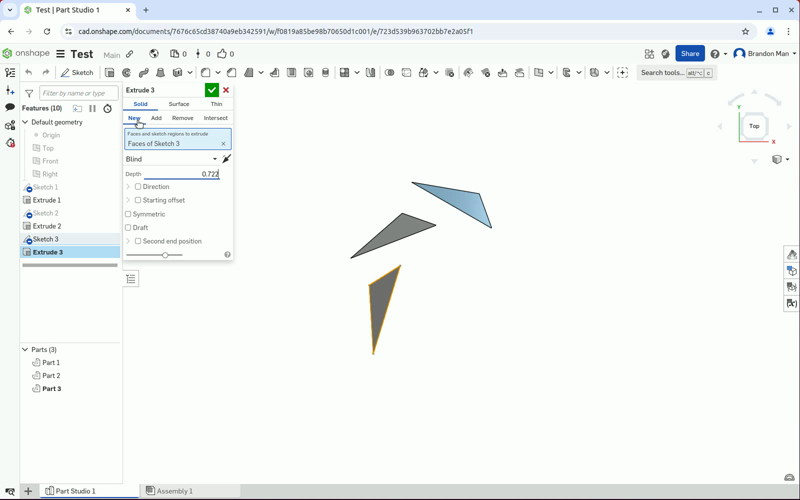
key(enter)
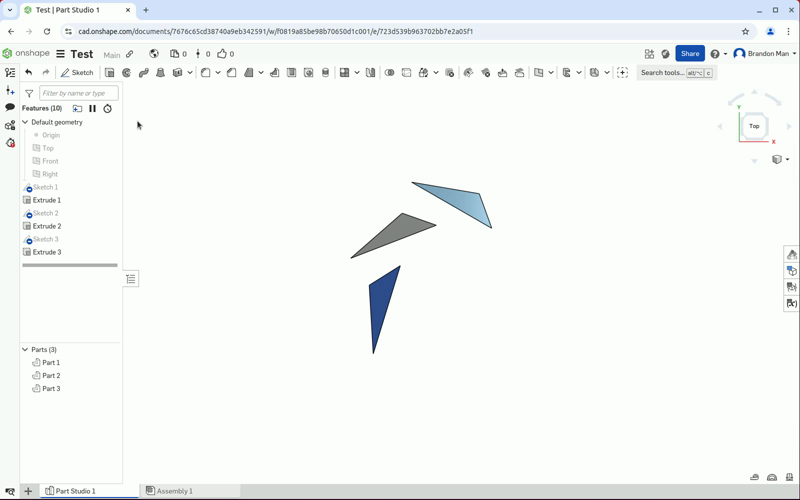
key(shift+h)
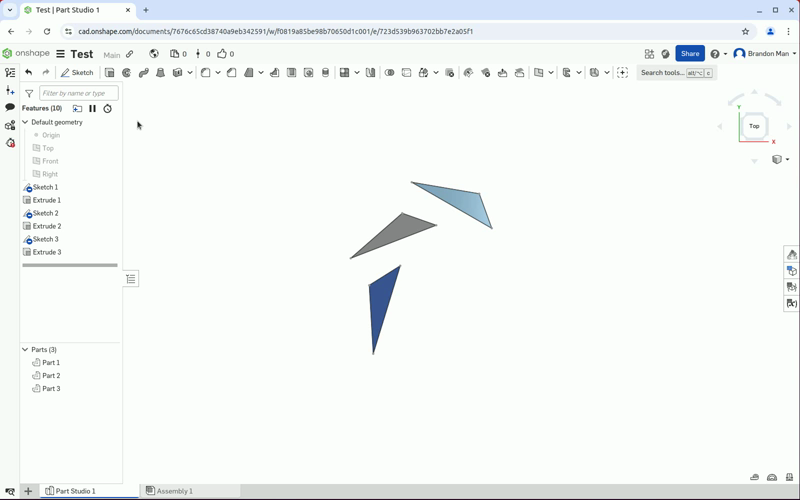
key(shift+h)
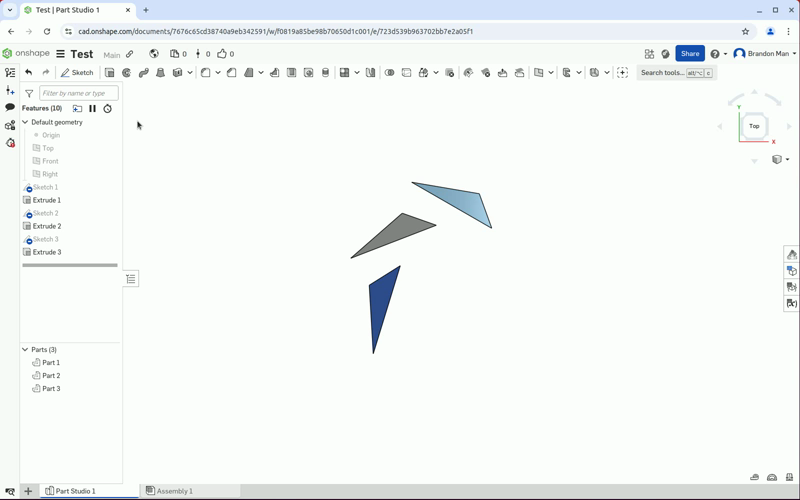
mouse_move(73, 189)
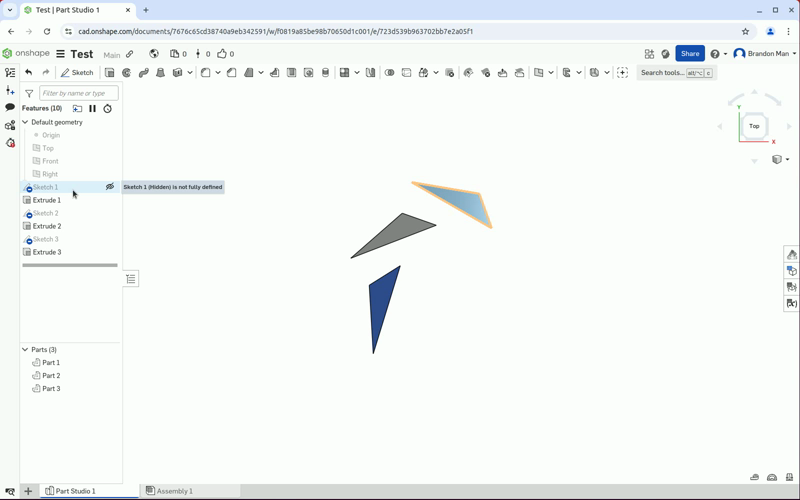
click(73, 189)
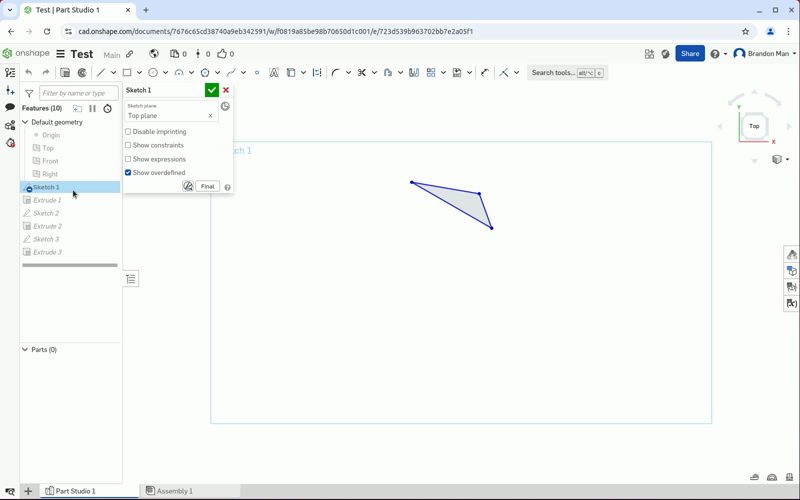
mouse_move(229, 92)
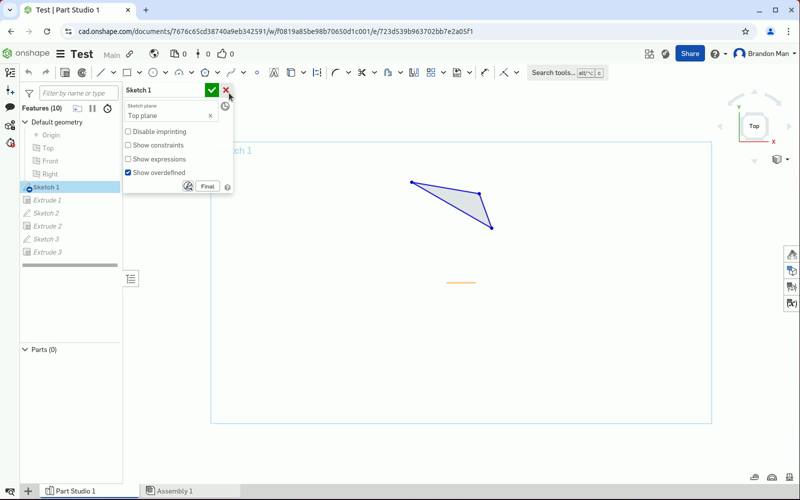
click(229, 92)
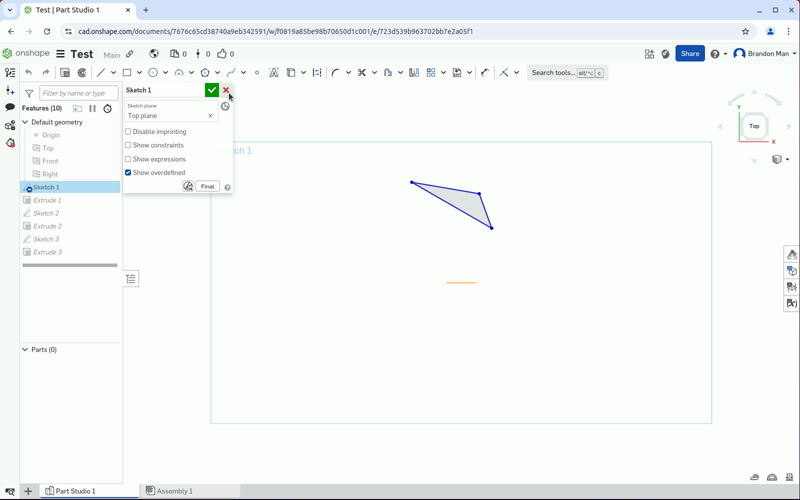
key(shift+s)
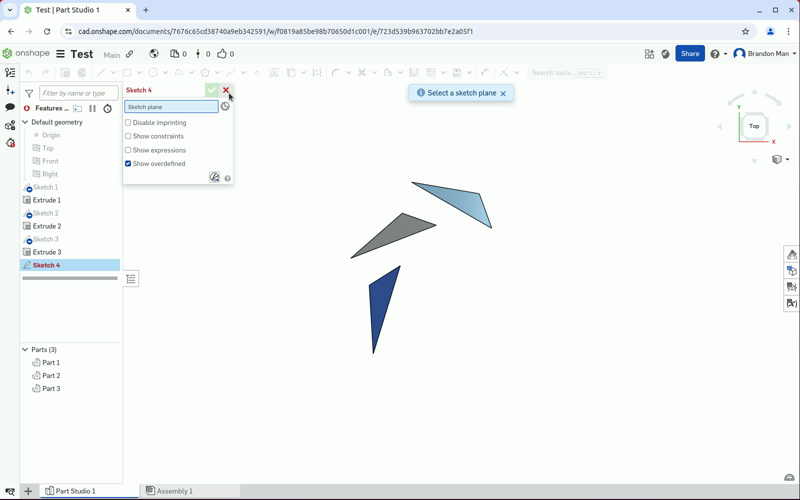
mouse_move(73, 150)
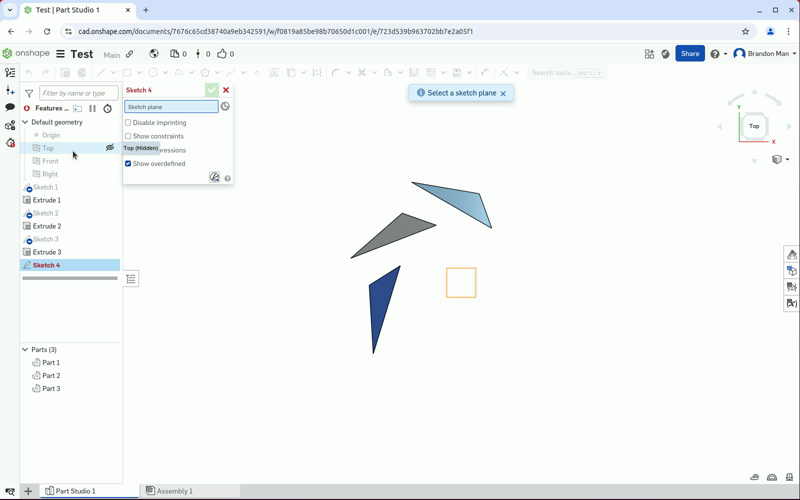
click(73, 150)
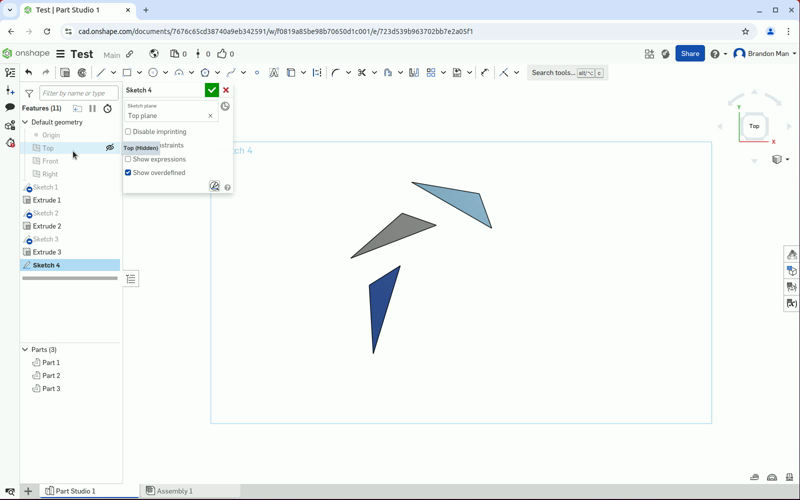
mouse_move(73, 352)
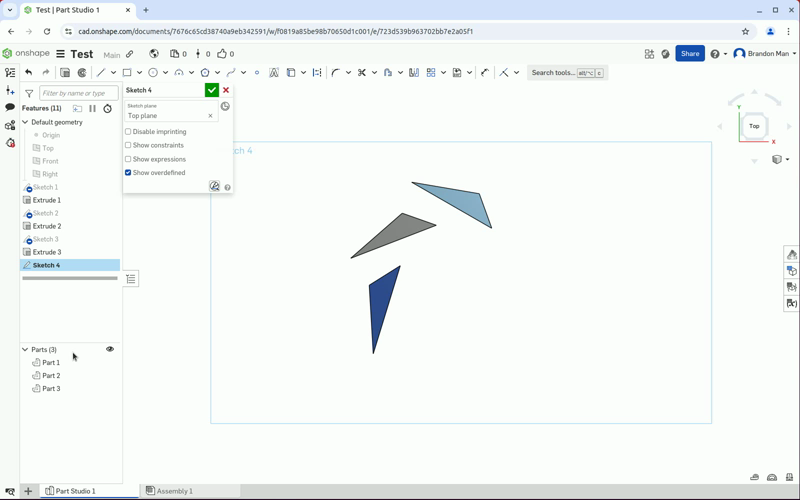
key(y)
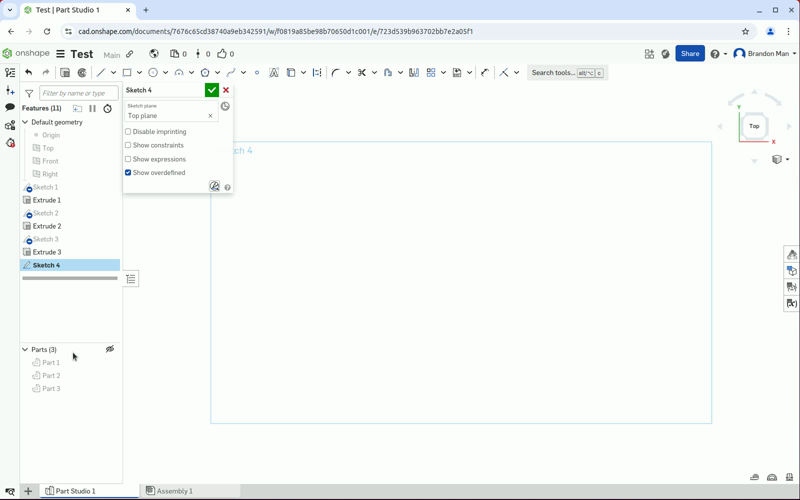
key(l)
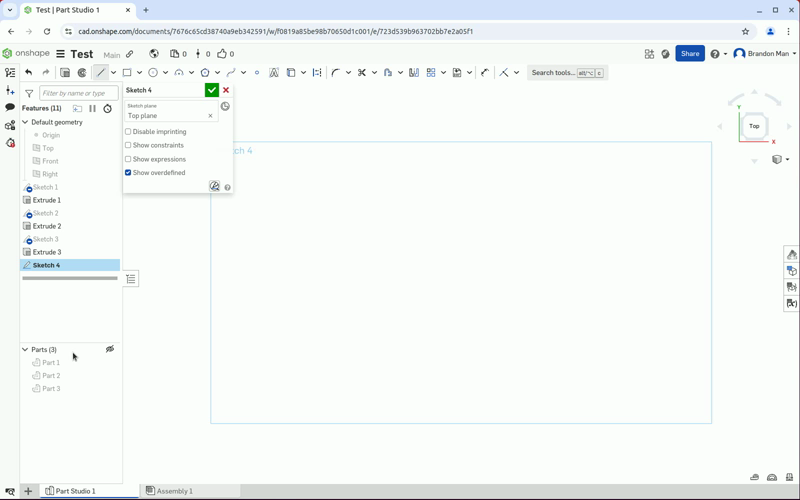
key_down(shift)
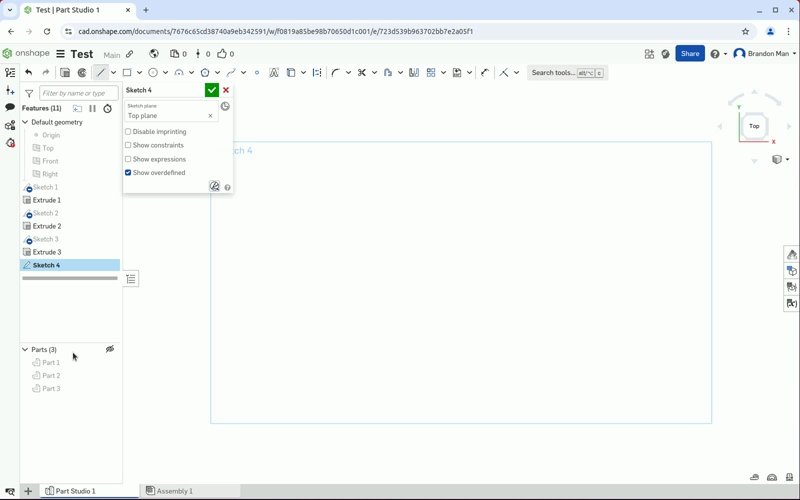
mouse_move(405, 355)
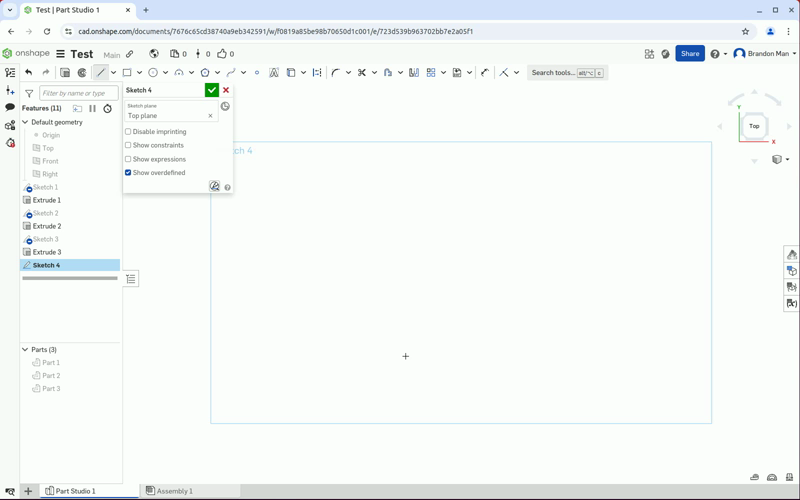
click(405, 355)
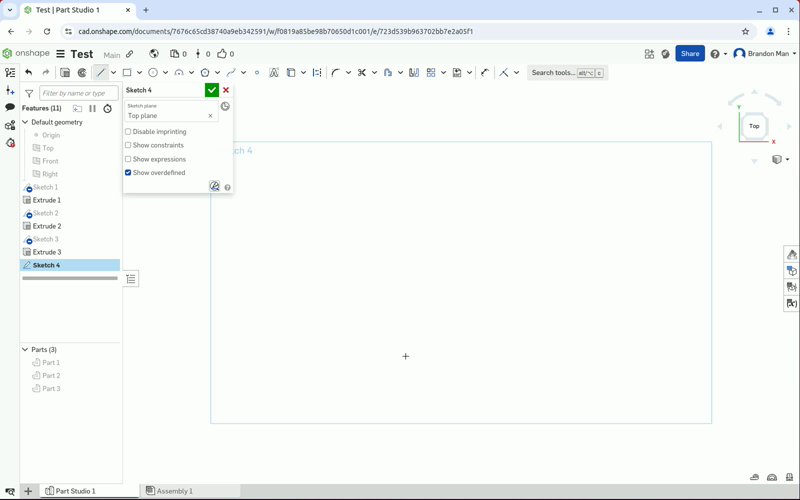
key_up(shift)
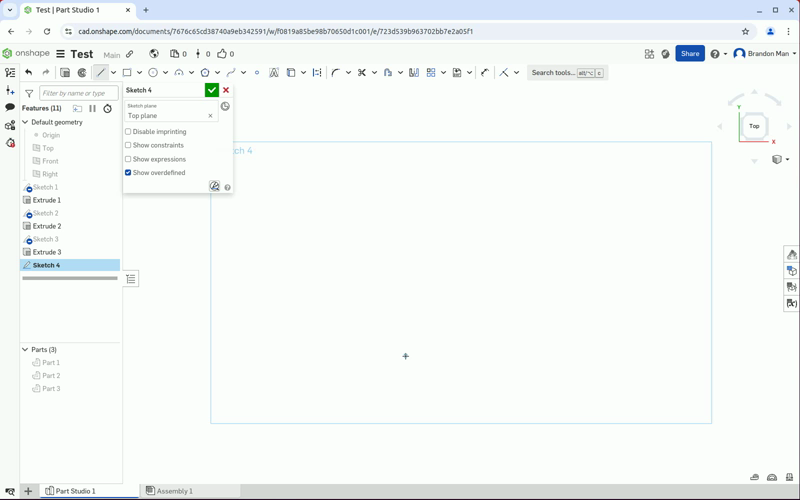
key_down(shift)
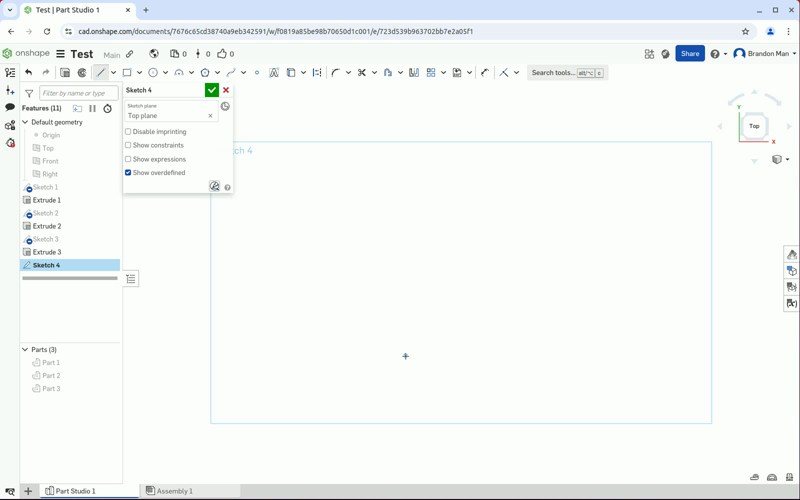
mouse_move(461, 395)
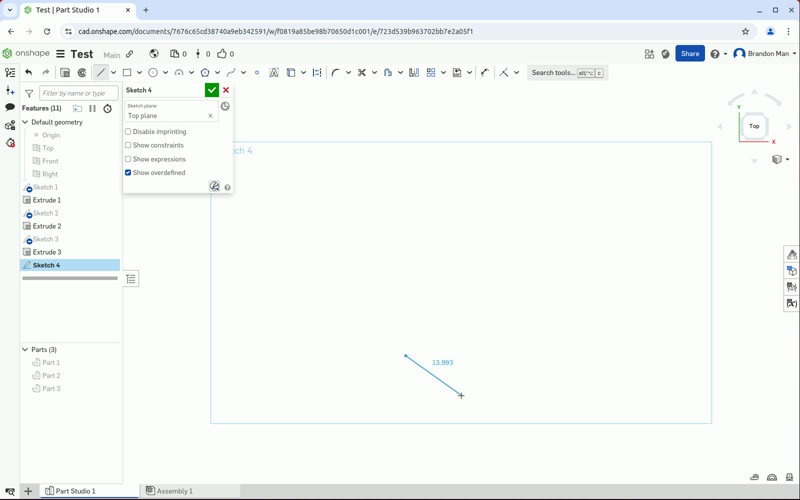
click(461, 395)
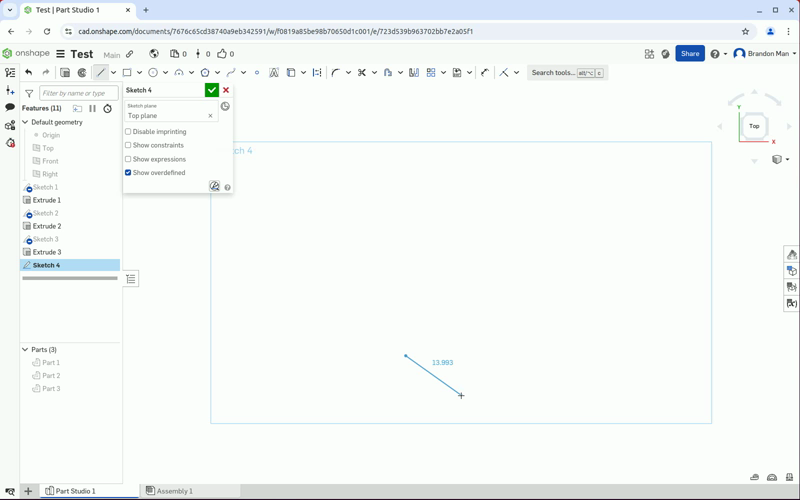
key_up(shift)
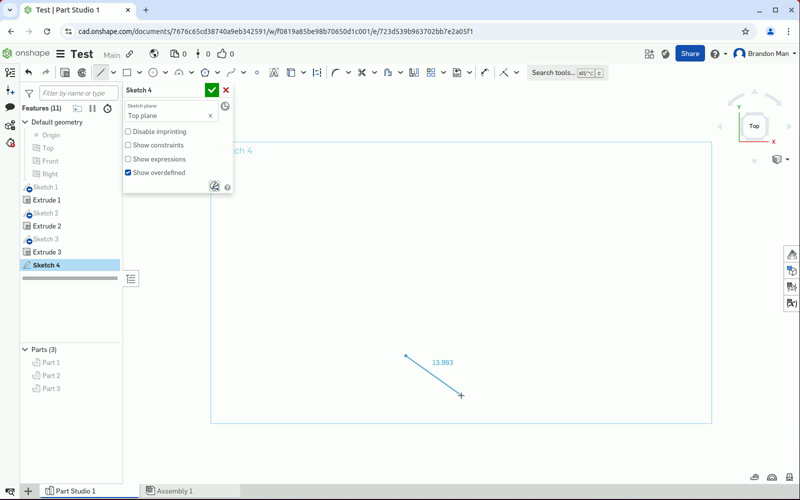
key_down(shift)
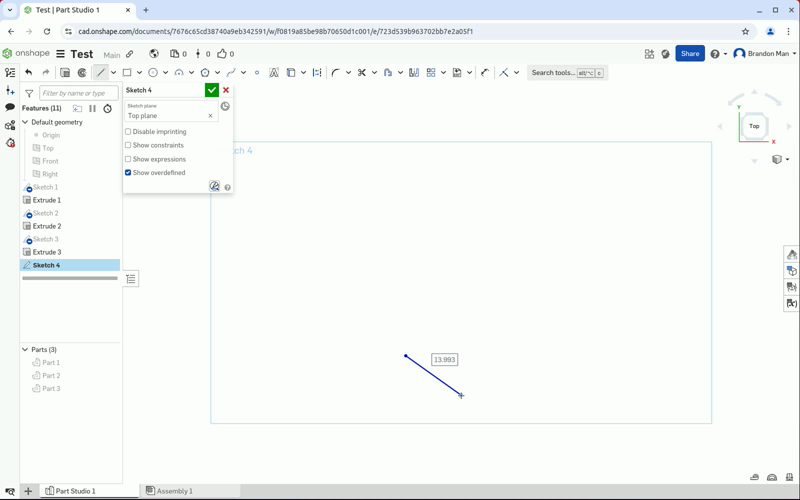
mouse_move(409, 319)
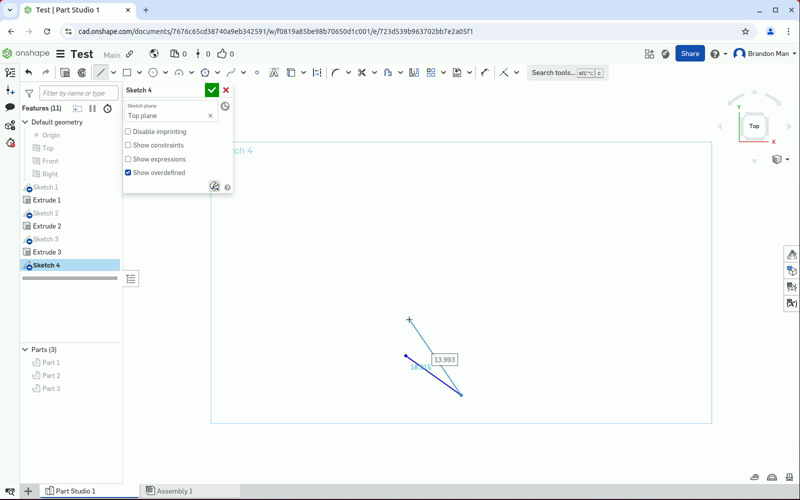
click(409, 319)
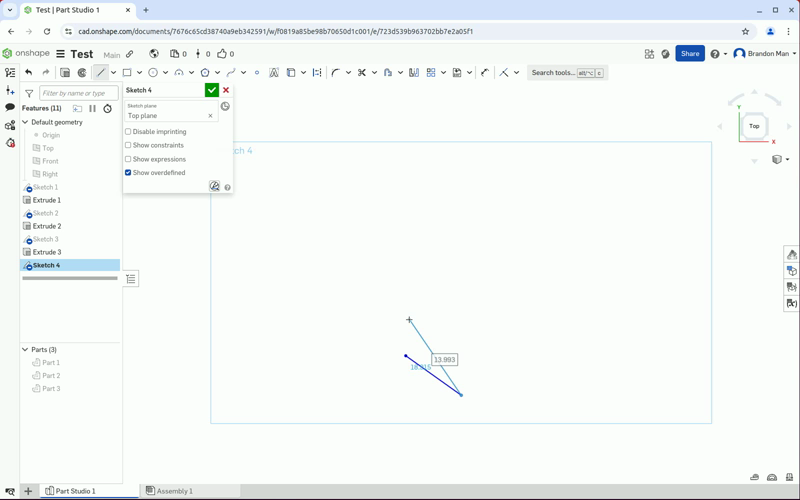
key_up(shift)
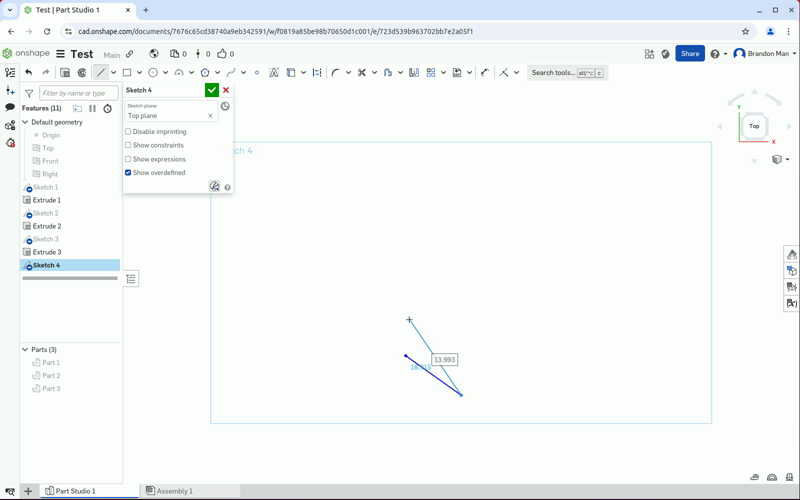
mouse_move(439, 319)
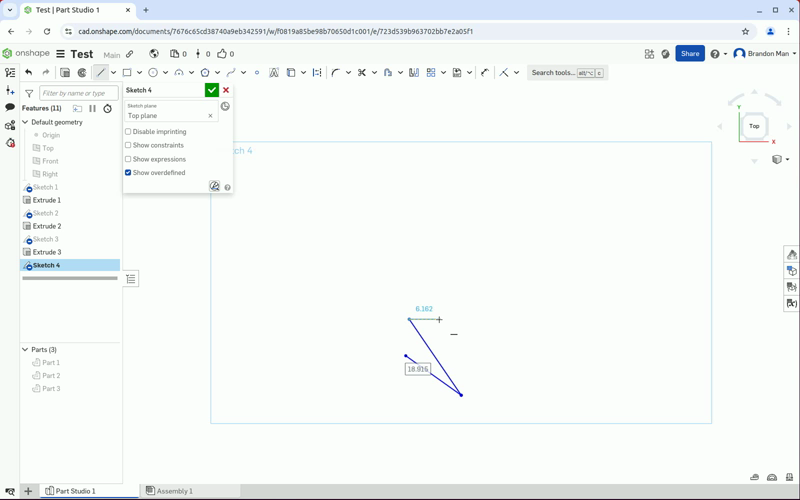
key_down(shift)
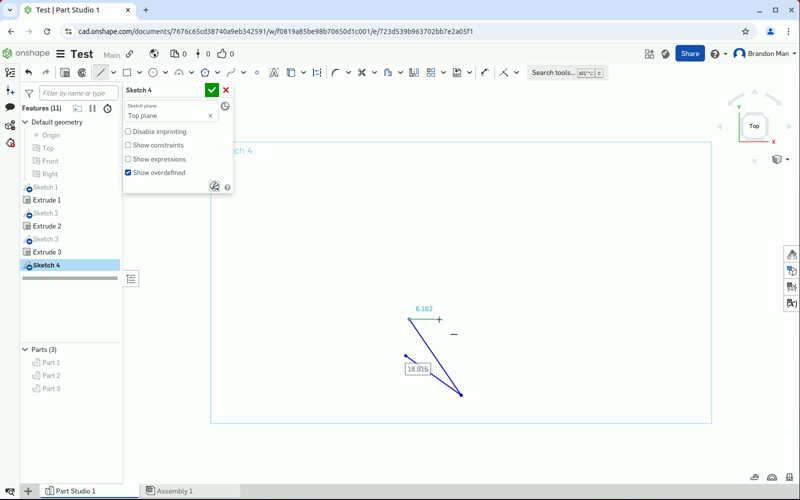
mouse_move(405, 355)
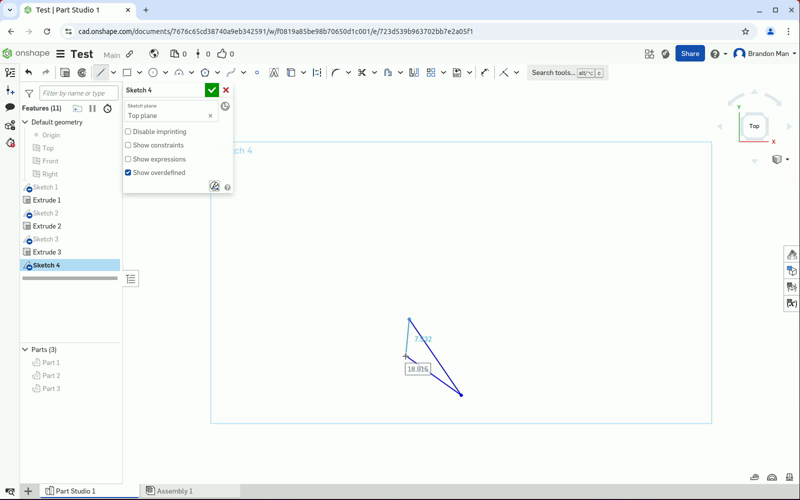
key_up(shift)
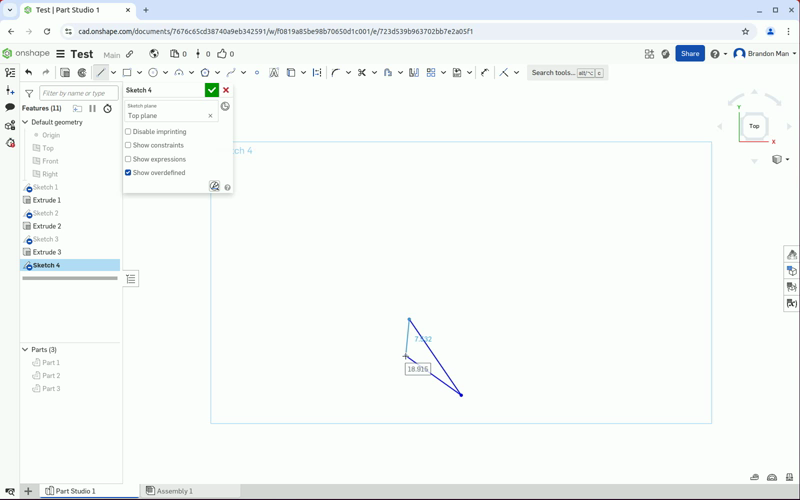
click(405, 355)
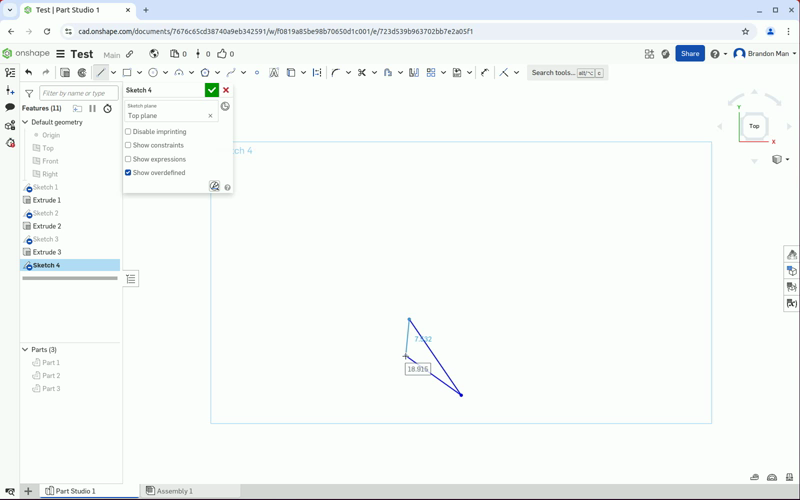
key(esc)
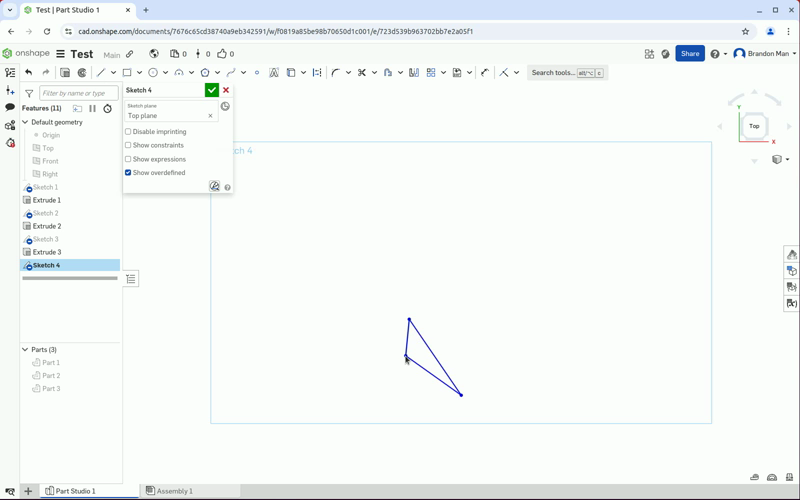
mouse_move(415, 349)
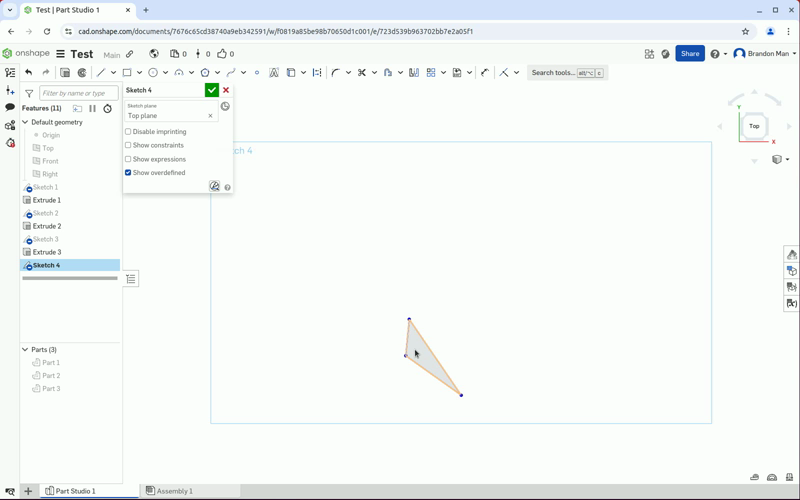
scroll(6)
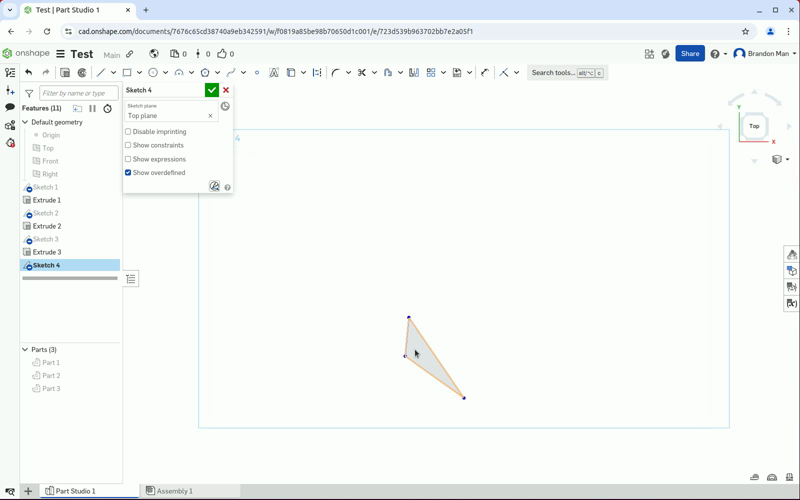
scroll(6)
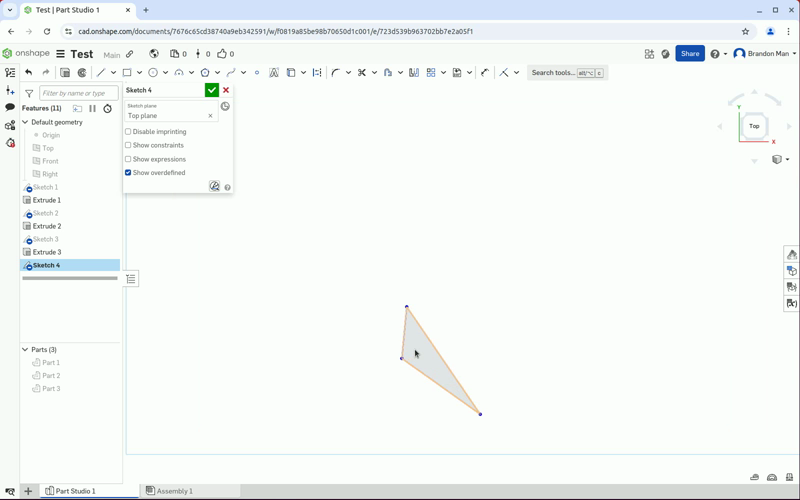
scroll(6)
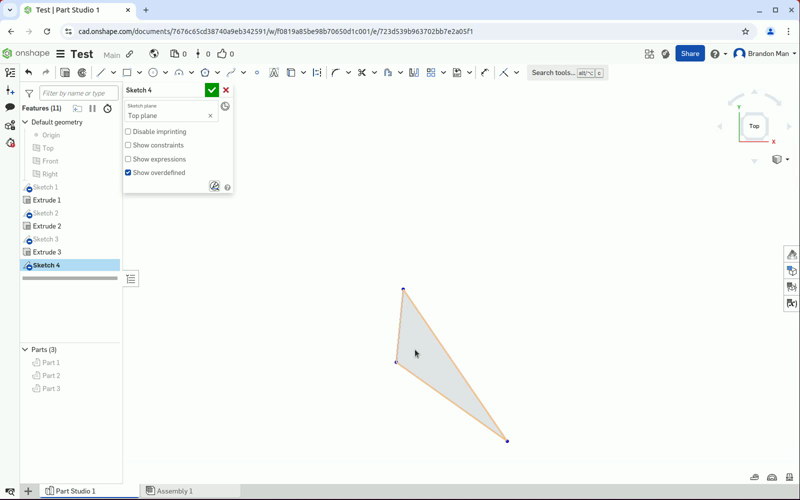
scroll(6)
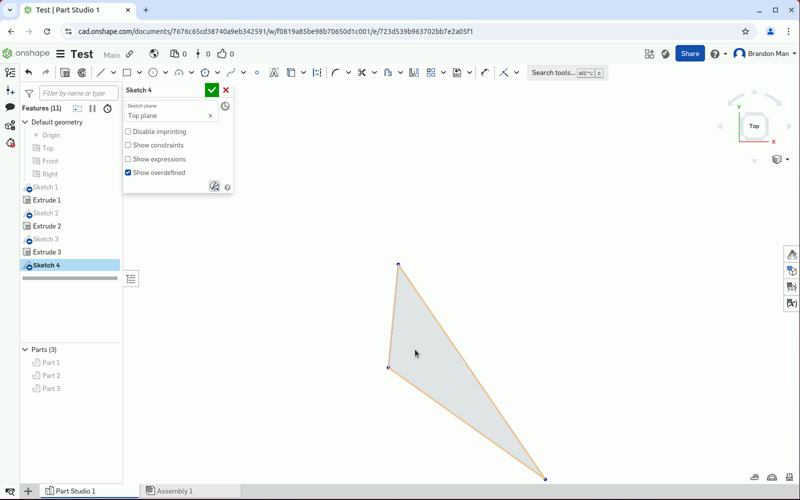
scroll(6)
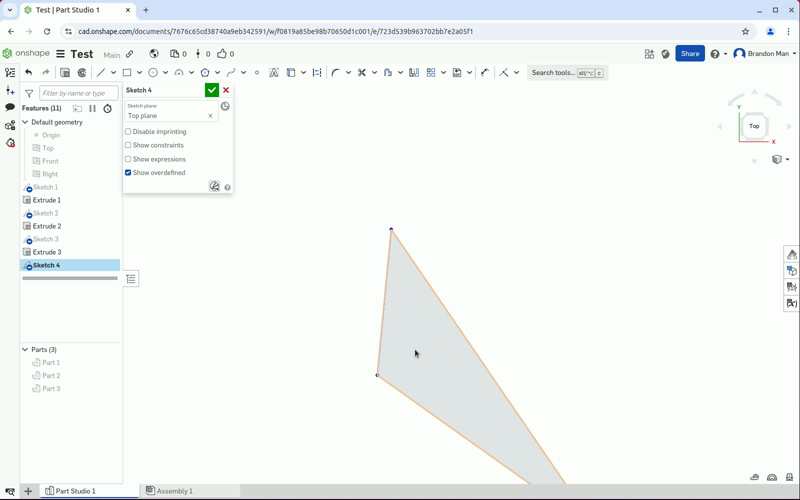
scroll(6)
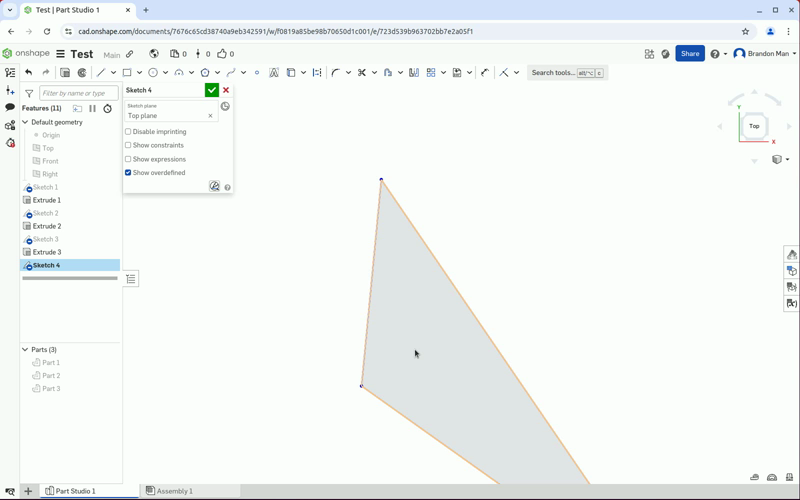
scroll(6)
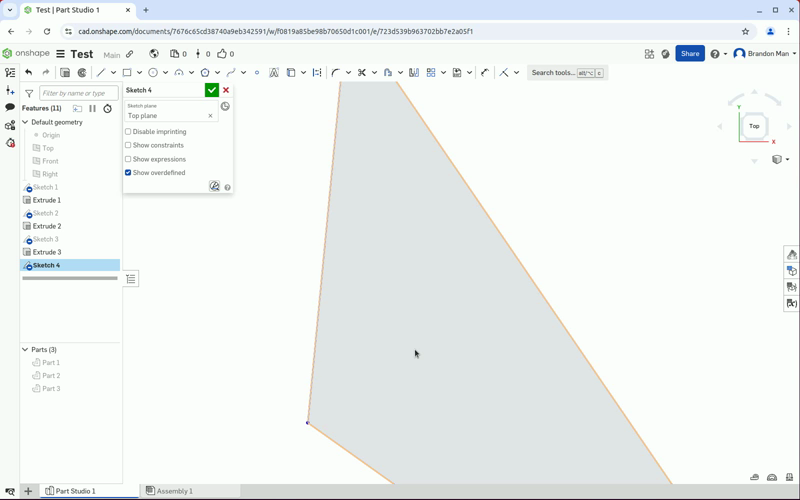
click(415, 349)
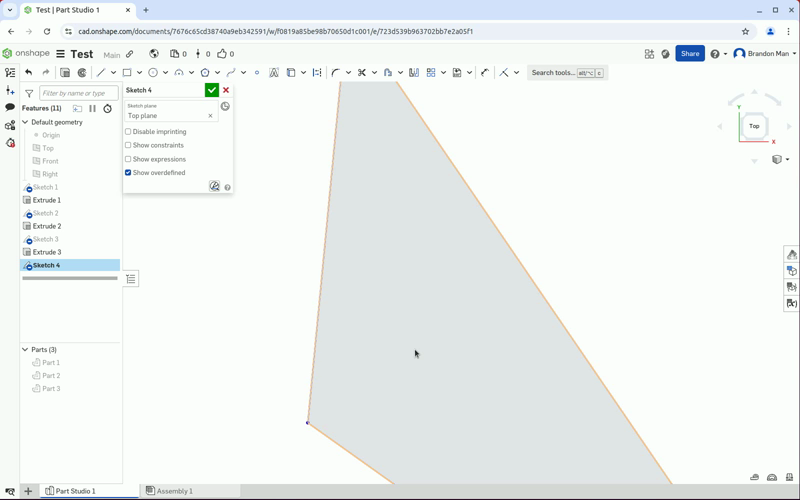
scroll(-6)
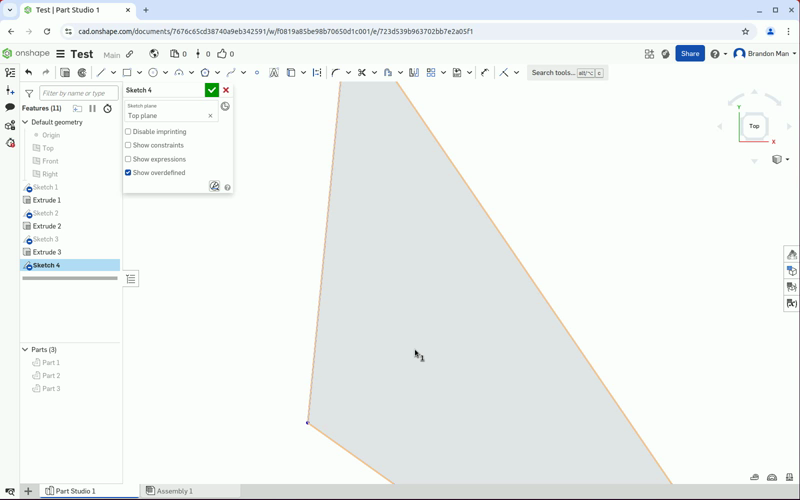
scroll(-6)
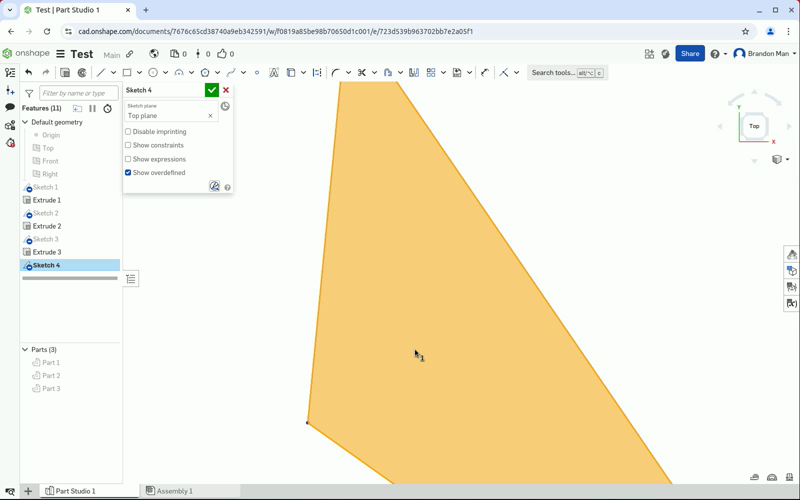
scroll(-6)
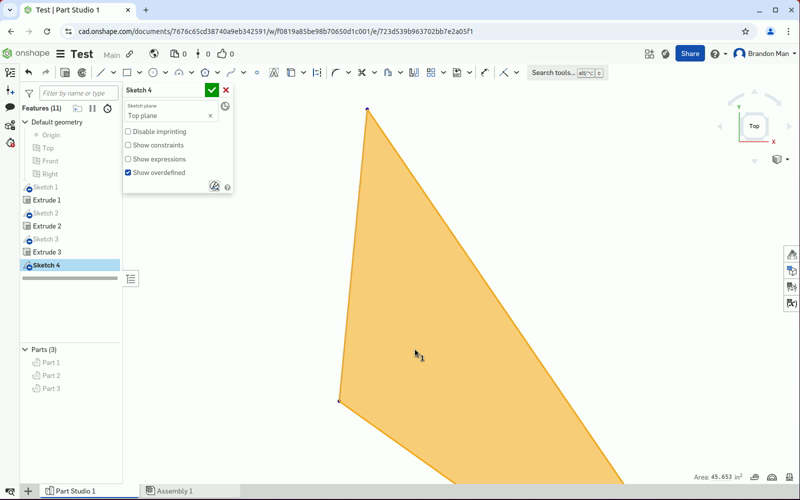
scroll(-6)
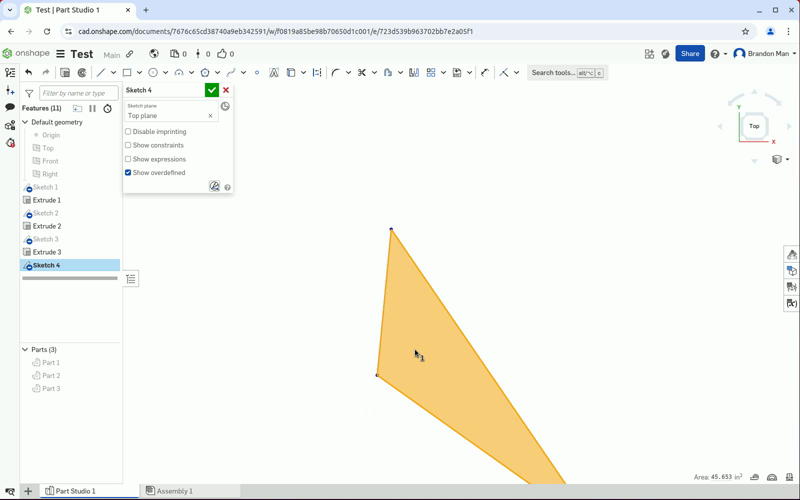
scroll(-6)
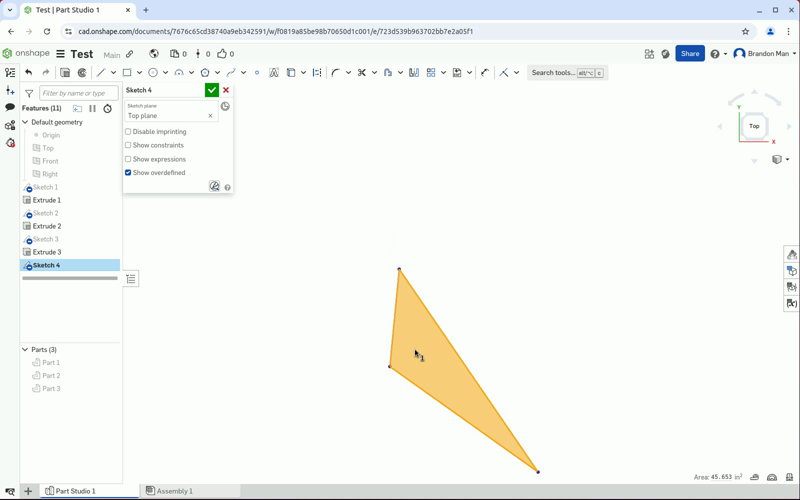
scroll(-6)
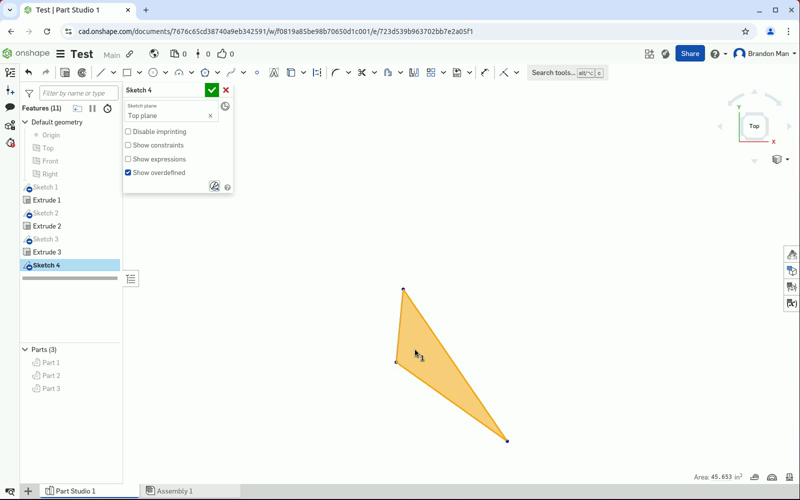
scroll(-6)
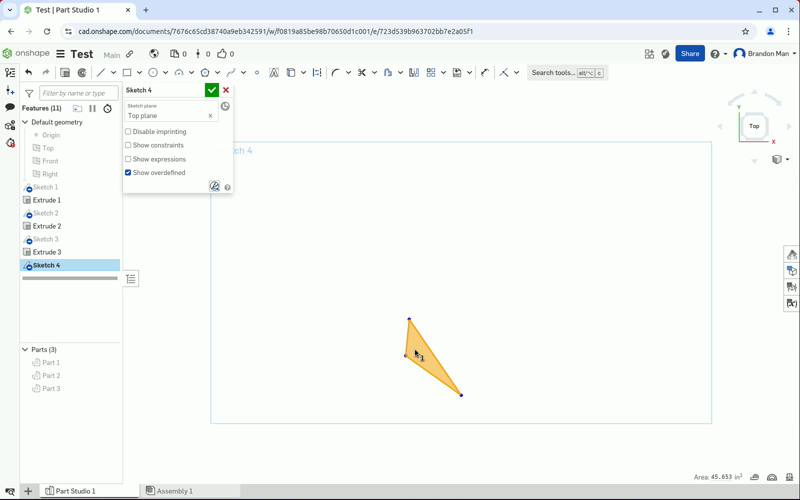
mouse_move(73, 352)
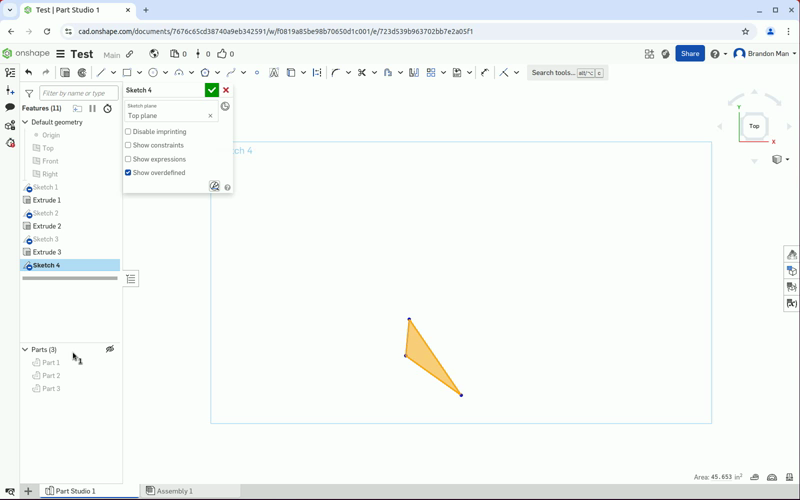
key(shift+y)
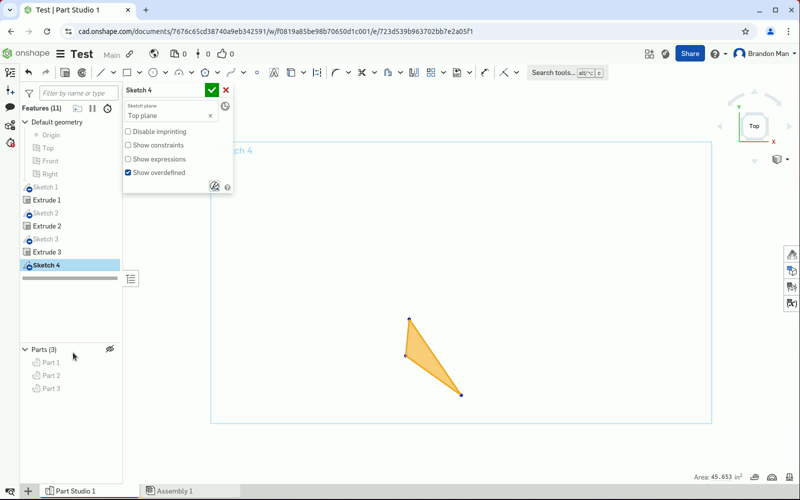
key(shift+e)
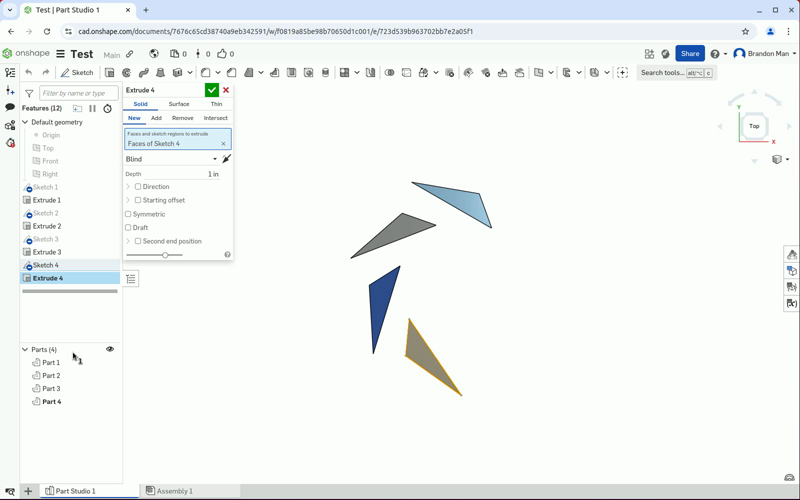
mouse_move(143, 106)
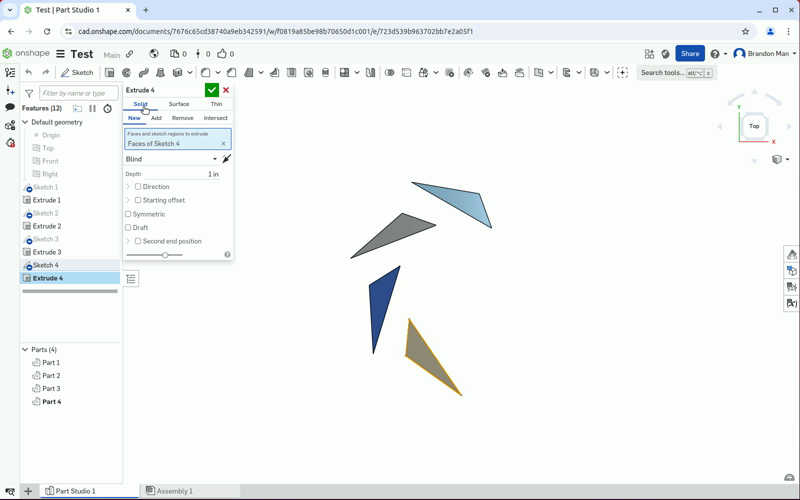
click(143, 106)
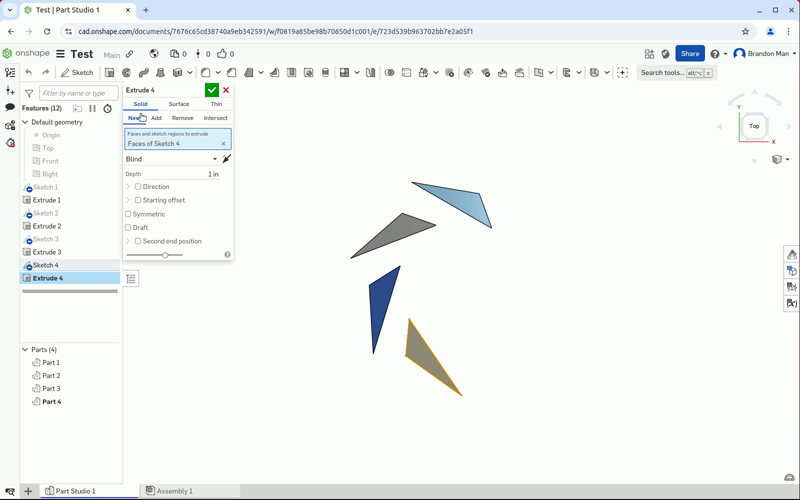
mouse_move(137, 120)
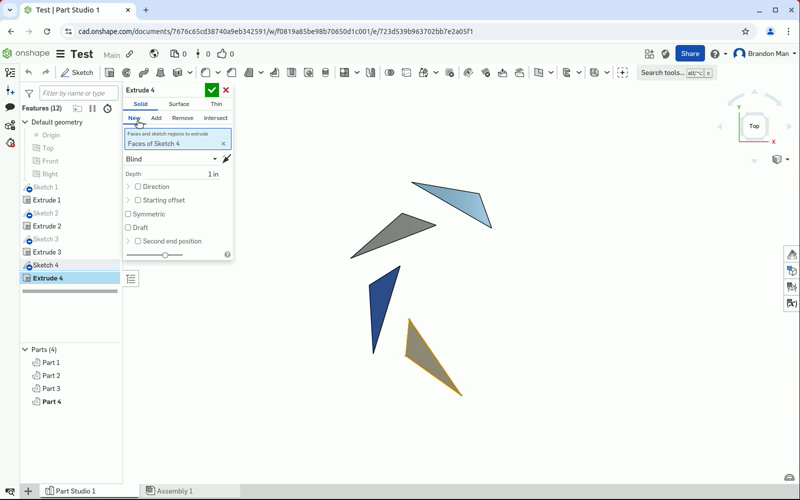
click(137, 120)
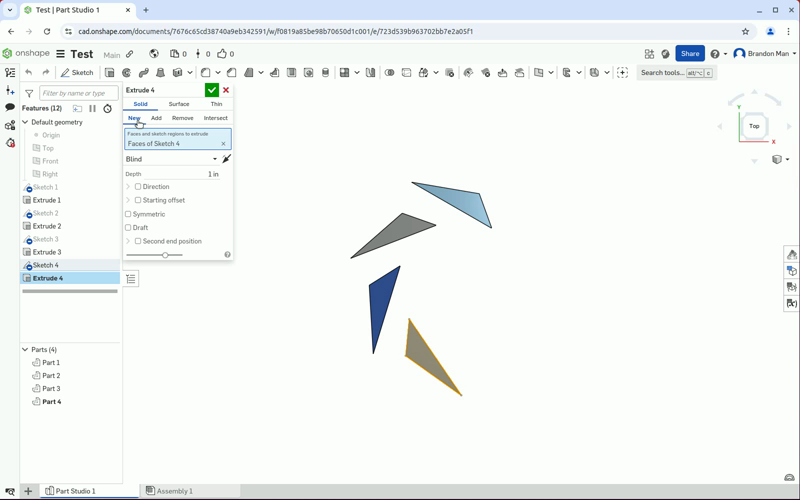
key(tab, 4)
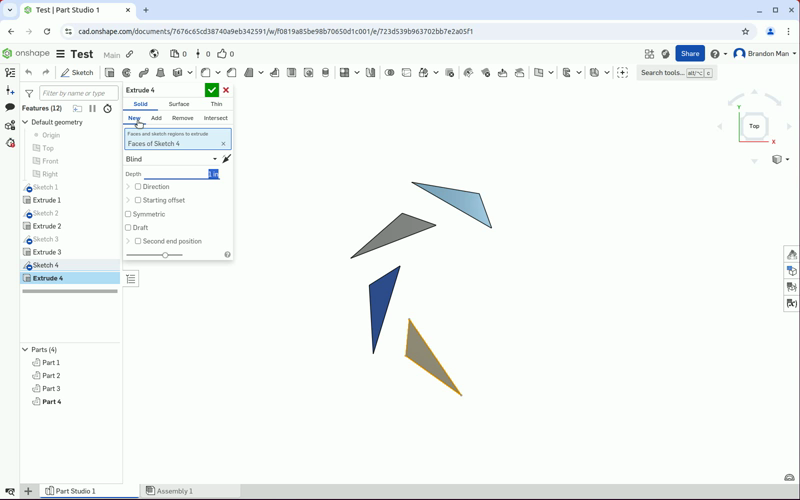
text(0.722)
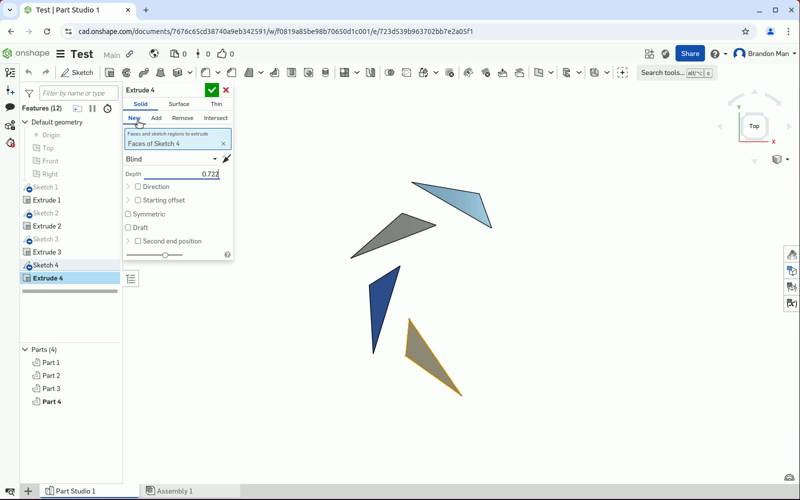
key(enter)
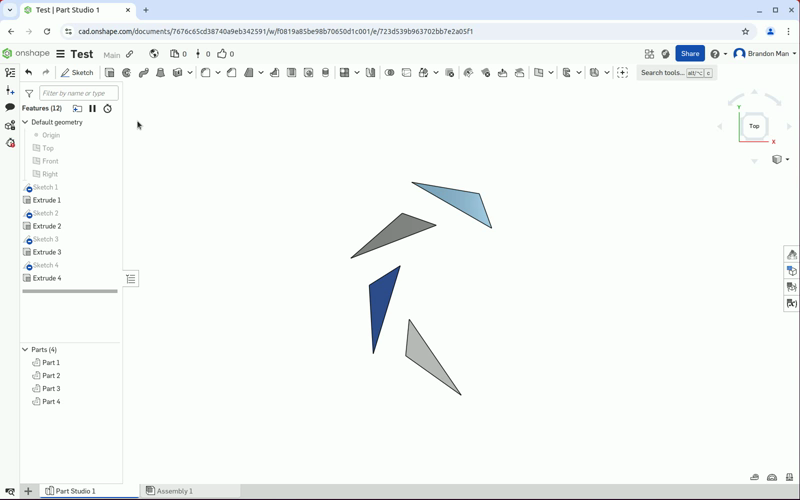
key(shift+h)
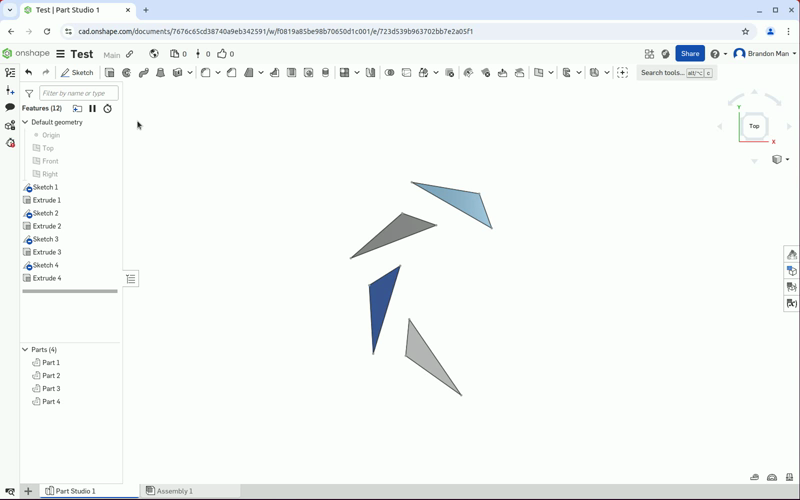
key(shift+h)
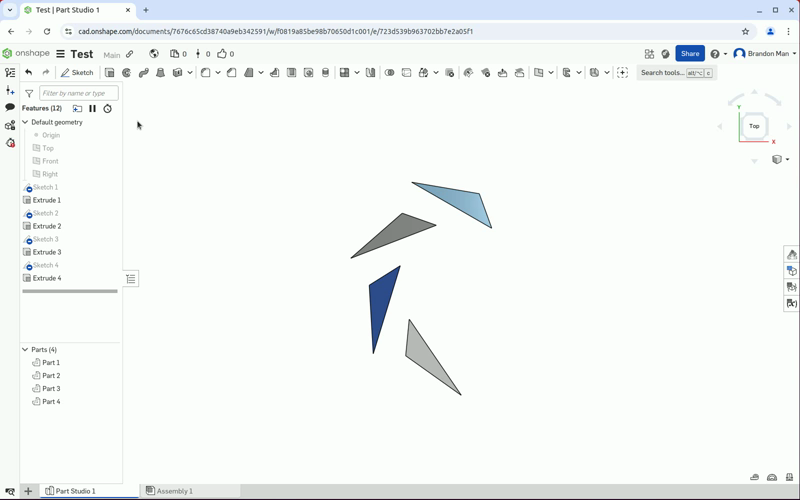
mouse_move(73, 189)
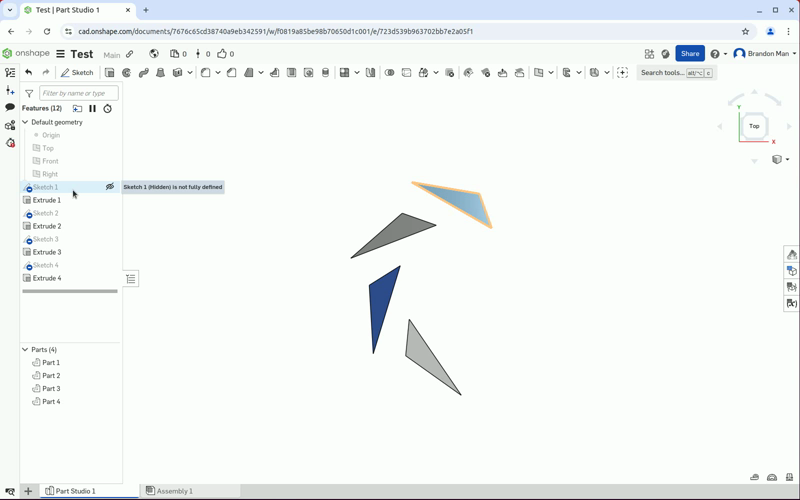
click(73, 189)
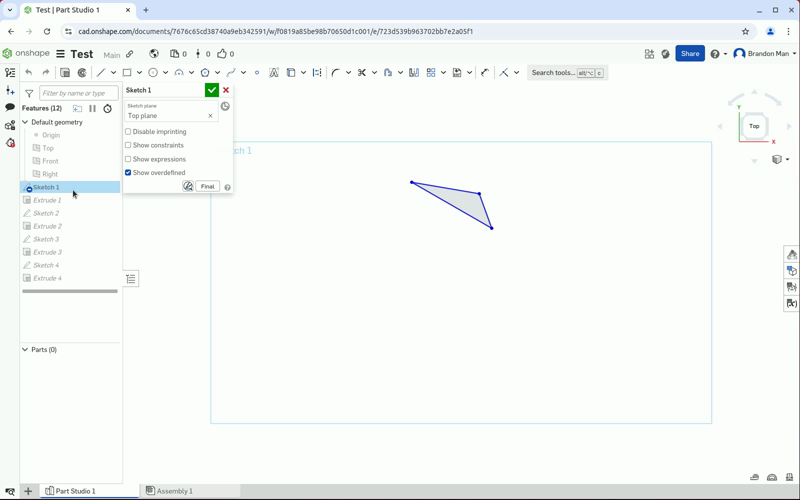
mouse_move(229, 92)
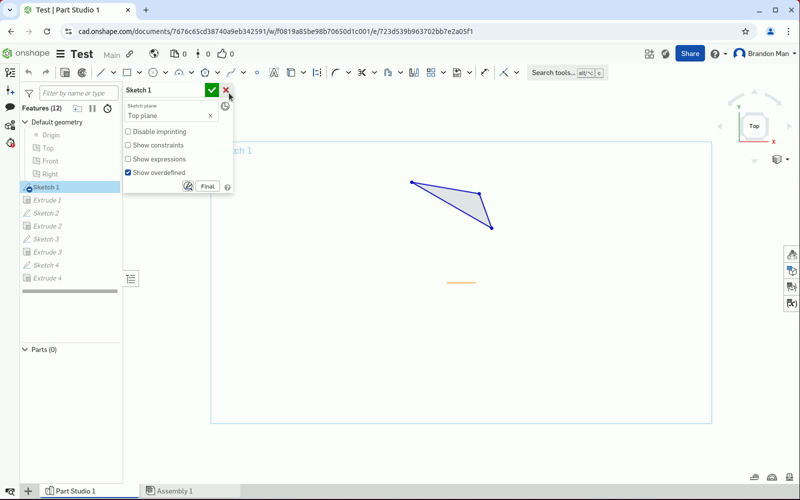
click(229, 92)
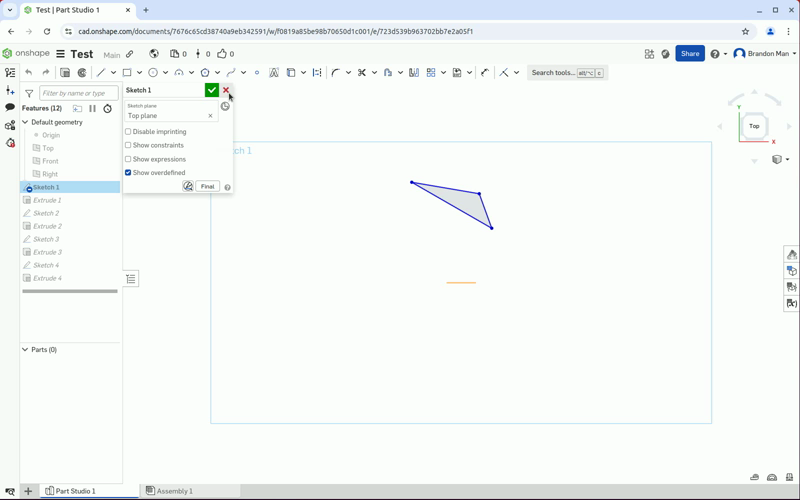
key(shift+s)
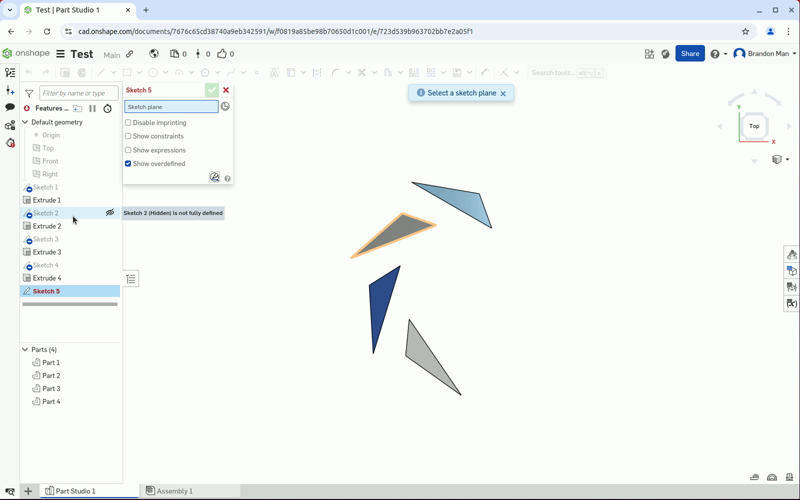
scroll(3)
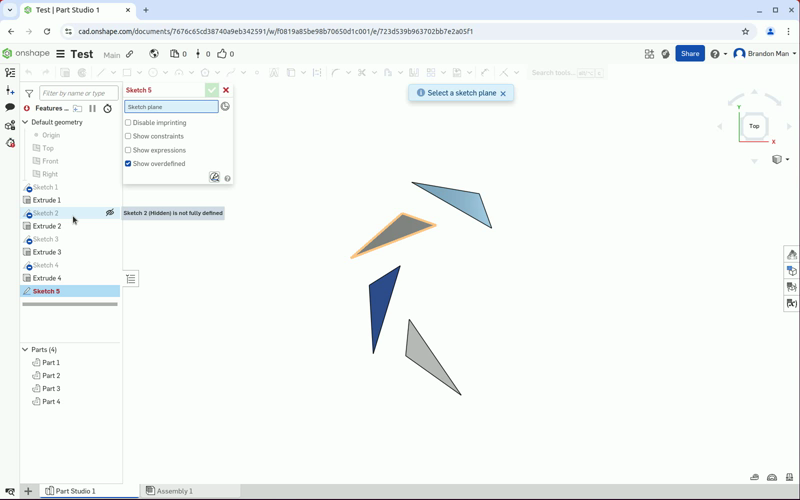
mouse_move(73, 150)
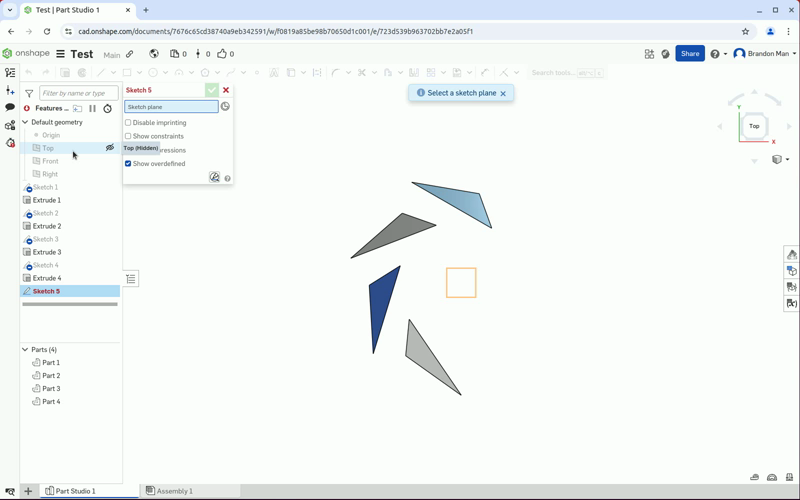
click(73, 150)
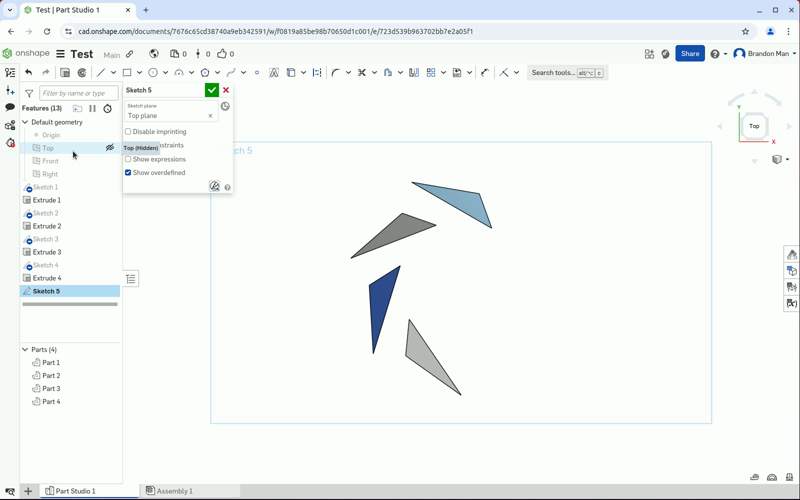
mouse_move(73, 352)
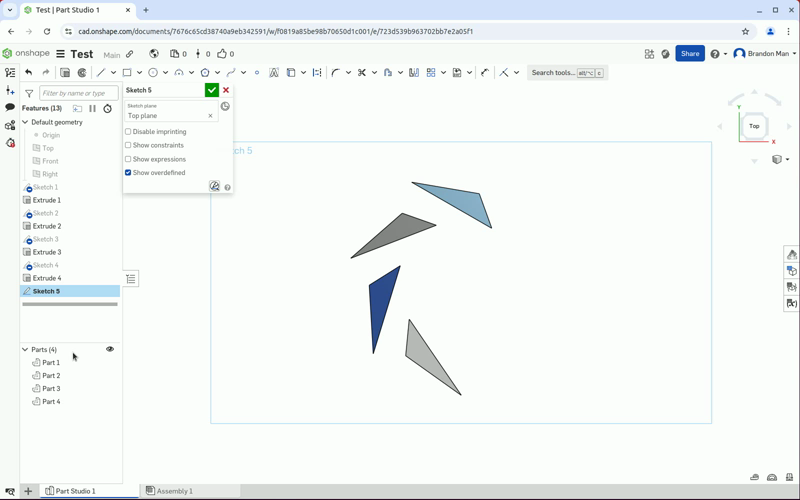
key(y)
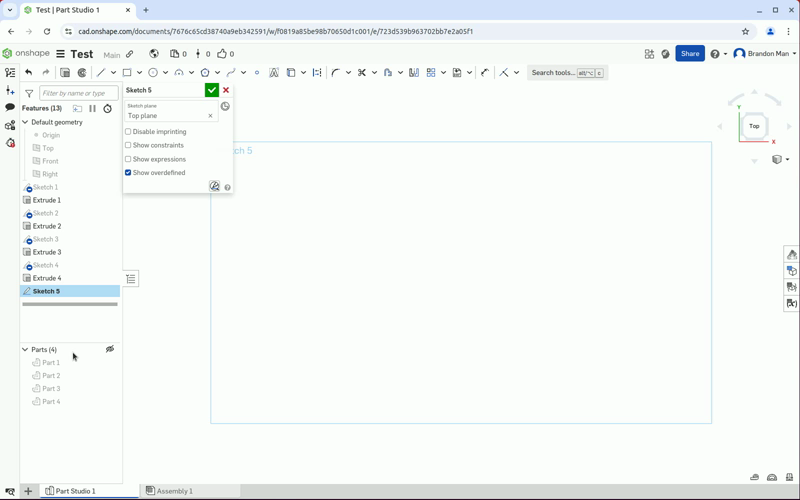
key(l)
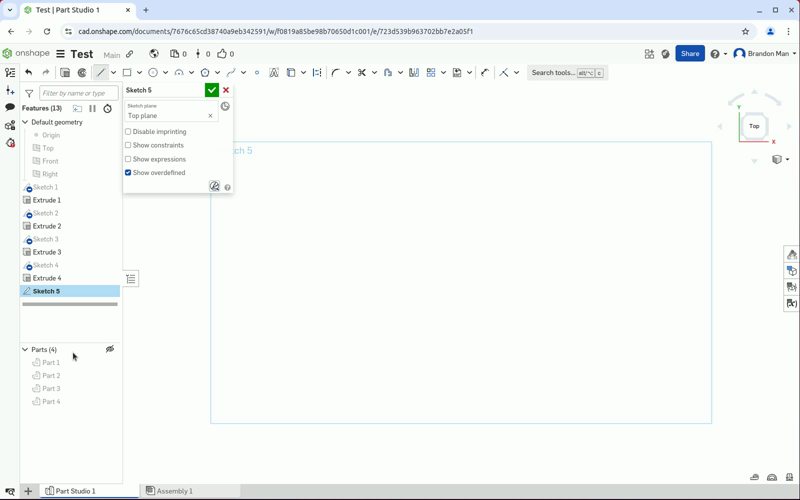
key_down(shift)
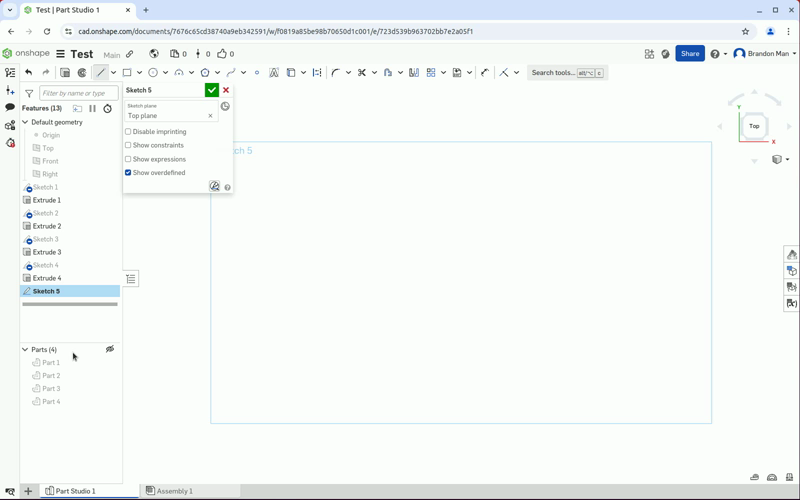
mouse_move(457, 346)
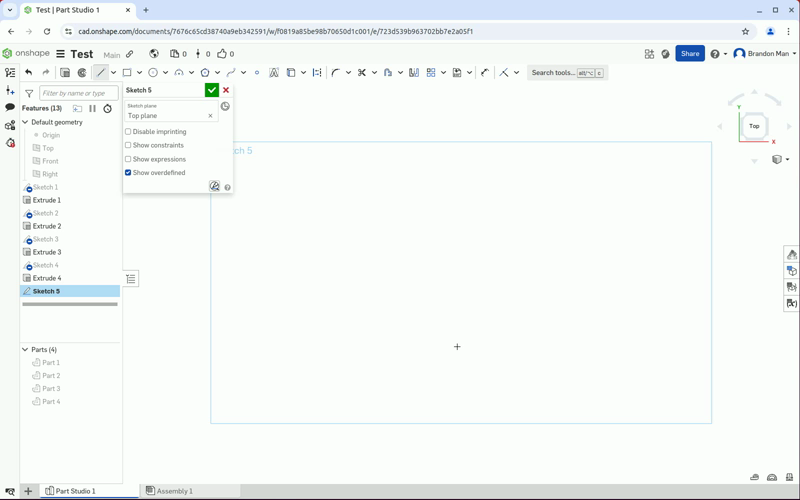
click(457, 346)
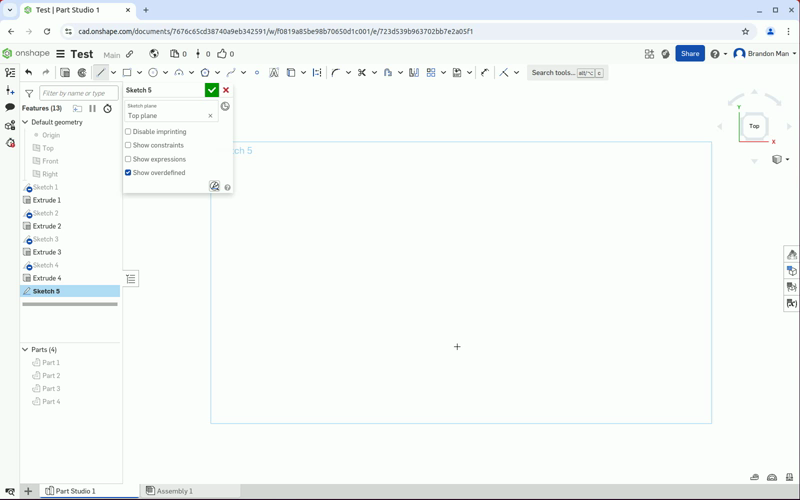
key_up(shift)
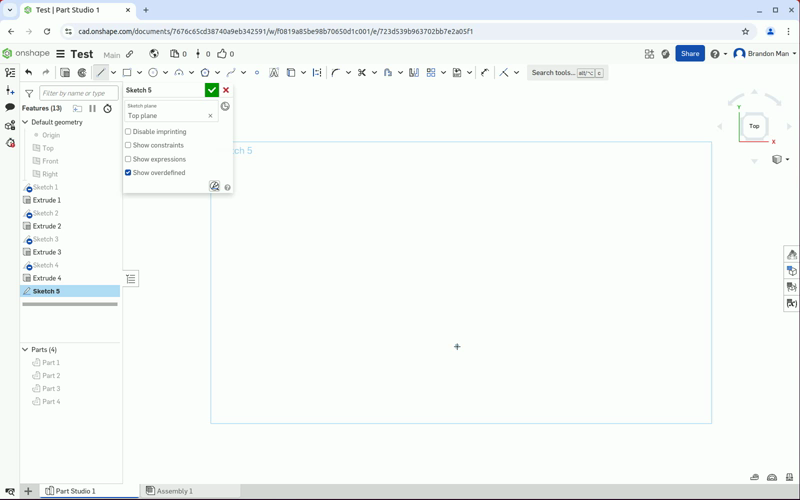
key_down(shift)
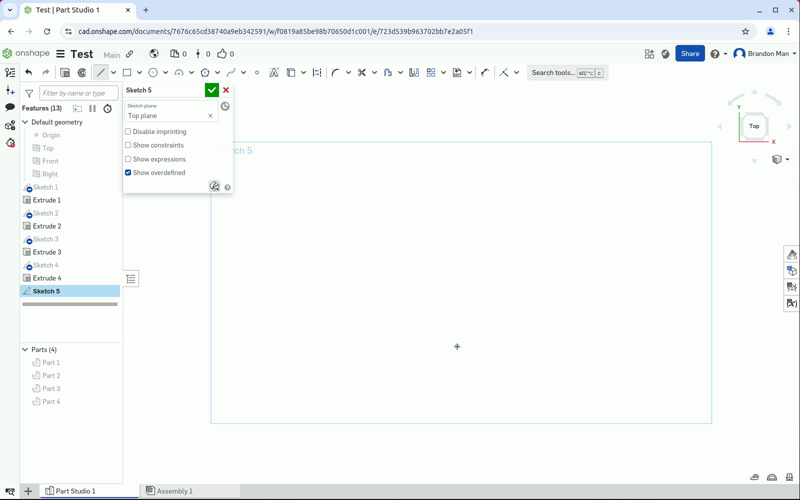
mouse_move(487, 346)
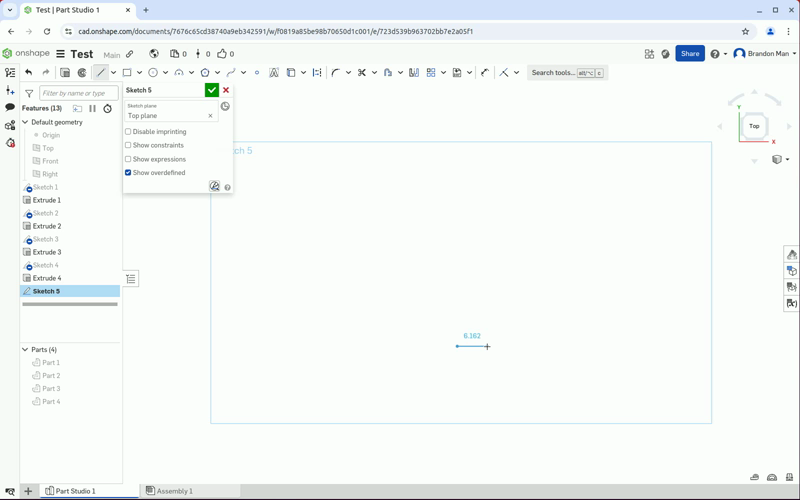
mouse_move(483, 371)
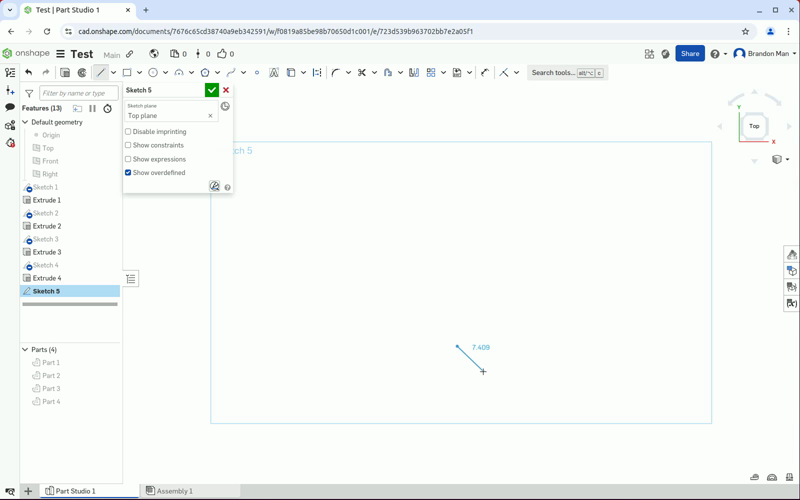
click(483, 371)
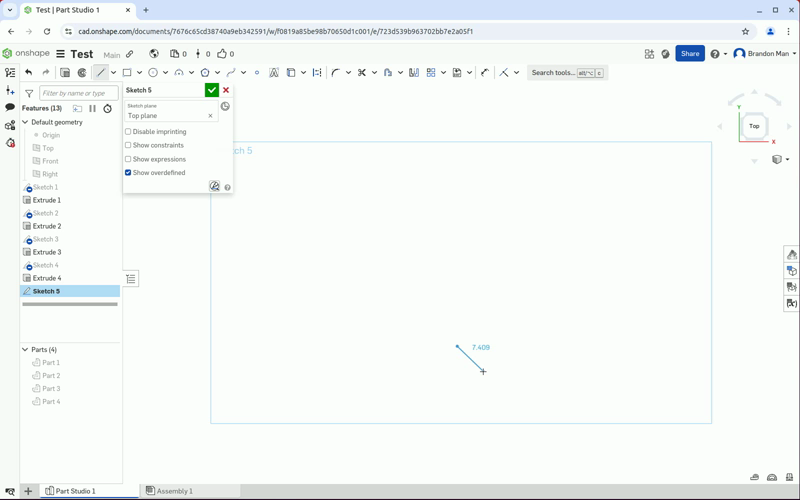
key_up(shift)
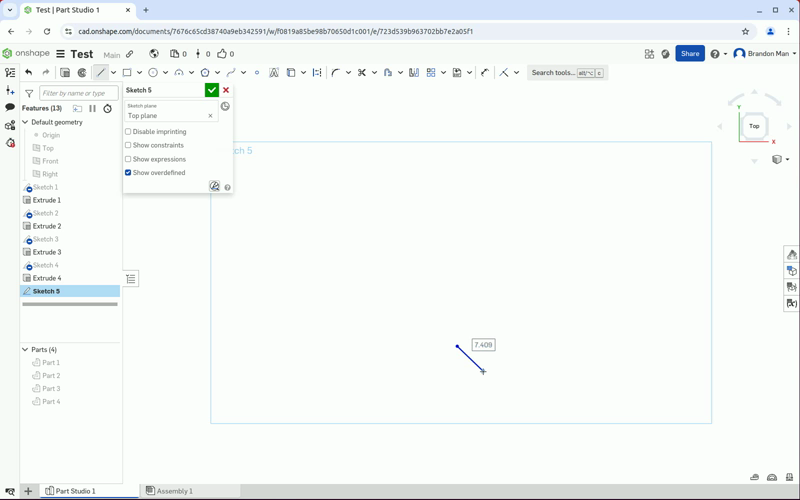
key_down(shift)
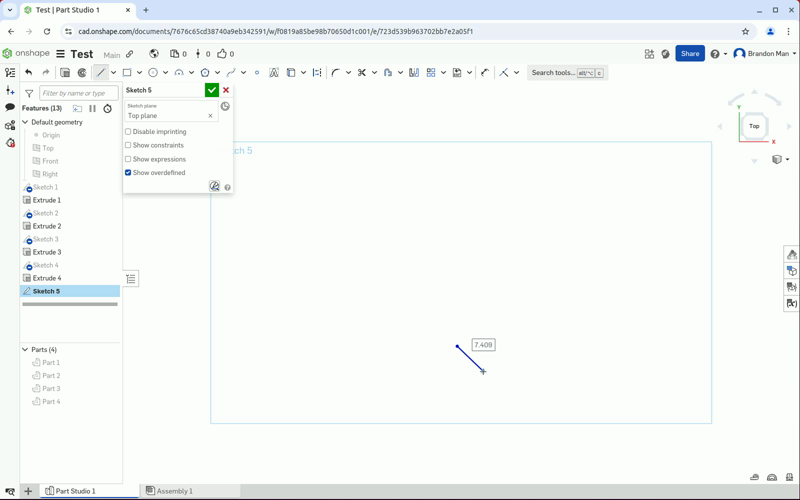
mouse_move(549, 353)
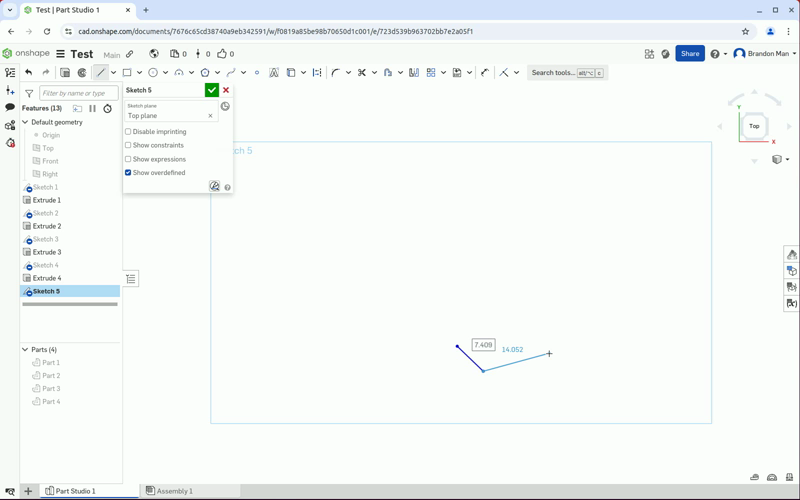
click(549, 353)
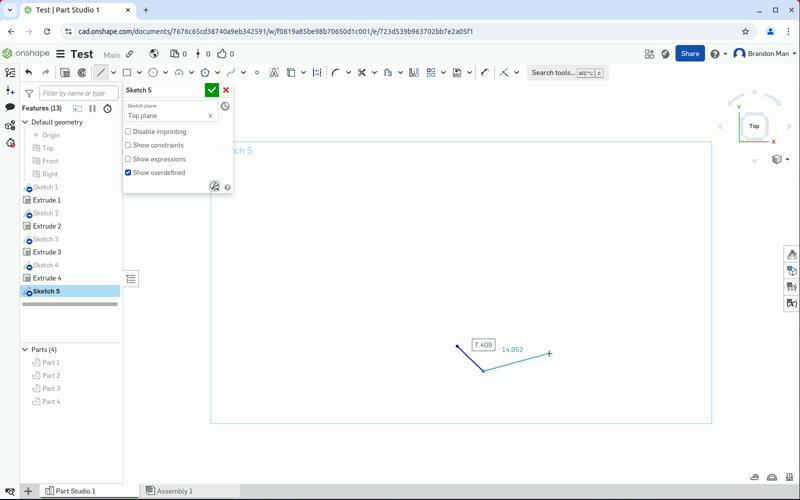
key_up(shift)
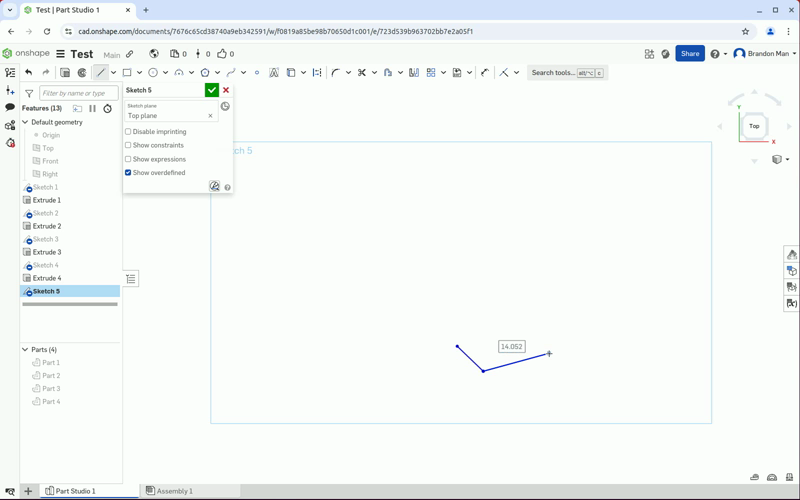
key_down(shift)
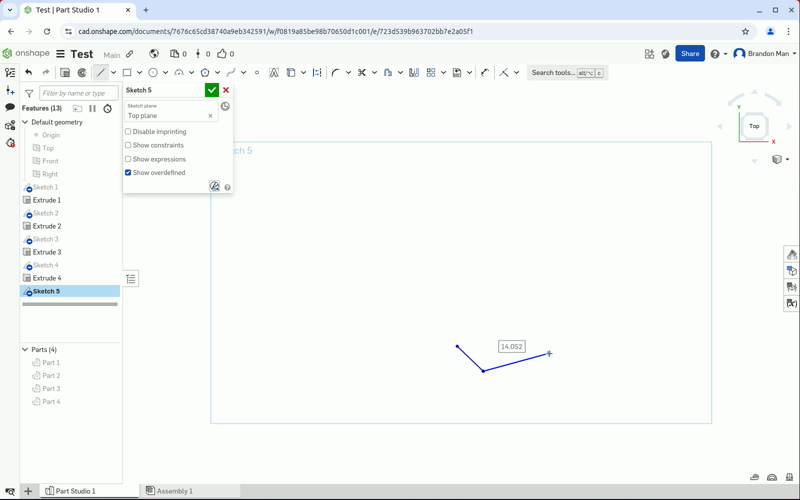
mouse_move(457, 346)
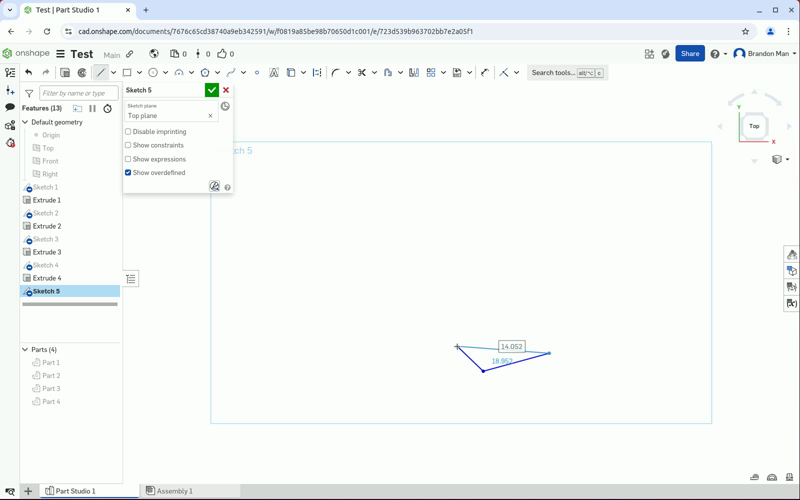
key_up(shift)
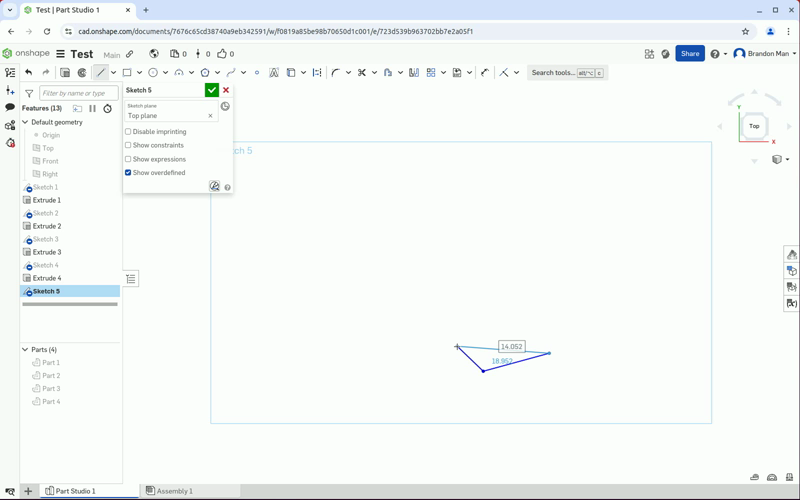
click(457, 346)
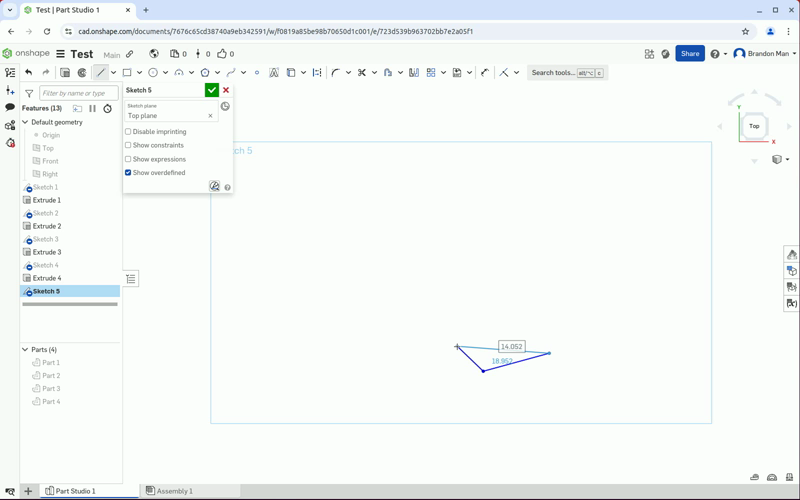
key(esc)
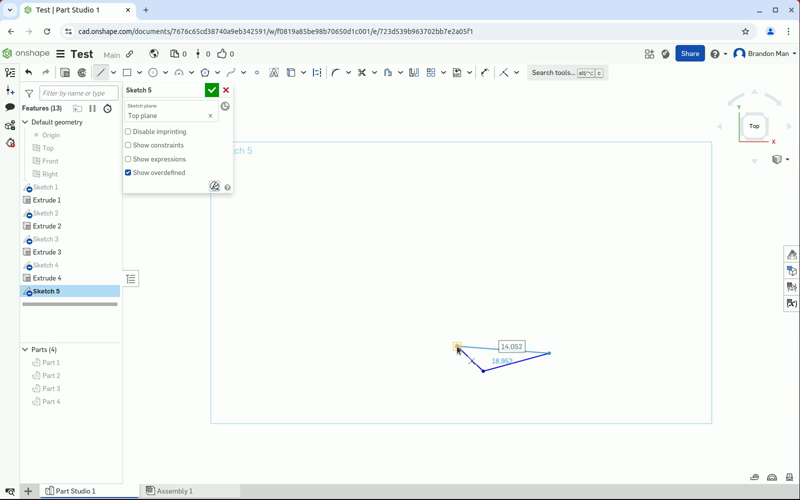
mouse_move(496, 354)
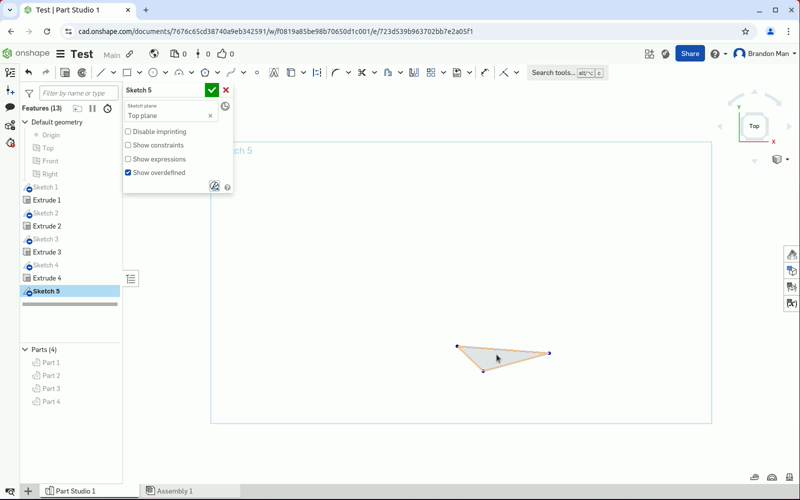
scroll(6)
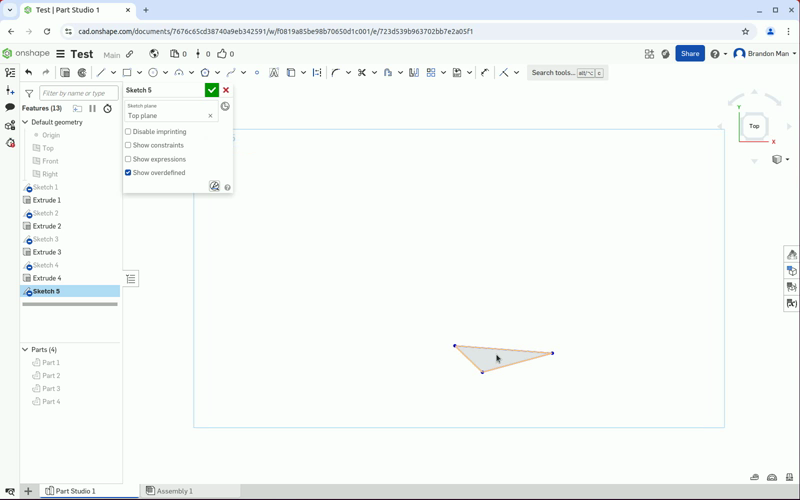
scroll(6)
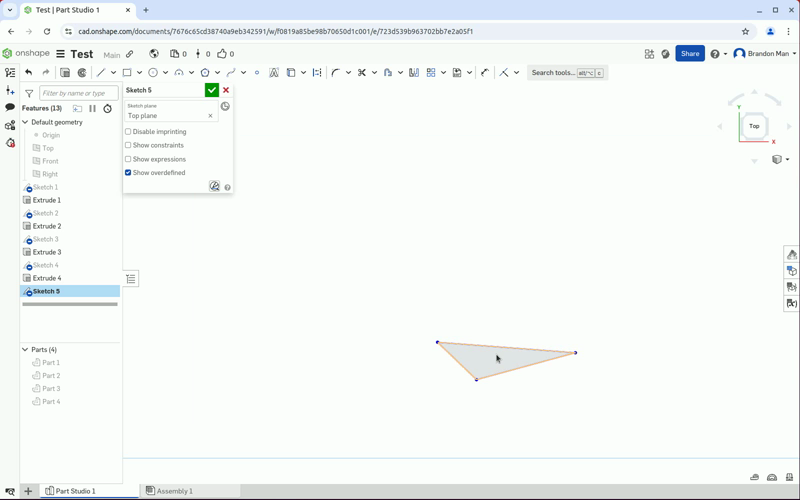
scroll(6)
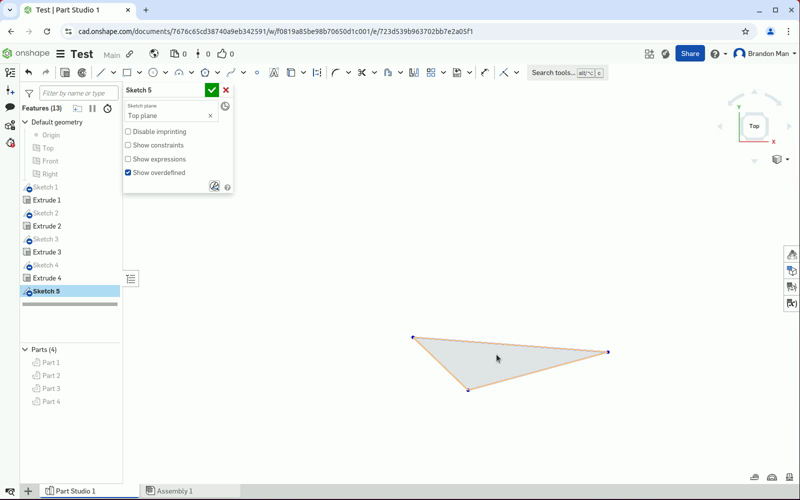
scroll(6)
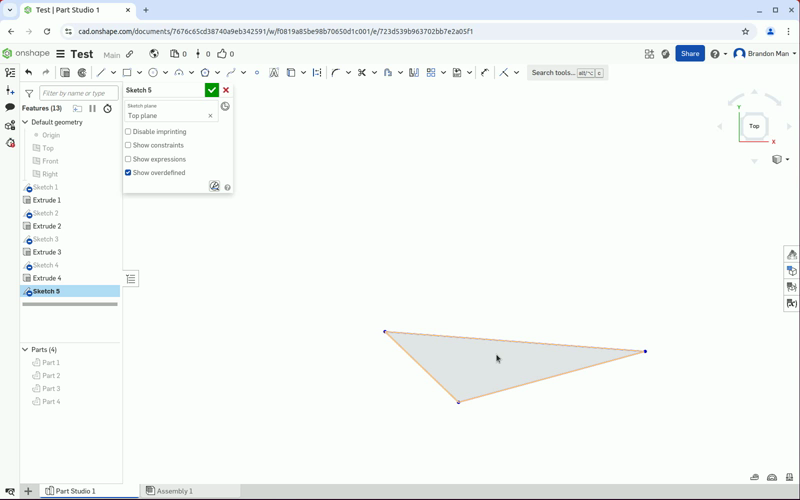
scroll(6)
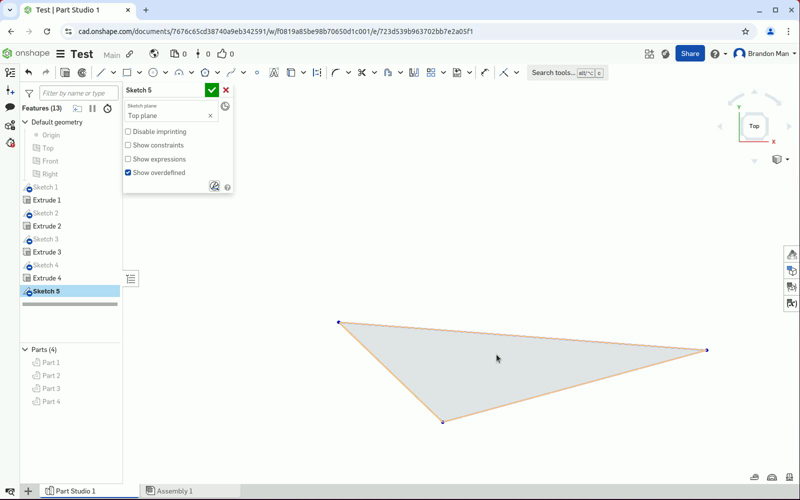
scroll(6)
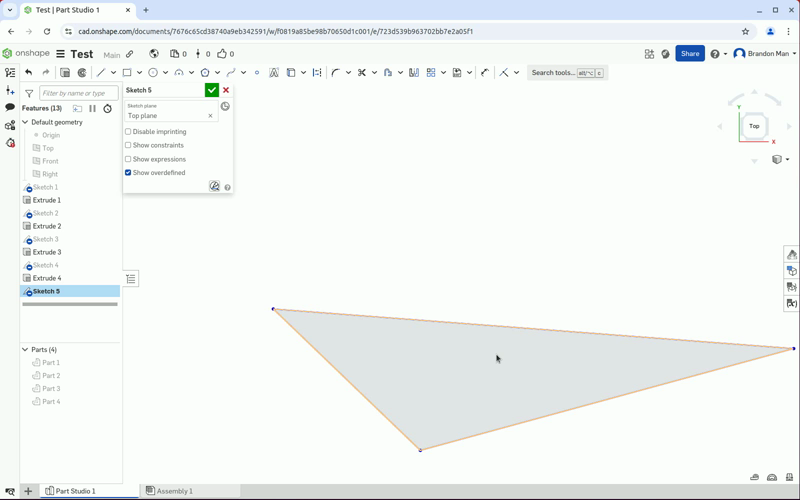
scroll(6)
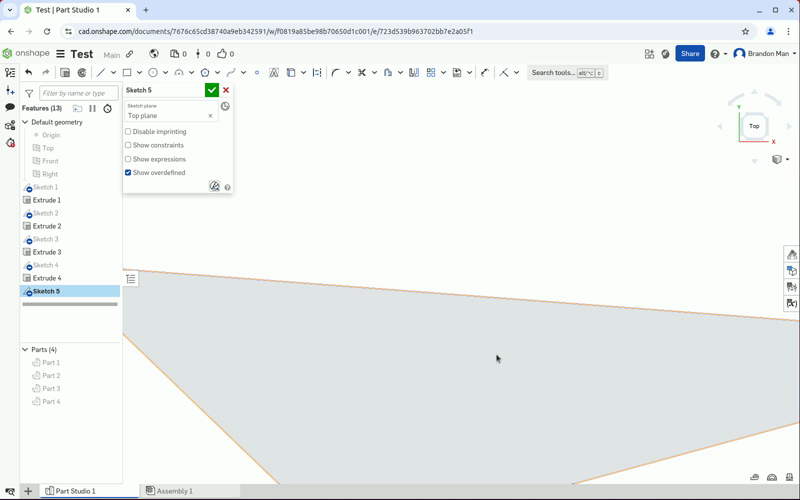
click(496, 354)
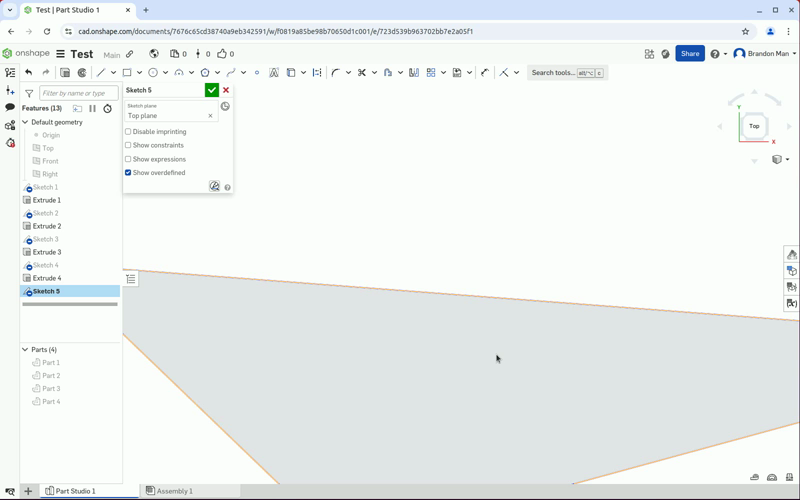
scroll(-6)
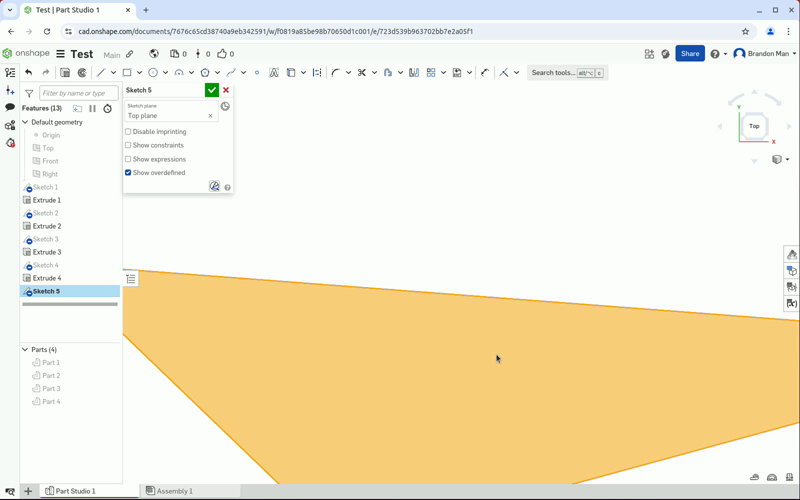
scroll(-6)
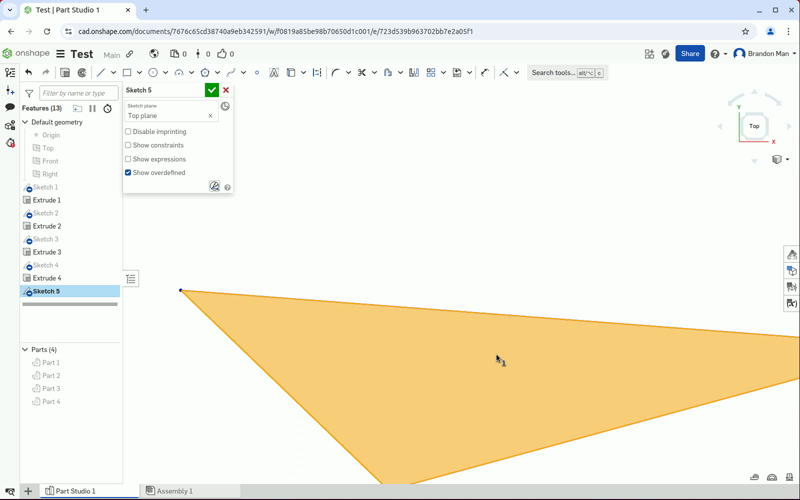
scroll(-6)
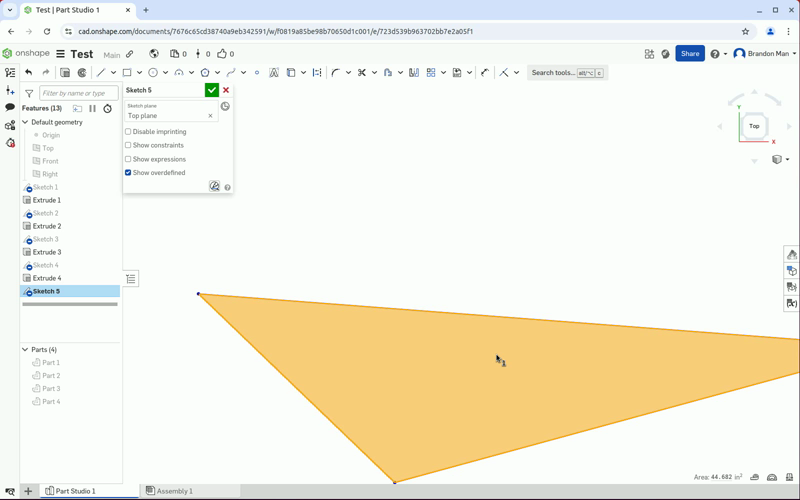
scroll(-6)
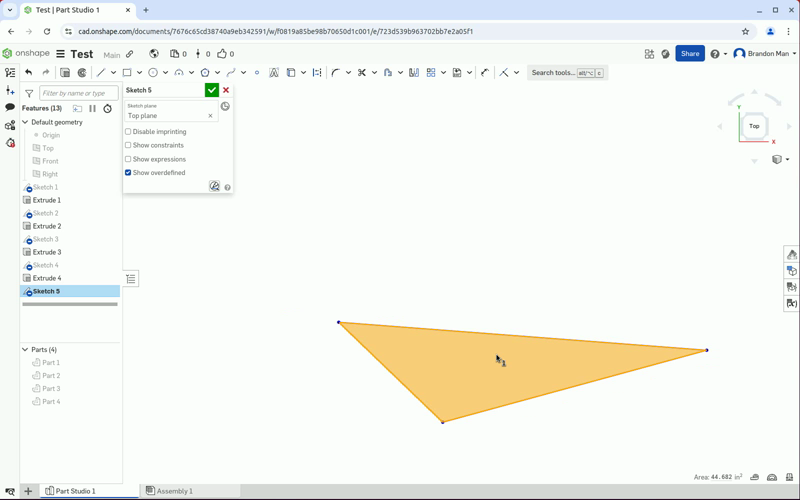
scroll(-6)
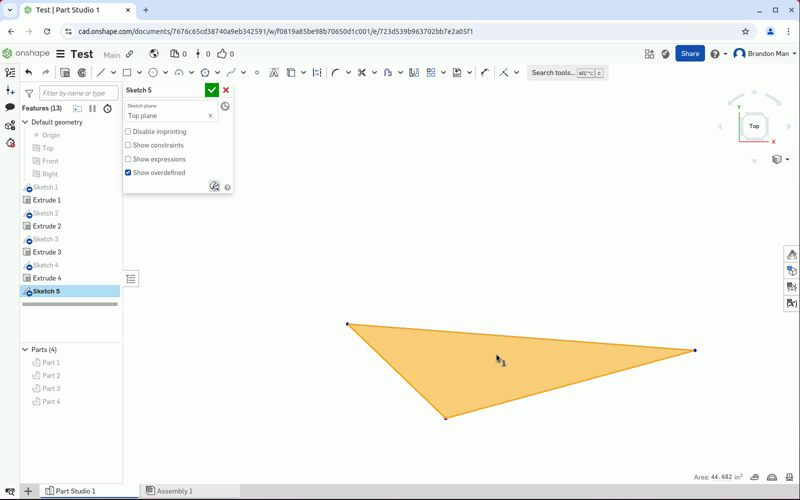
scroll(-6)
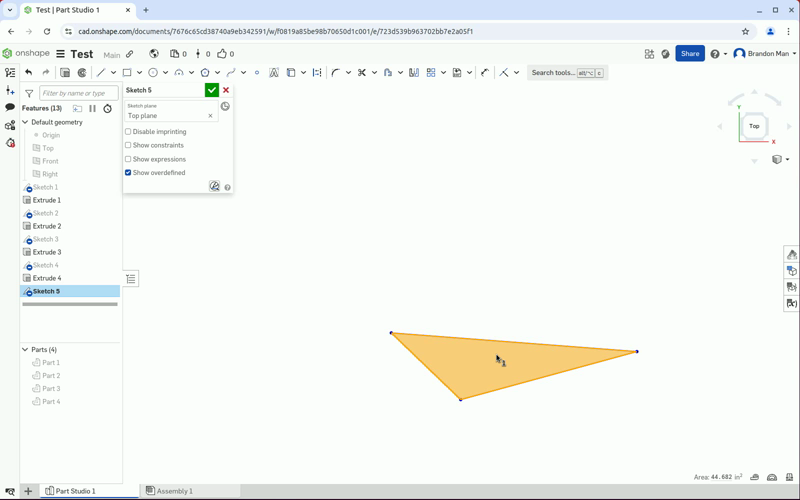
scroll(-6)
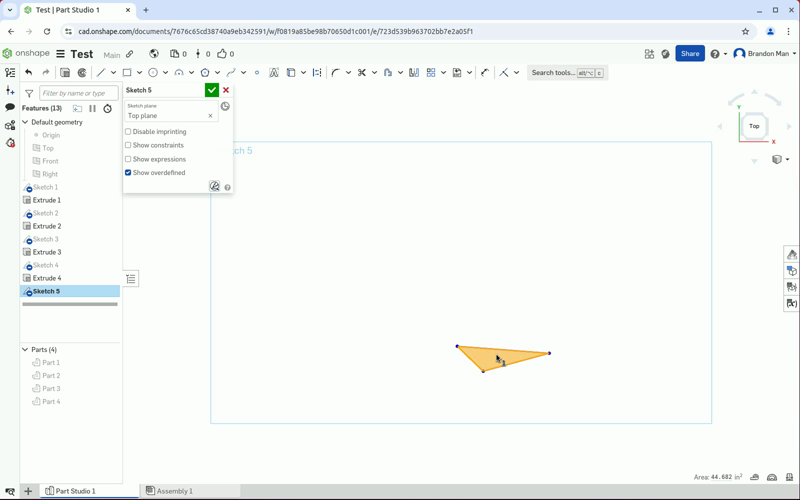
mouse_move(73, 352)
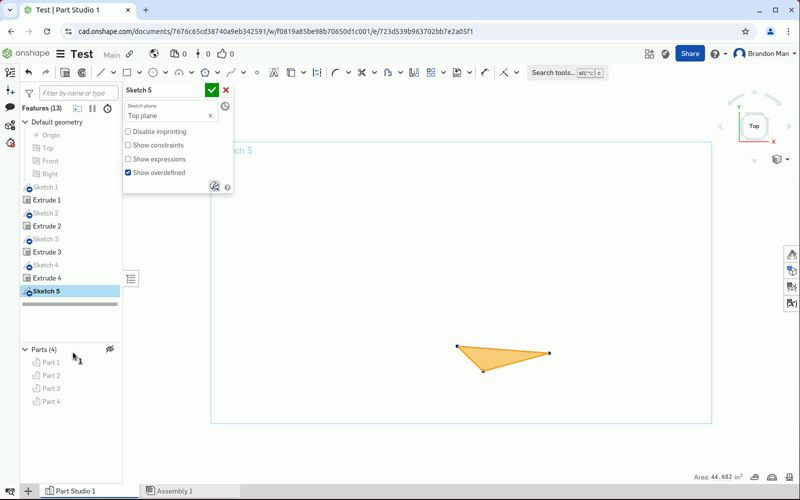
key(shift+y)
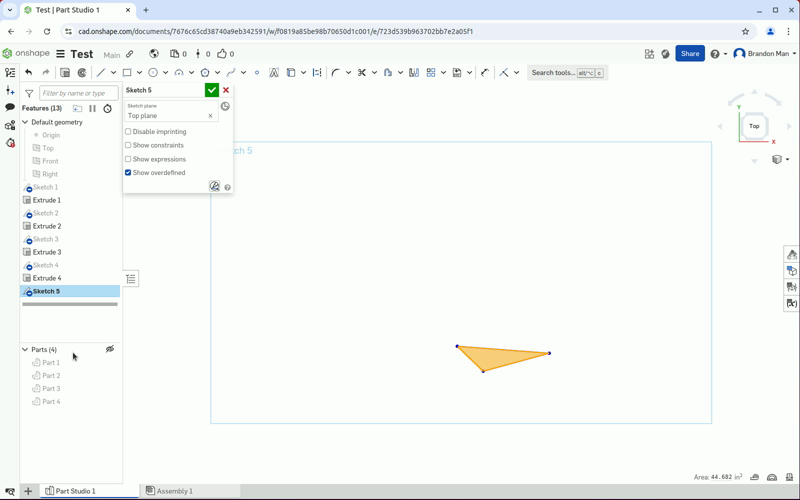
key(shift+e)
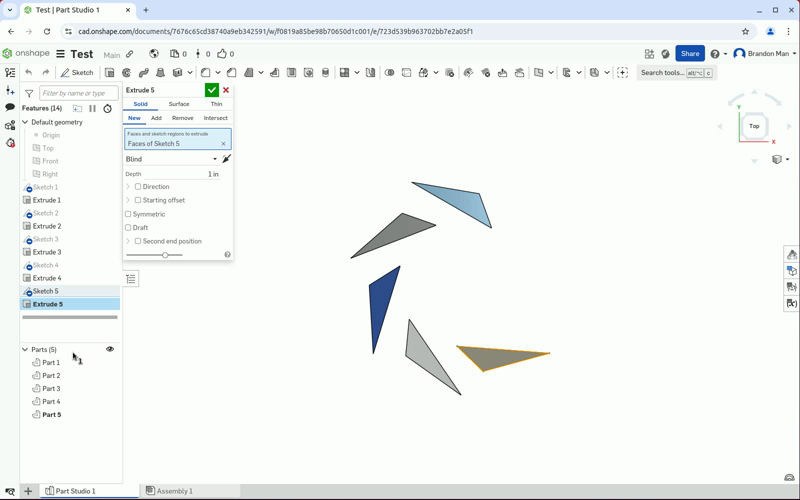
mouse_move(143, 106)
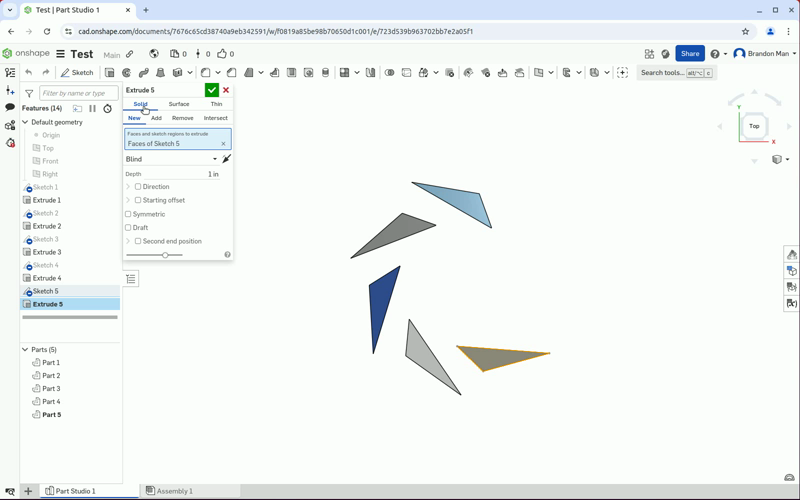
click(143, 106)
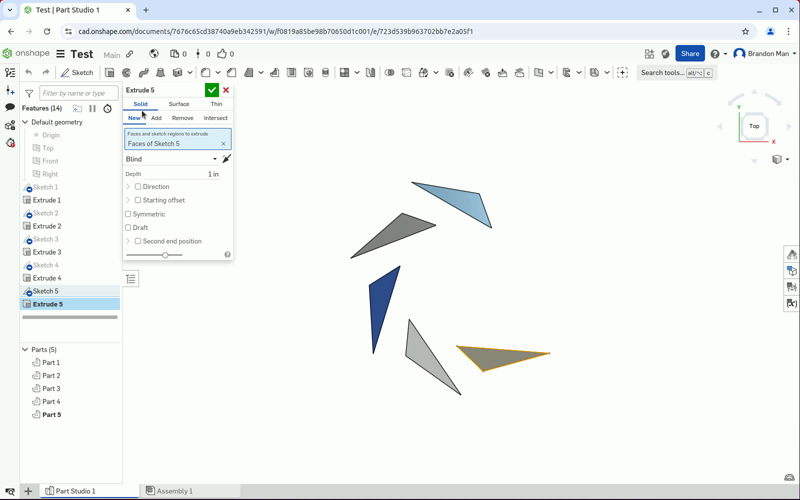
mouse_move(137, 120)
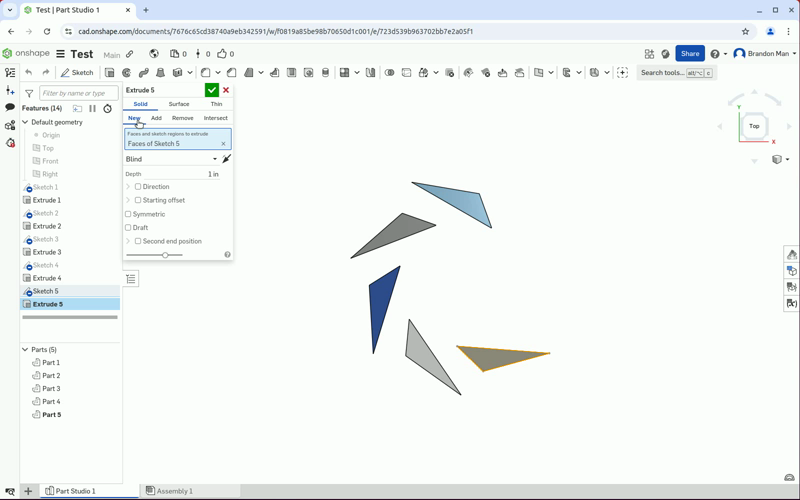
click(137, 120)
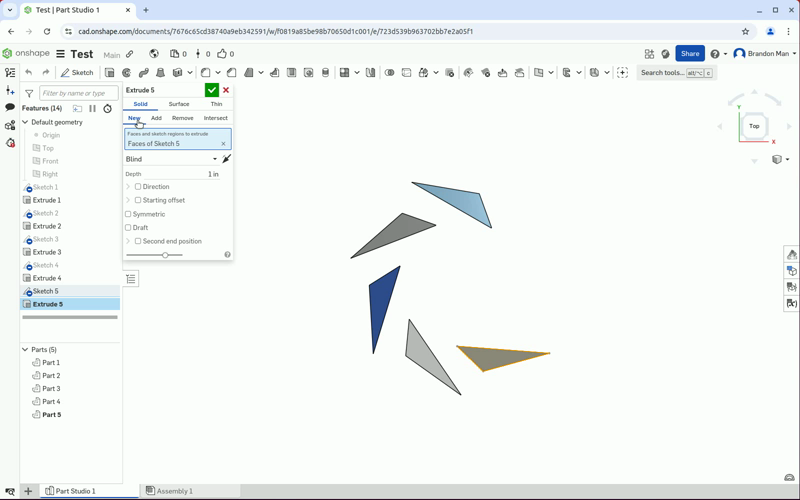
key(tab, 4)
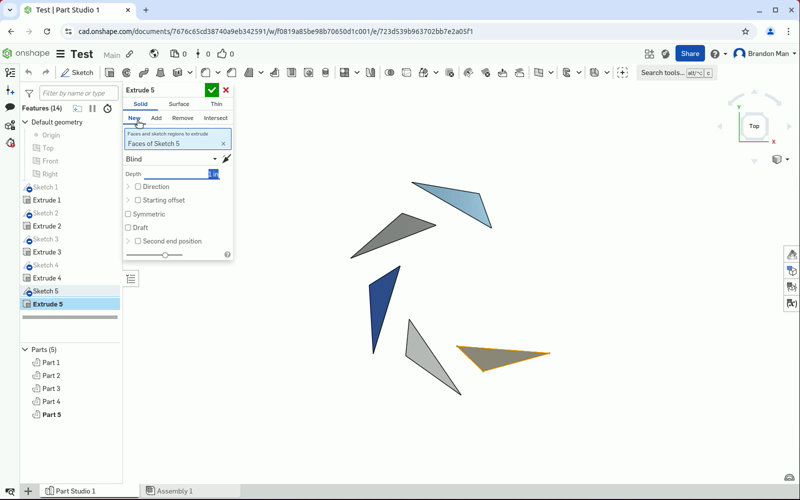
text(0.722)
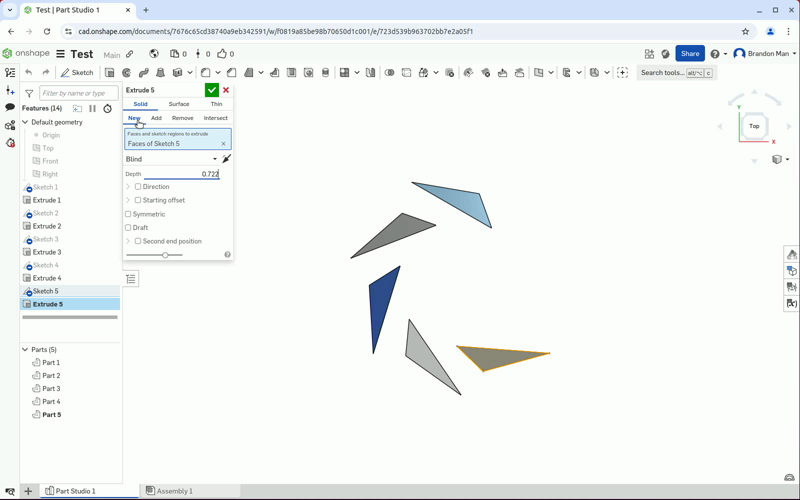
key(enter)
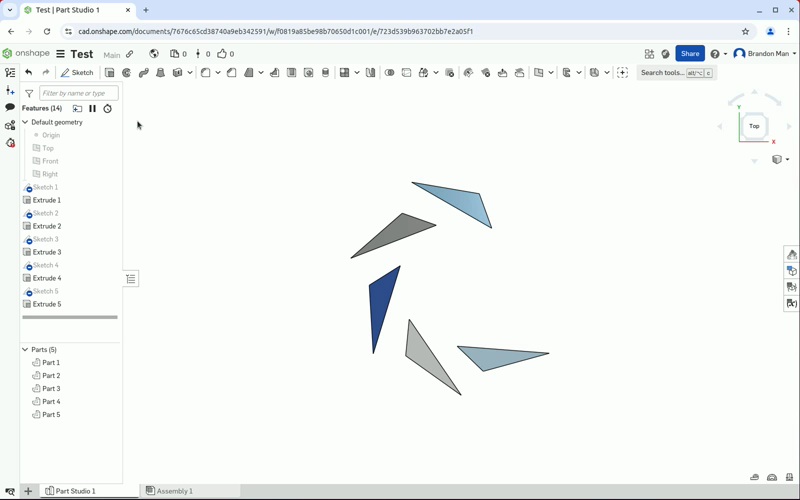
key(shift+h)
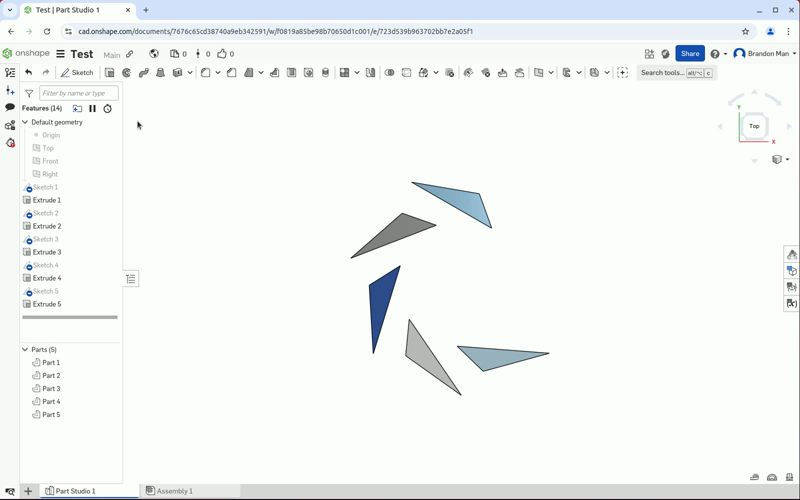
key(shift+h)
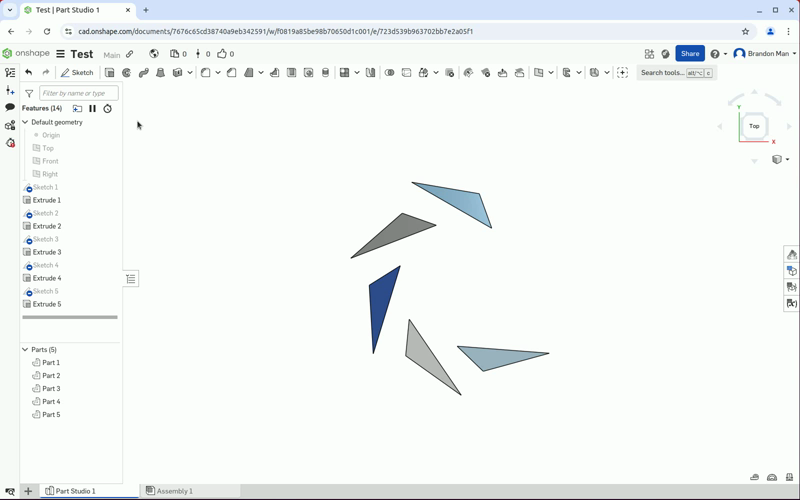
mouse_move(73, 189)
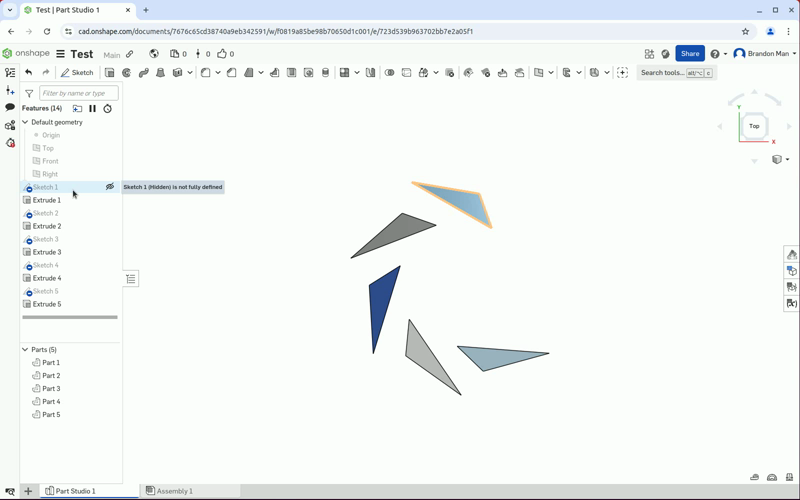
click(73, 189)
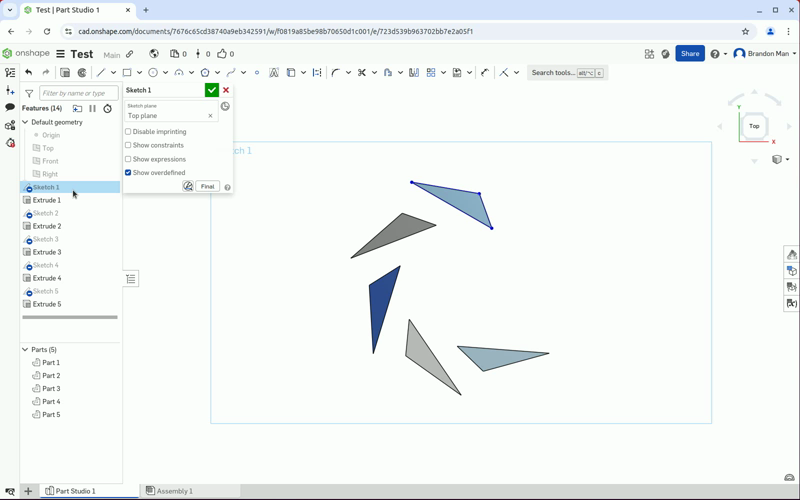
mouse_move(229, 92)
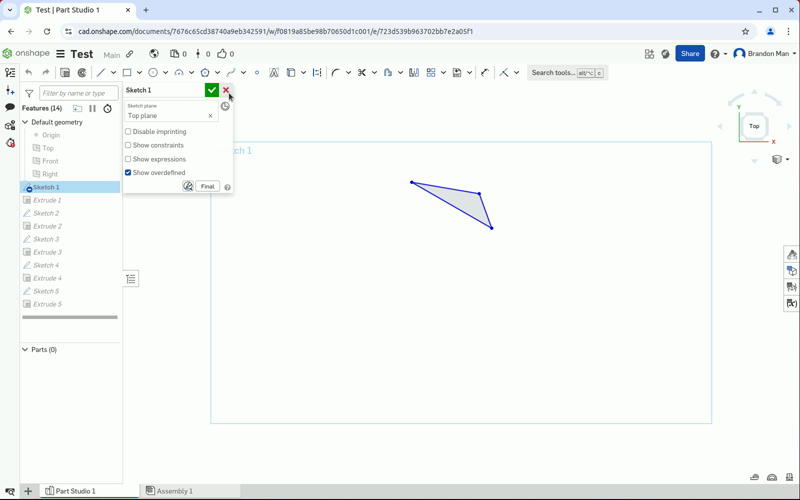
click(229, 92)
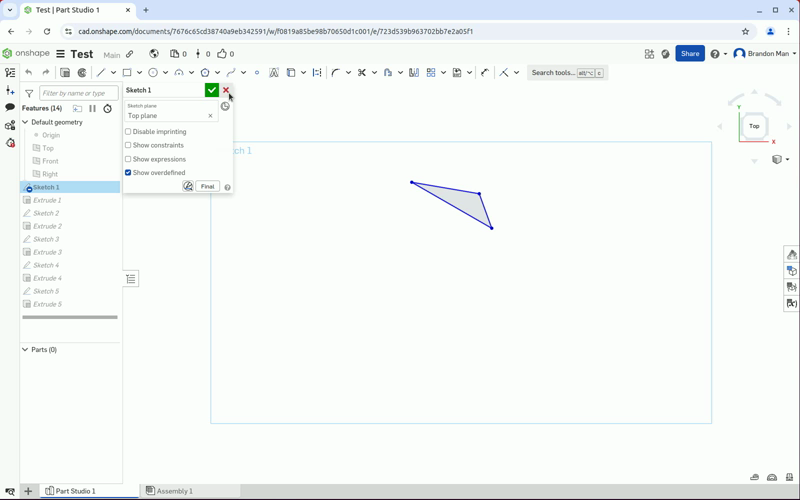
key(shift+s)
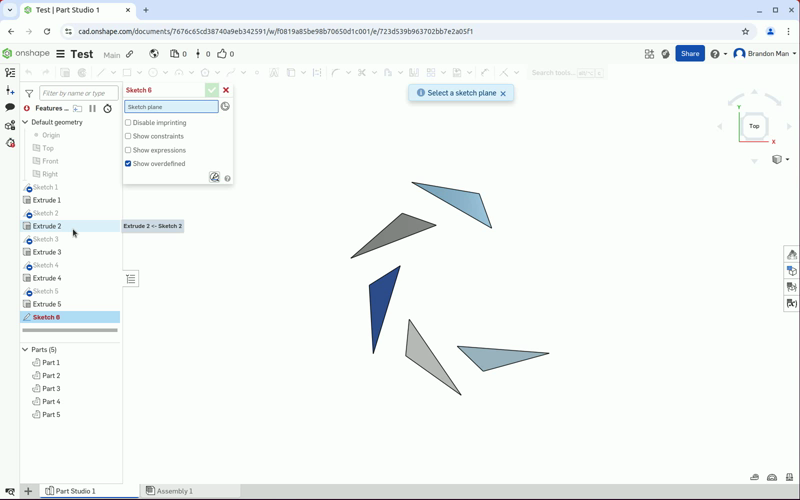
scroll(3)
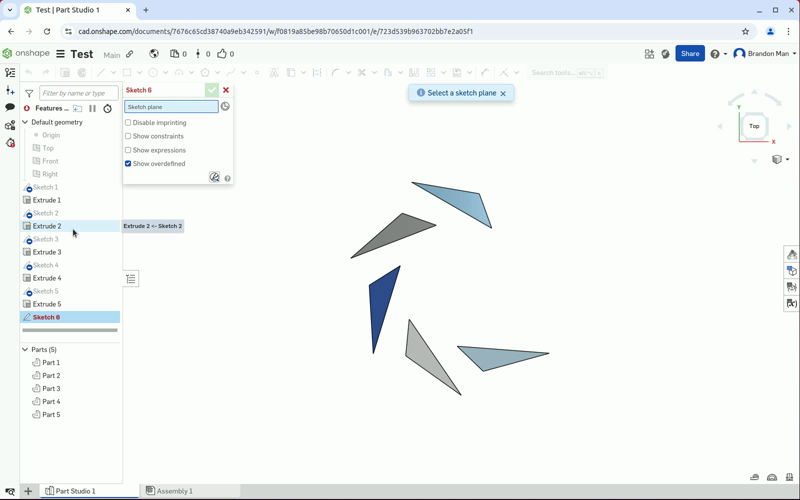
mouse_move(73, 150)
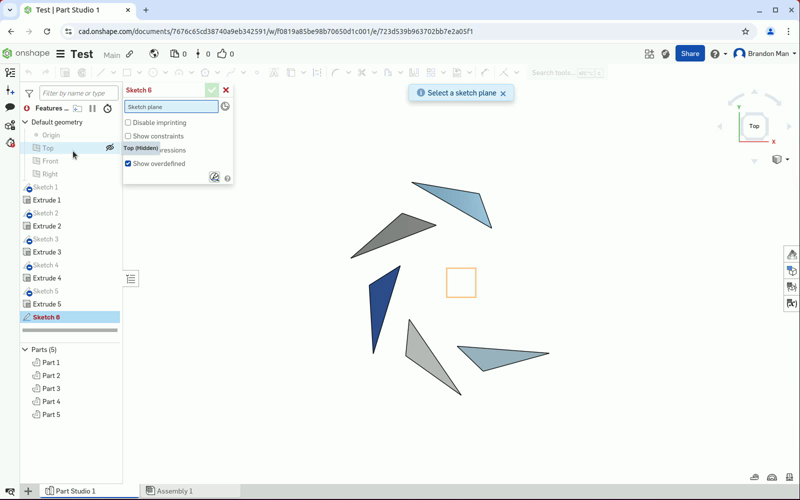
click(73, 150)
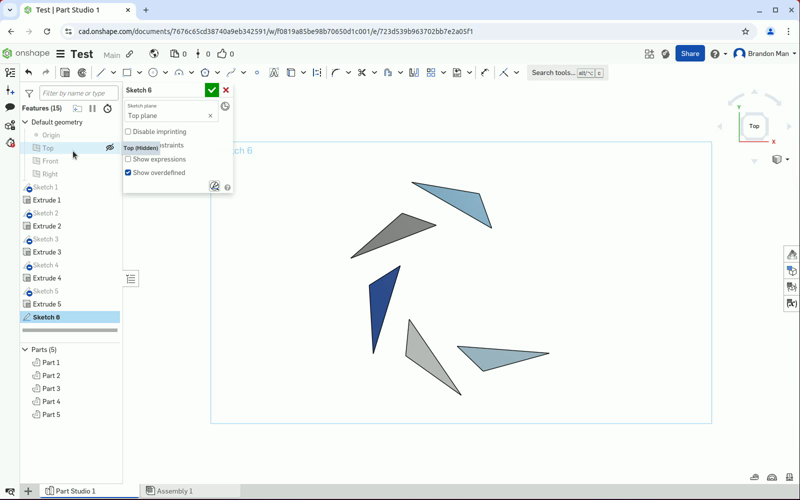
mouse_move(73, 352)
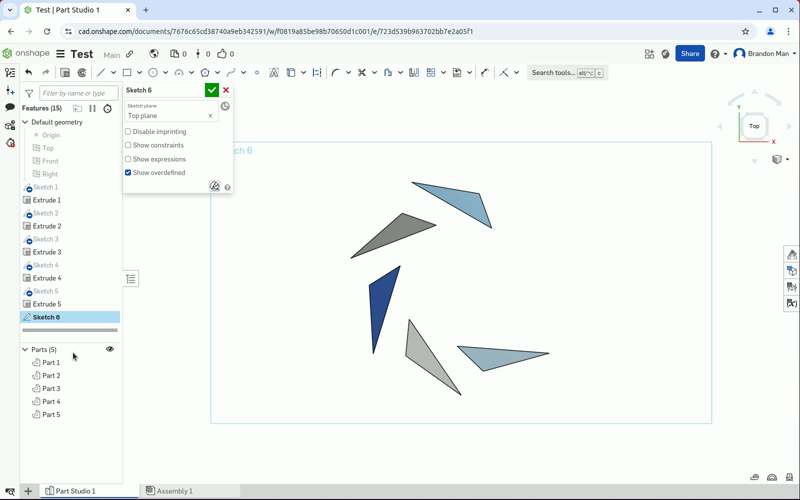
key(y)
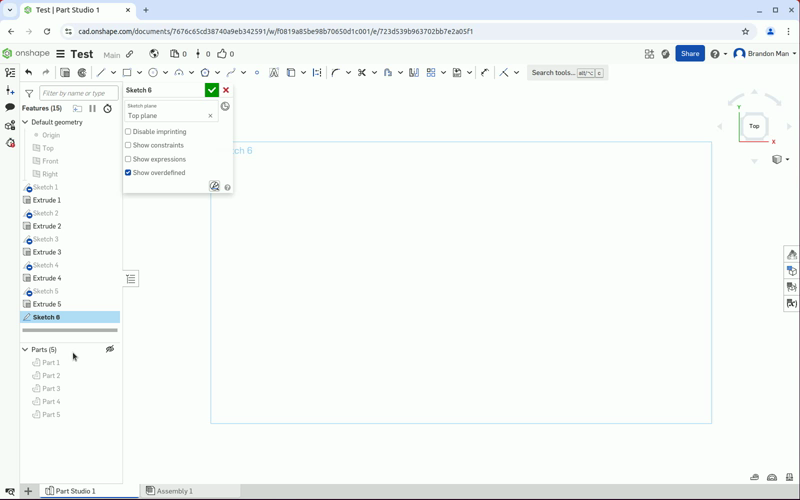
key(l)
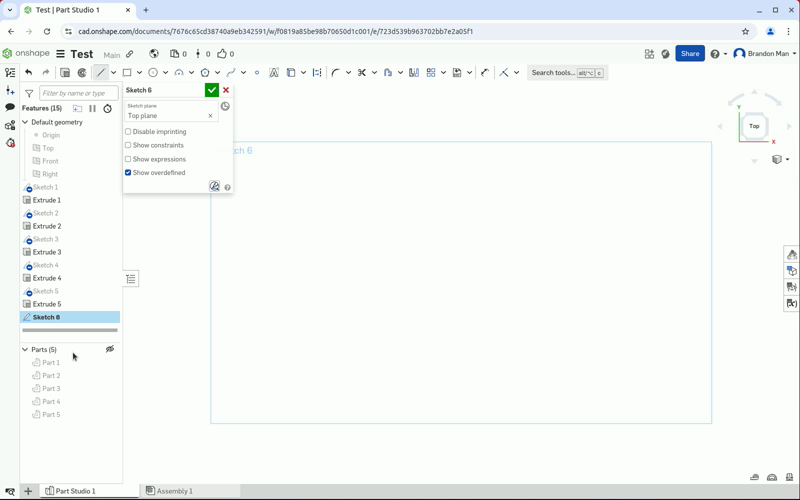
key_down(shift)
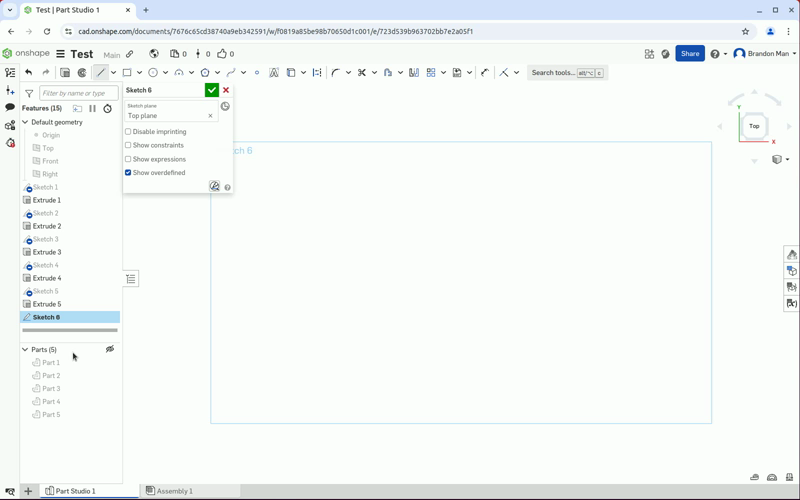
mouse_move(507, 325)
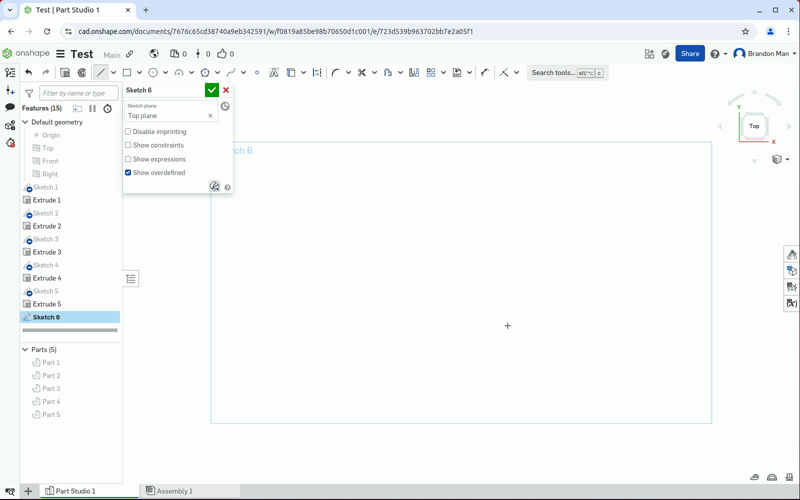
click(507, 325)
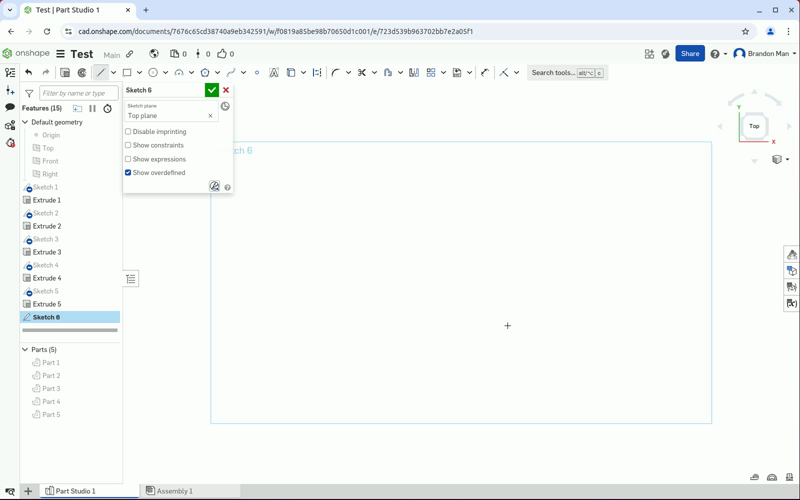
key_up(shift)
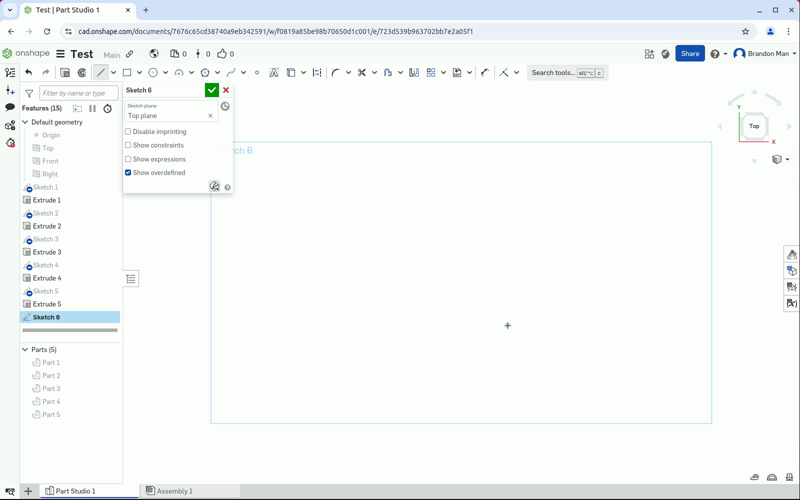
key_down(shift)
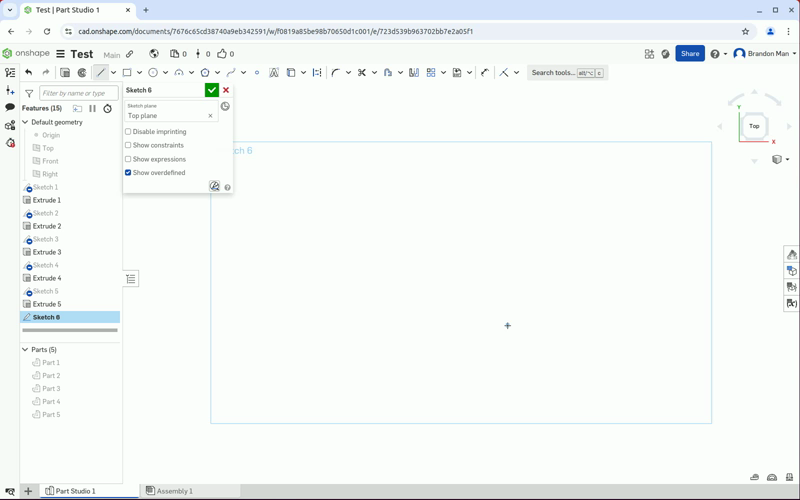
mouse_move(537, 325)
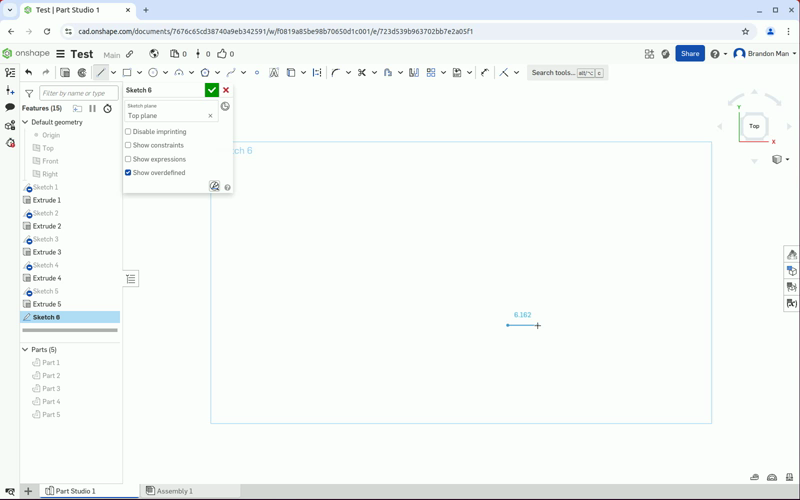
mouse_move(544, 320)
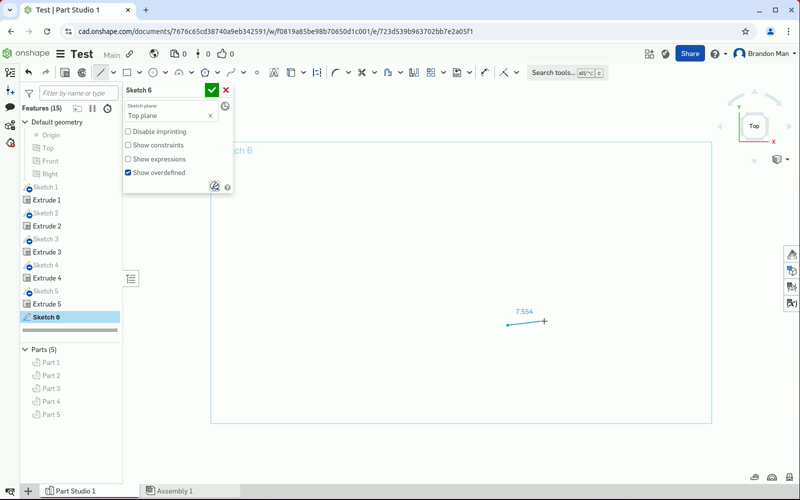
click(544, 320)
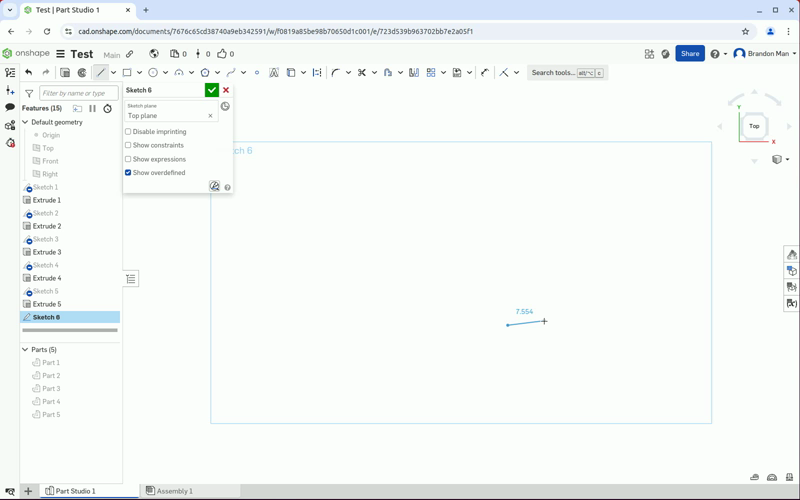
key_up(shift)
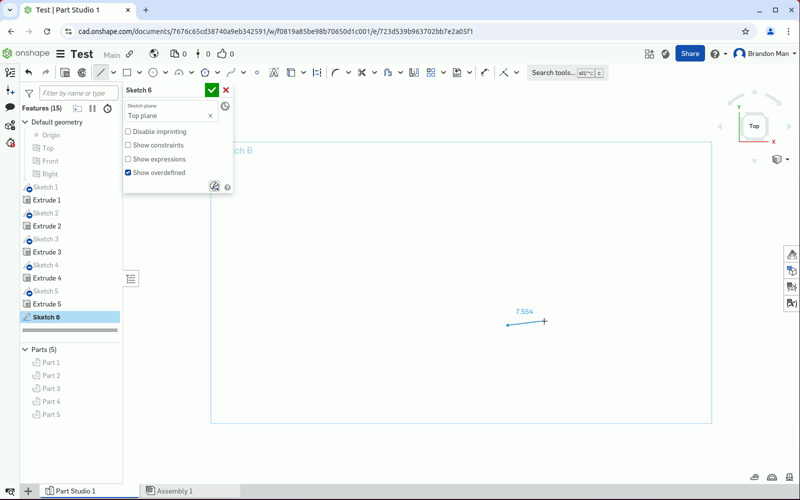
key_down(shift)
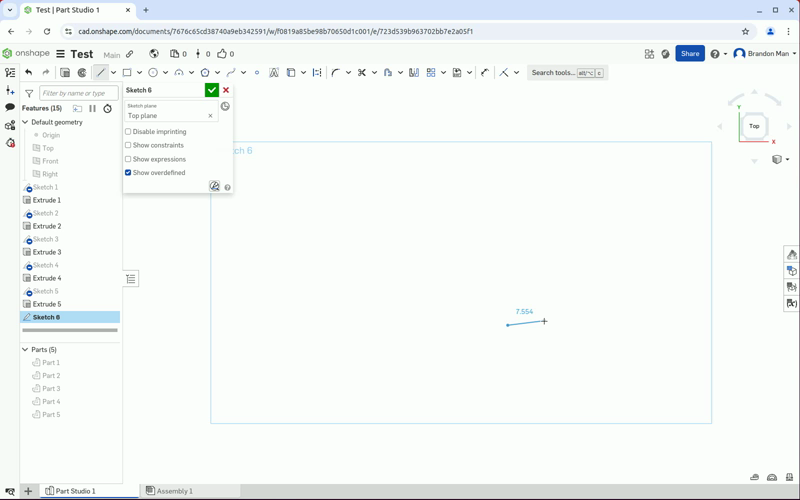
mouse_move(570, 256)
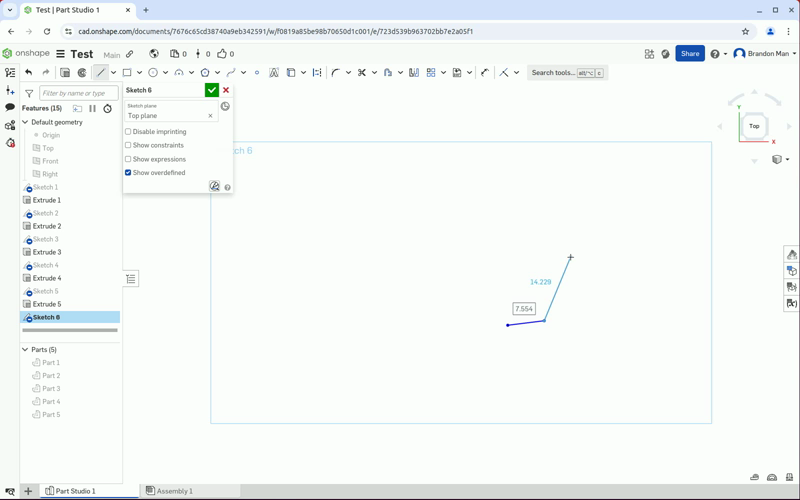
click(570, 256)
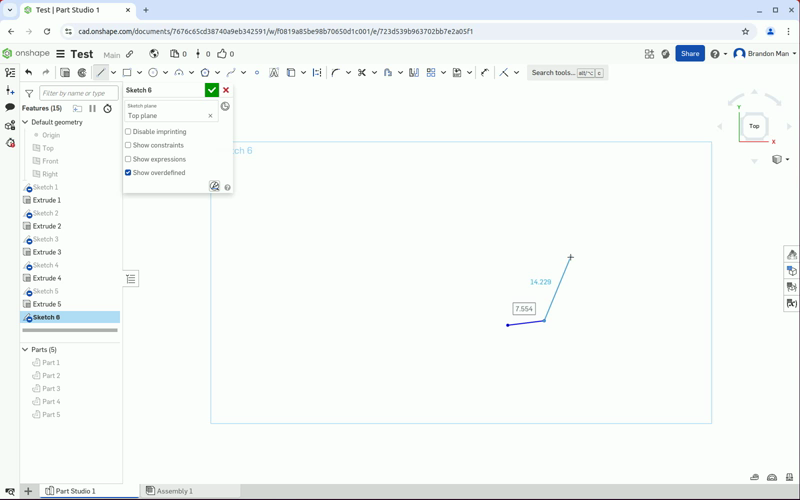
key_up(shift)
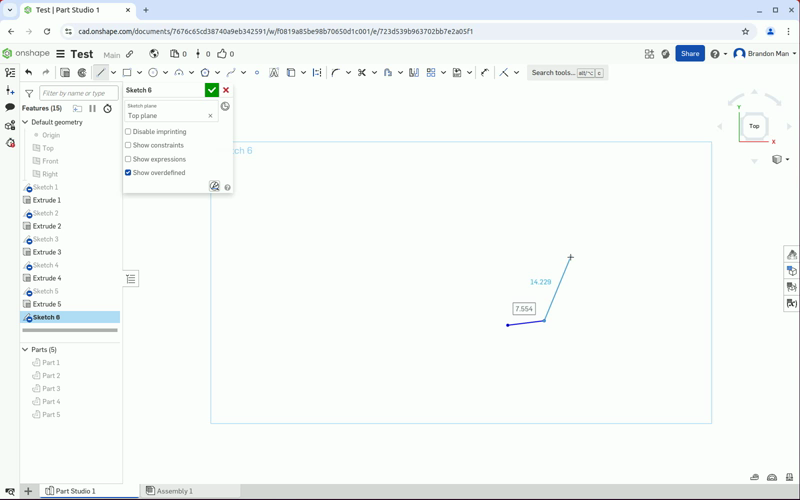
key_down(shift)
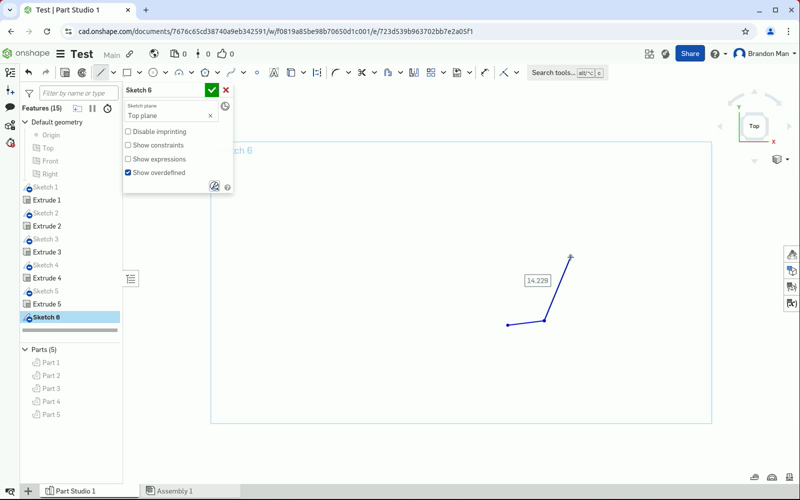
mouse_move(507, 325)
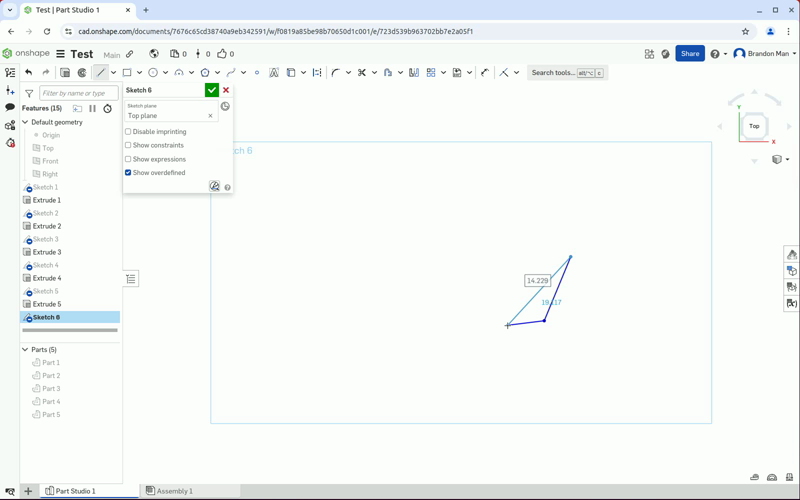
key_up(shift)
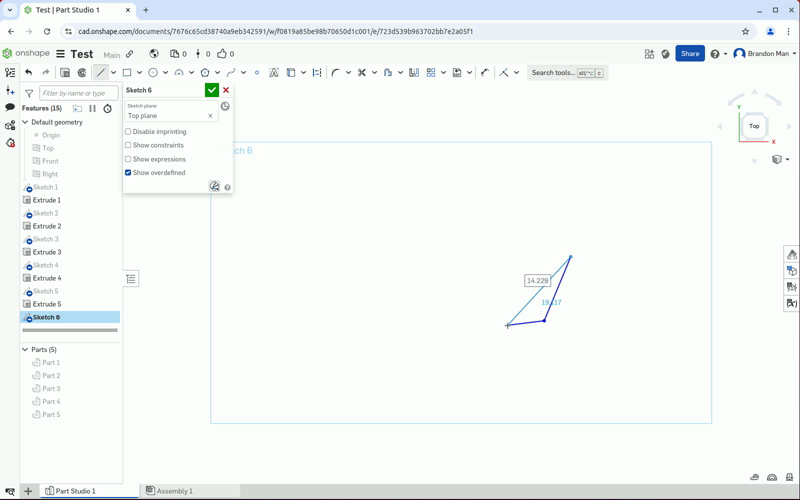
click(507, 325)
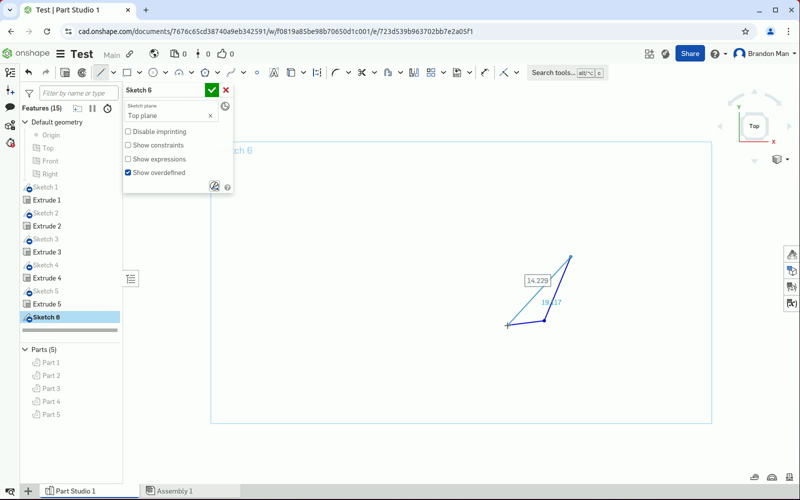
key(esc)
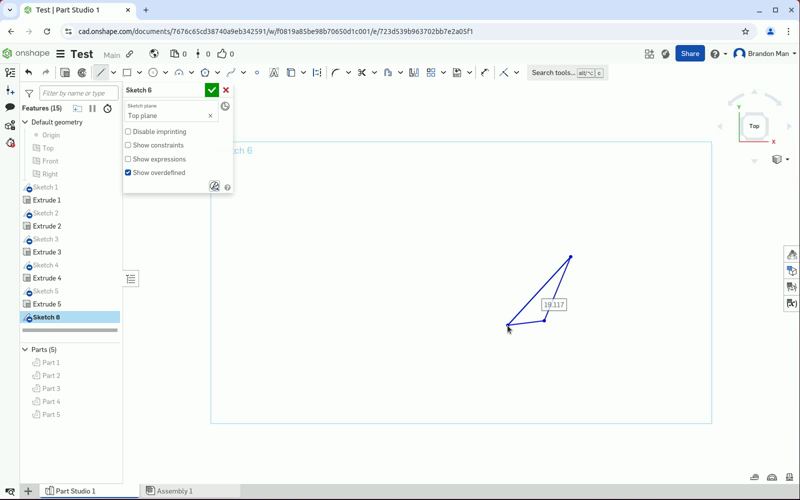
mouse_move(540, 297)
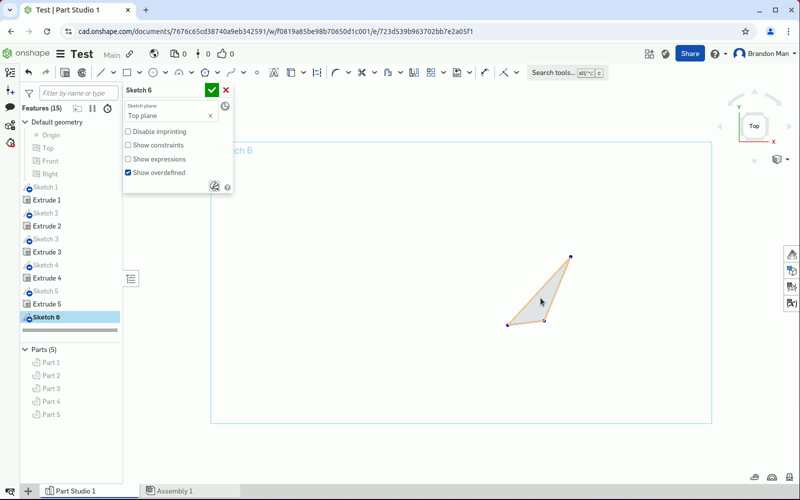
scroll(6)
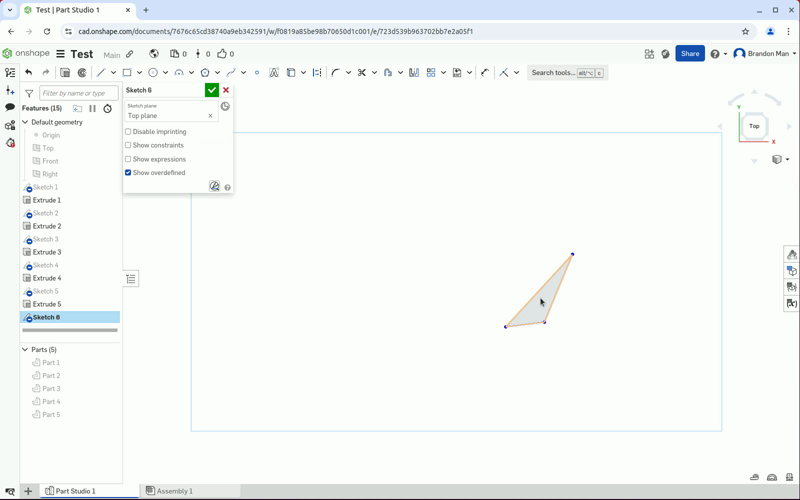
scroll(6)
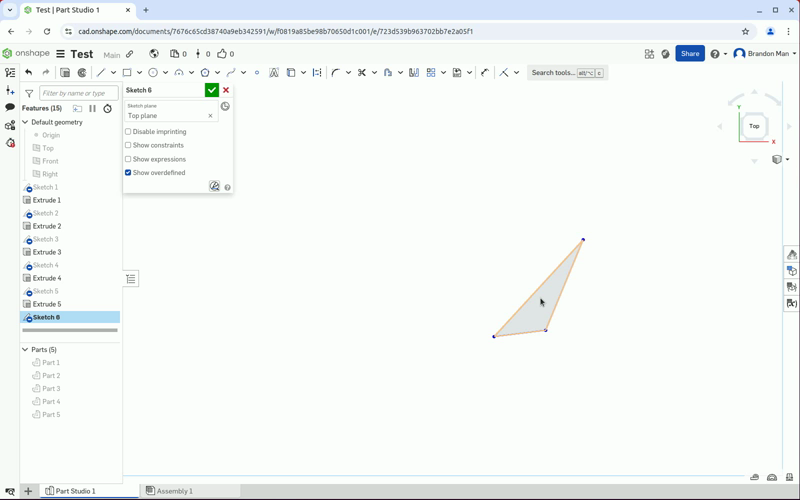
scroll(6)
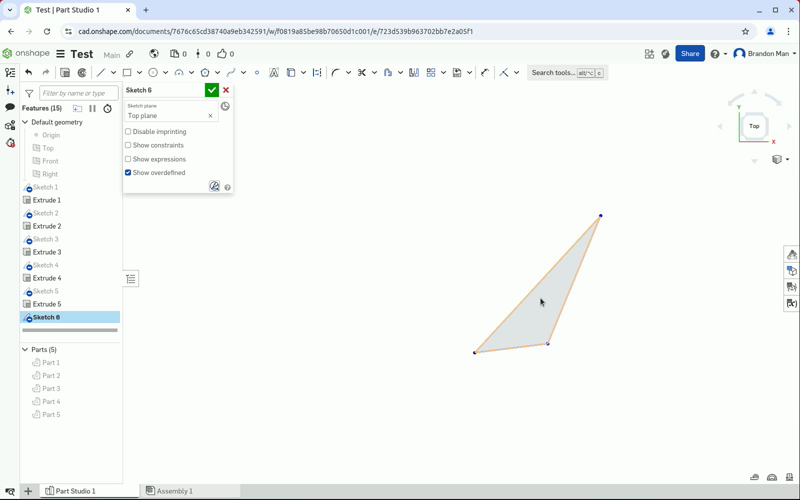
scroll(6)
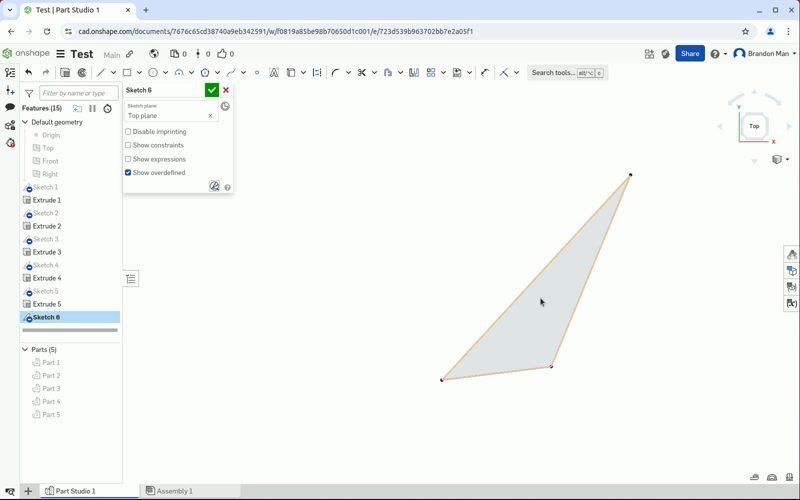
scroll(6)
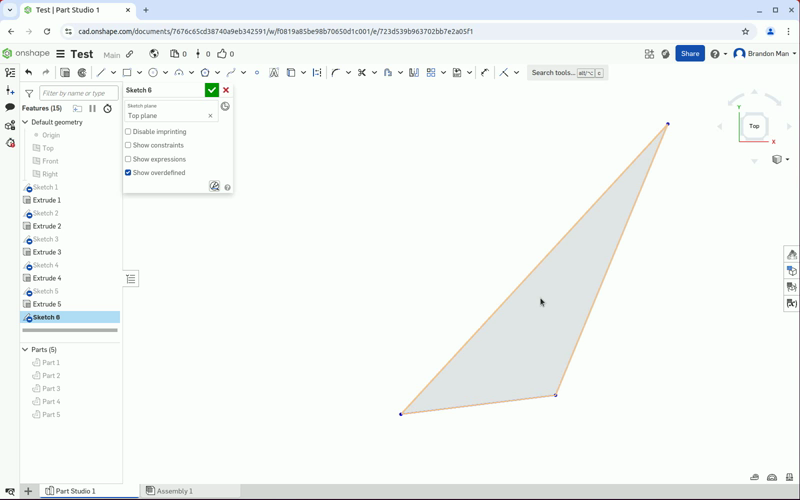
scroll(6)
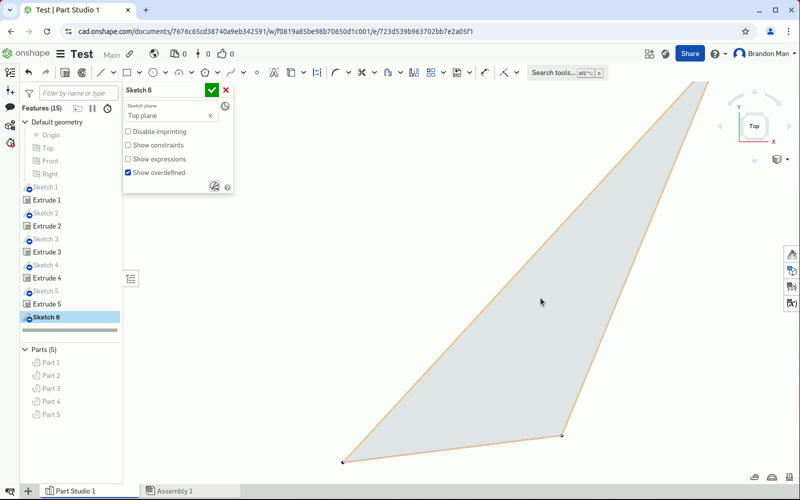
scroll(6)
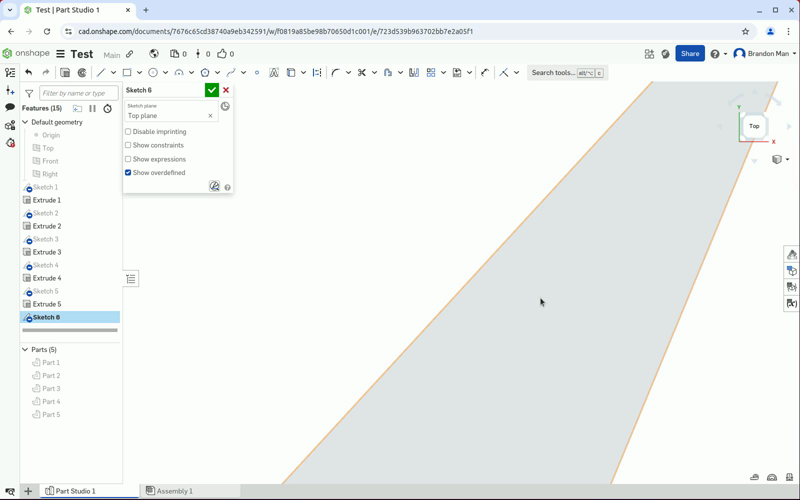
click(540, 297)
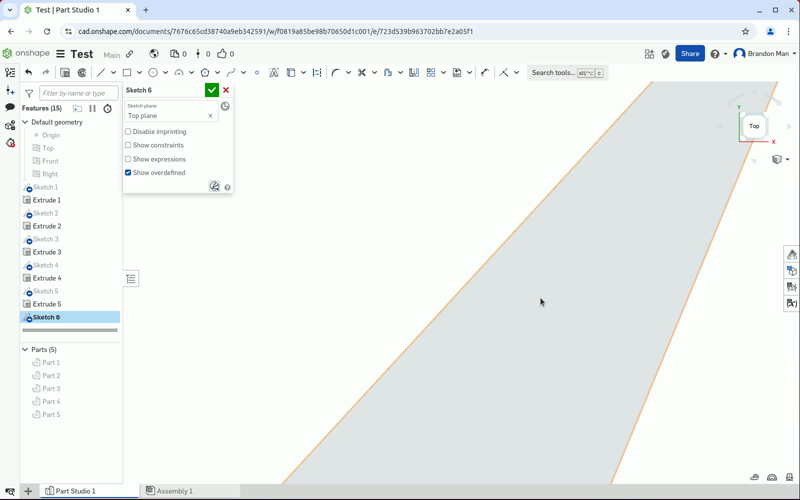
scroll(-6)
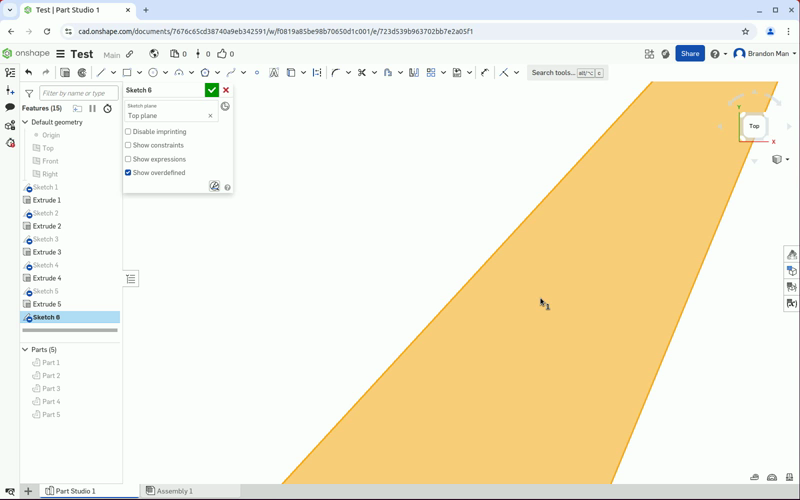
scroll(-6)
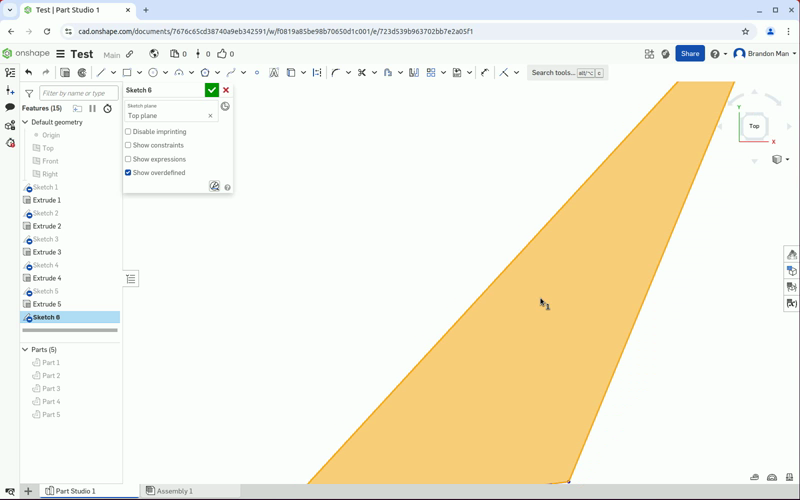
scroll(-6)
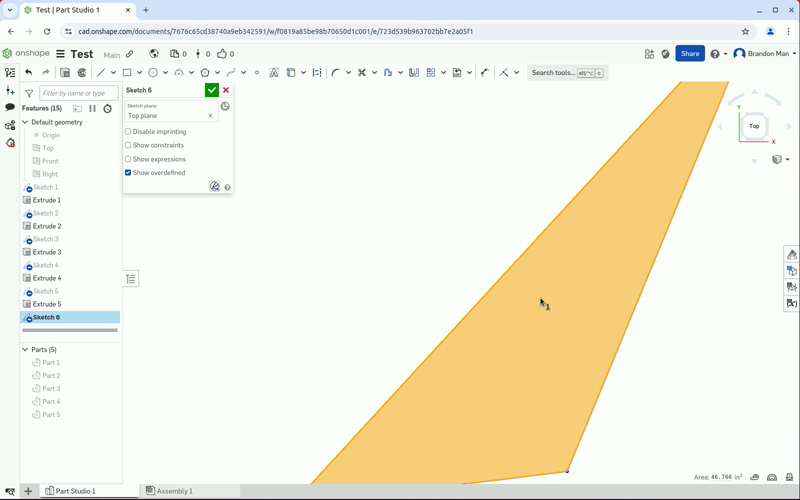
scroll(-6)
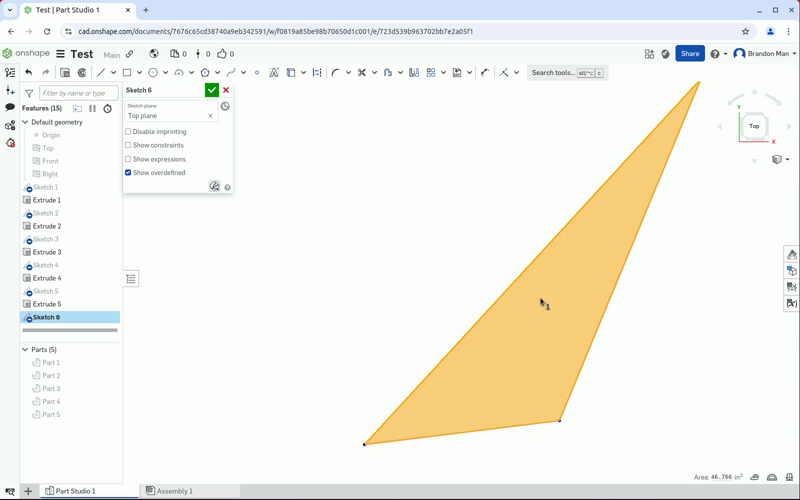
scroll(-6)
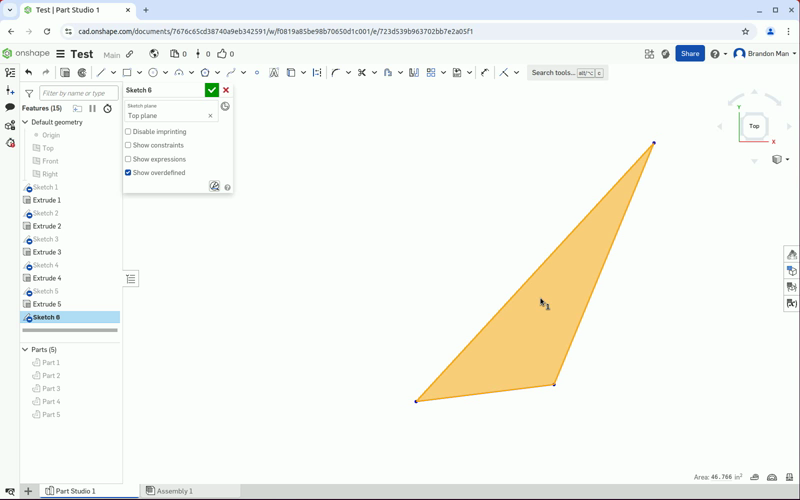
scroll(-6)
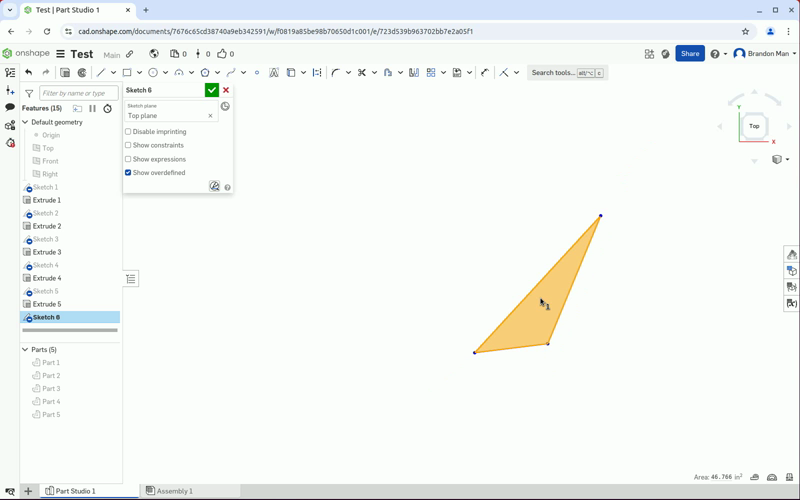
scroll(-6)
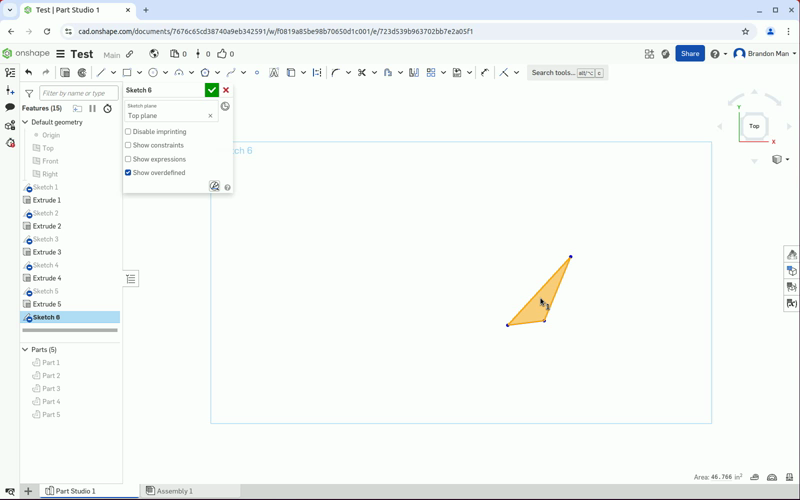
mouse_move(73, 352)
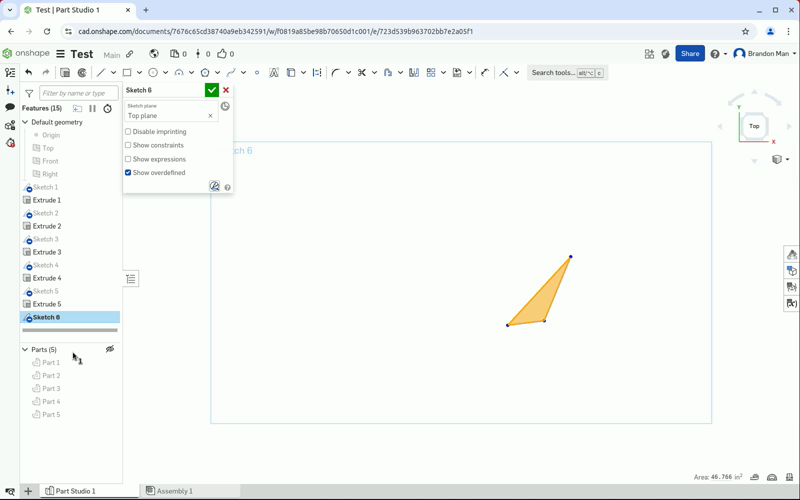
key(shift+y)
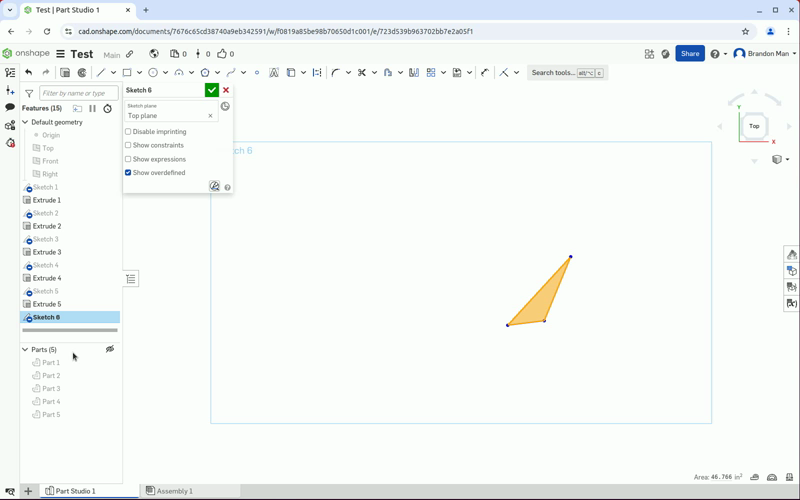
key(shift+e)
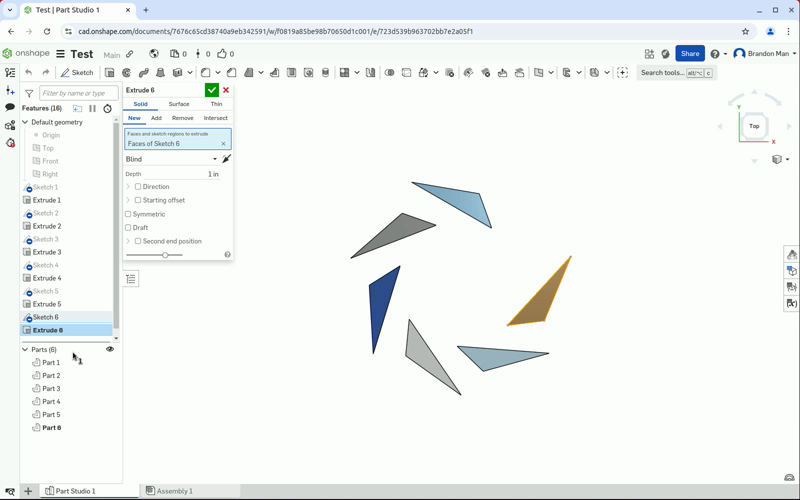
mouse_move(143, 106)
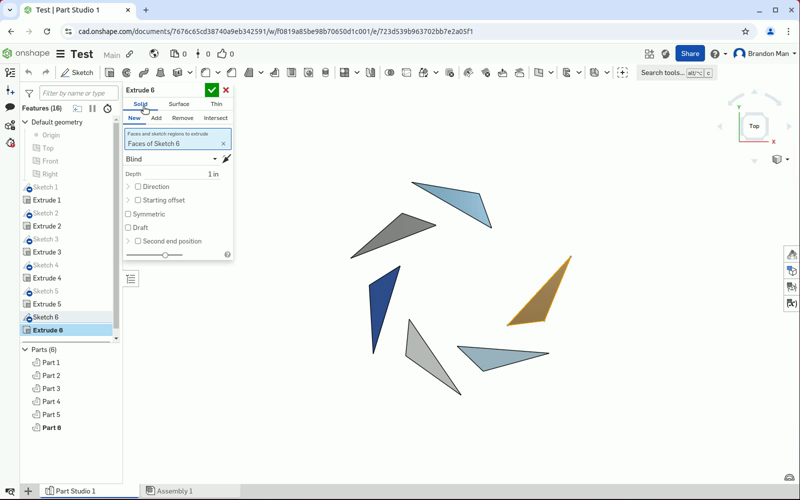
click(143, 106)
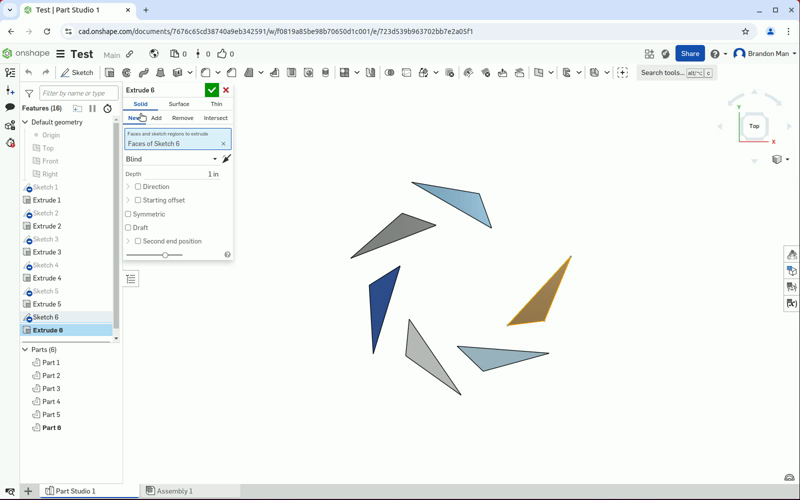
mouse_move(137, 120)
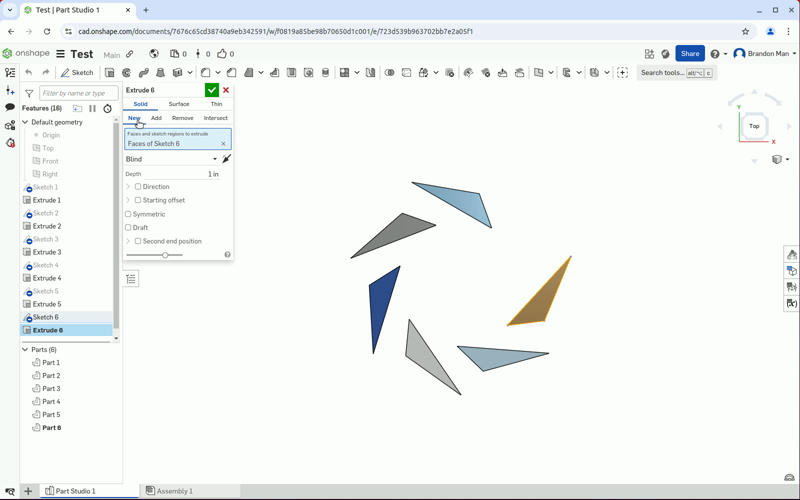
click(137, 120)
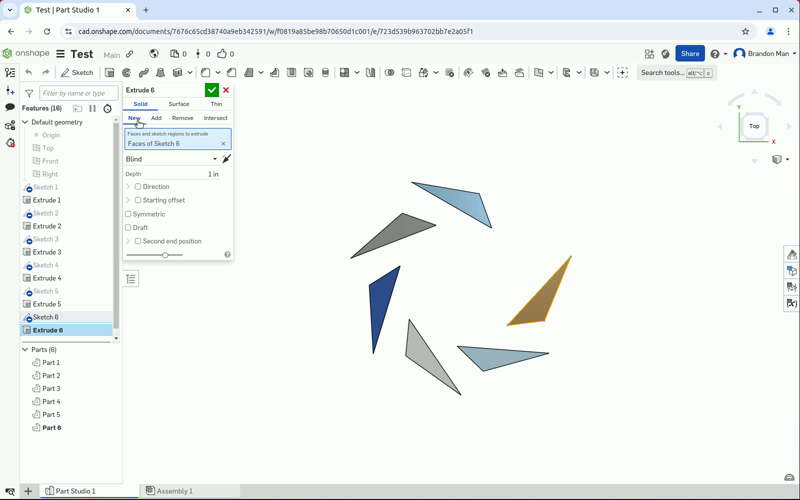
key(tab, 4)
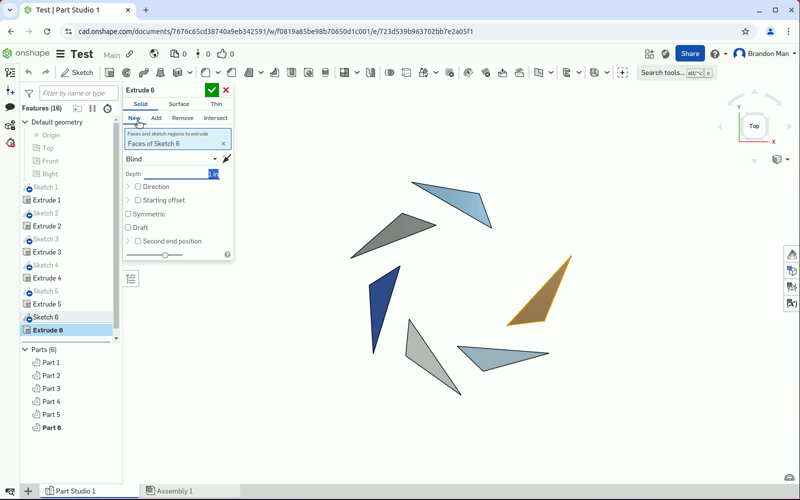
text(0.722)
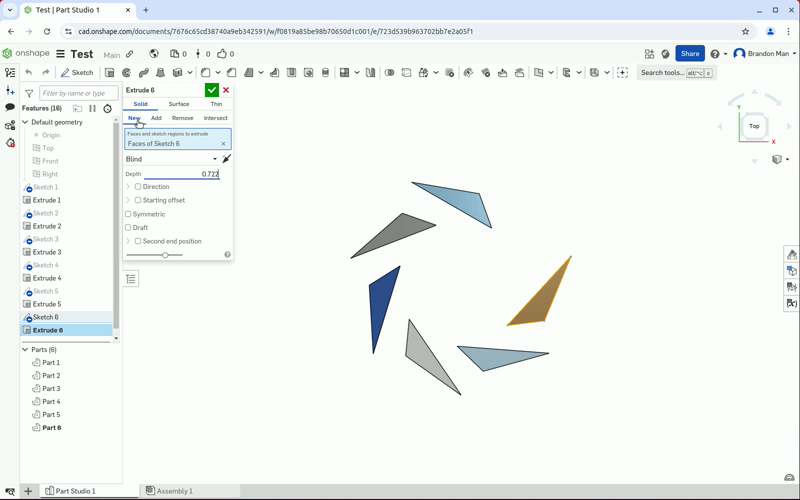
key(enter)
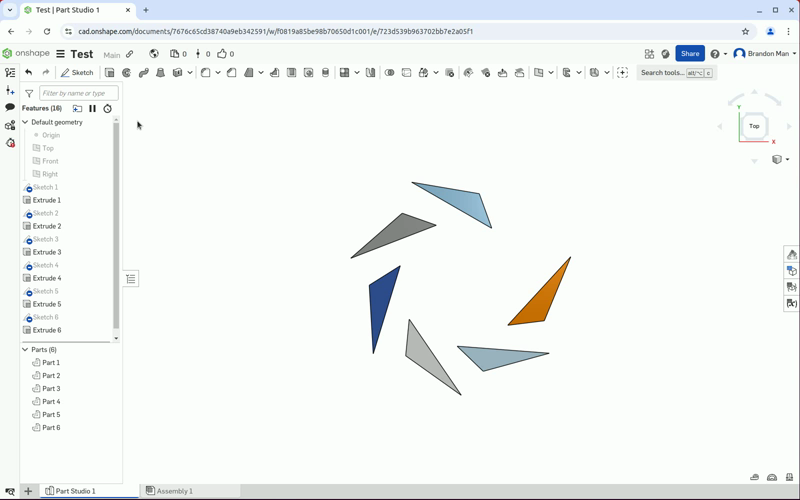
key(shift+h)
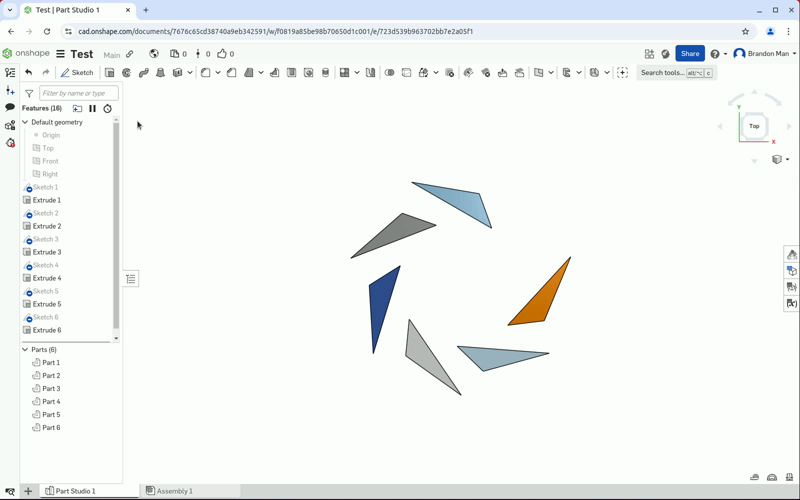
key(shift+h)
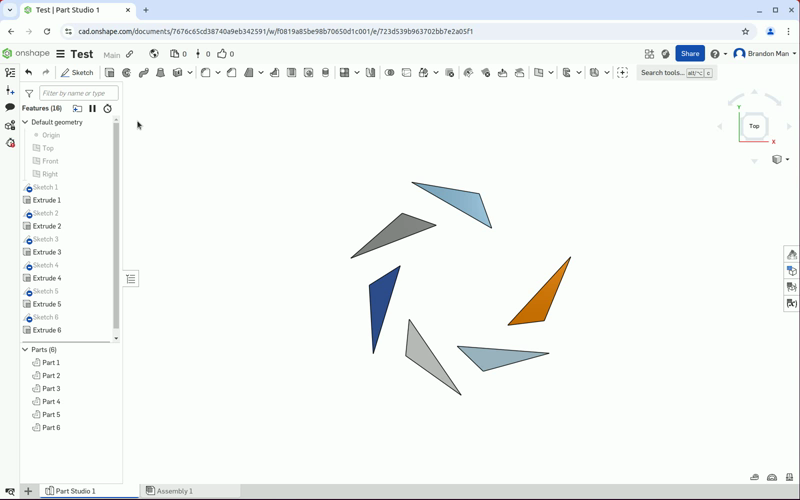
mouse_move(69, 189)
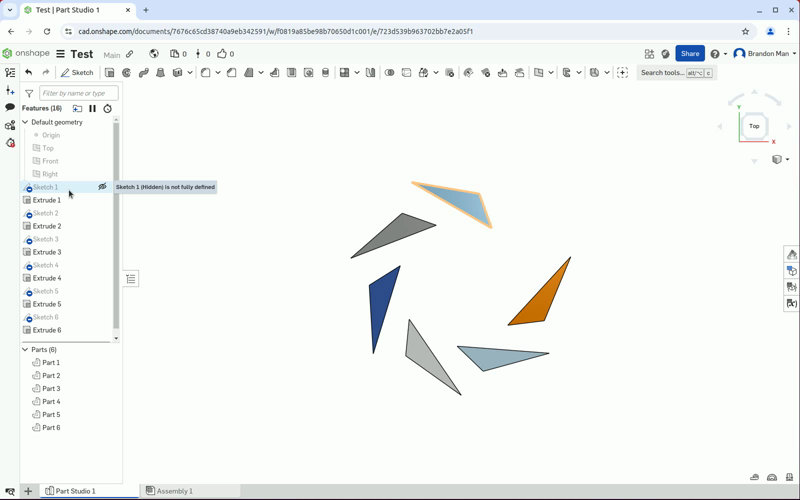
click(69, 189)
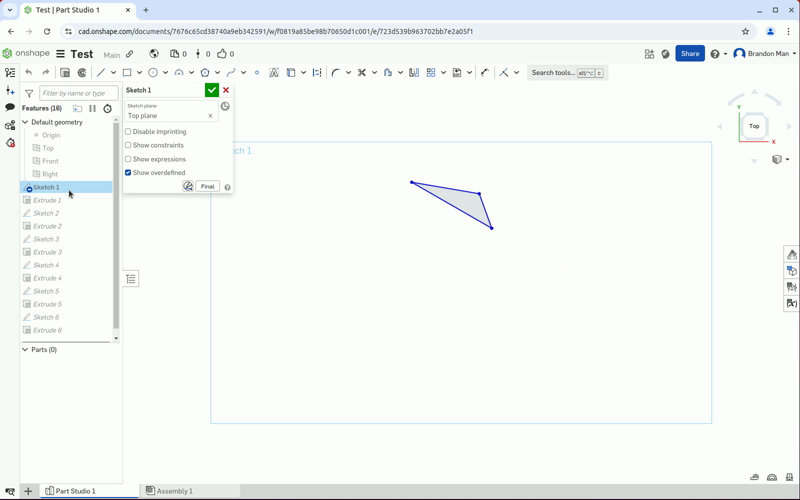
mouse_move(229, 92)
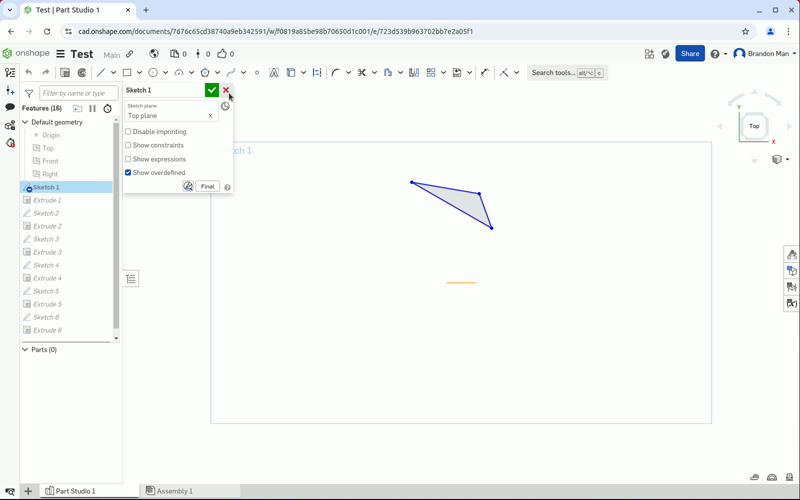
click(229, 92)
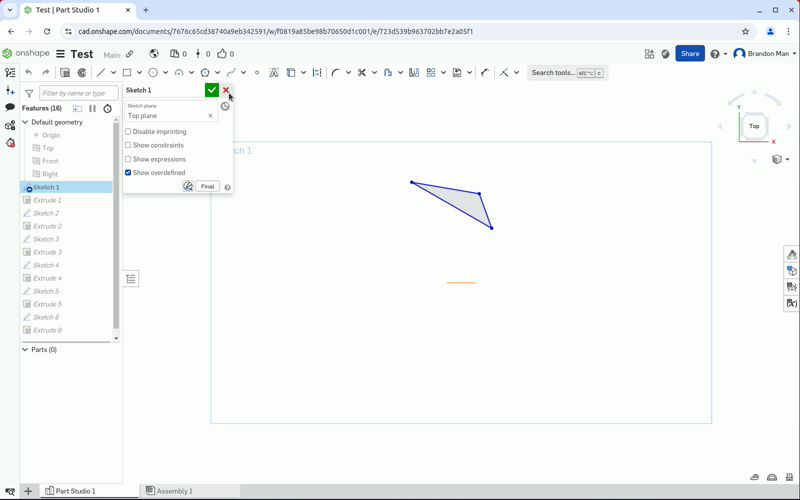
key(shift+s)
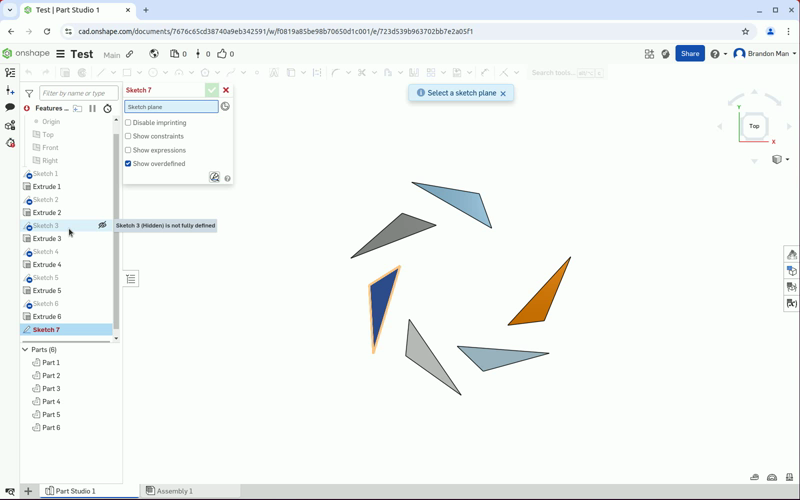
scroll(3)
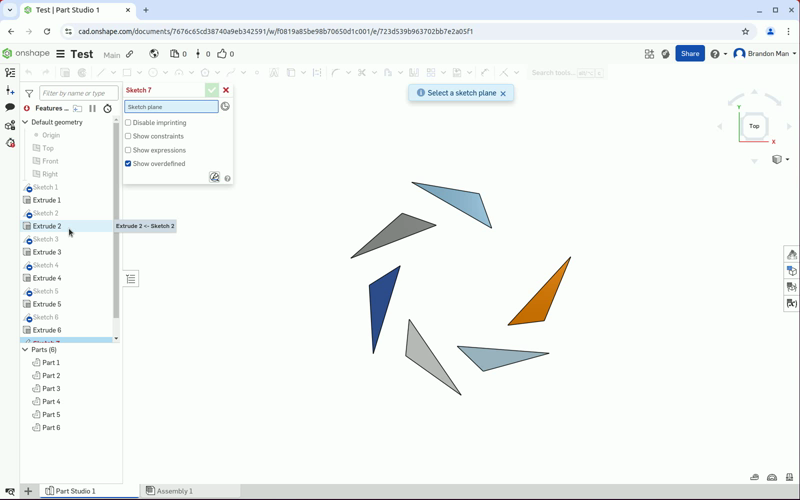
mouse_move(69, 150)
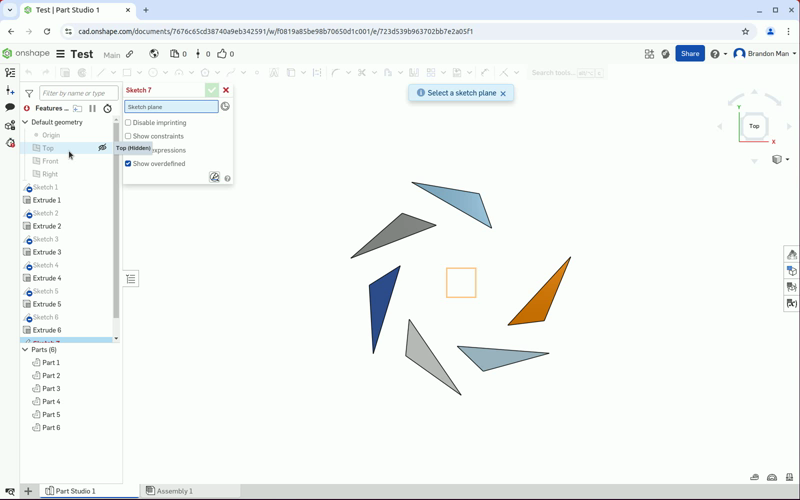
click(69, 150)
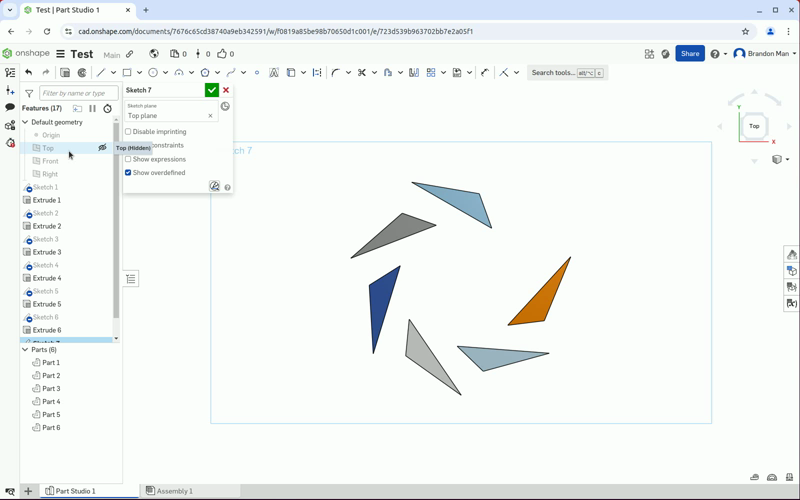
mouse_move(73, 352)
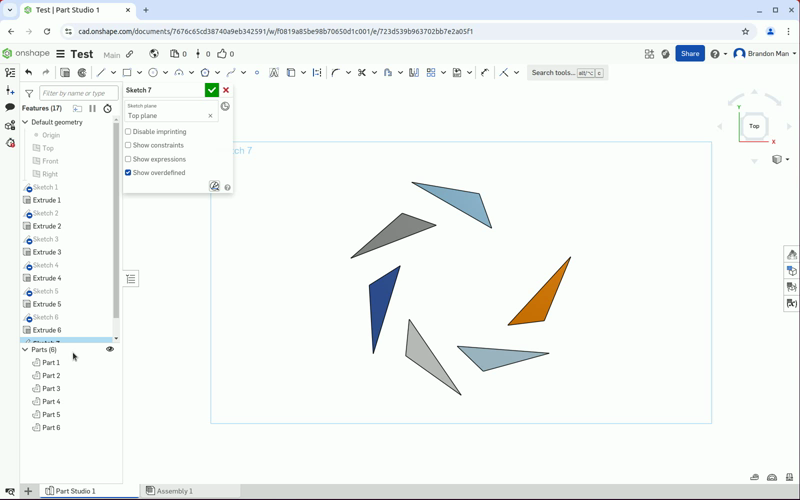
key(y)
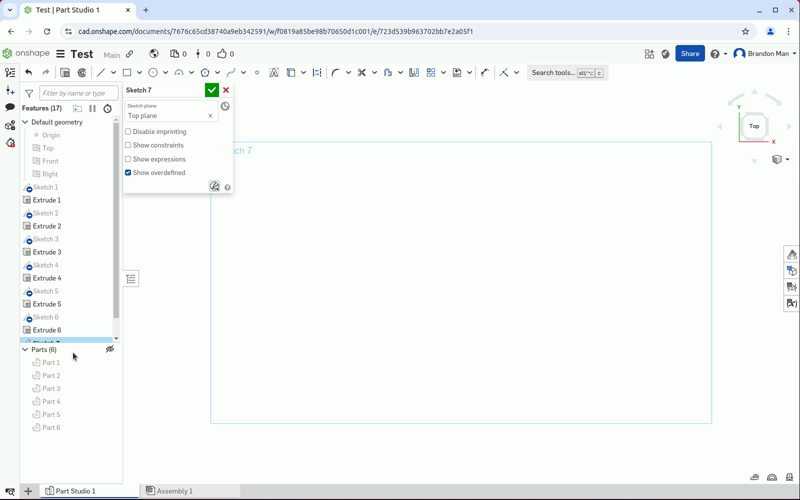
key(l)
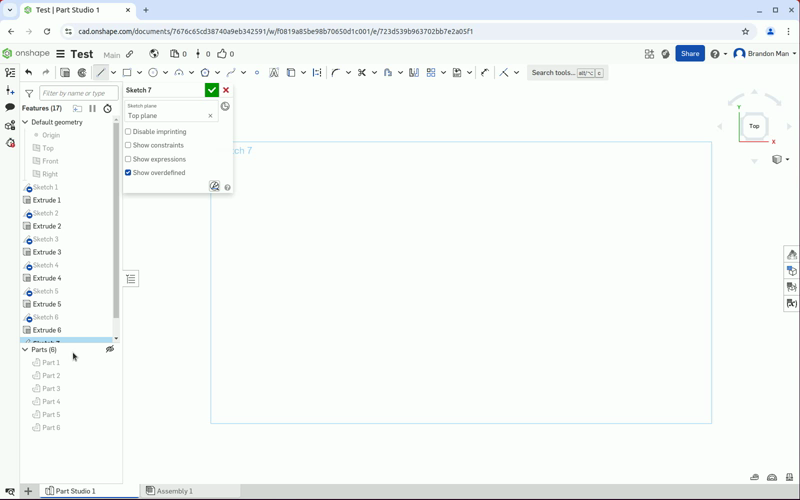
key_down(shift)
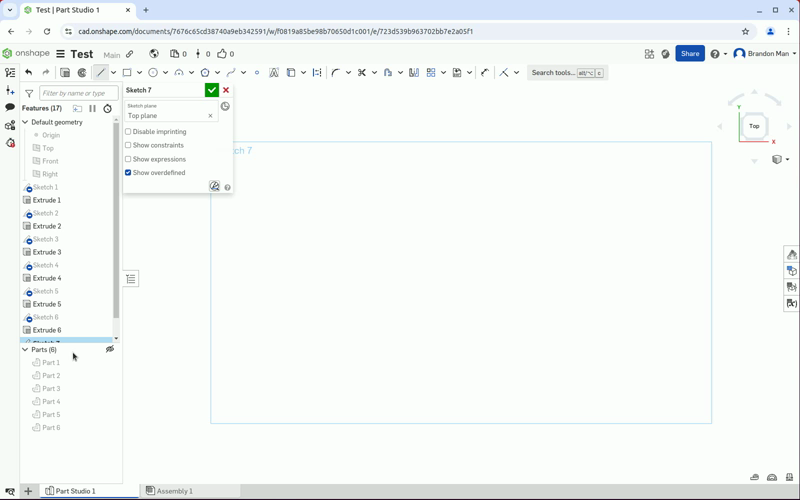
mouse_move(508, 180)
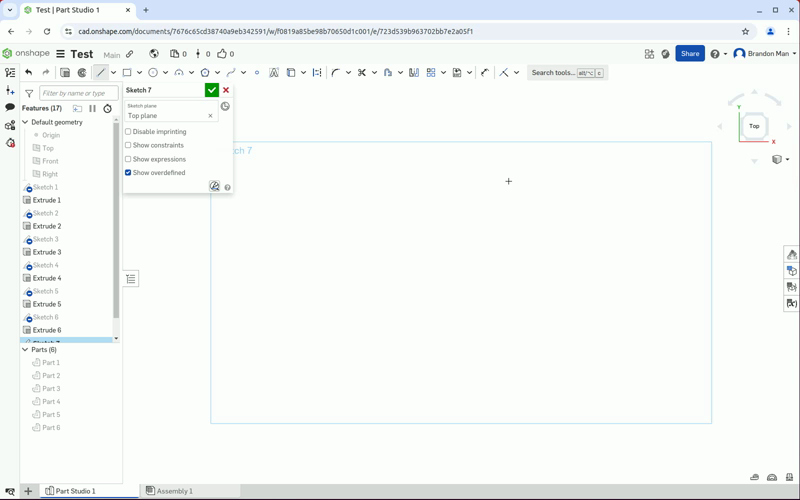
click(508, 180)
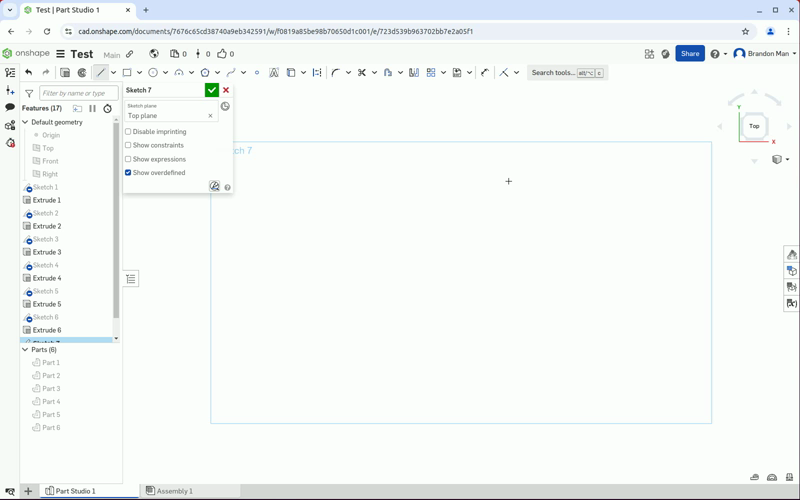
key_up(shift)
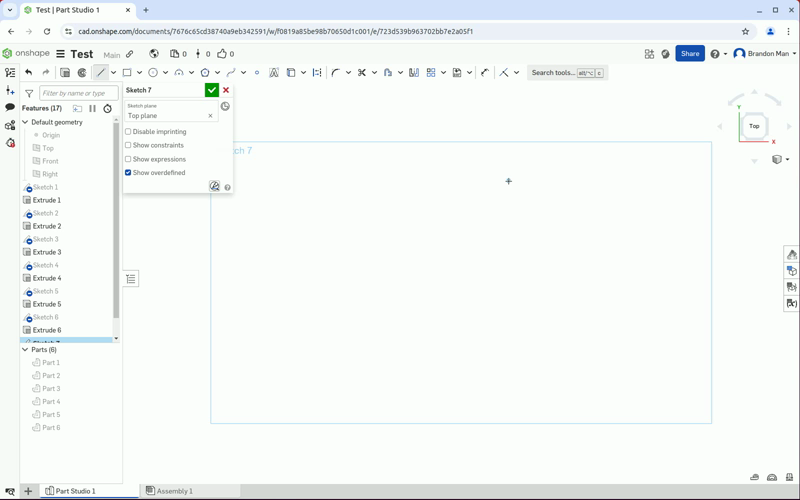
key_down(shift)
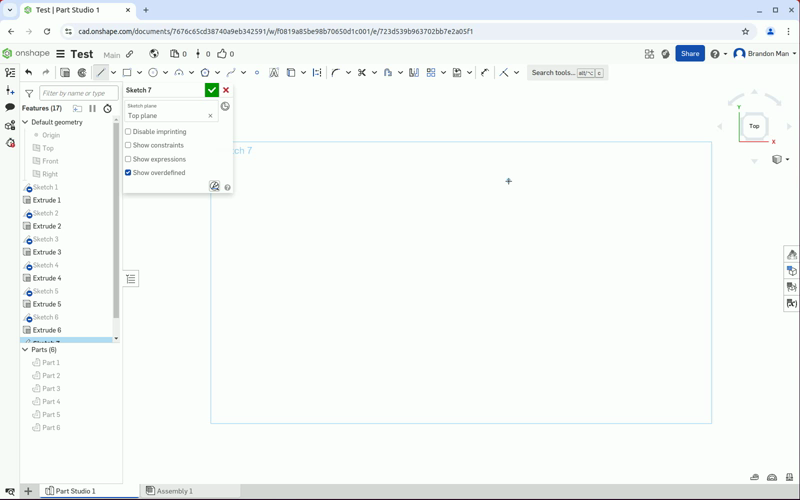
mouse_move(522, 272)
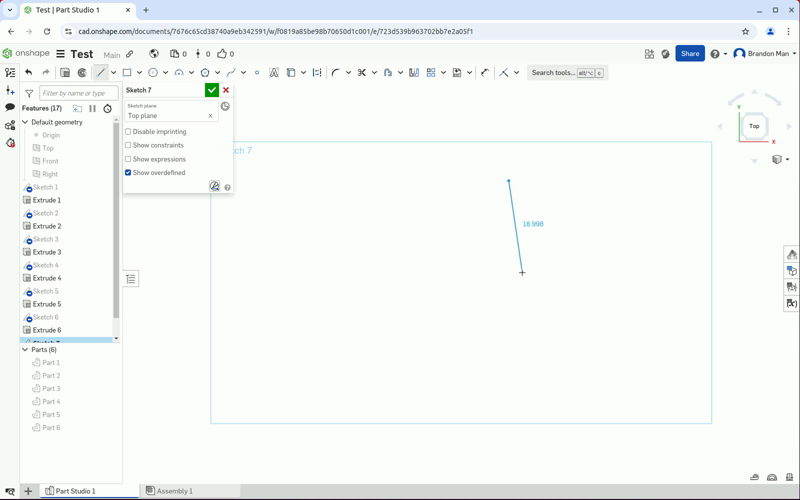
click(522, 272)
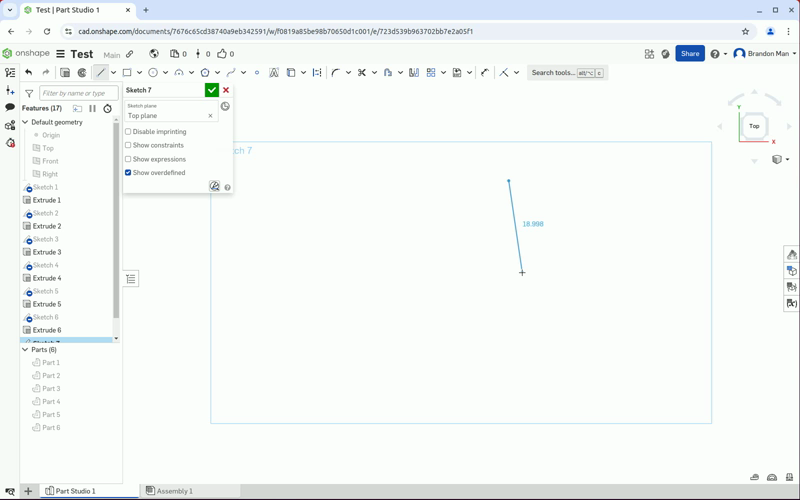
key_up(shift)
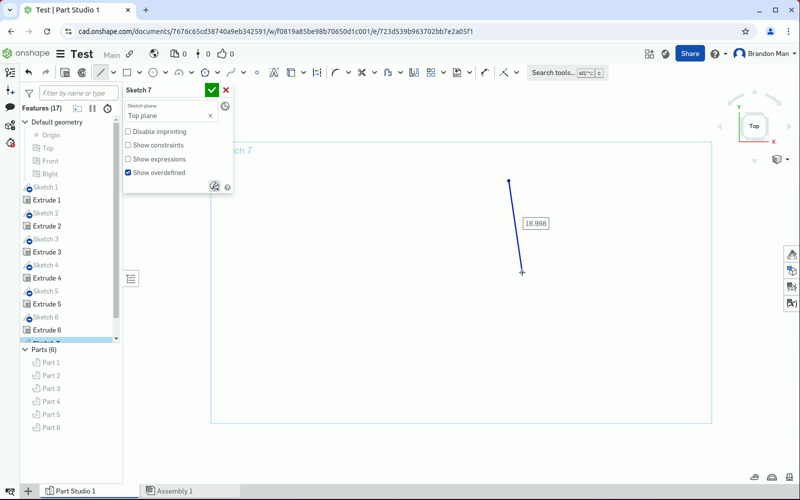
key_down(shift)
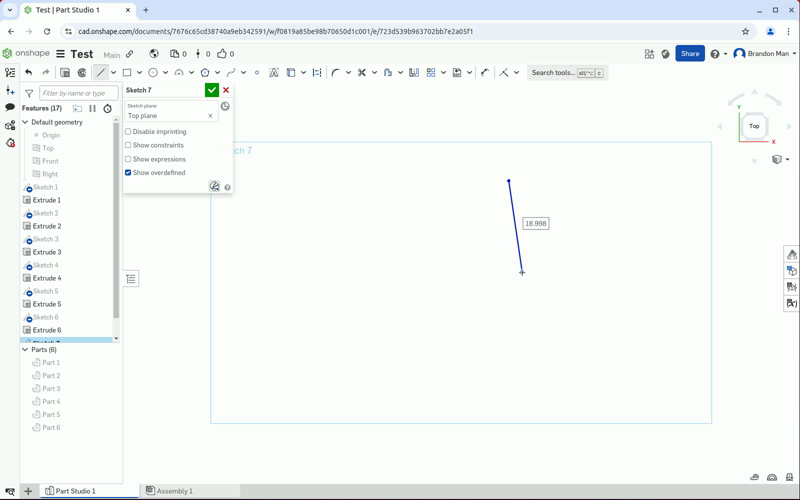
mouse_move(552, 272)
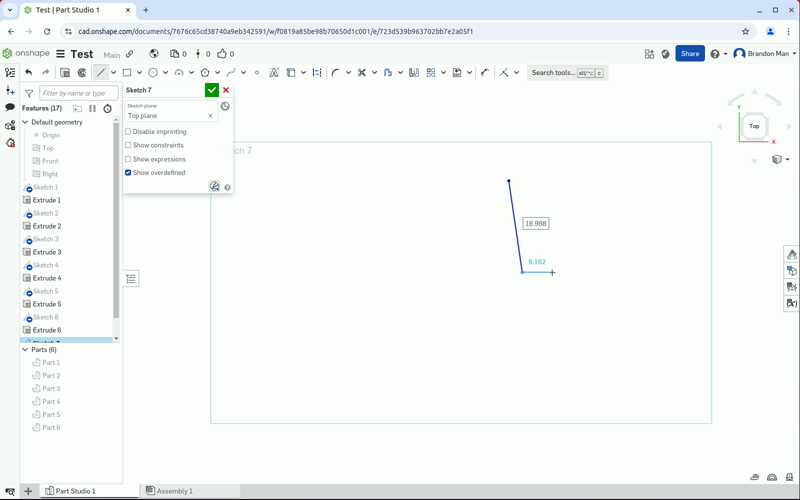
mouse_move(541, 241)
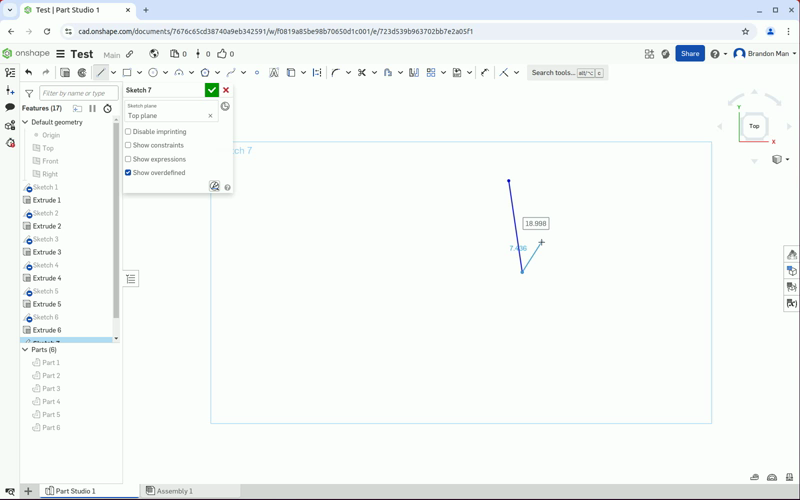
click(541, 241)
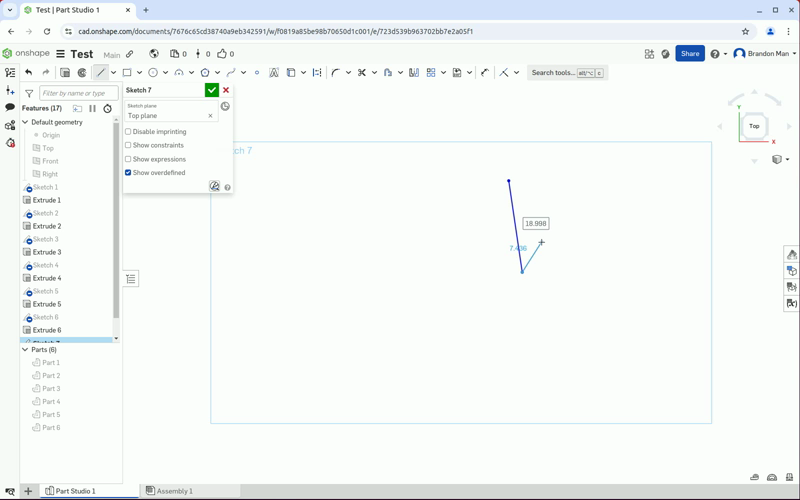
key_up(shift)
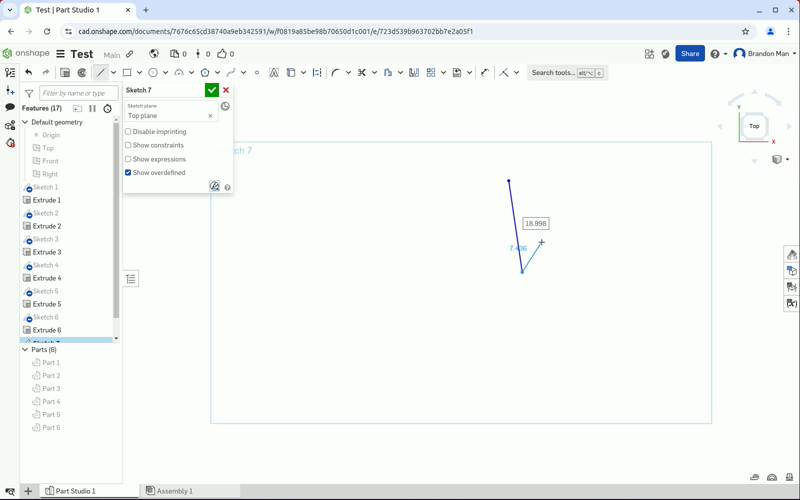
key_down(shift)
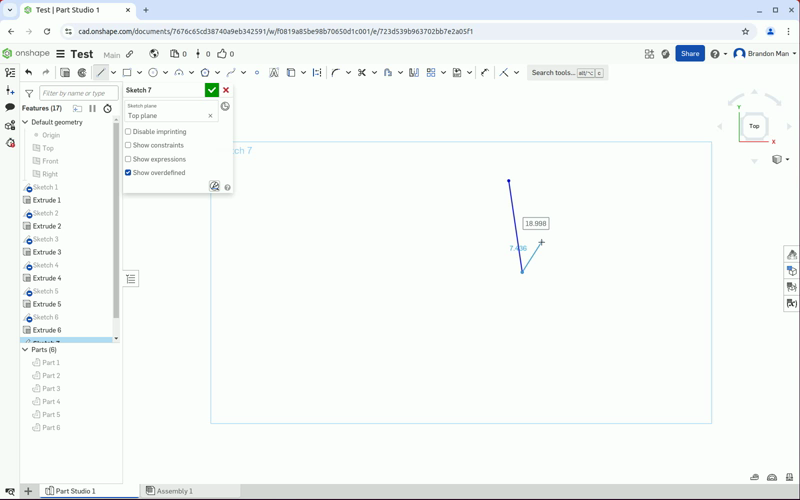
mouse_move(508, 180)
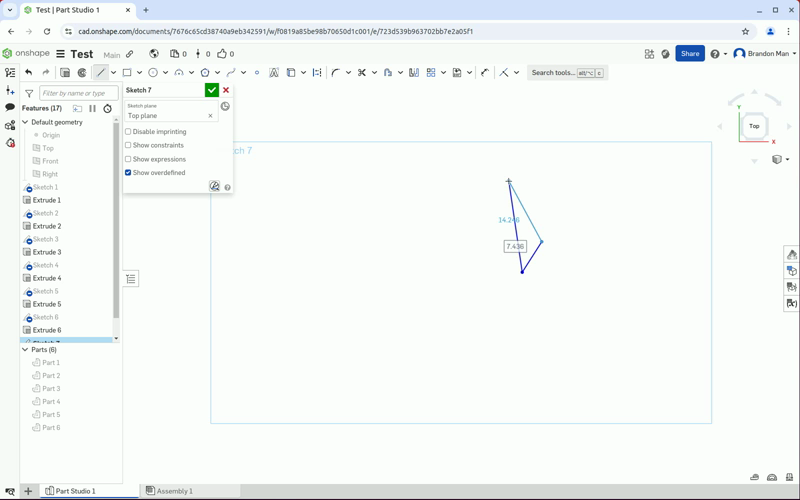
key_up(shift)
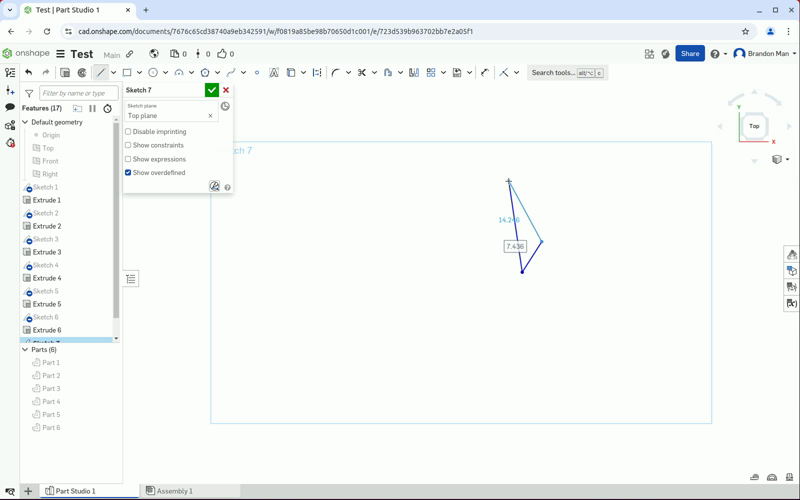
click(508, 180)
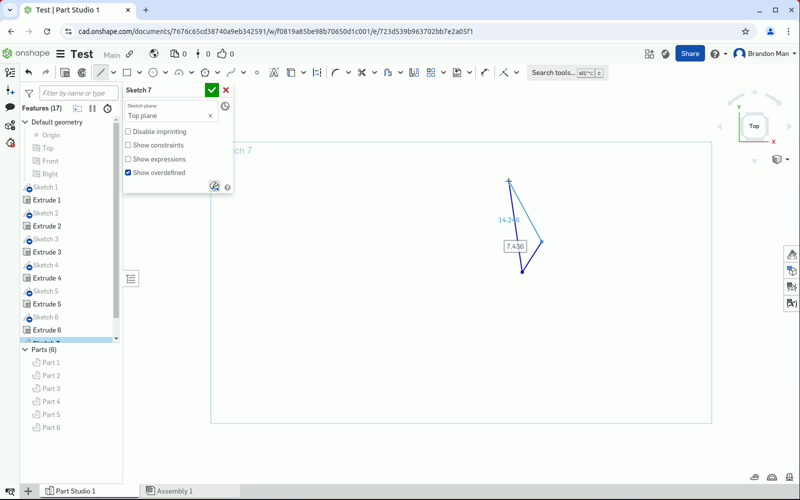
key(esc)
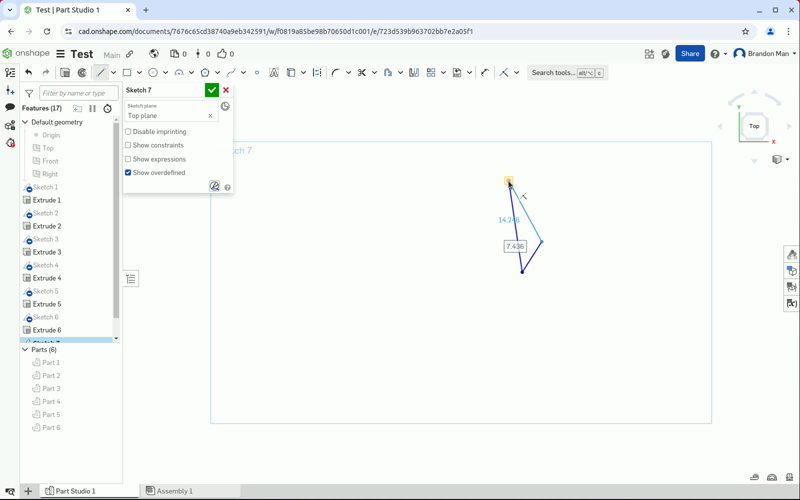
mouse_move(514, 200)
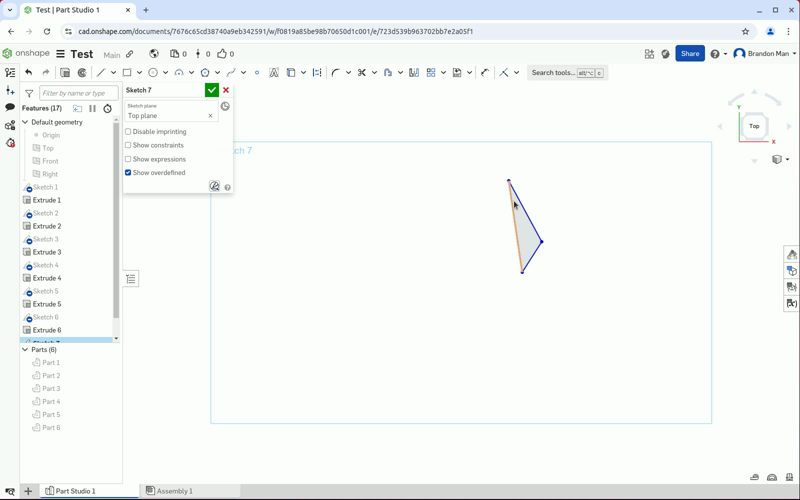
scroll(6)
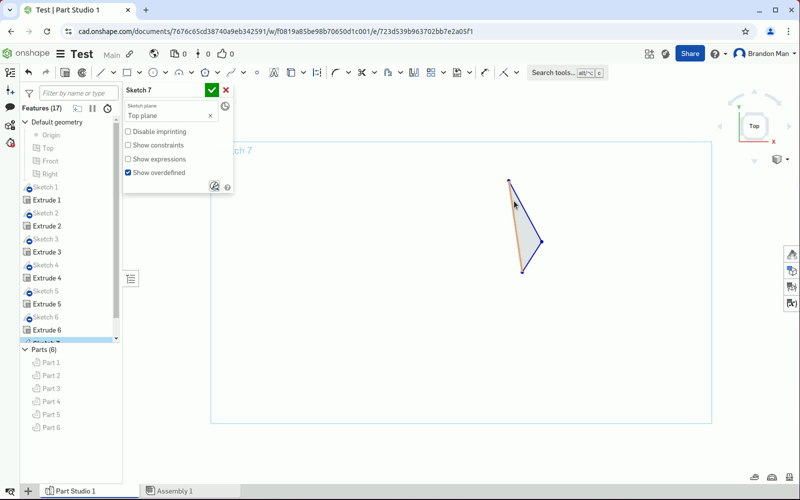
scroll(6)
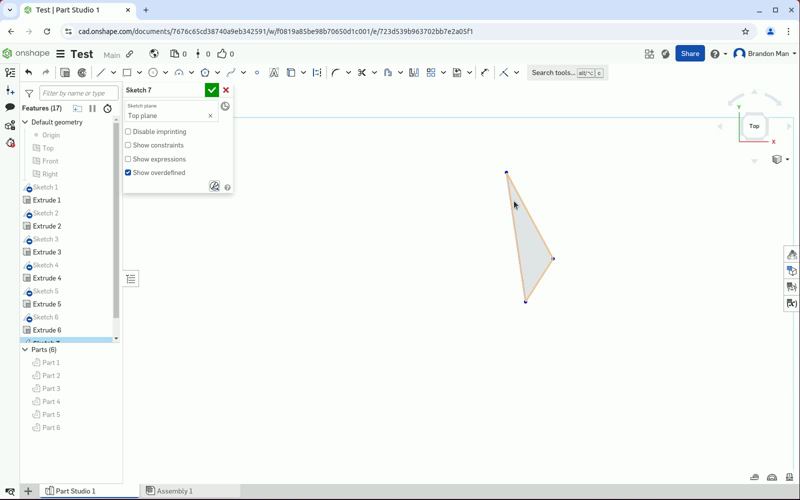
scroll(6)
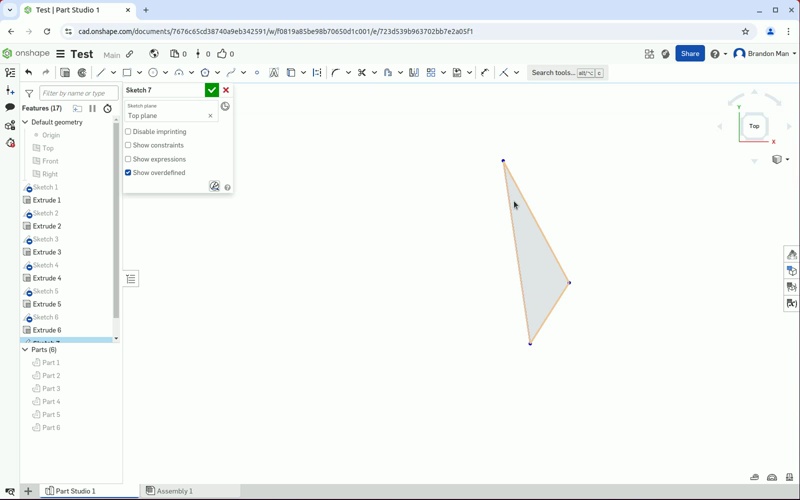
scroll(6)
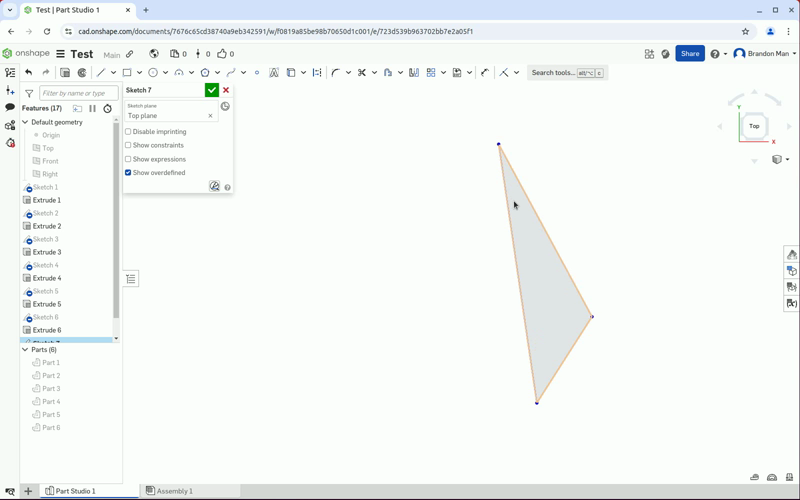
scroll(6)
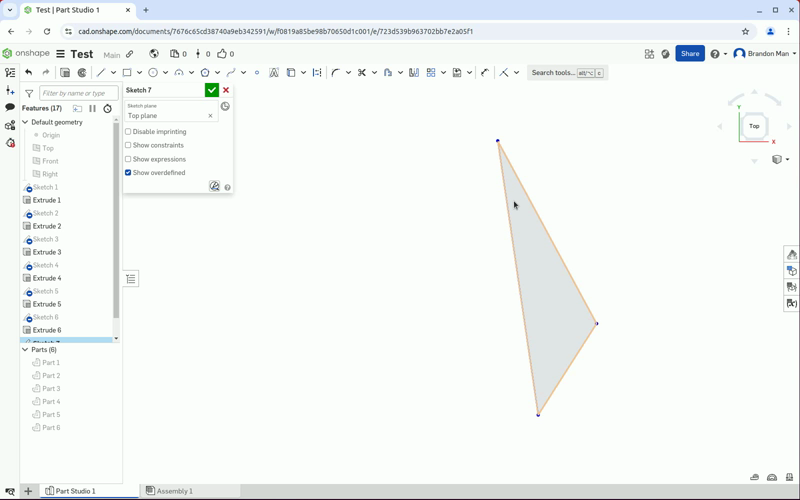
scroll(6)
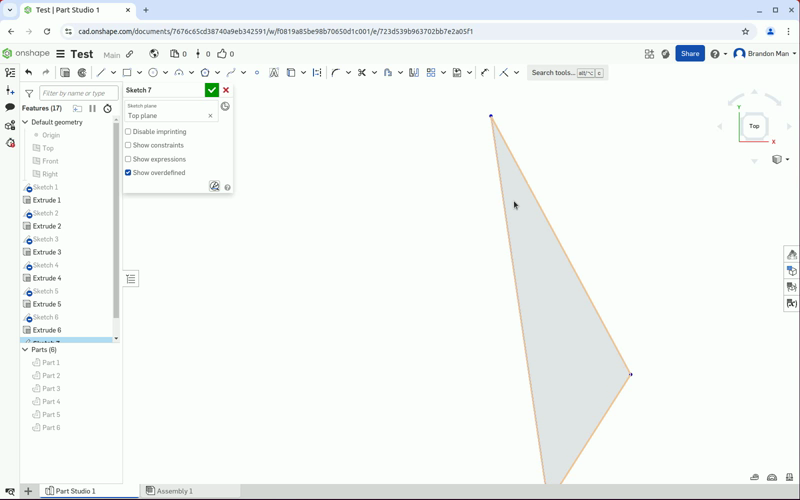
scroll(6)
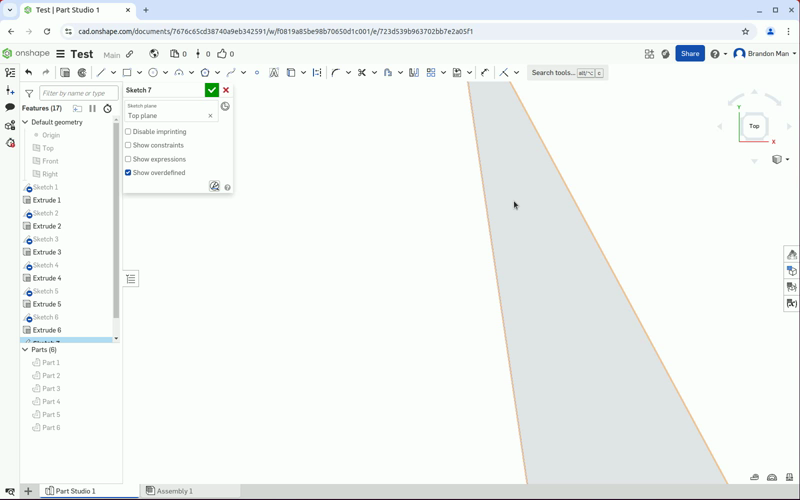
click(514, 200)
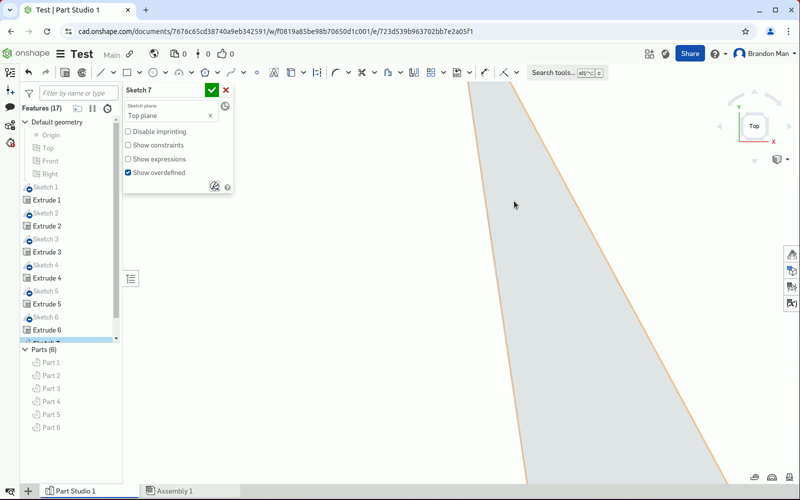
scroll(-6)
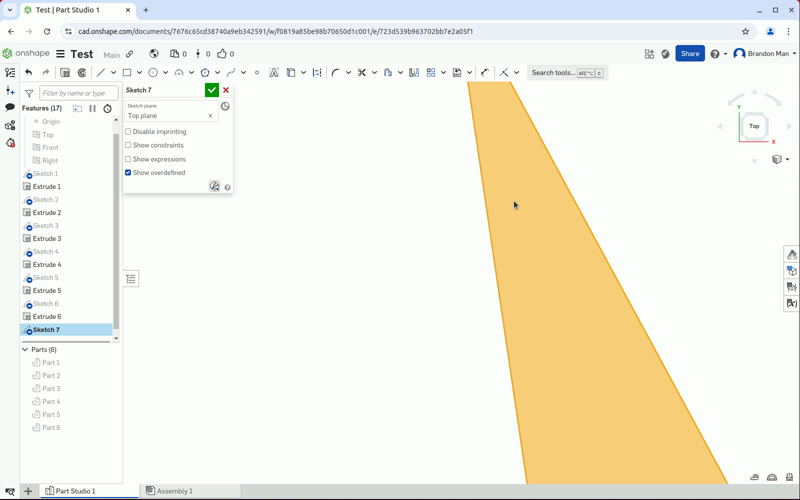
scroll(-6)
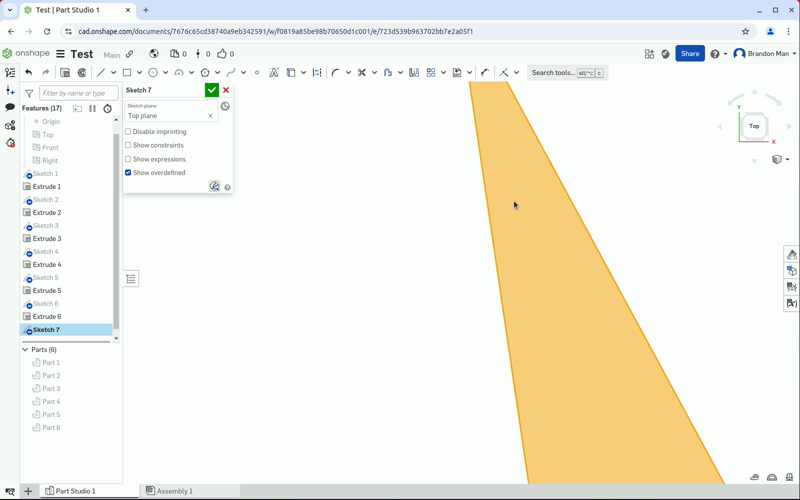
scroll(-6)
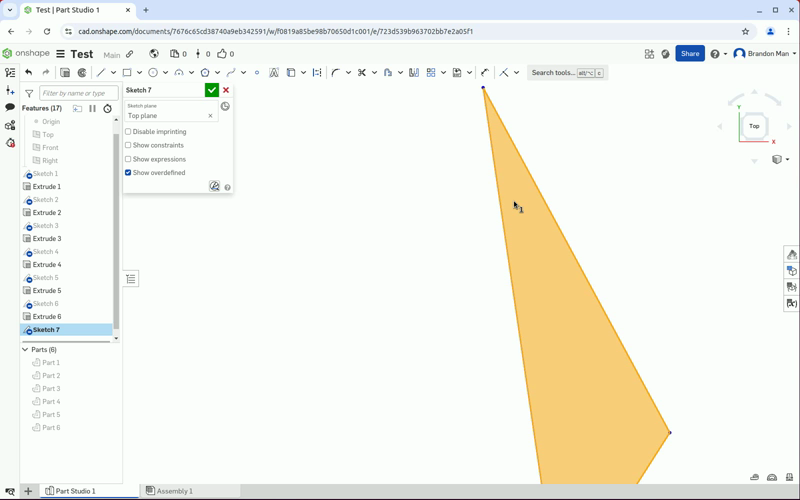
scroll(-6)
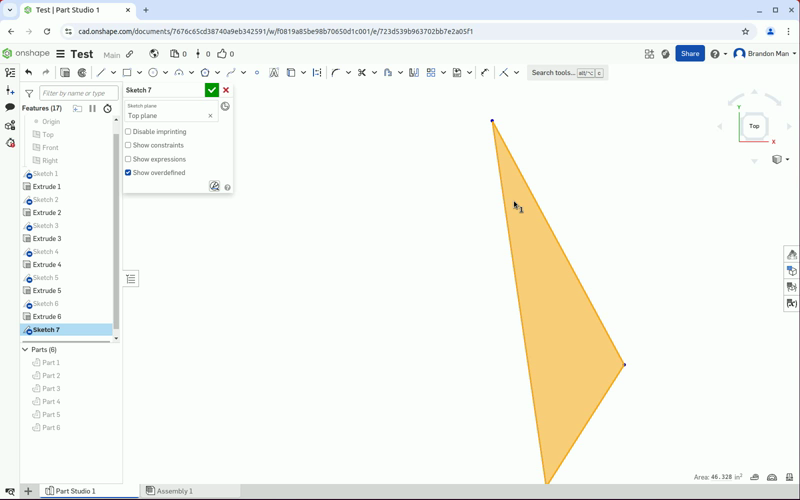
scroll(-6)
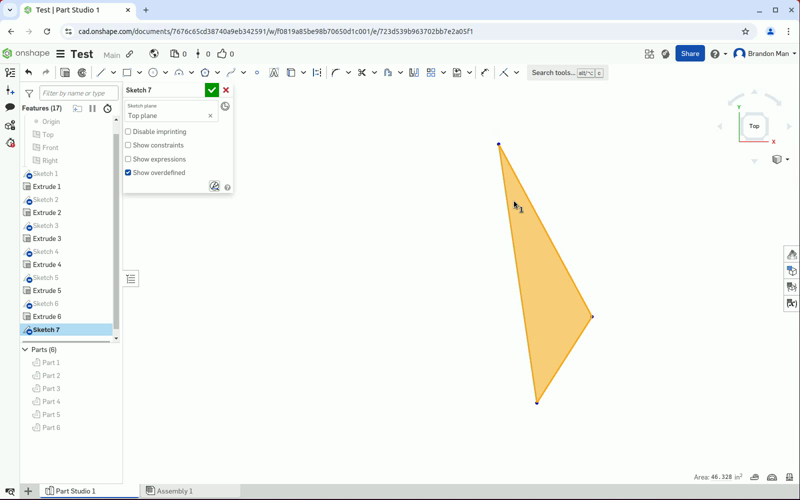
scroll(-6)
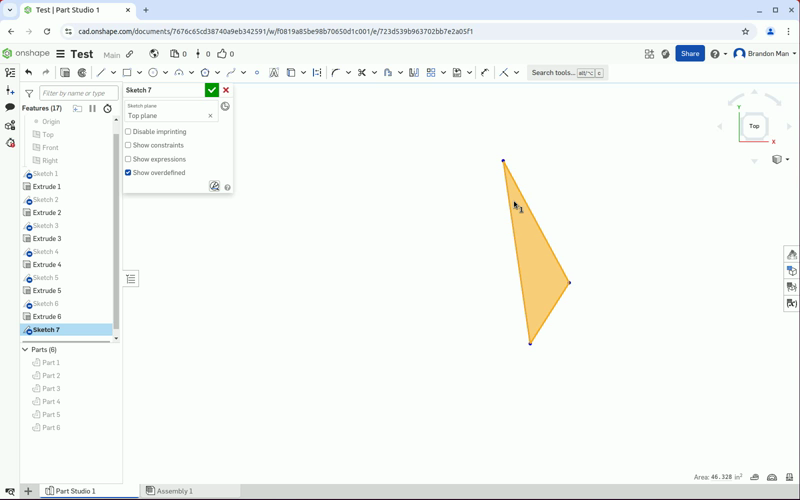
scroll(-6)
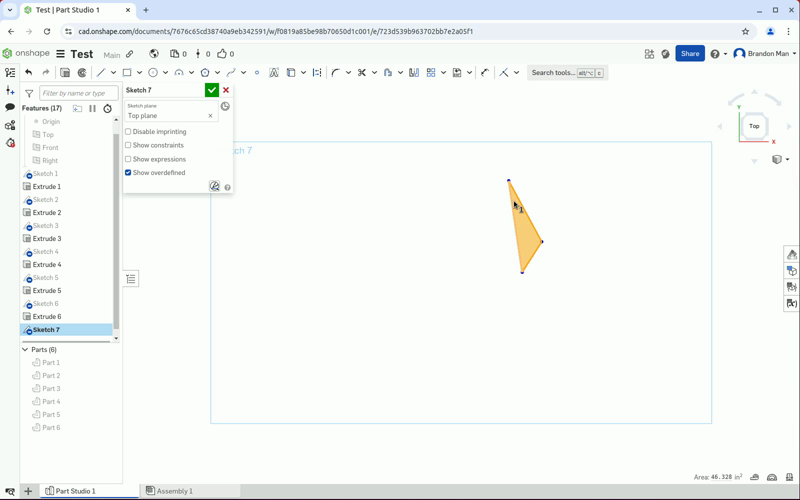
mouse_move(73, 352)
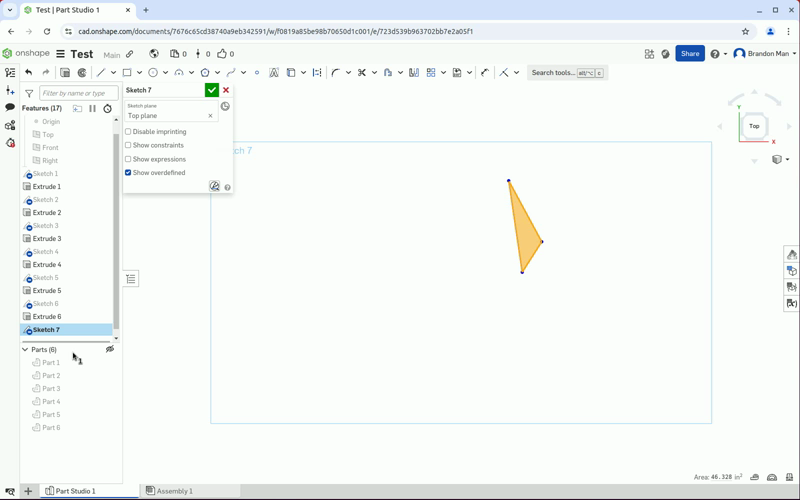
key(shift+y)
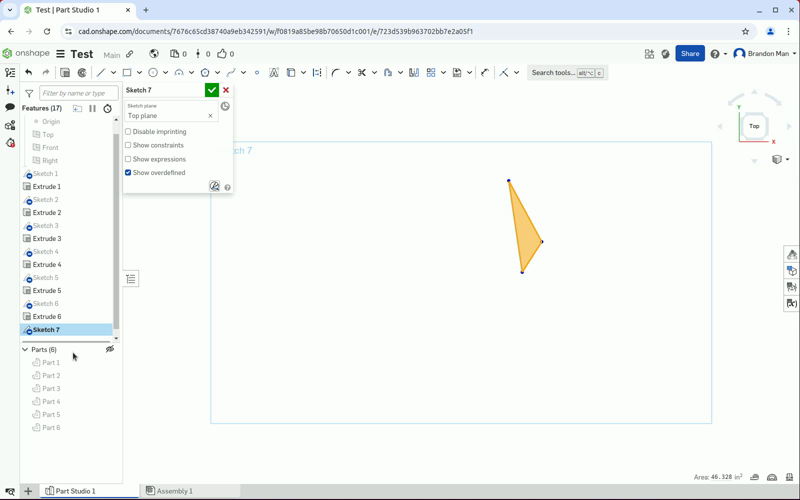
key(shift+e)
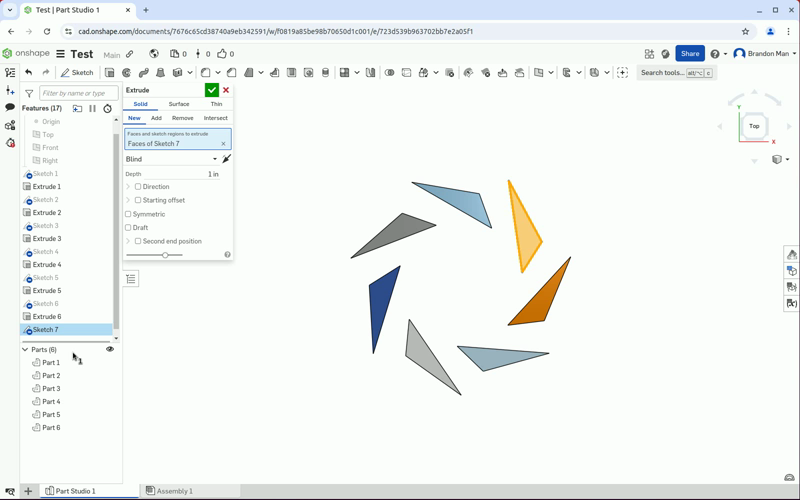
mouse_move(143, 106)
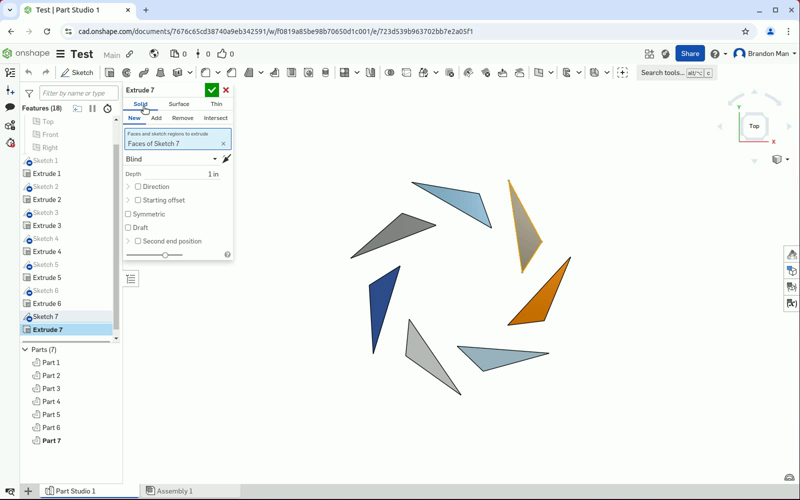
click(143, 106)
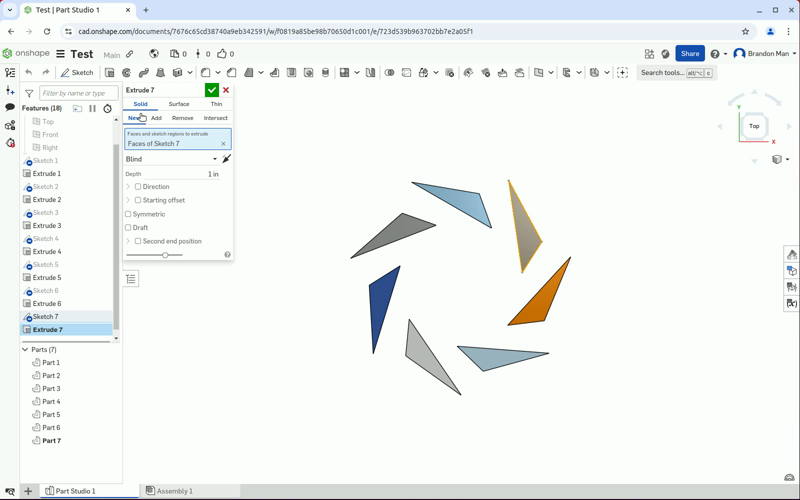
mouse_move(137, 120)
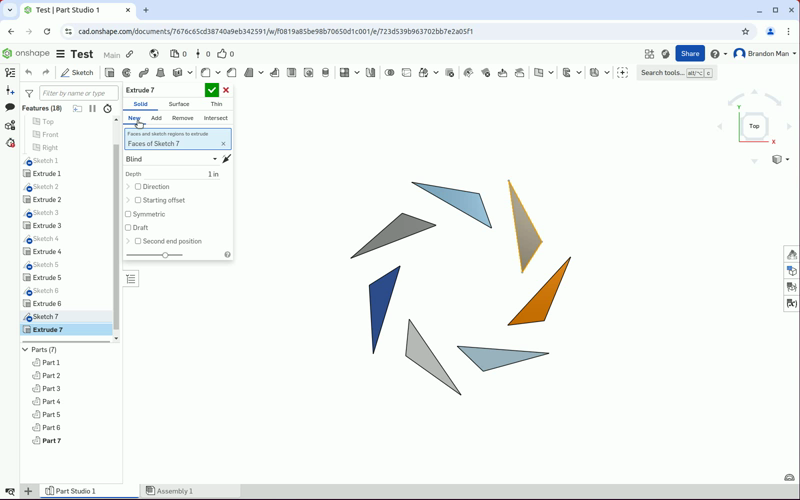
click(137, 120)
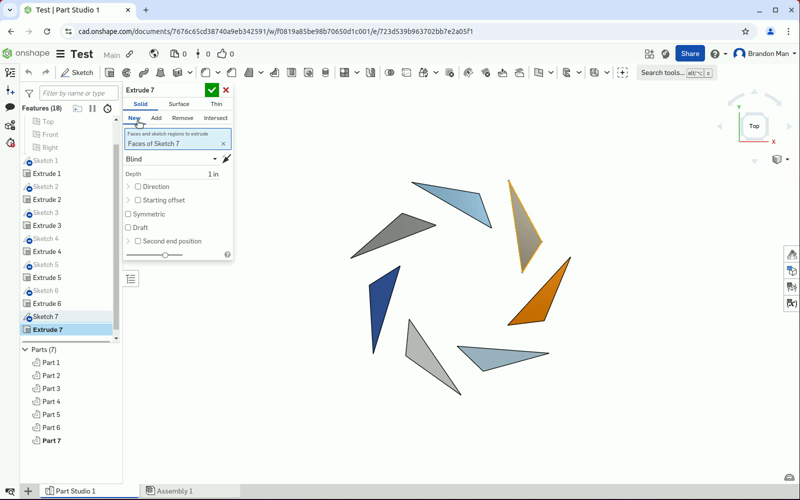
key(tab, 4)
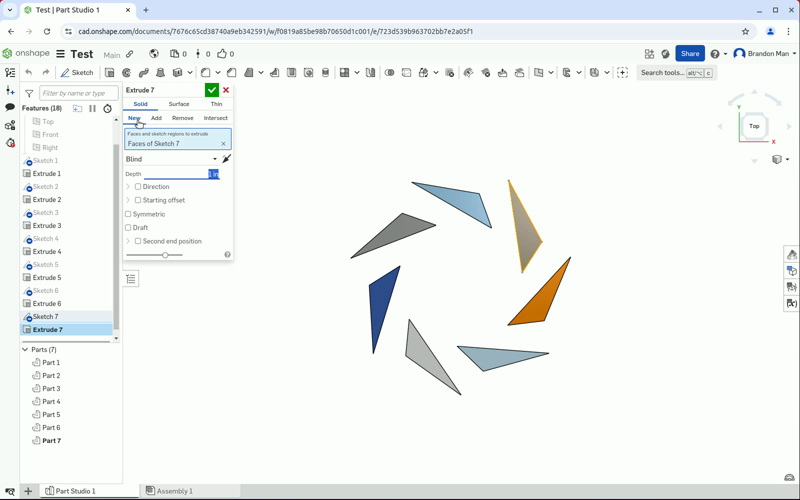
text(0.722)
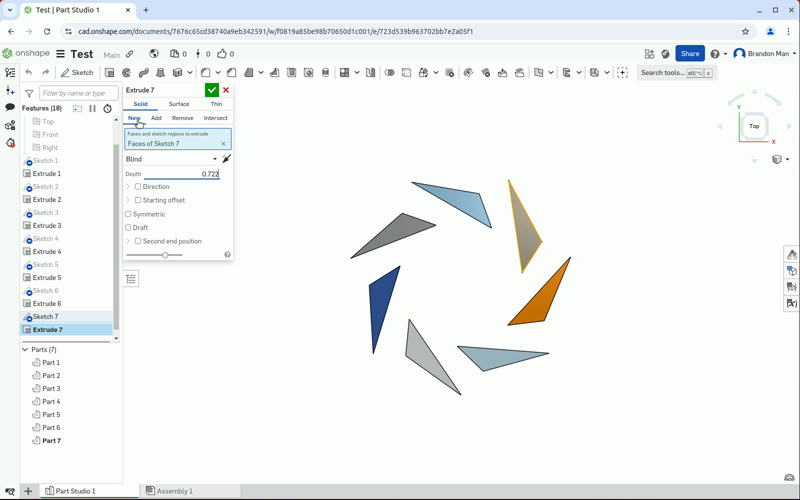
key(enter)
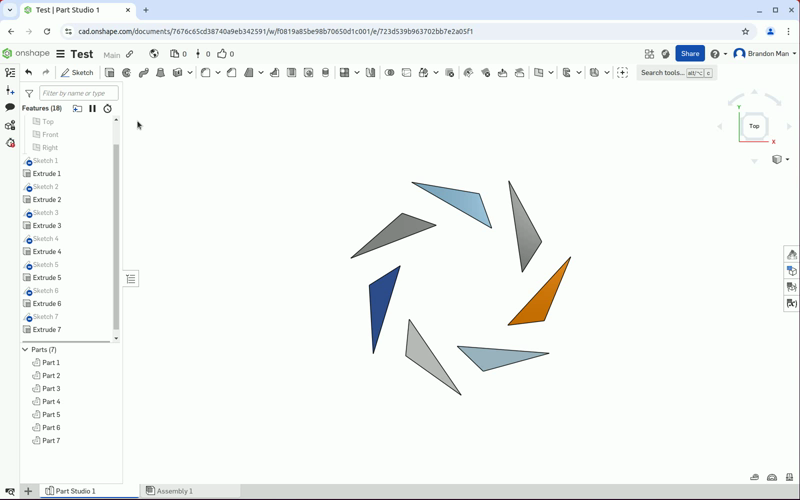
key(shift+h)
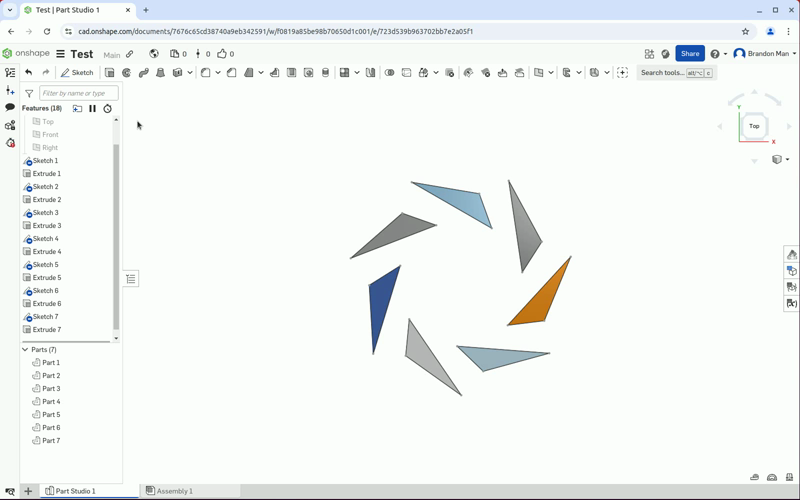
key(shift+h)
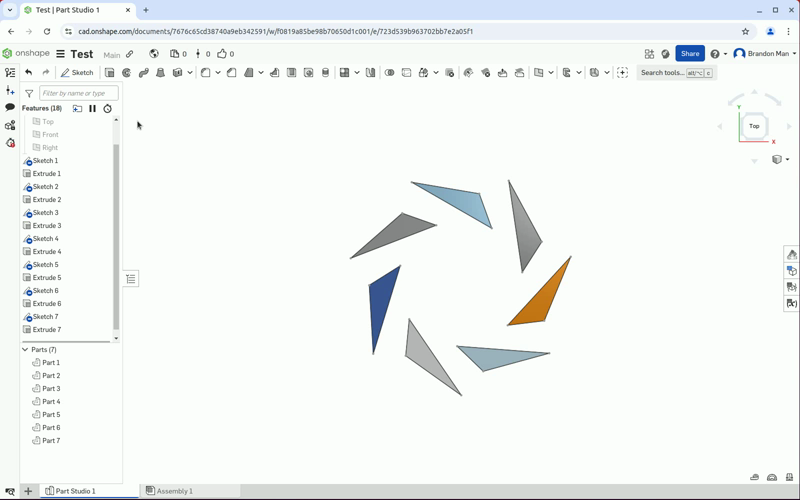
key(shift+7)
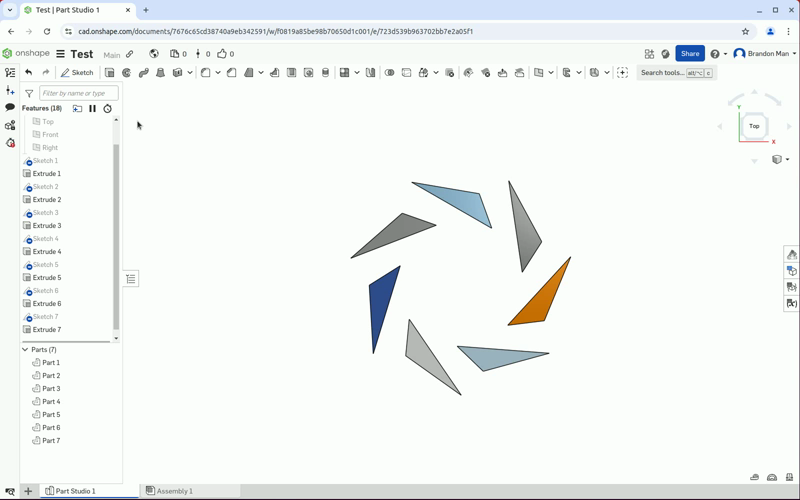
key(up, 3)
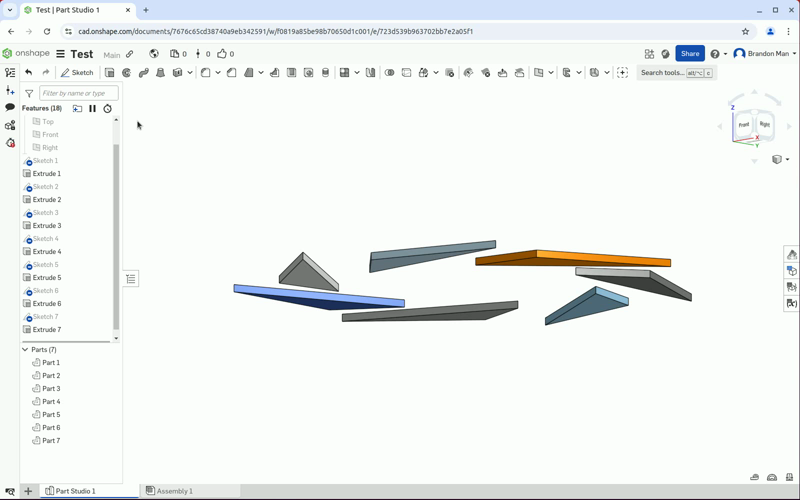
key(left, 3)
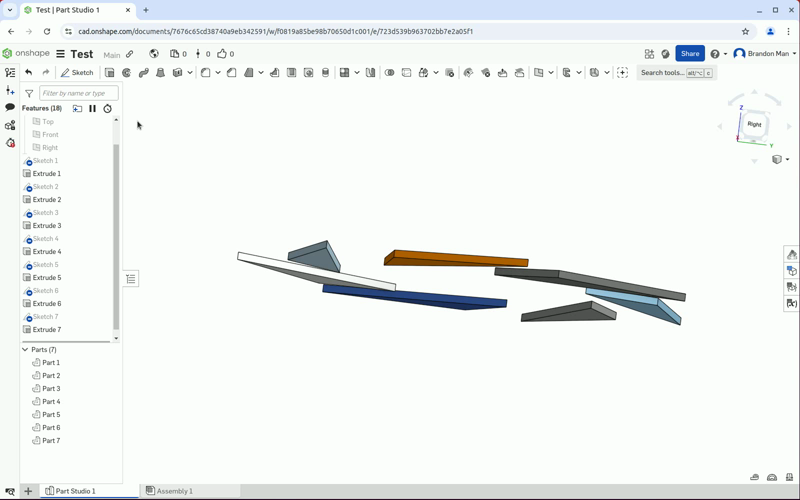
key(right, 3)
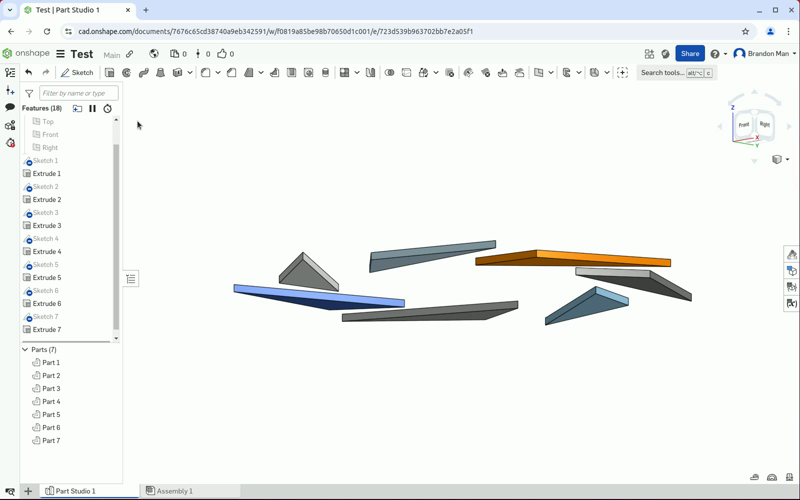
key(down, 3)
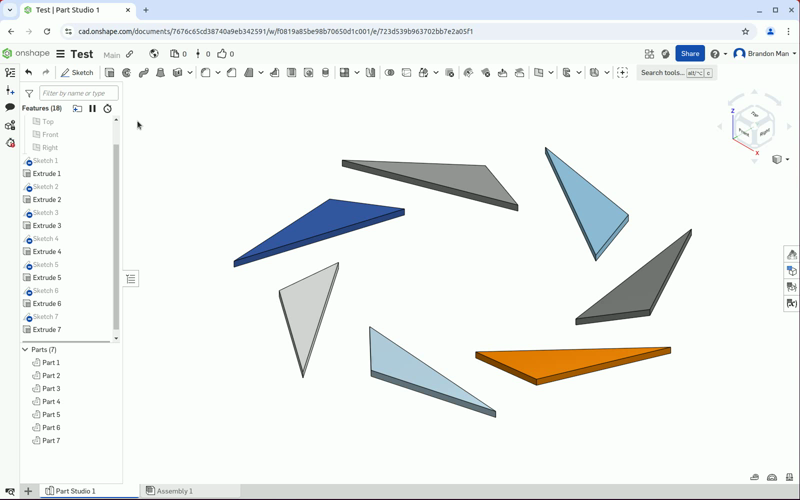
mouse_move(69, 163)
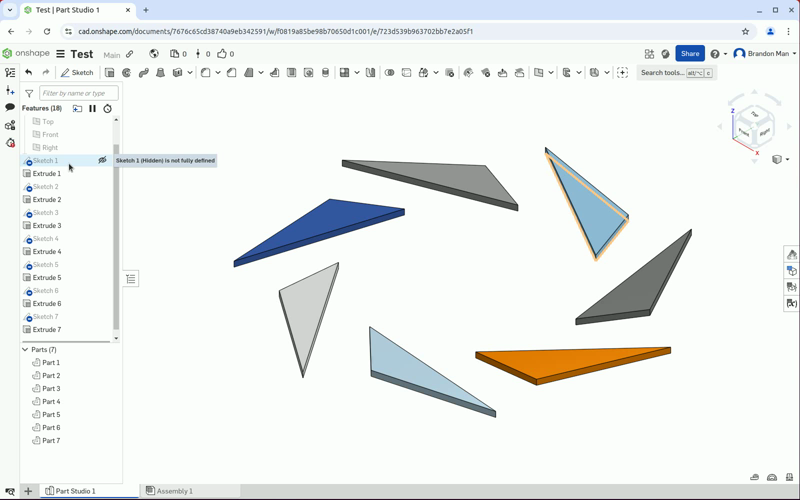
click(69, 163)